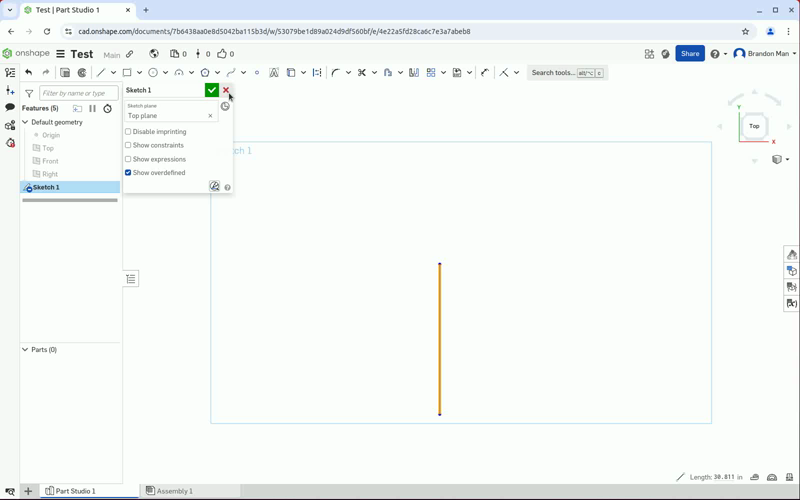
key(shift+h)
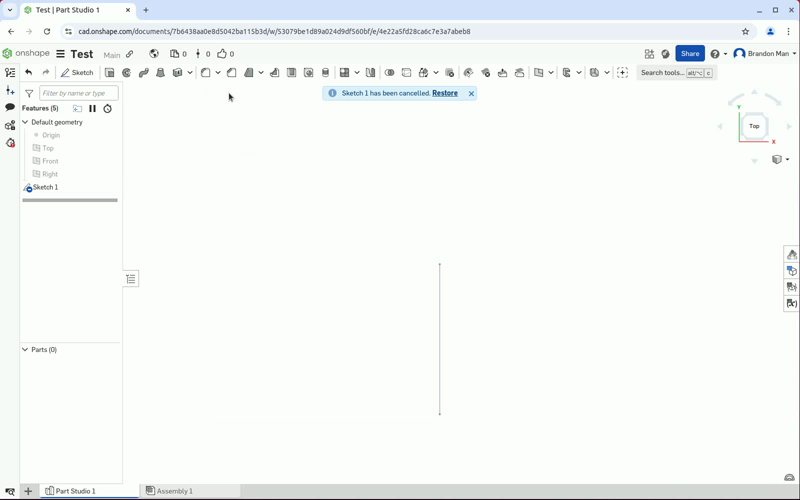
key(shift+s)
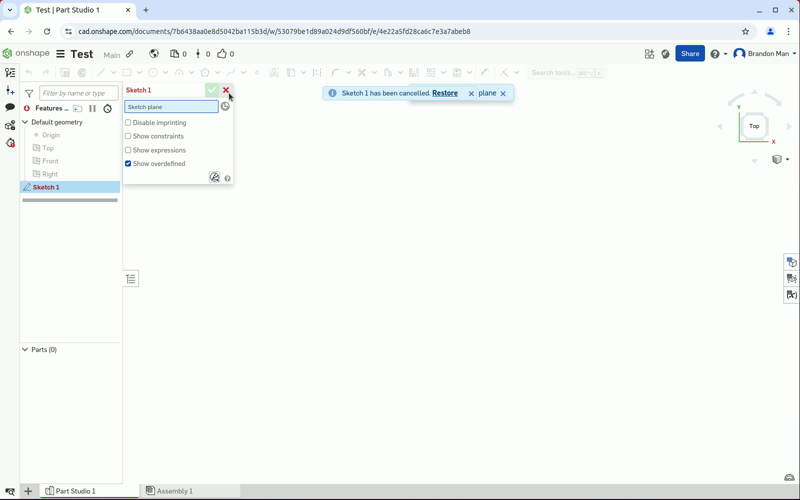
mouse_move(73, 150)
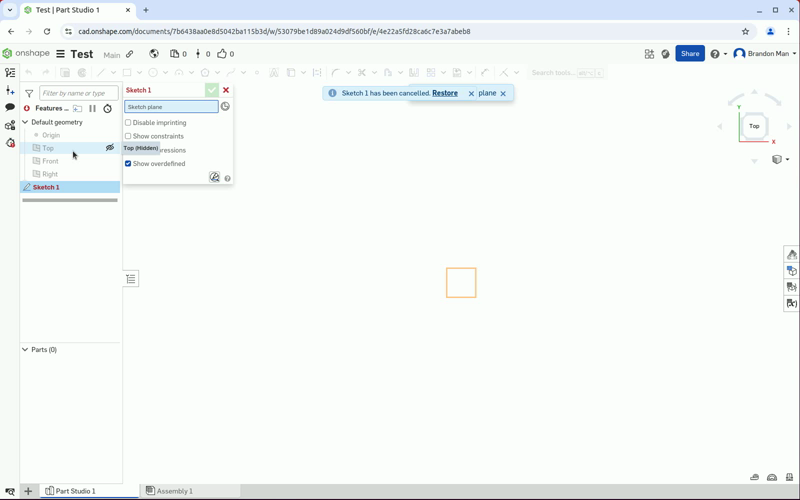
click(73, 150)
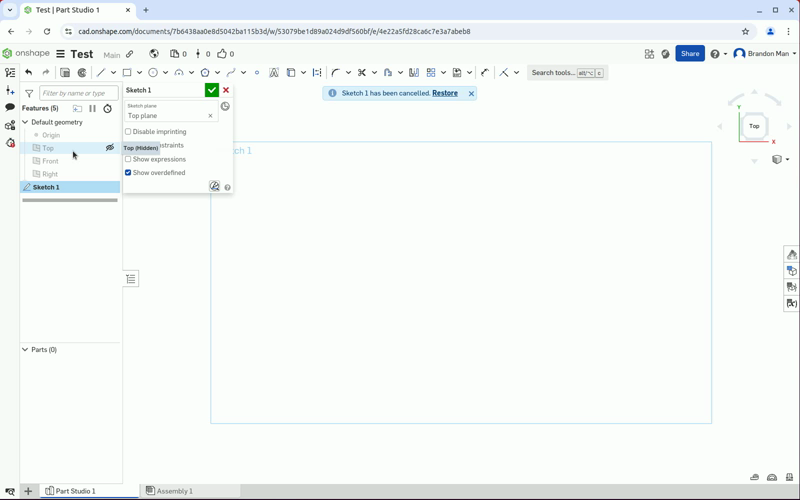
mouse_move(73, 352)
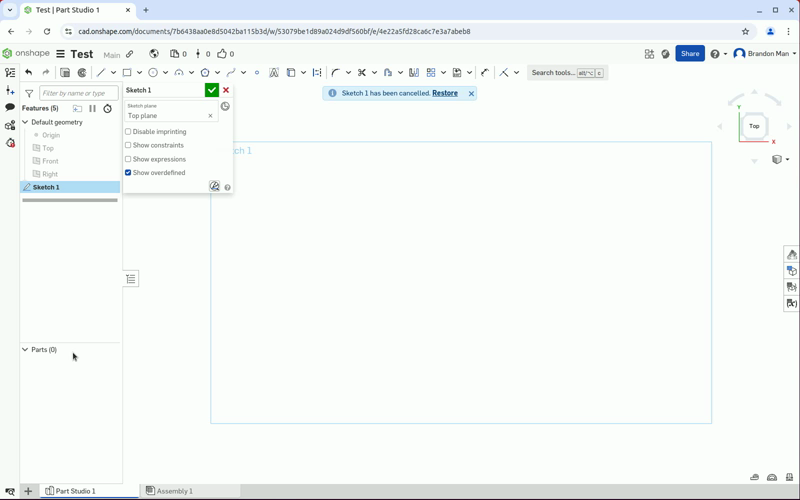
key(y)
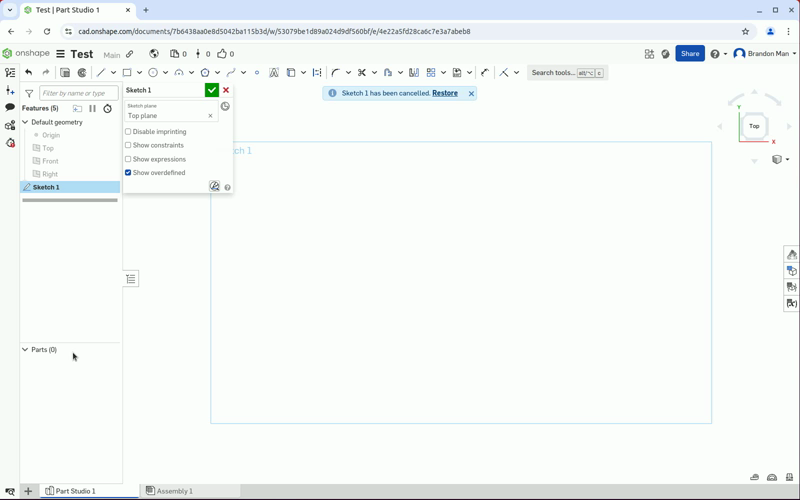
key(a)
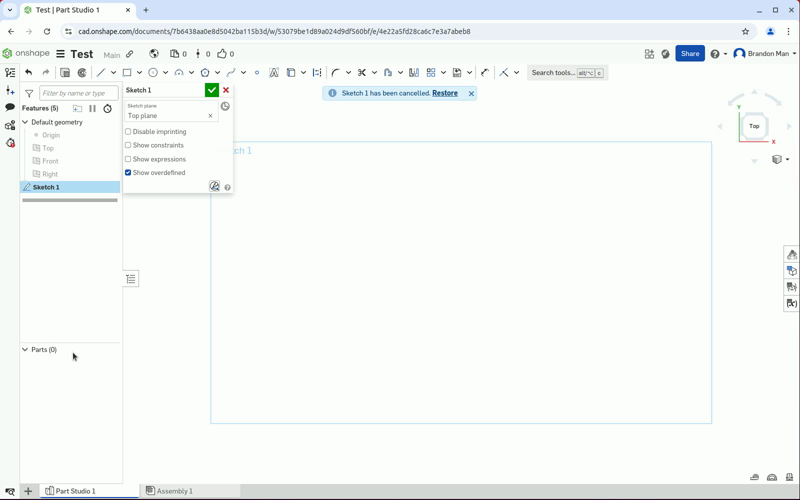
key_down(shift)
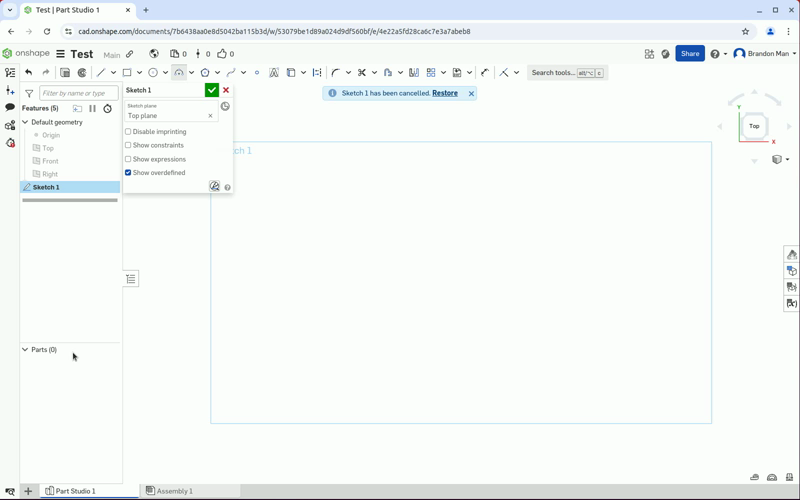
mouse_move(451, 287)
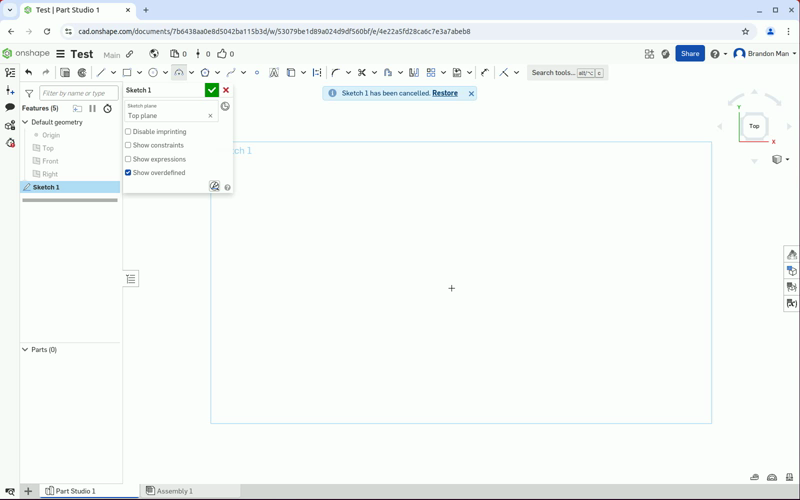
click(451, 287)
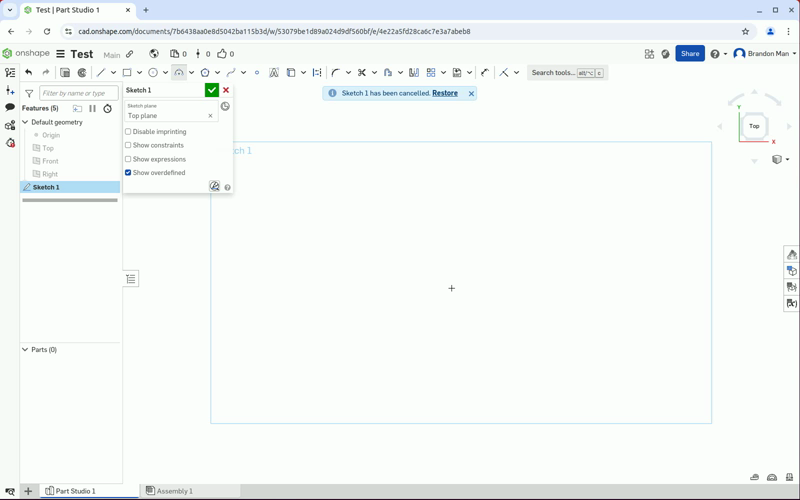
key_up(shift)
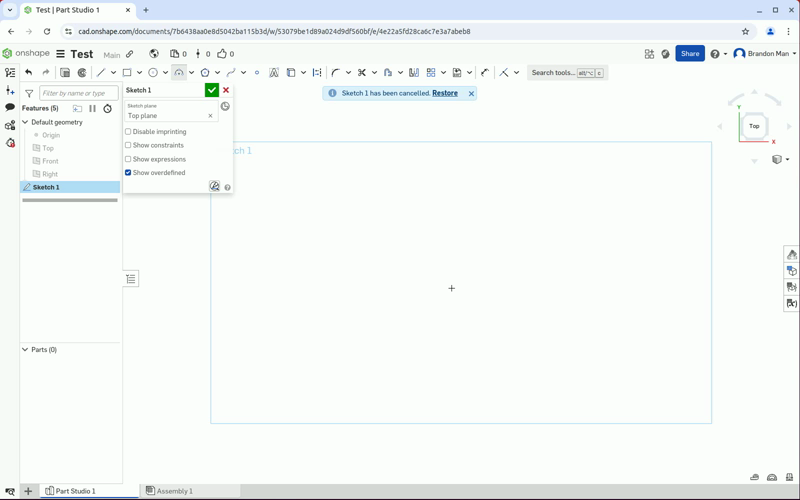
key_down(shift)
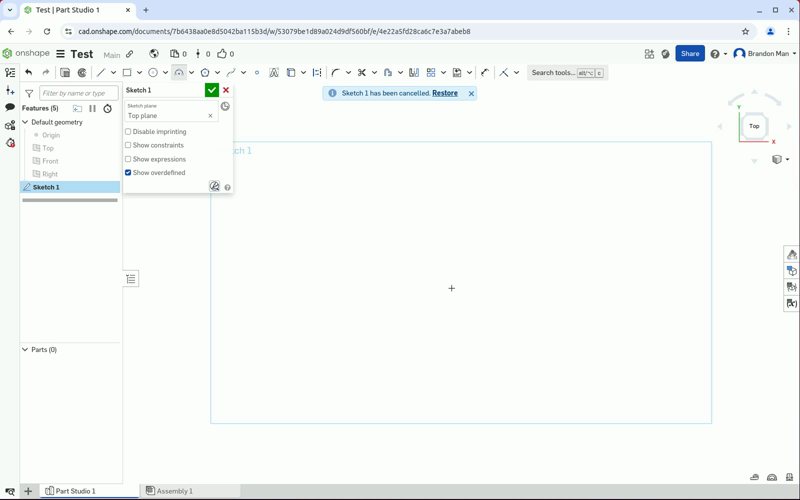
mouse_move(456, 292)
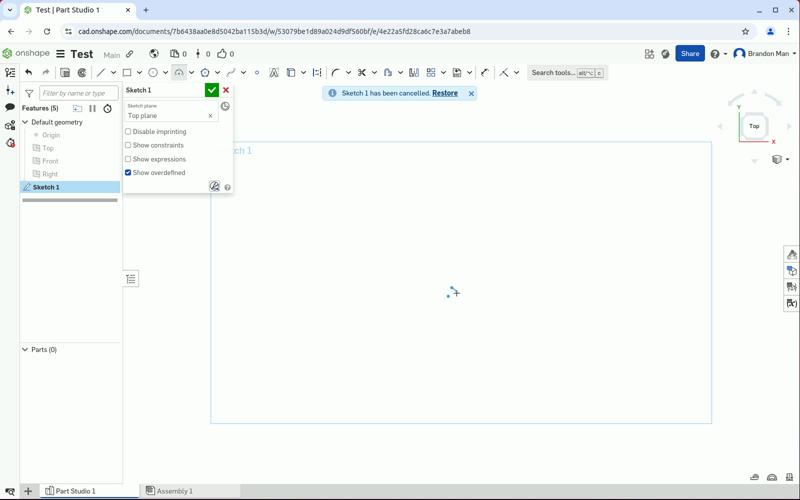
scroll(6)
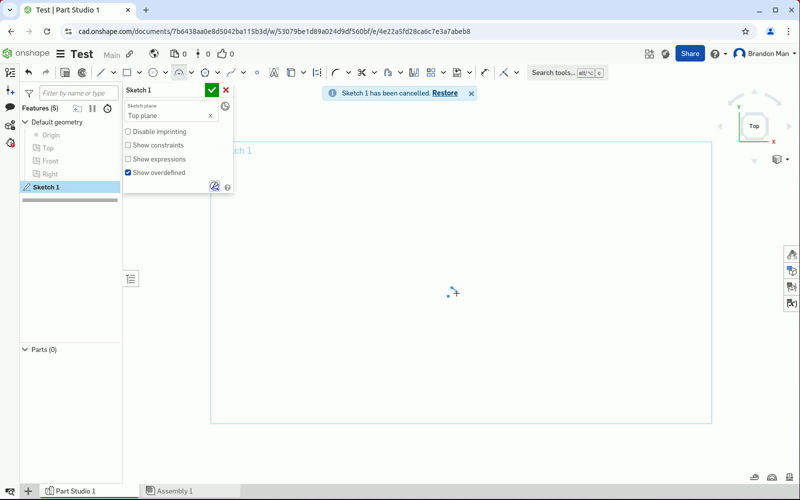
scroll(6)
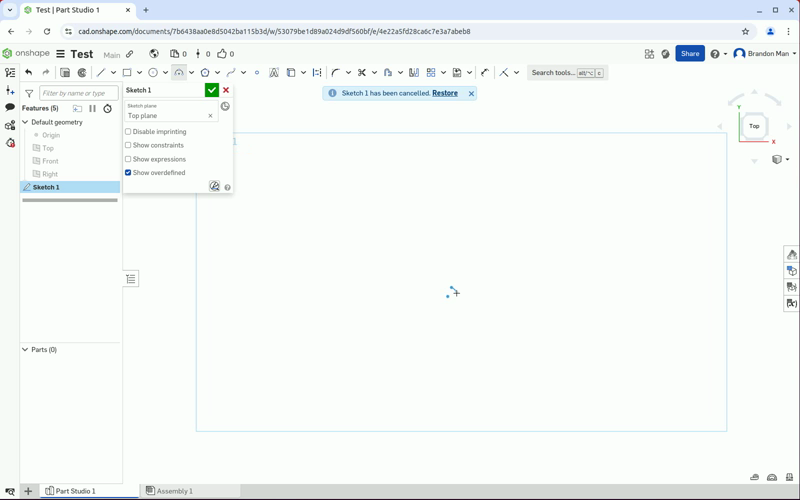
scroll(6)
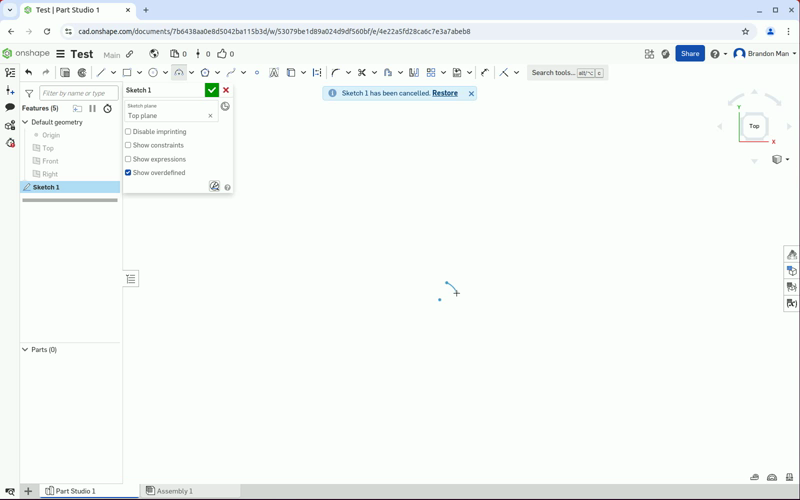
scroll(6)
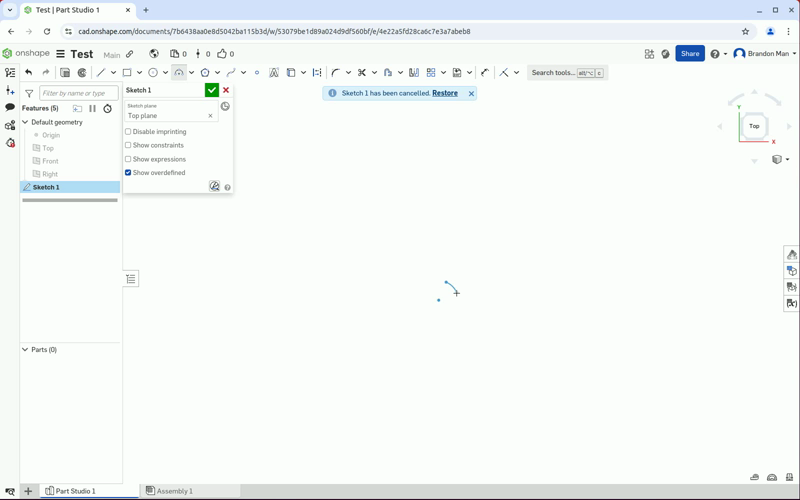
scroll(6)
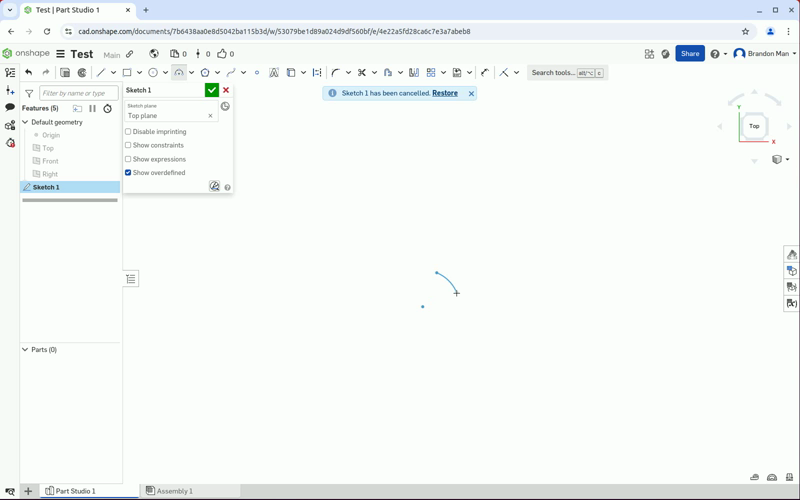
scroll(6)
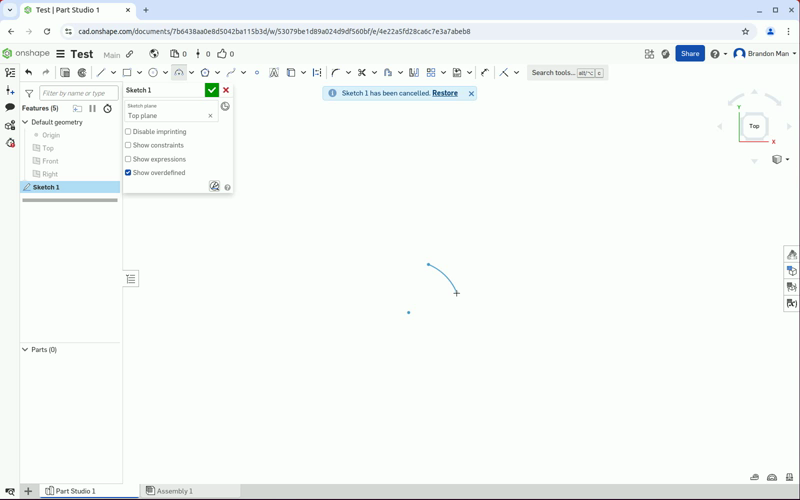
scroll(6)
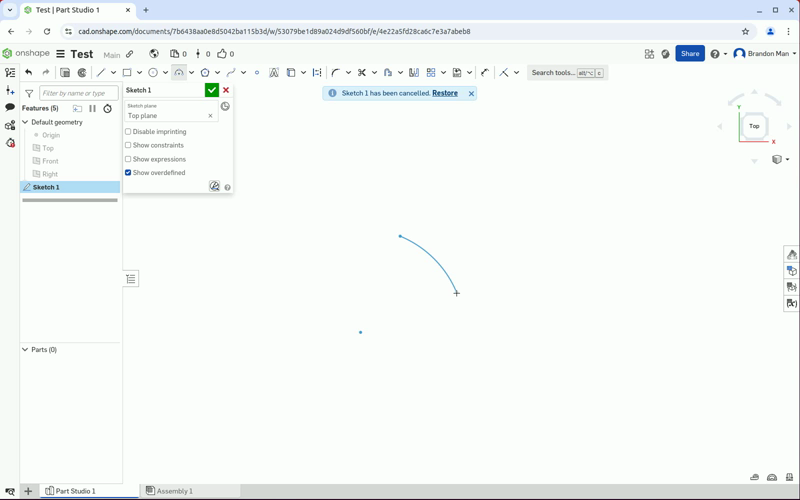
click(456, 292)
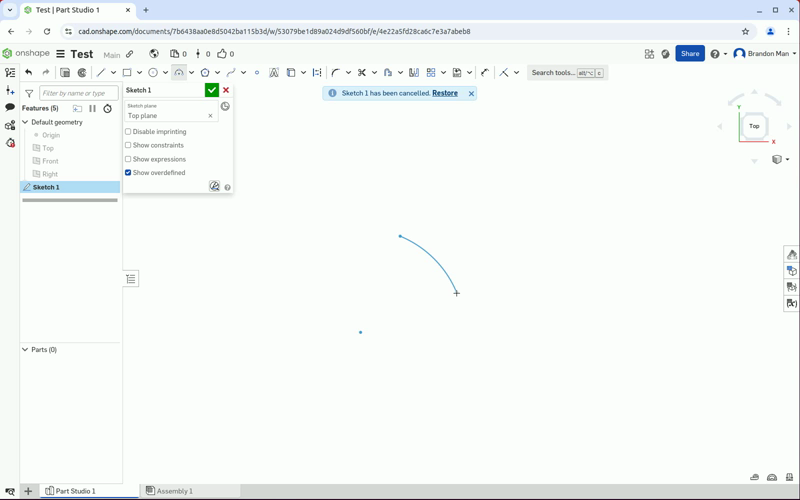
scroll(-6)
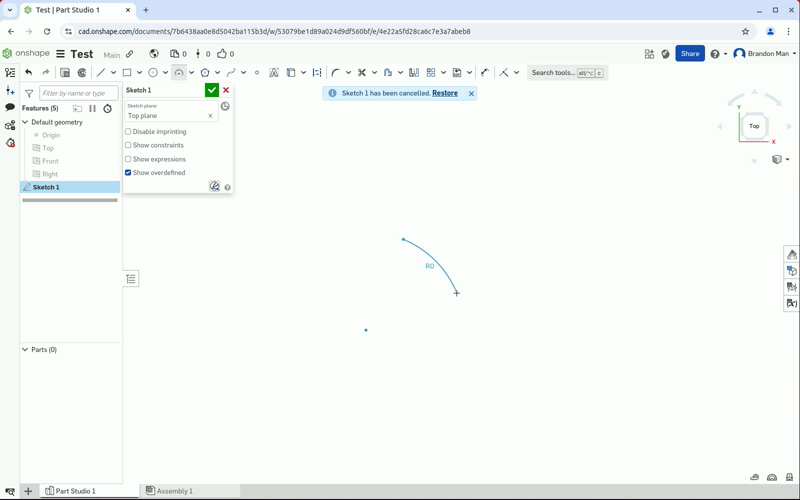
scroll(-6)
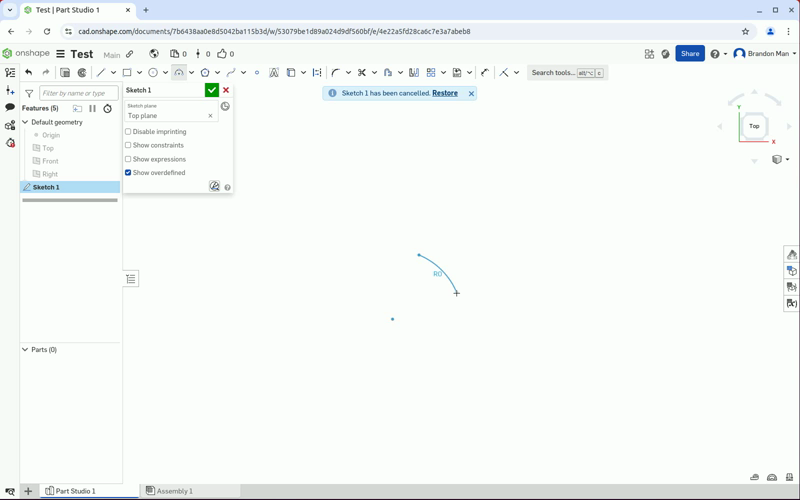
scroll(-6)
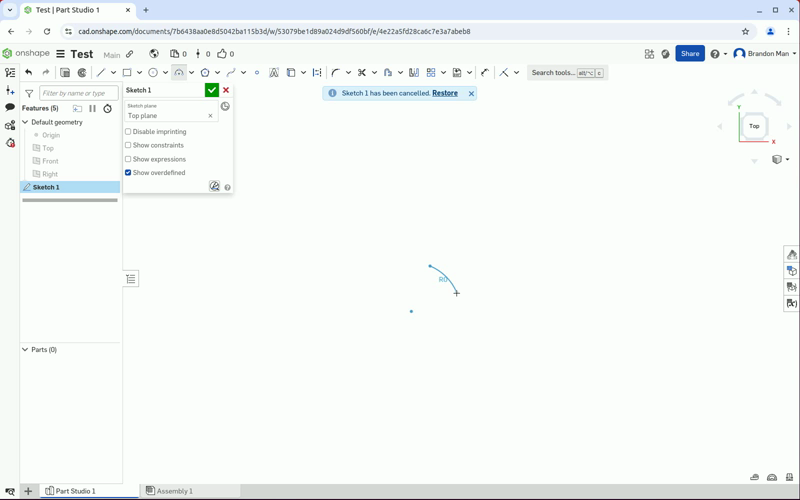
scroll(-6)
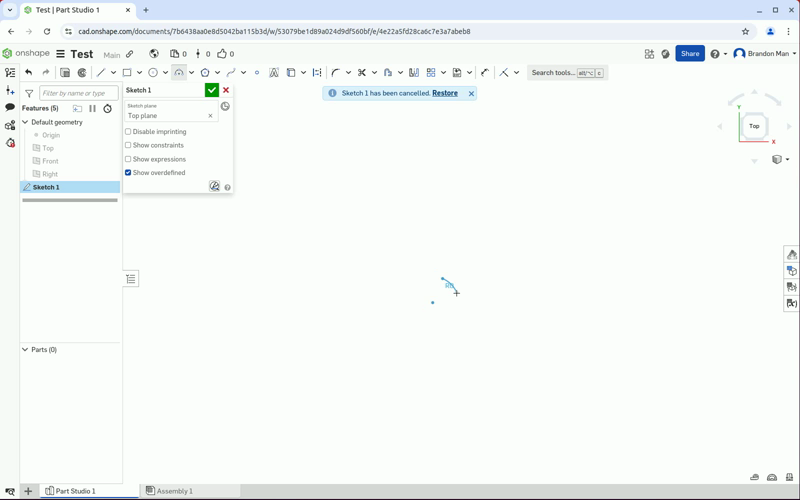
scroll(-6)
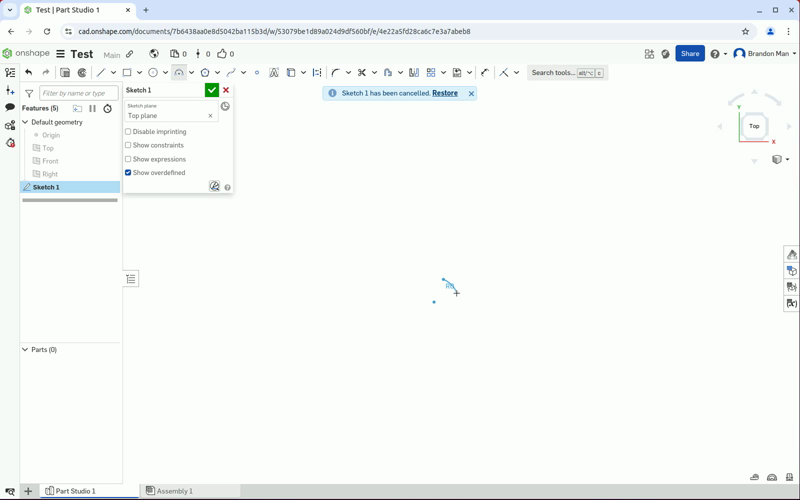
scroll(-6)
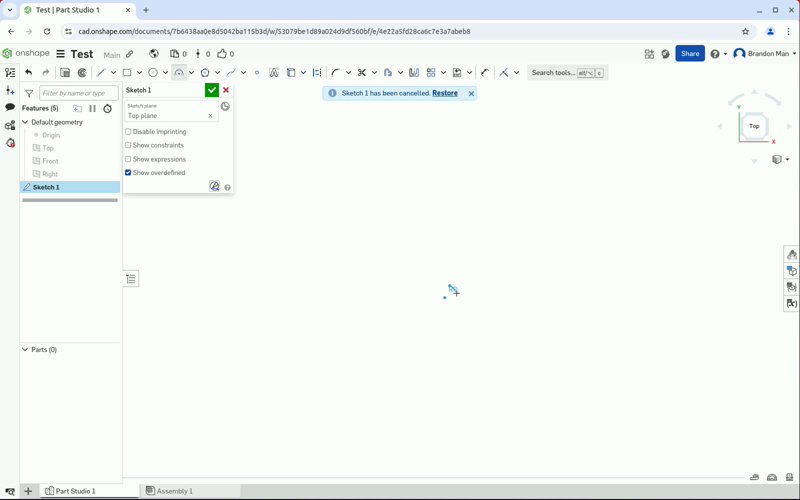
scroll(-6)
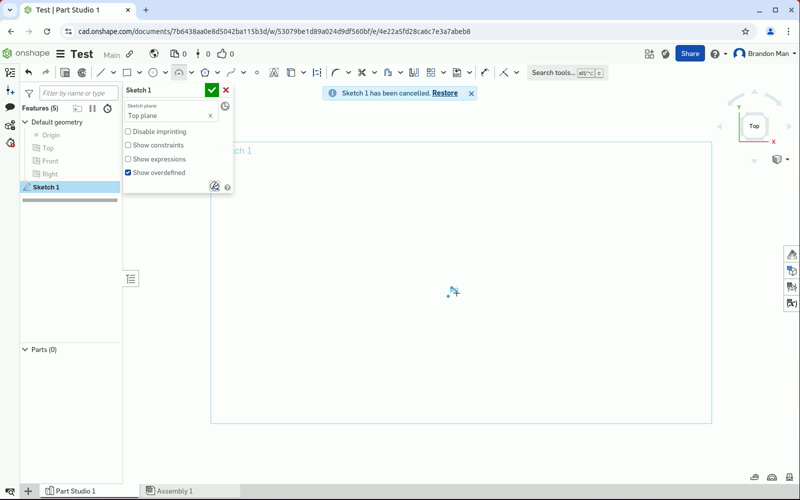
mouse_move(453, 291)
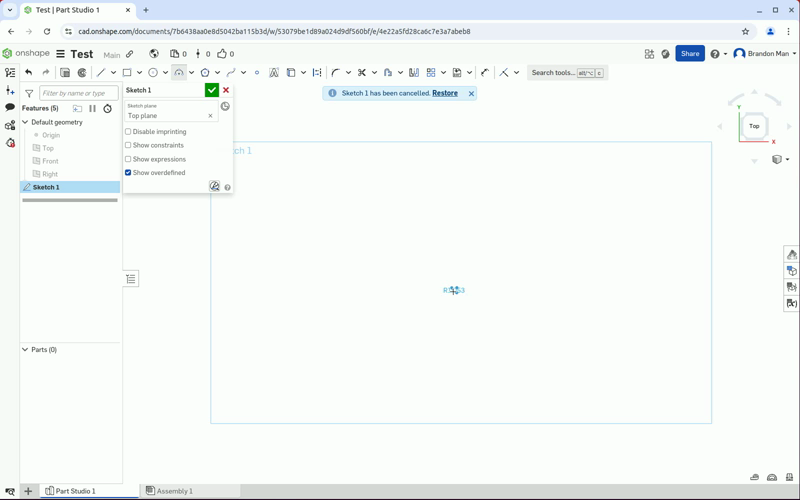
scroll(6)
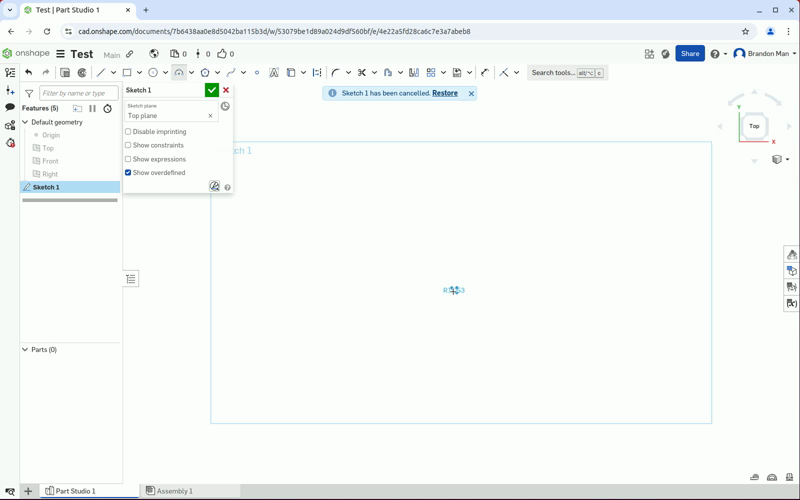
scroll(6)
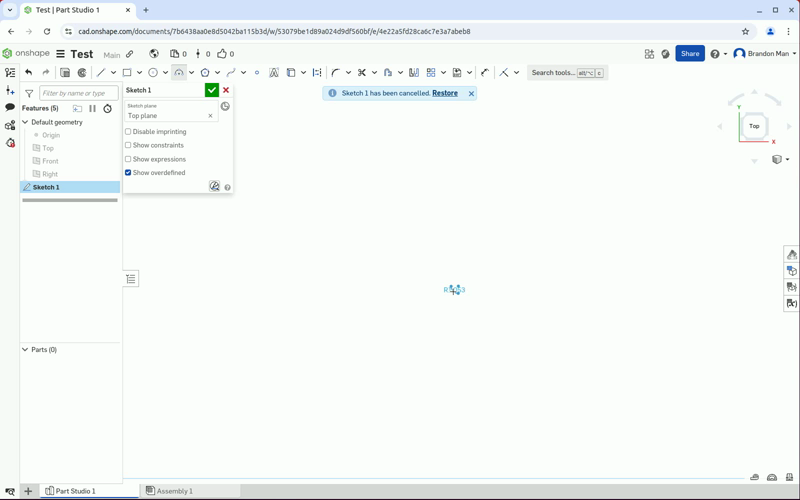
scroll(6)
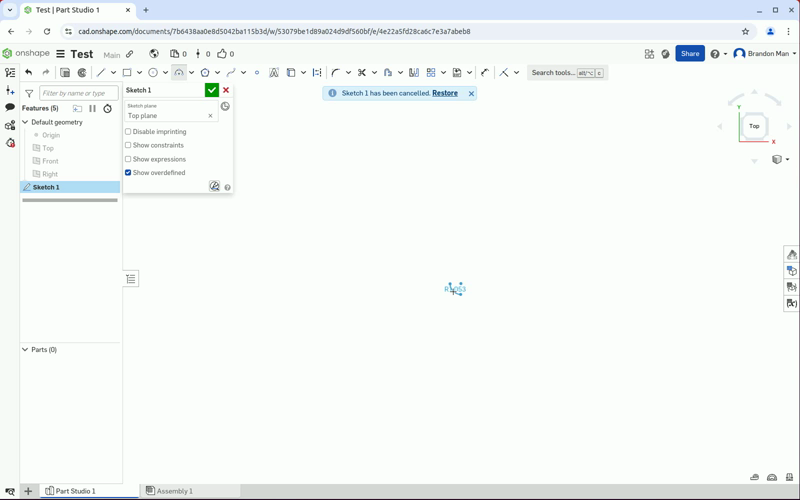
scroll(6)
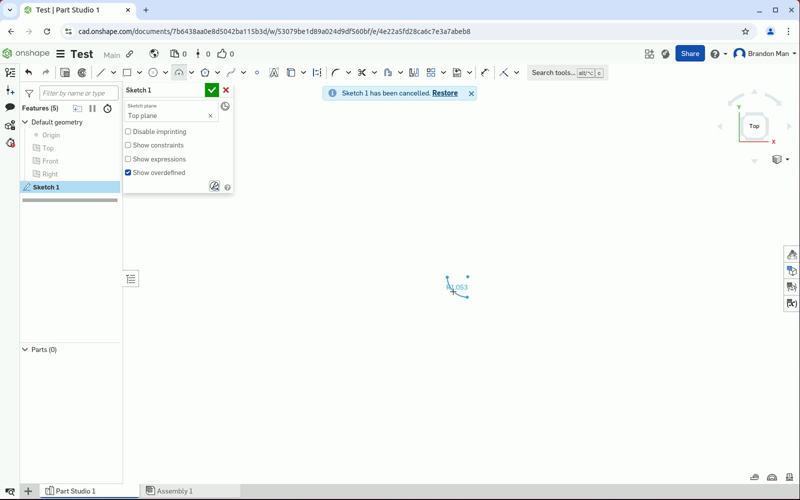
scroll(6)
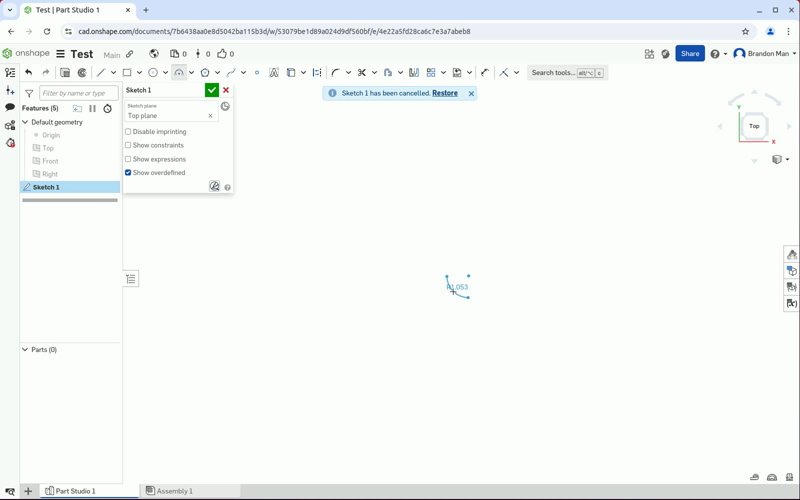
scroll(6)
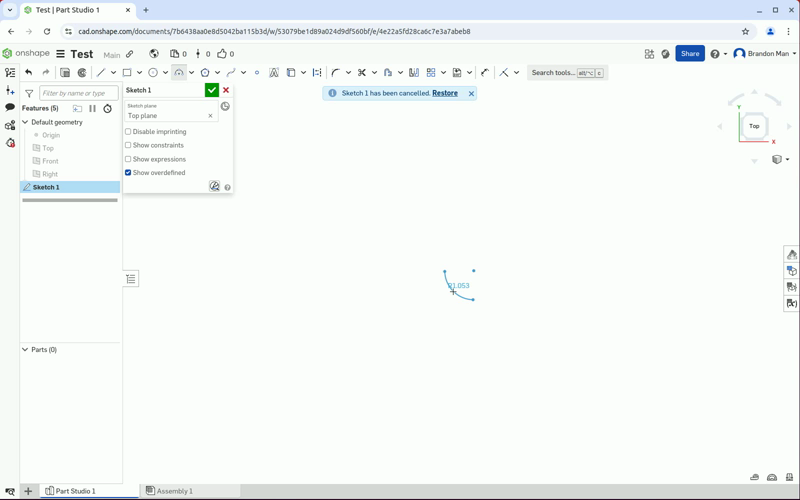
scroll(6)
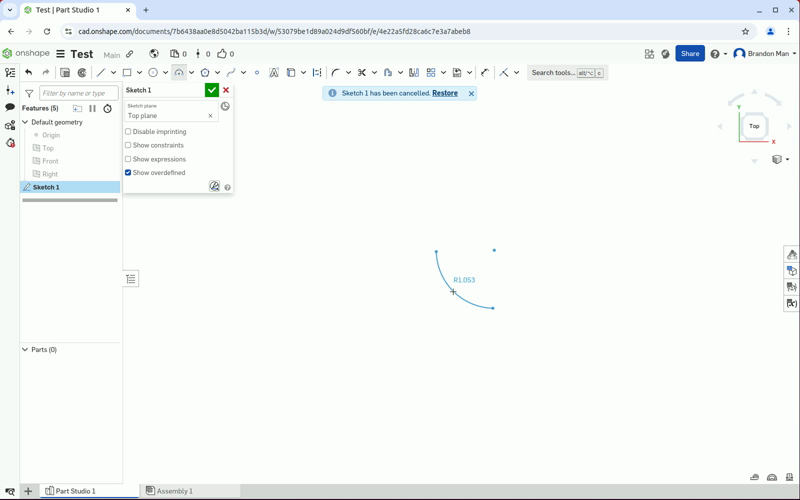
click(453, 291)
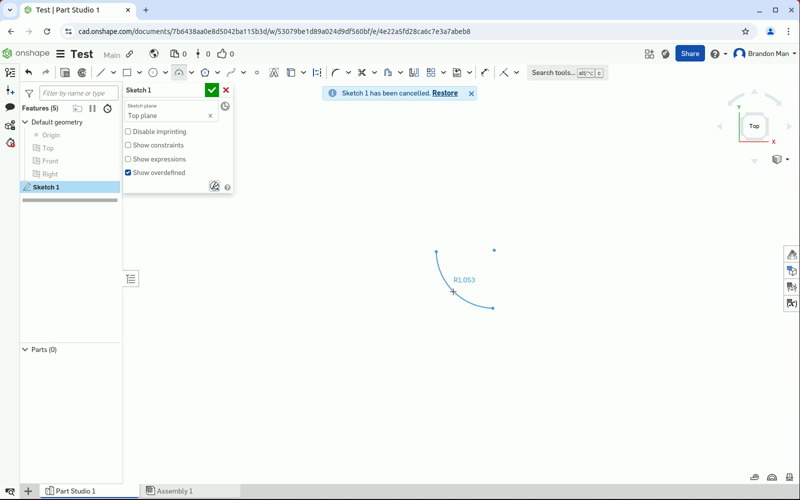
scroll(-6)
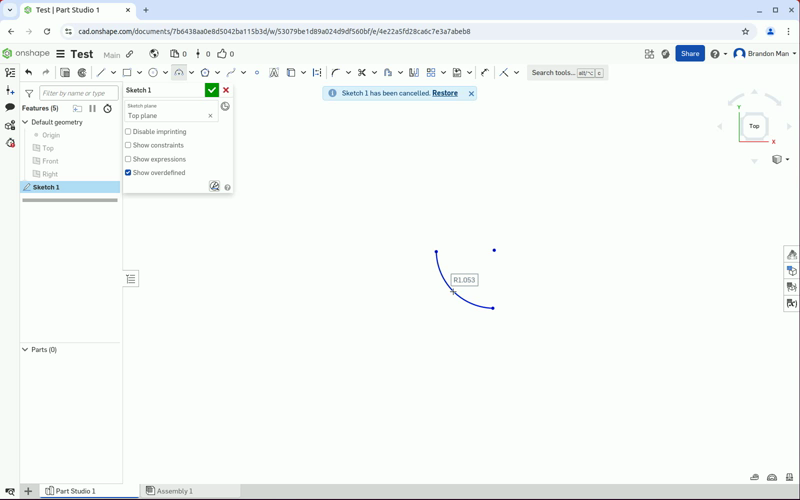
scroll(-6)
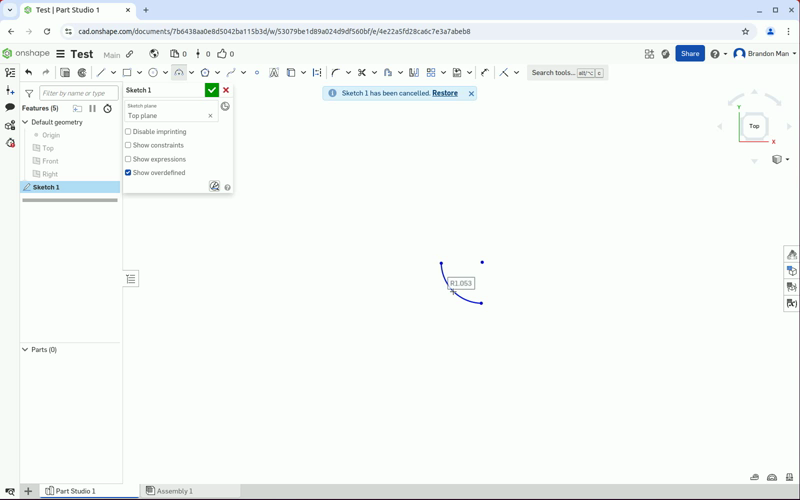
scroll(-6)
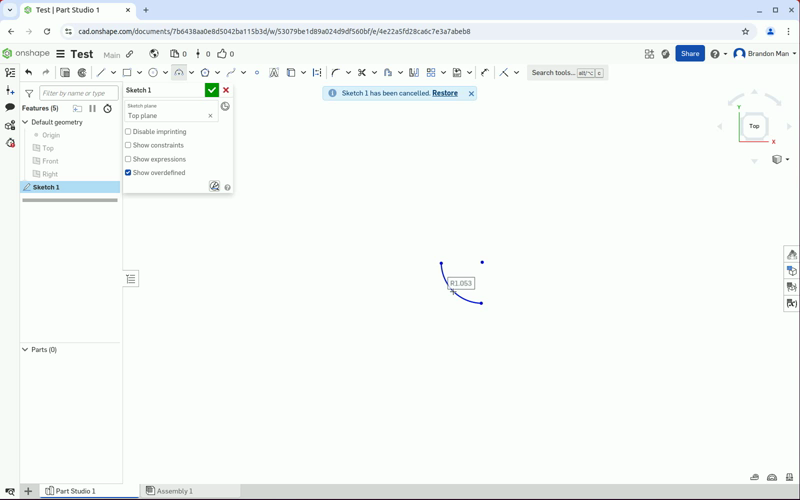
scroll(-6)
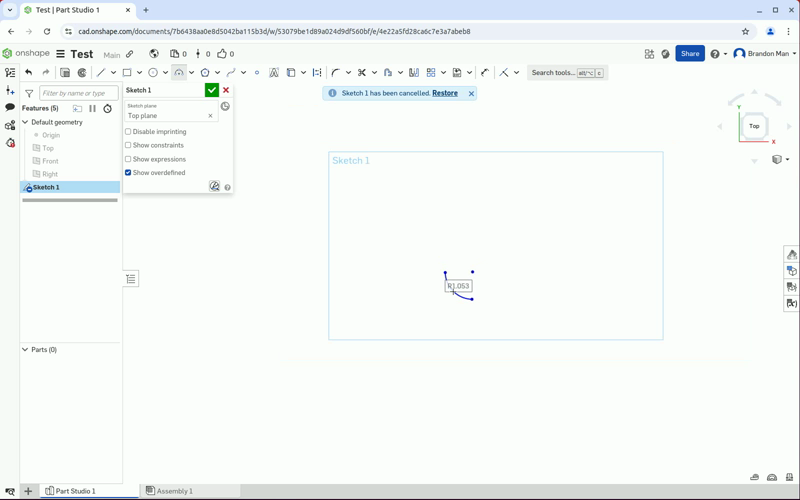
scroll(-6)
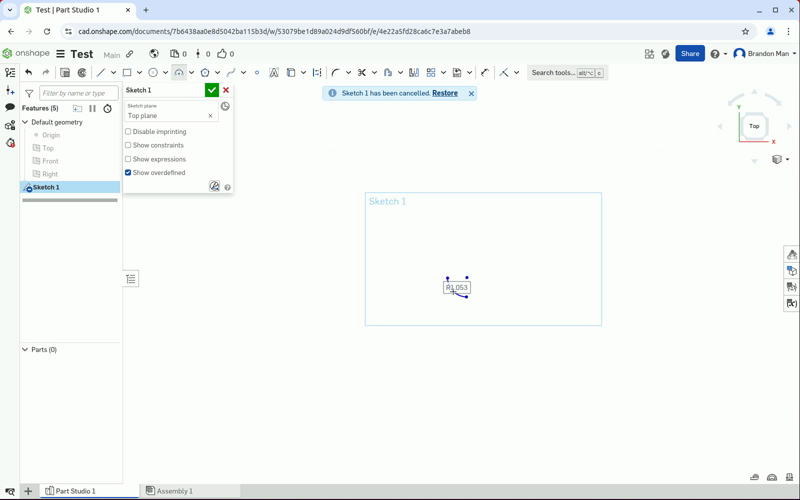
scroll(-6)
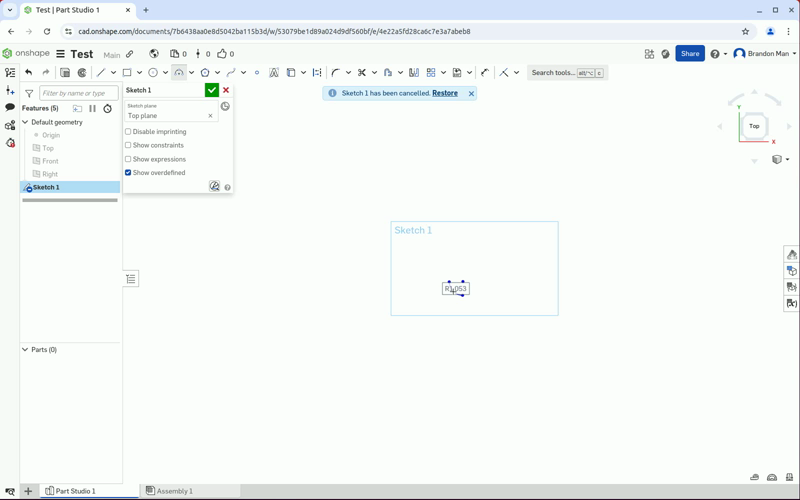
scroll(-6)
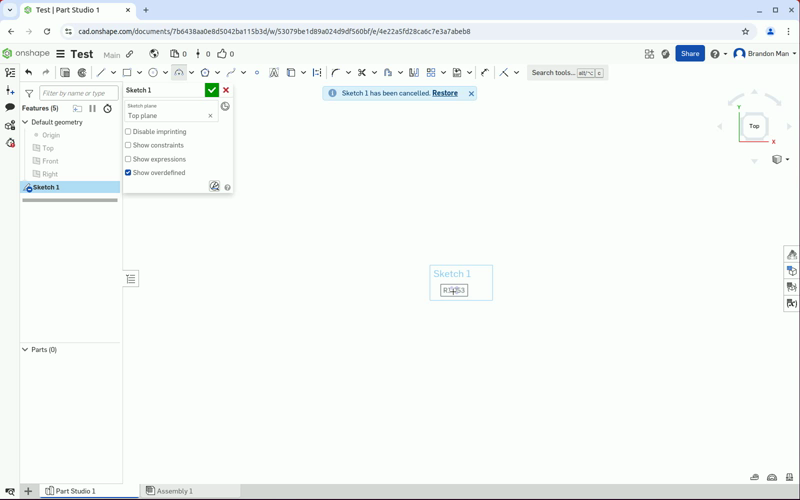
key_up(shift)
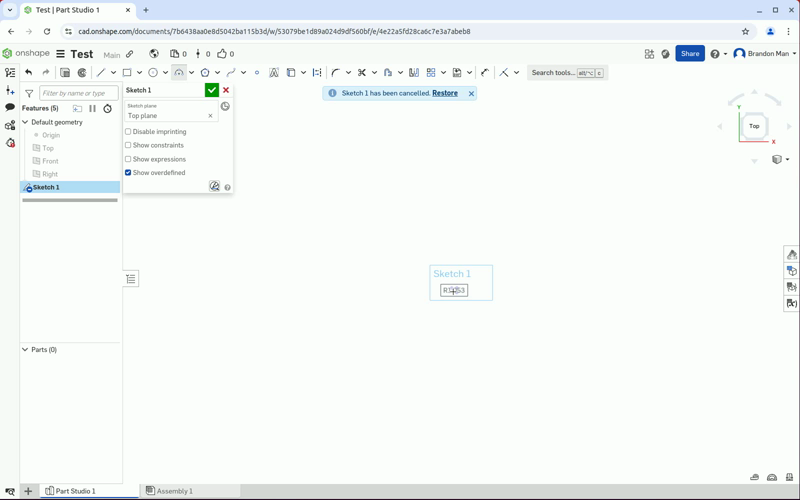
key(esc)
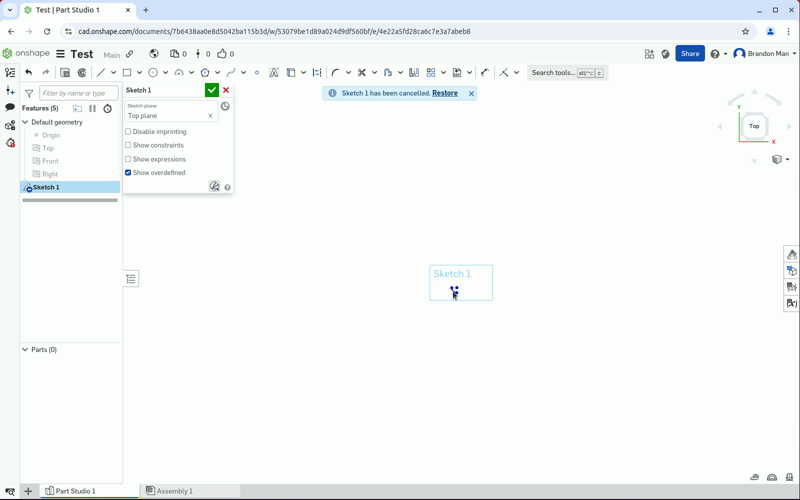
key(l)
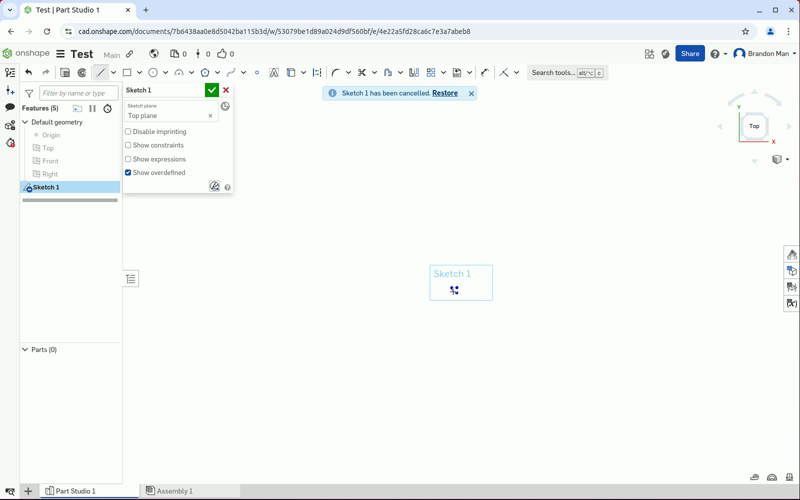
mouse_move(456, 292)
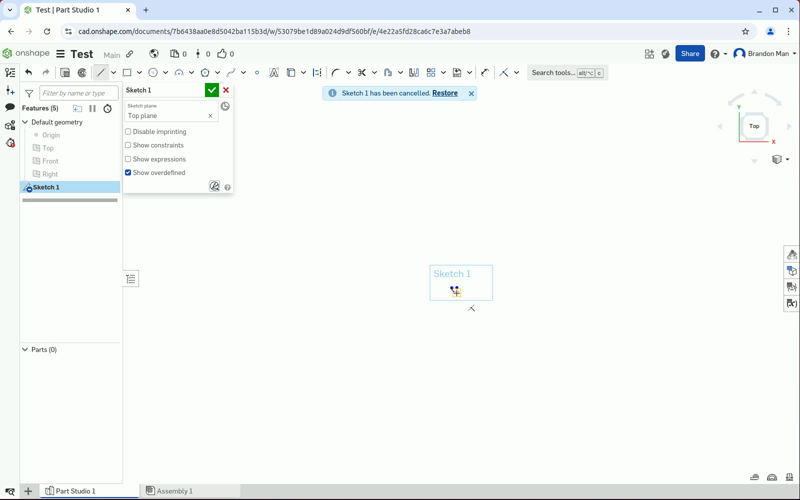
scroll(6)
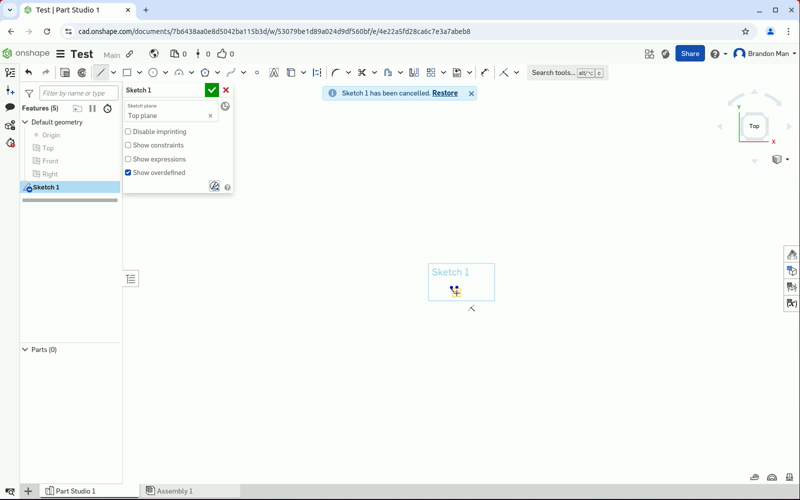
scroll(6)
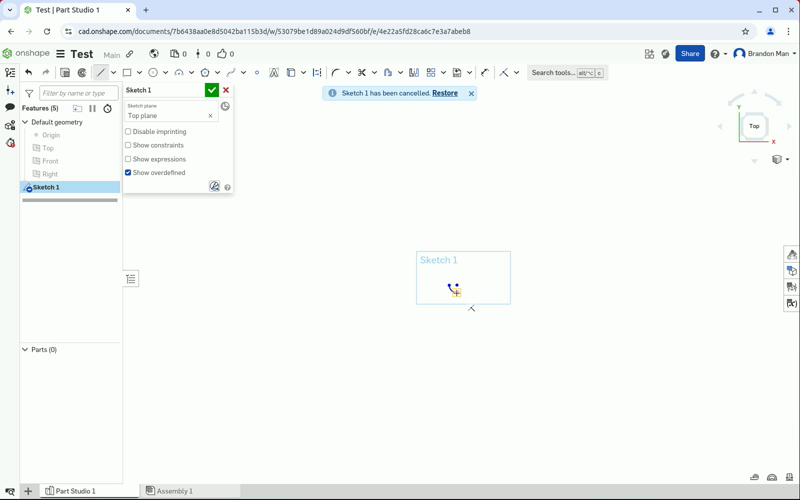
scroll(6)
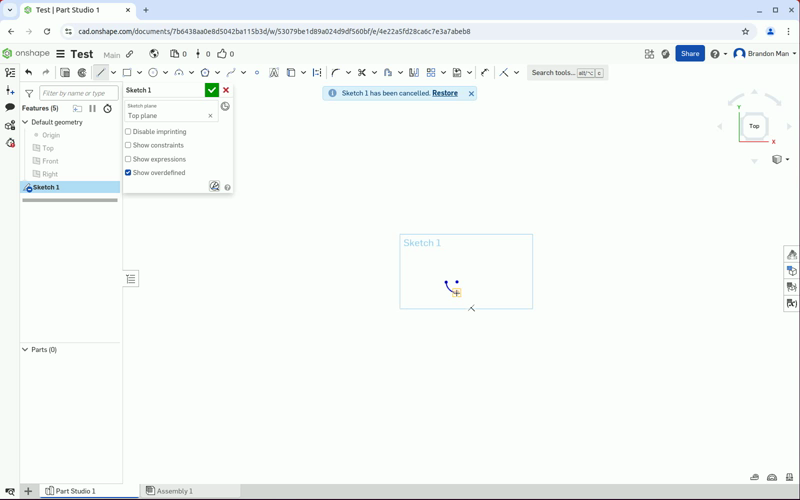
scroll(6)
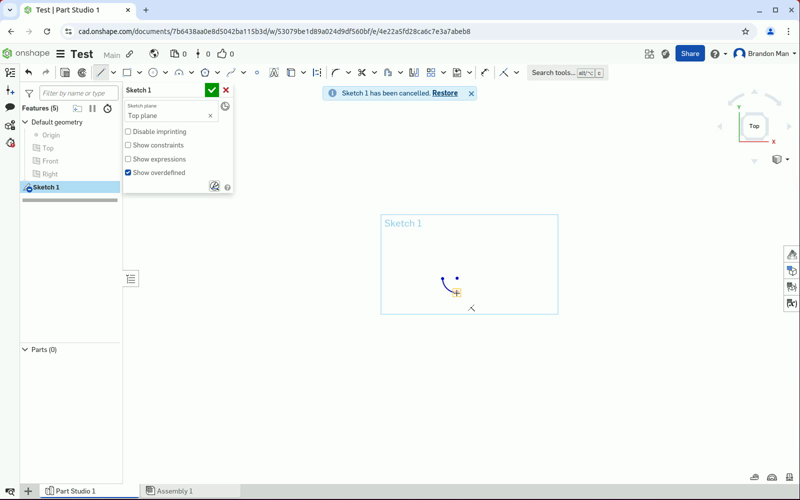
scroll(6)
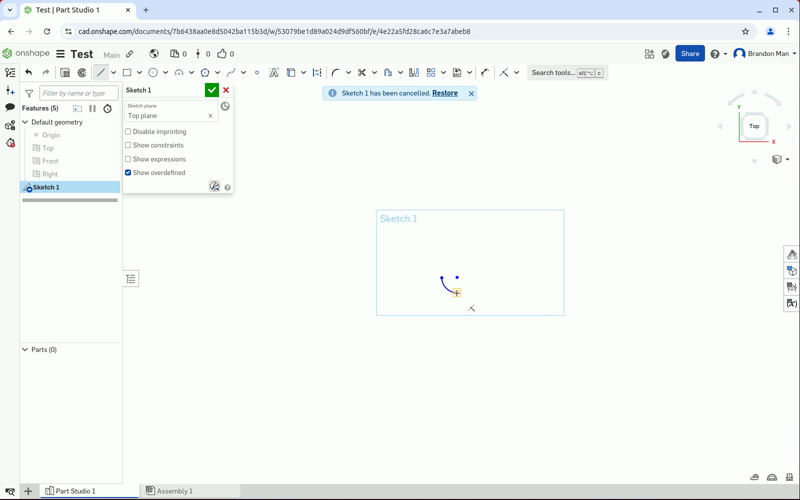
scroll(6)
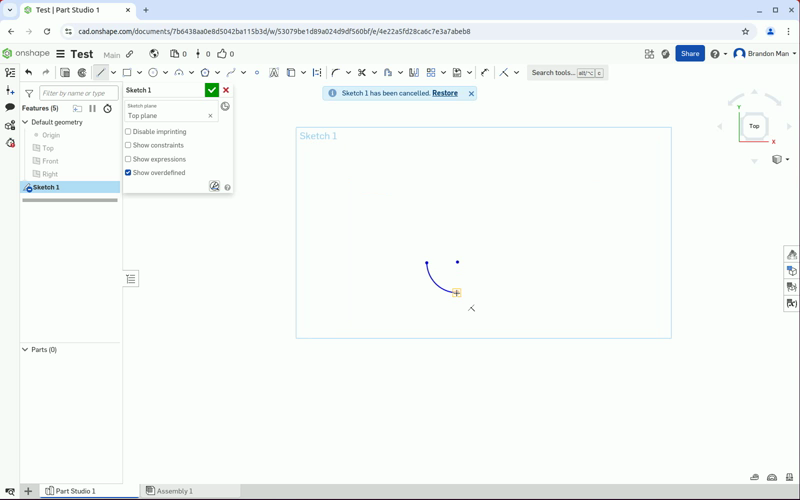
scroll(6)
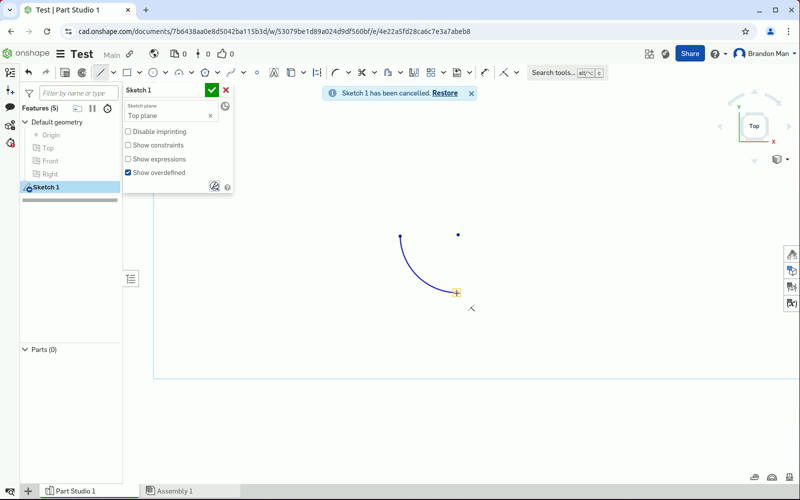
click(456, 292)
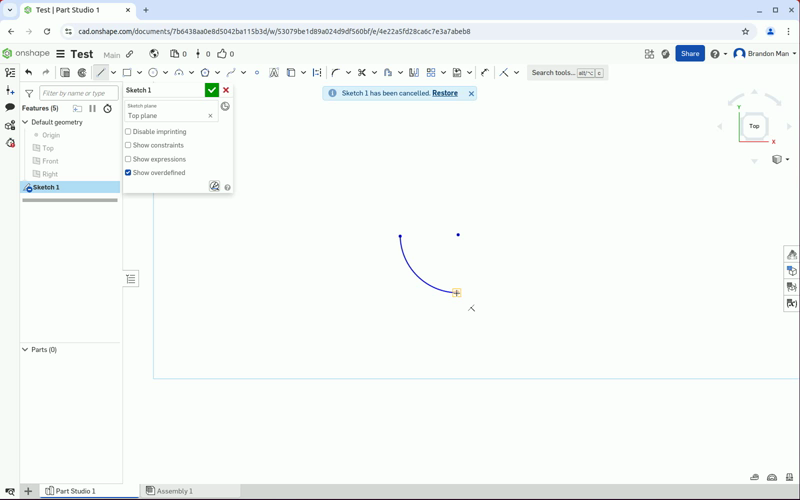
scroll(-6)
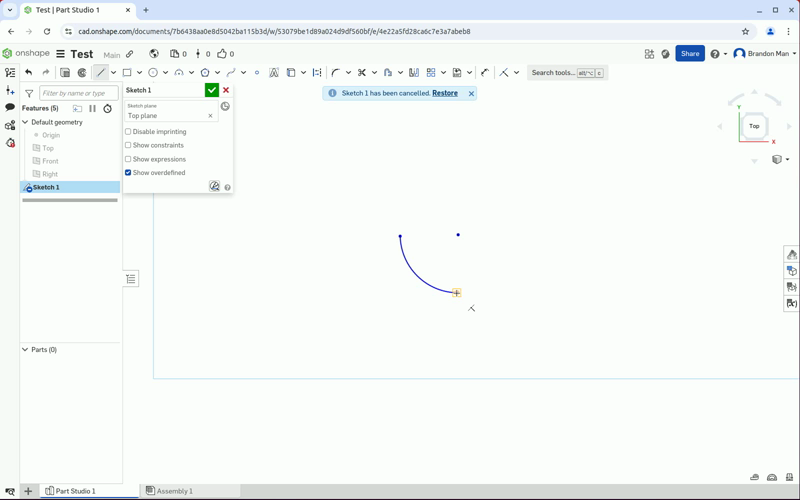
scroll(-6)
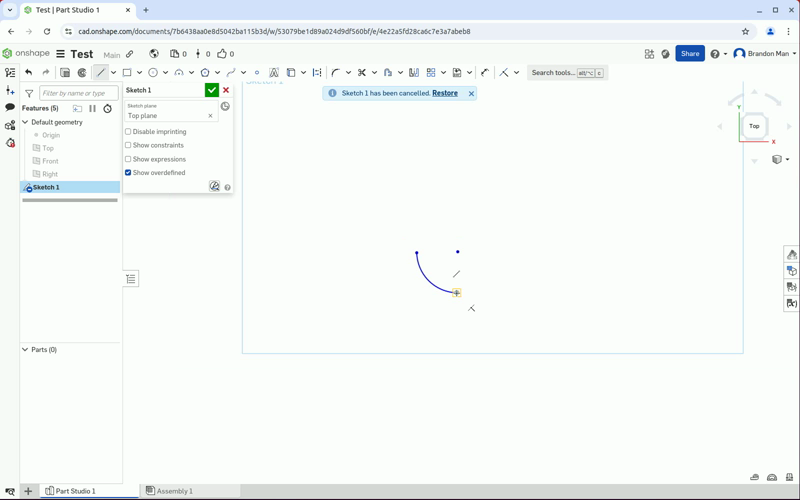
scroll(-6)
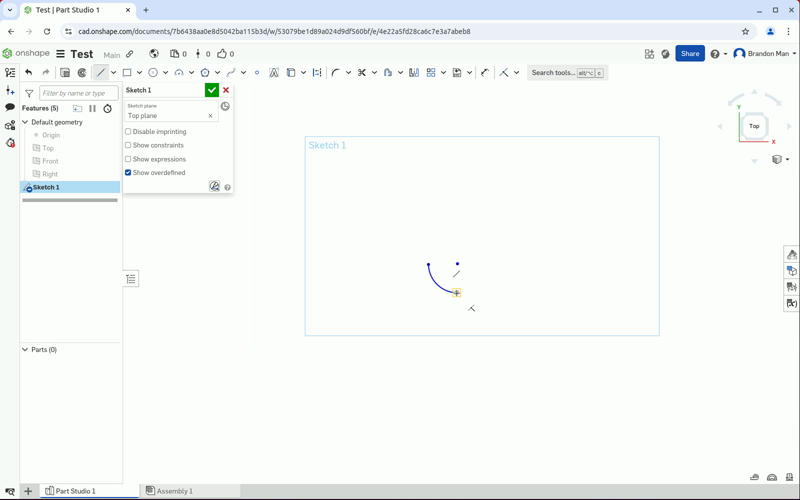
scroll(-6)
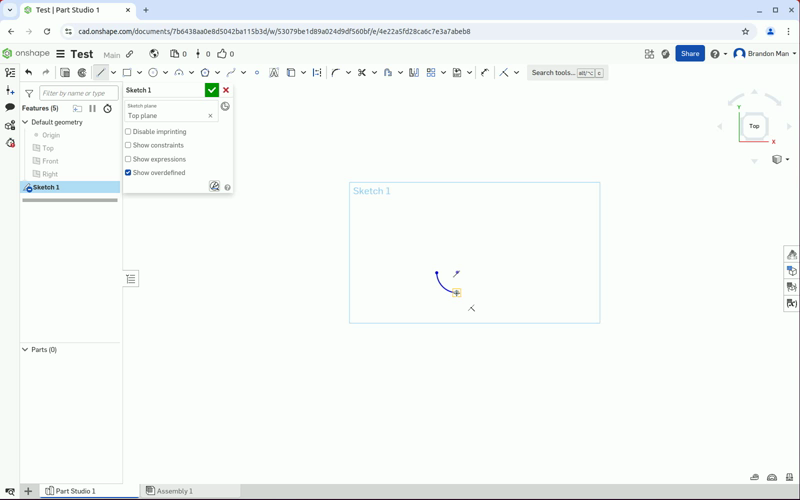
scroll(-6)
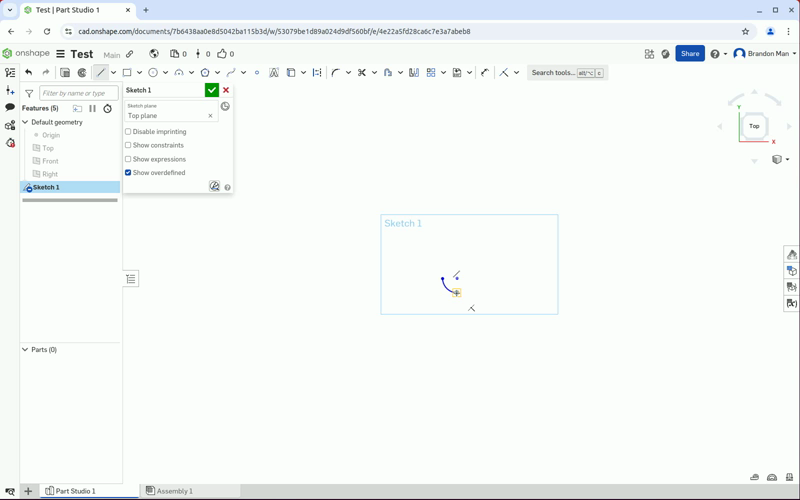
scroll(-6)
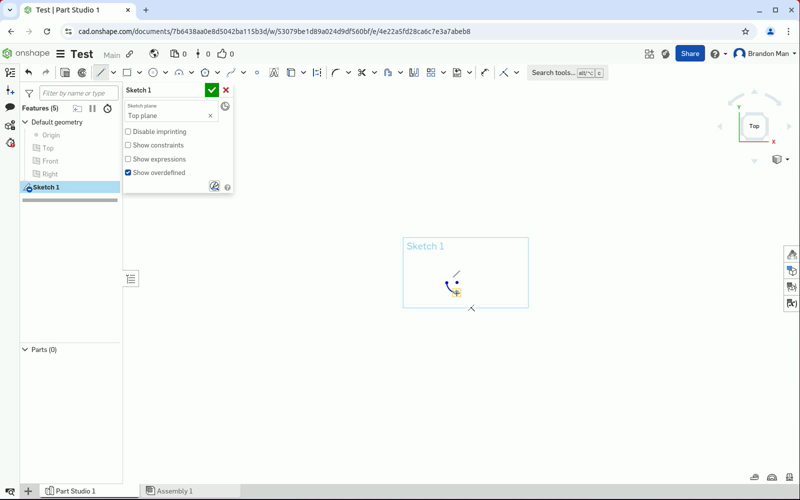
scroll(-6)
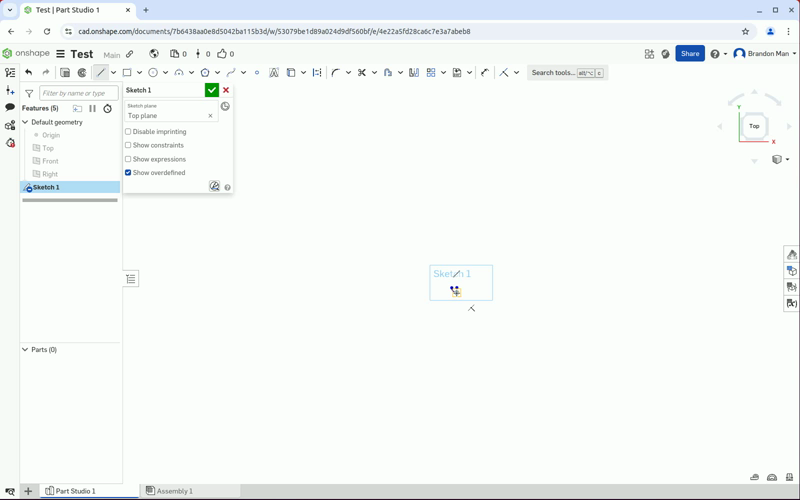
key_down(shift)
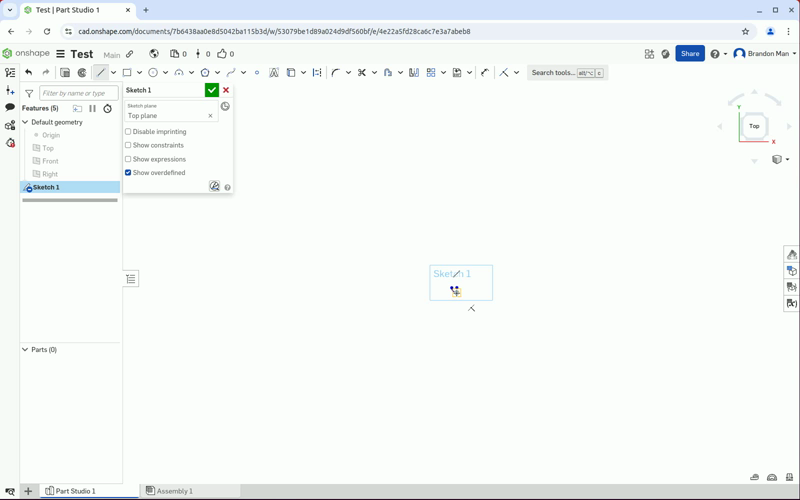
mouse_move(486, 292)
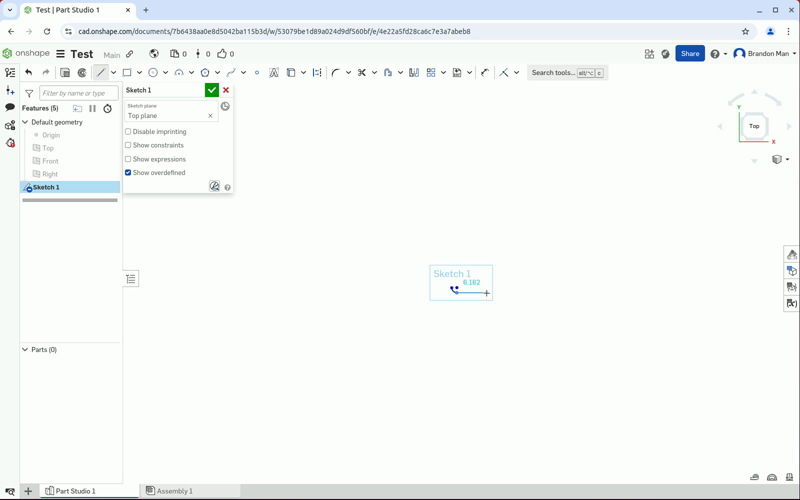
mouse_move(466, 292)
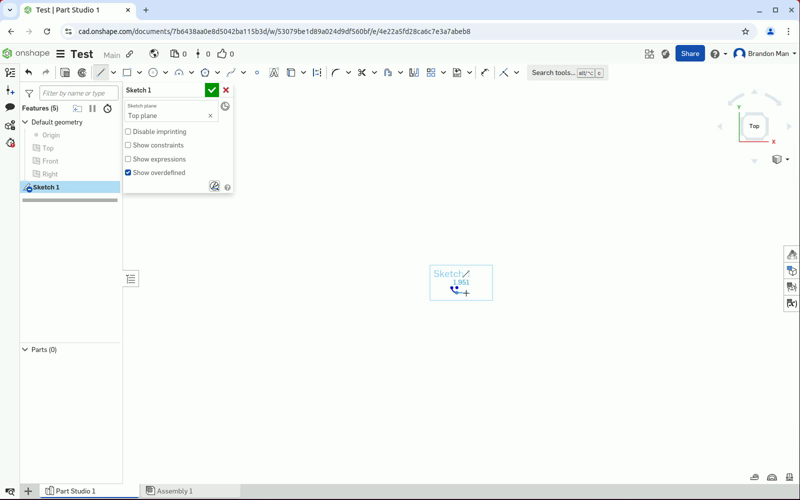
click(466, 292)
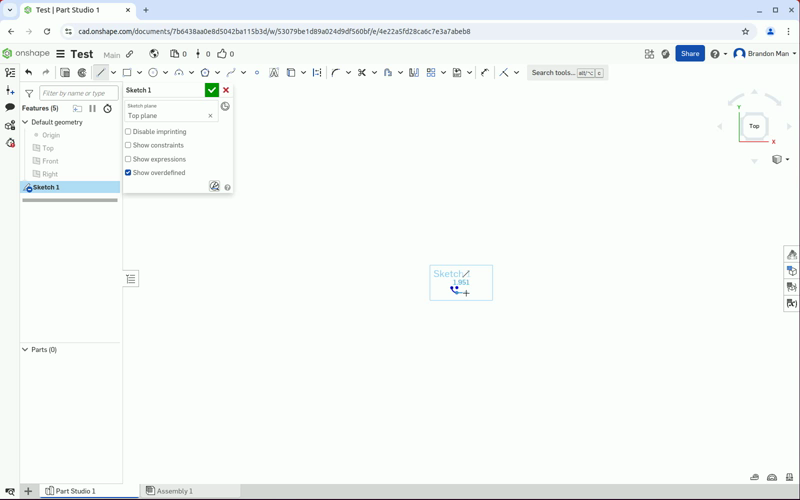
key_up(shift)
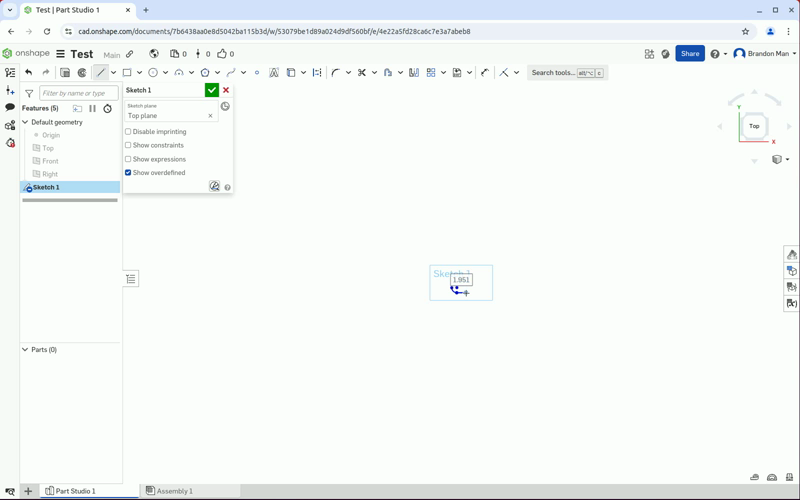
key(esc)
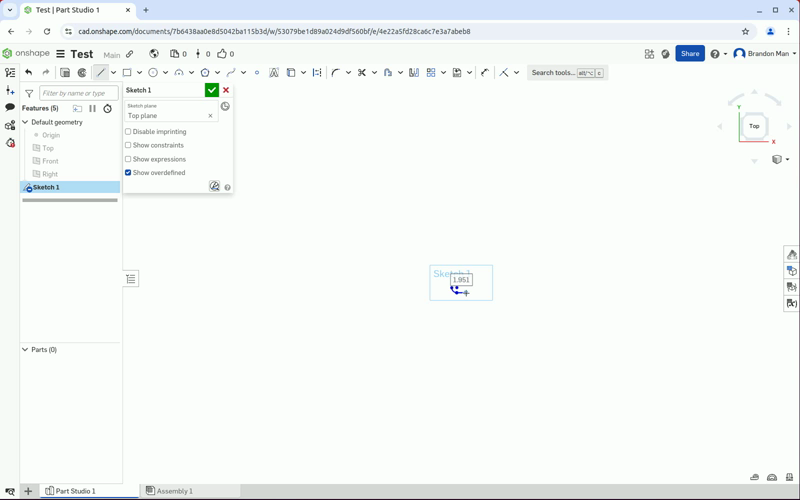
key(a)
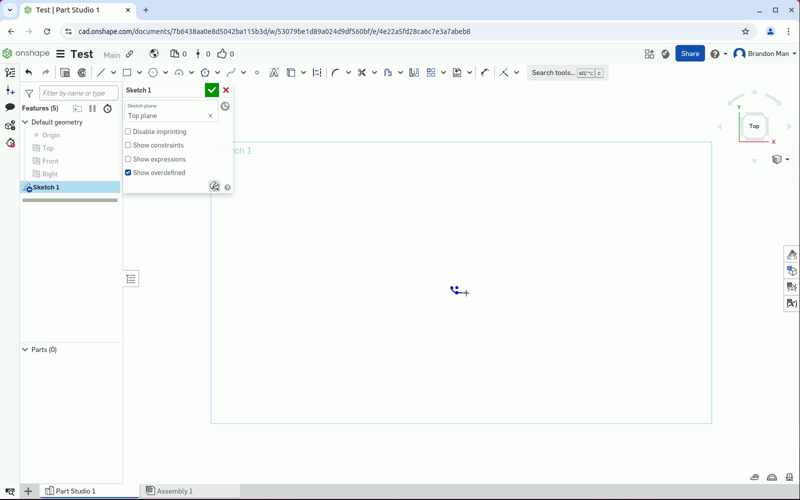
mouse_move(466, 292)
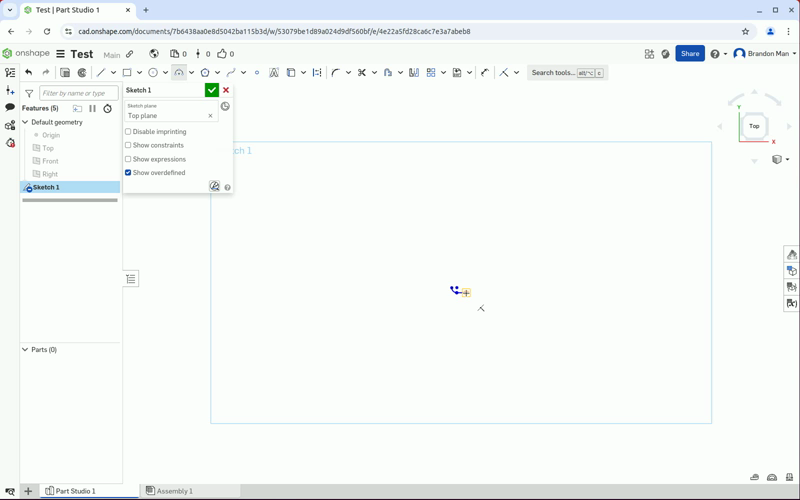
click(466, 292)
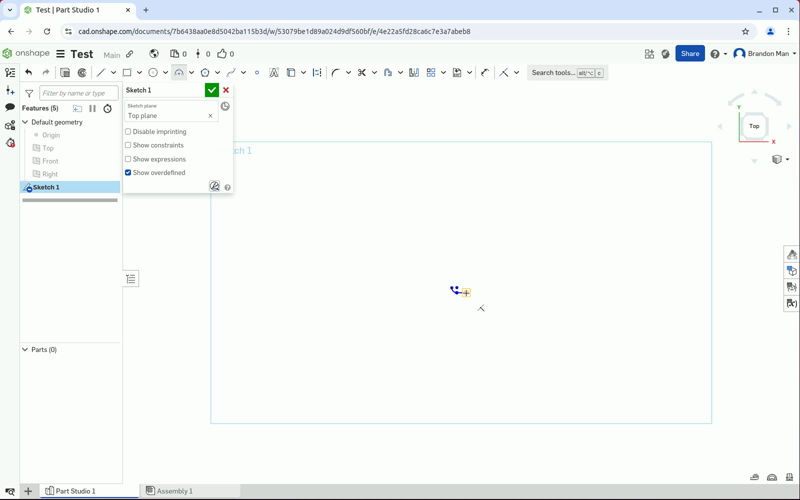
key_down(shift)
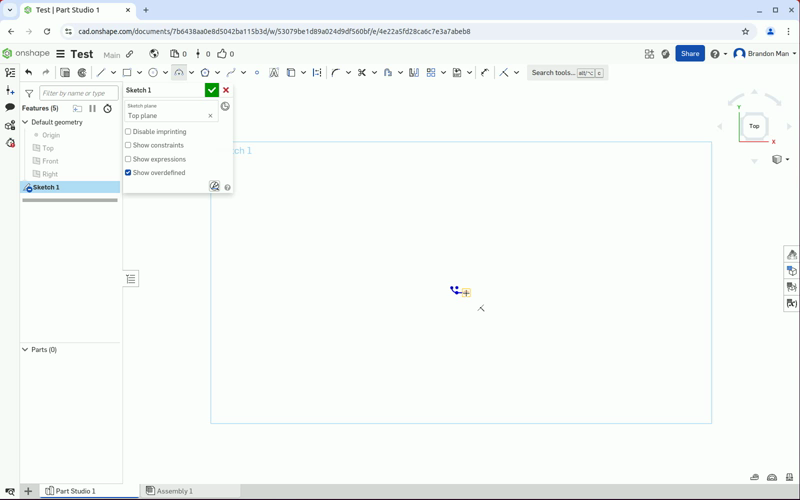
mouse_move(471, 287)
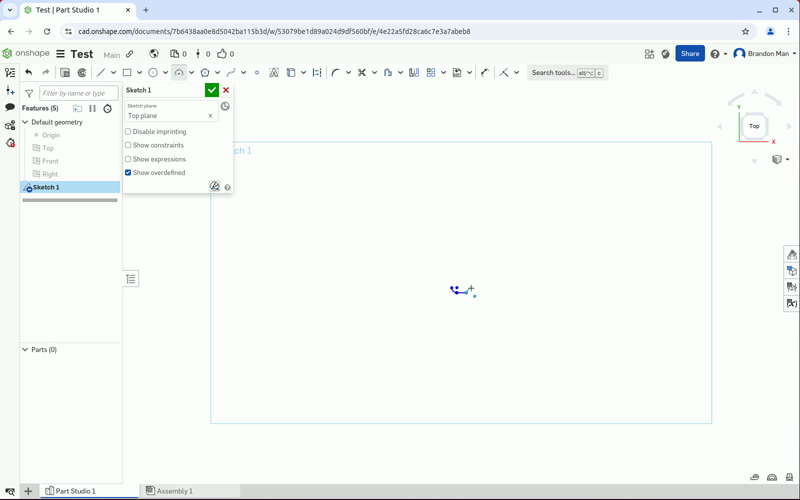
scroll(6)
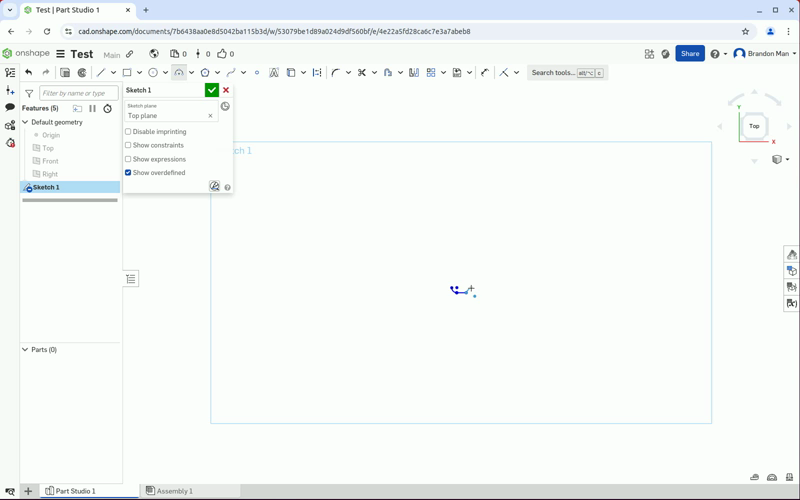
scroll(6)
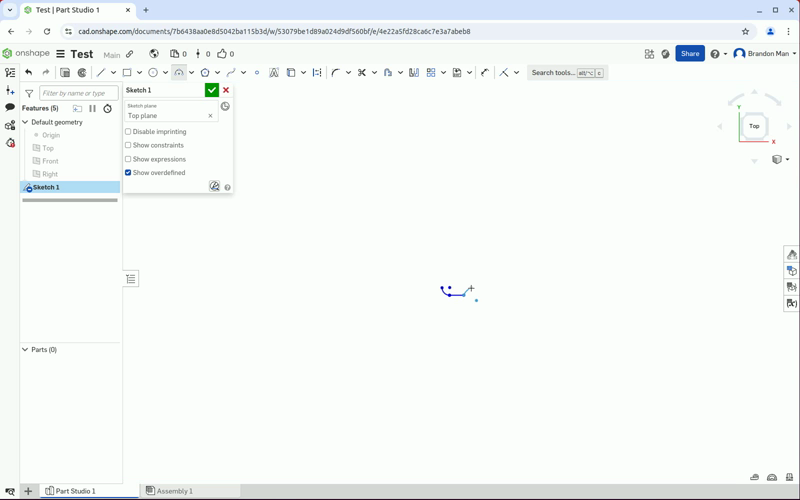
scroll(6)
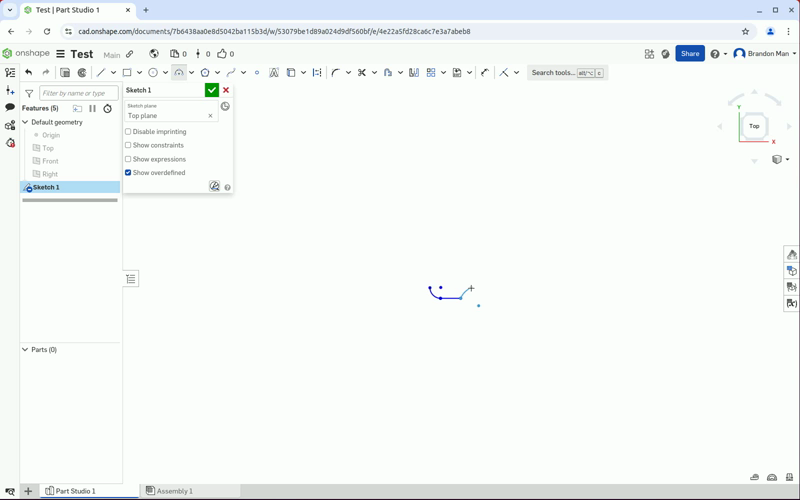
scroll(6)
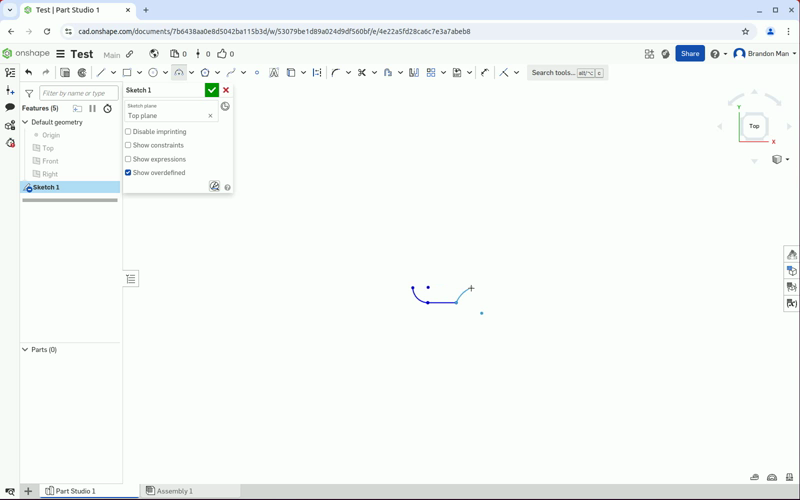
scroll(6)
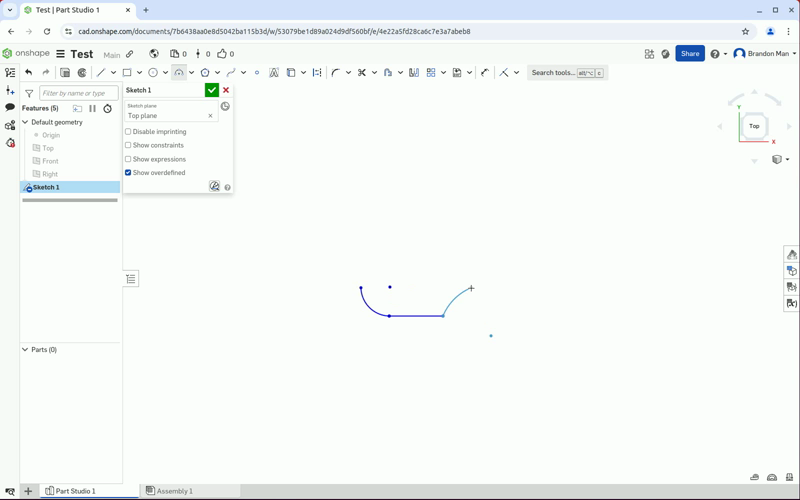
scroll(6)
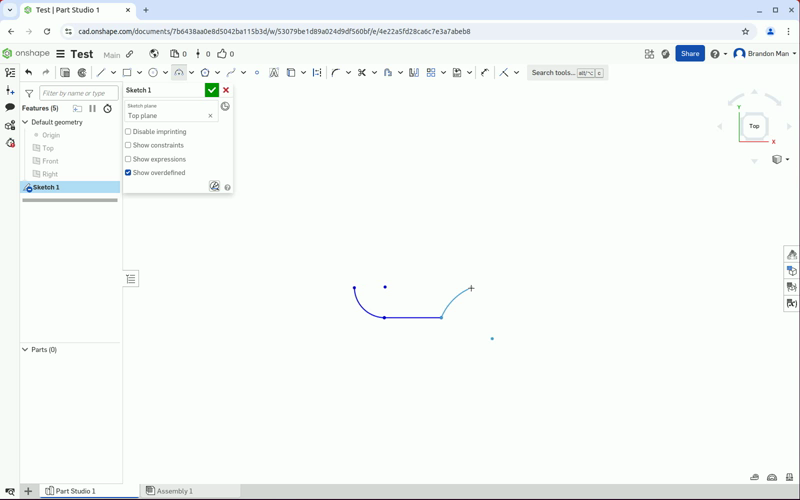
scroll(6)
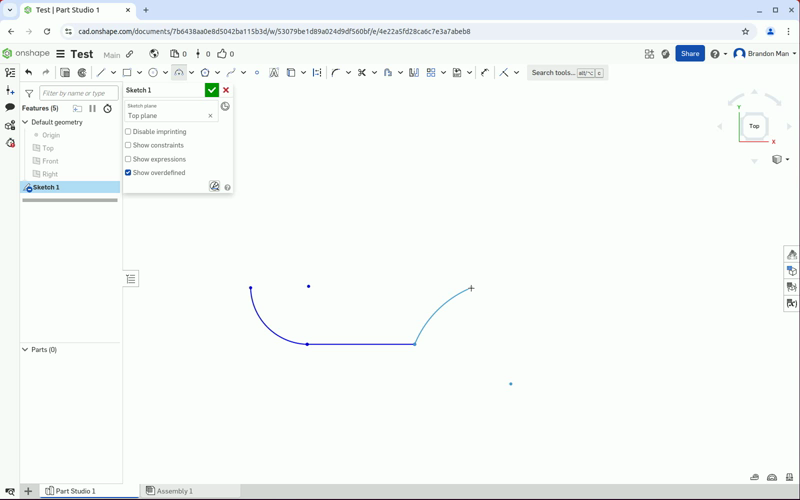
click(471, 287)
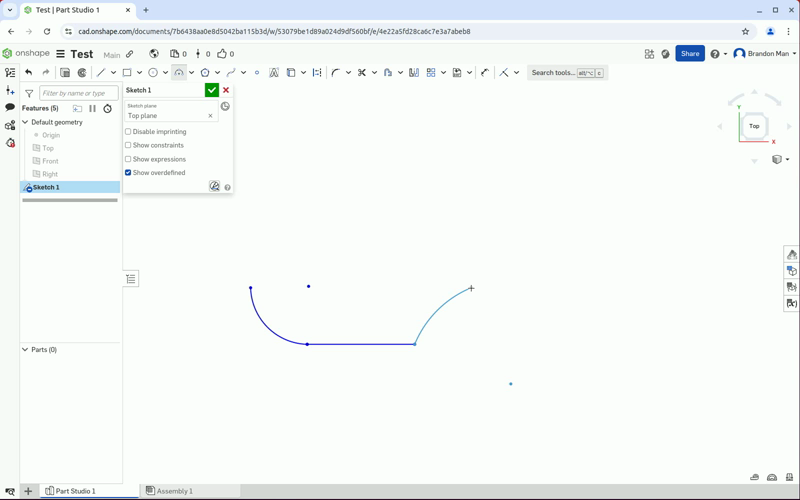
scroll(-6)
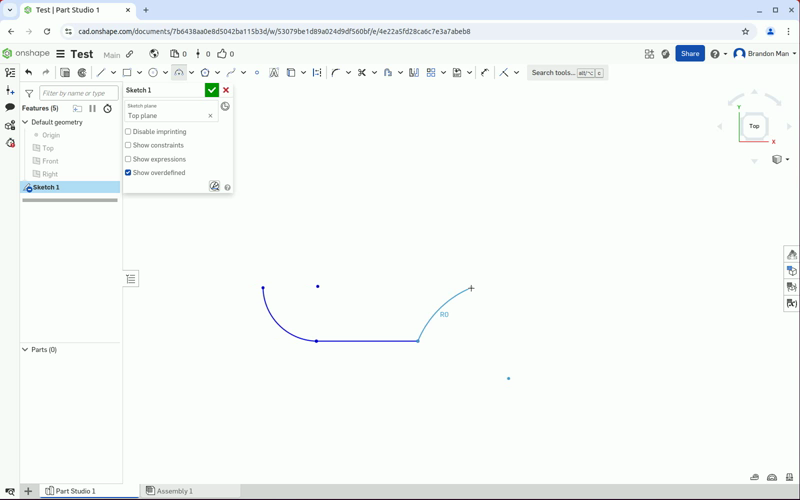
scroll(-6)
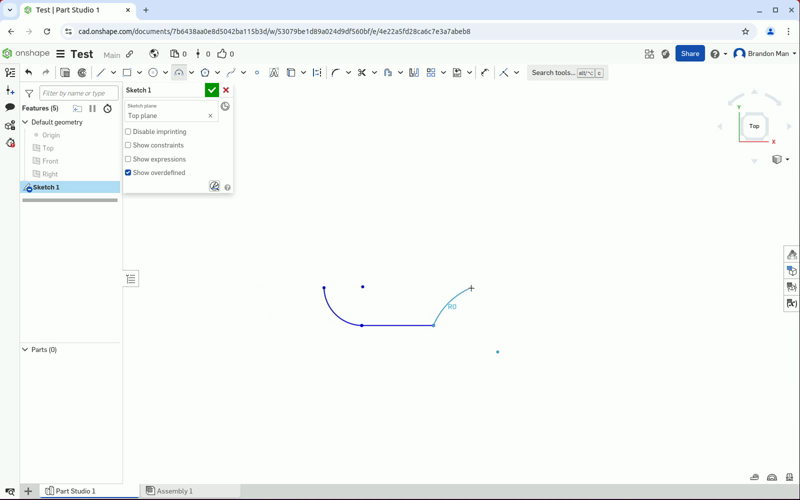
scroll(-6)
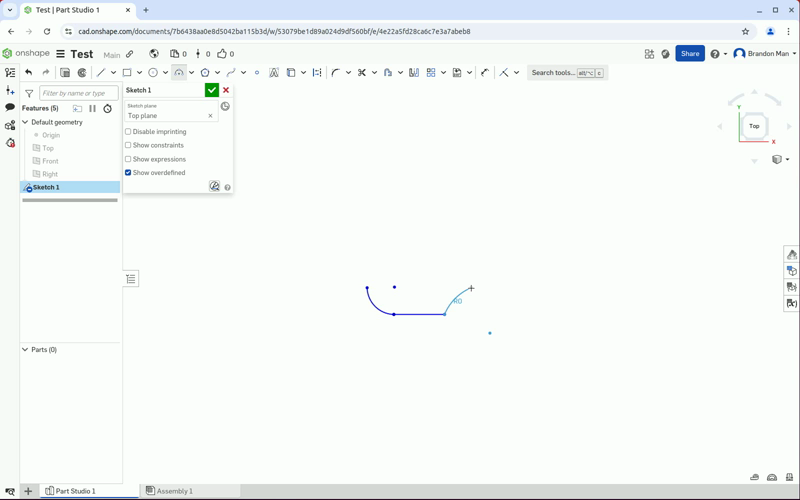
scroll(-6)
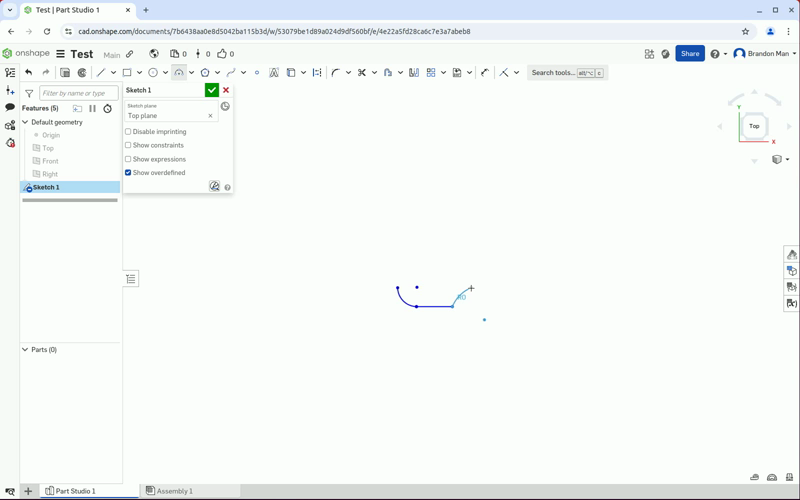
scroll(-6)
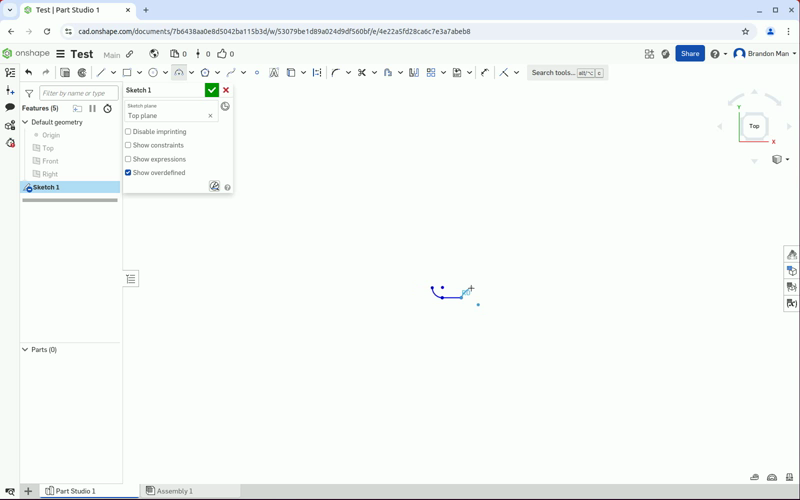
scroll(-6)
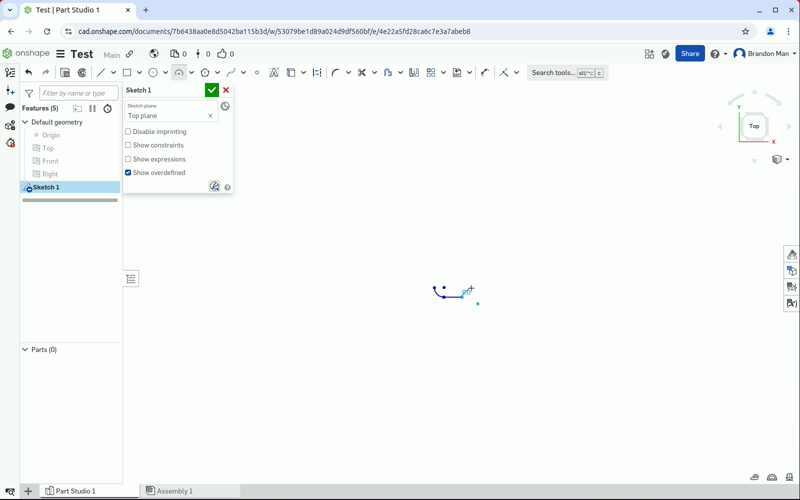
scroll(-6)
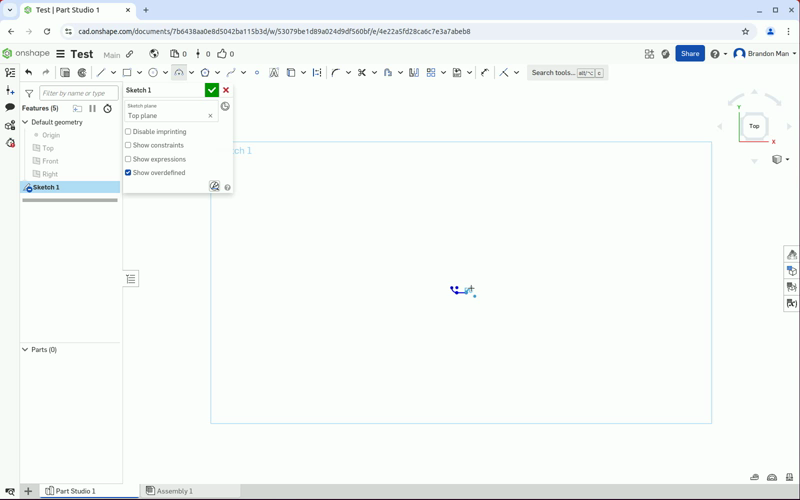
mouse_move(469, 291)
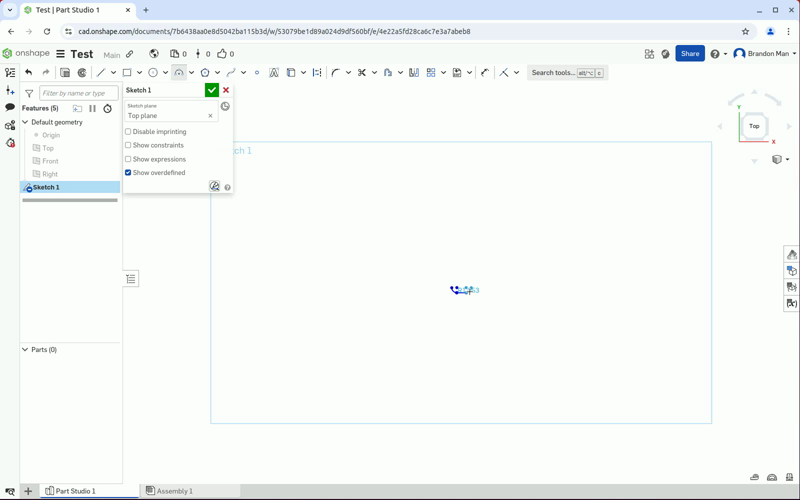
scroll(6)
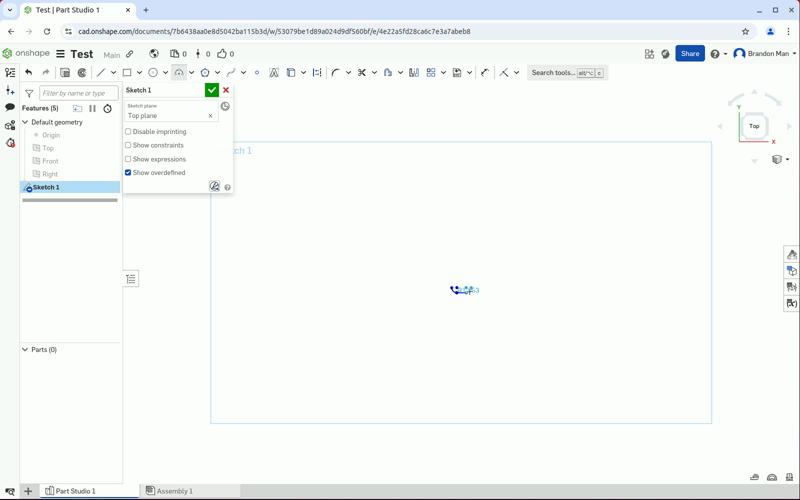
scroll(6)
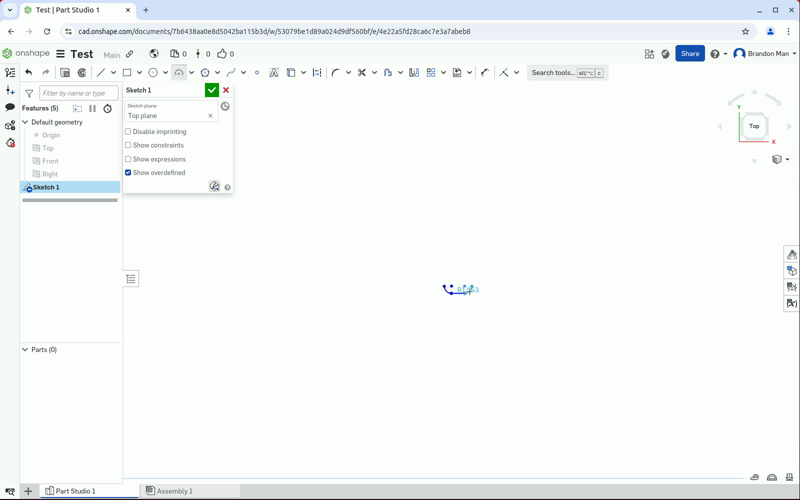
scroll(6)
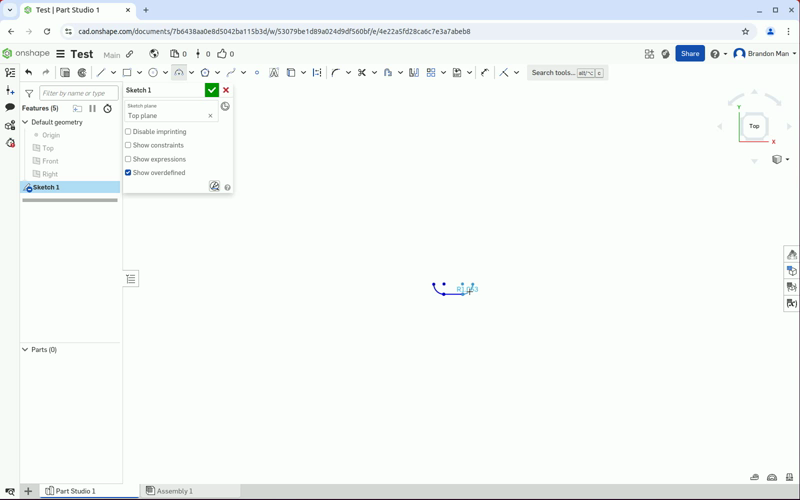
scroll(6)
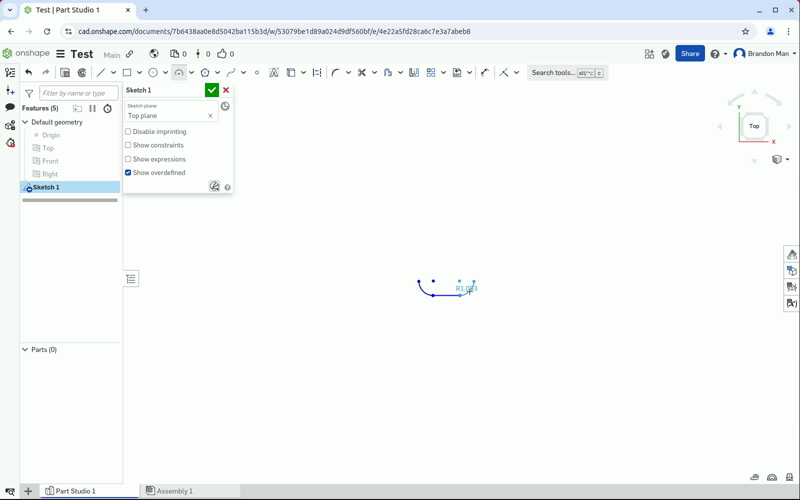
scroll(6)
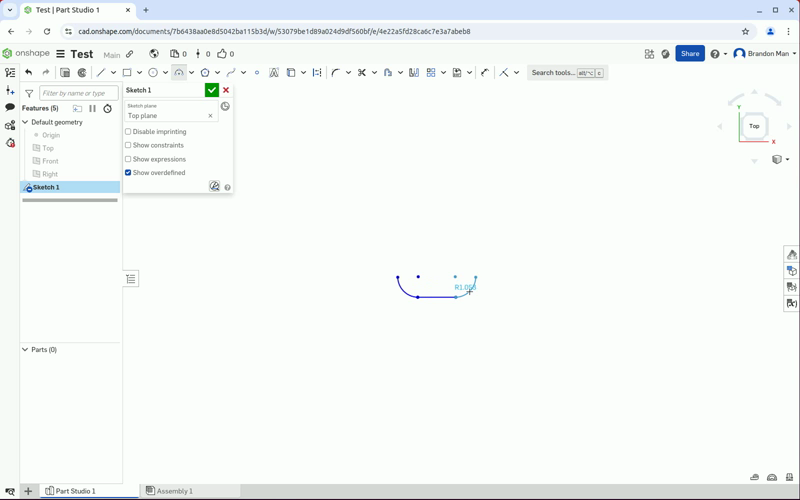
scroll(6)
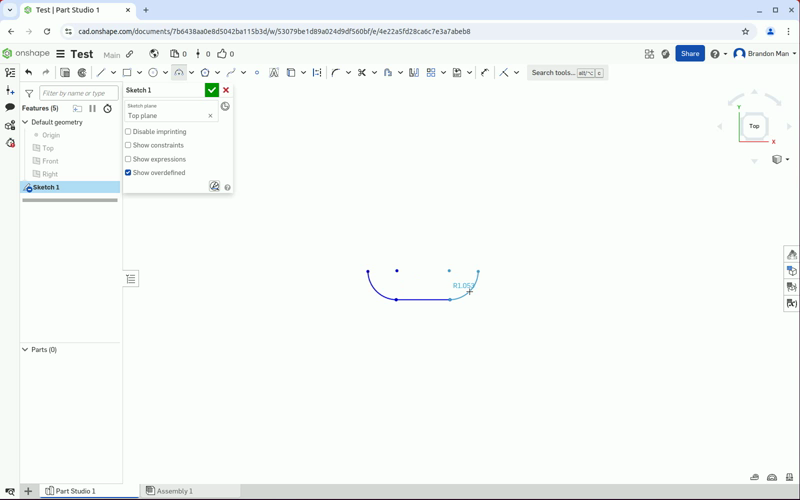
scroll(6)
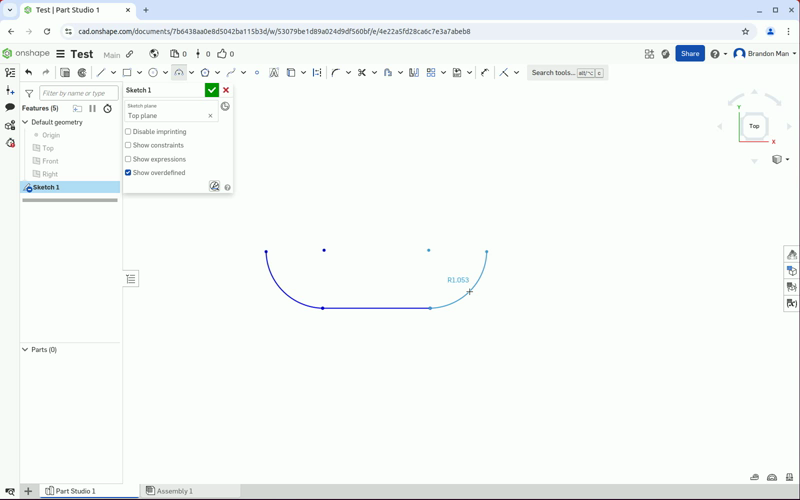
click(469, 291)
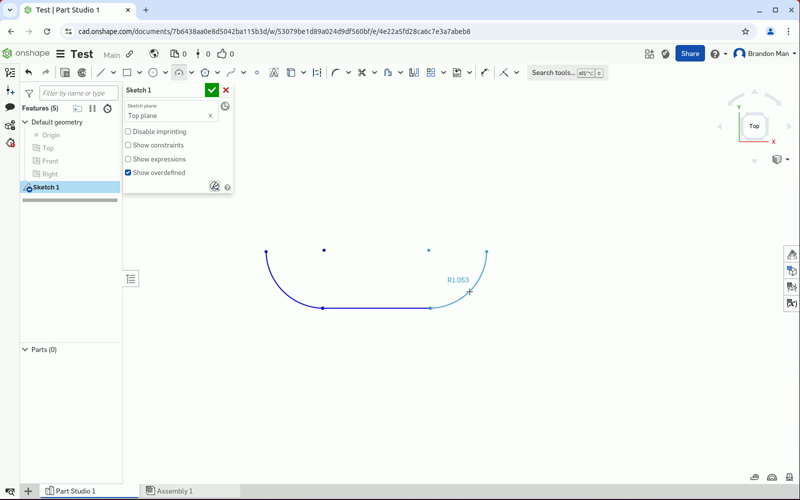
scroll(-6)
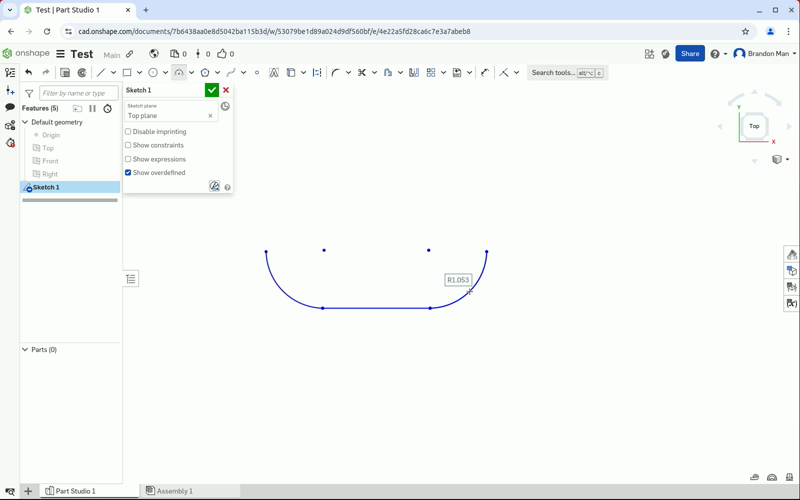
scroll(-6)
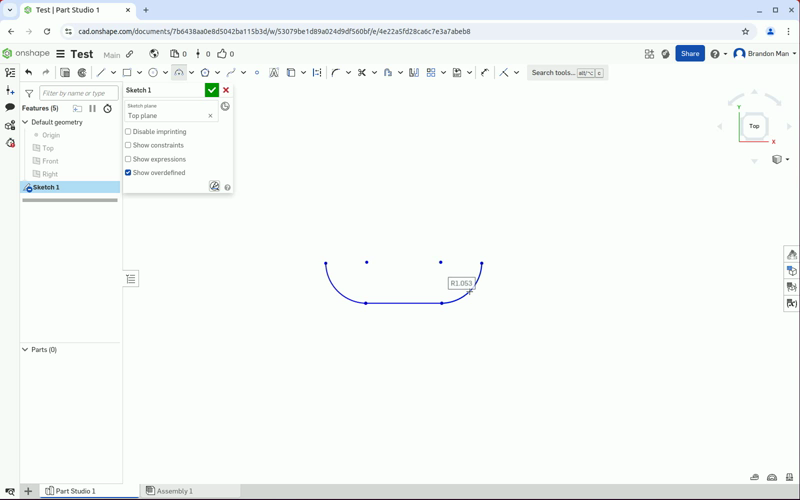
scroll(-6)
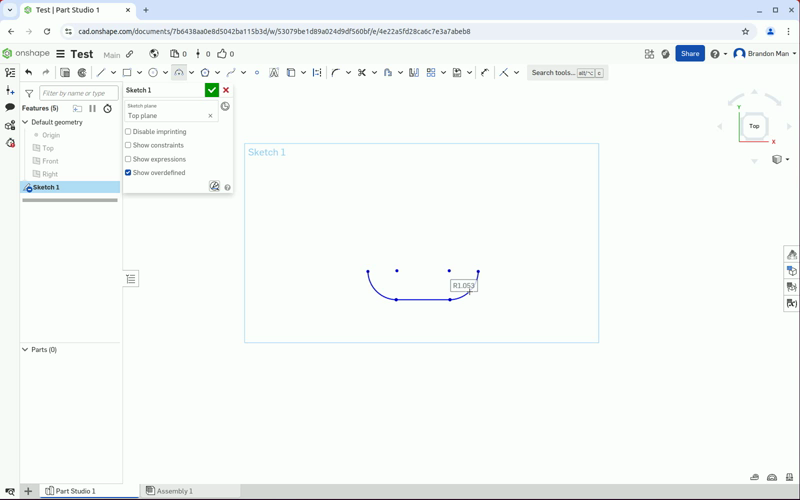
scroll(-6)
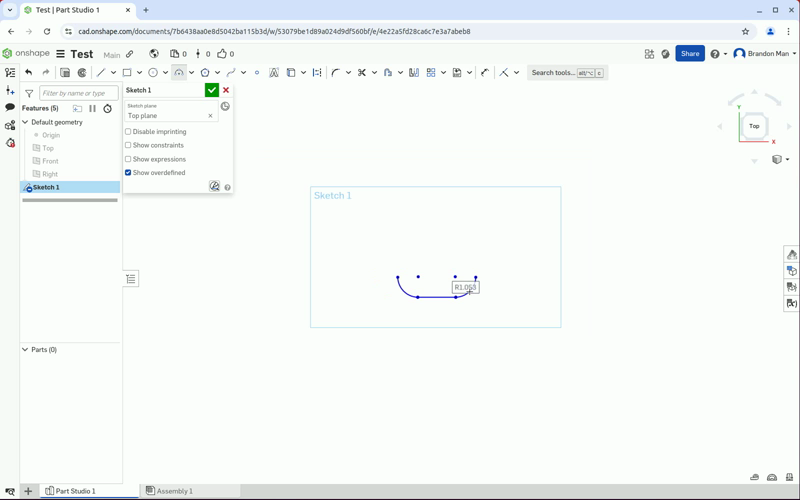
scroll(-6)
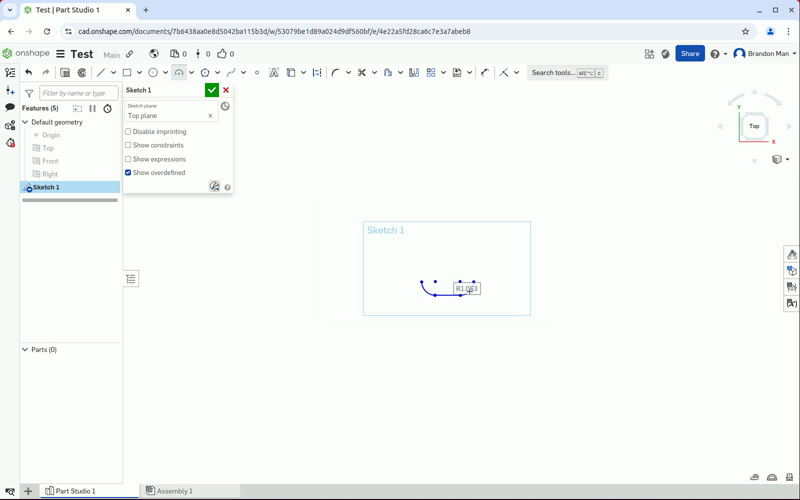
scroll(-6)
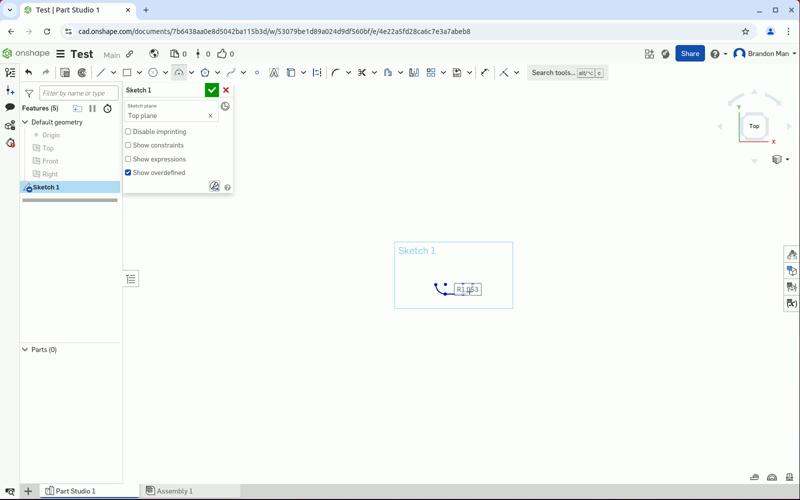
scroll(-6)
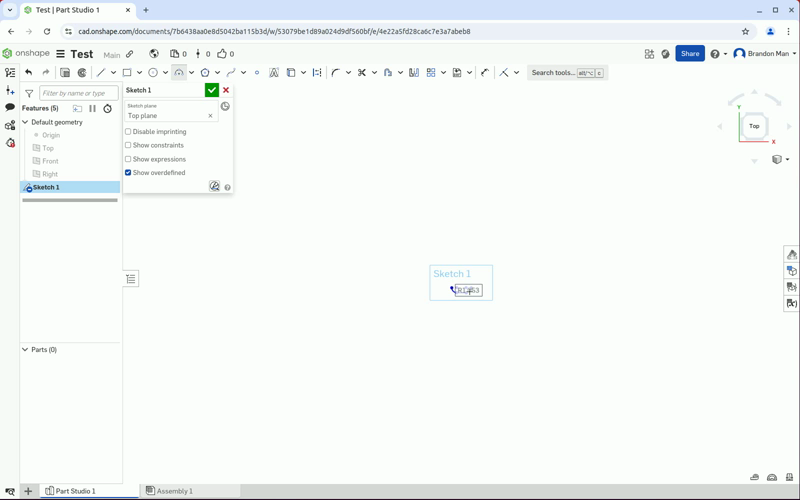
key_up(shift)
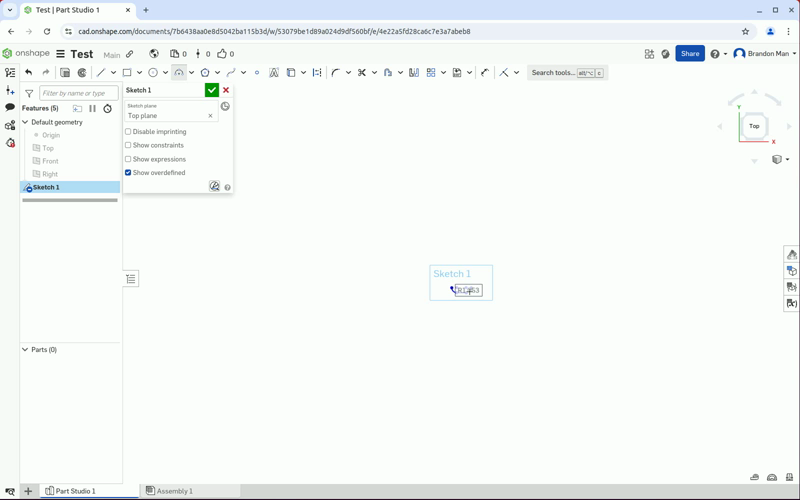
key(esc)
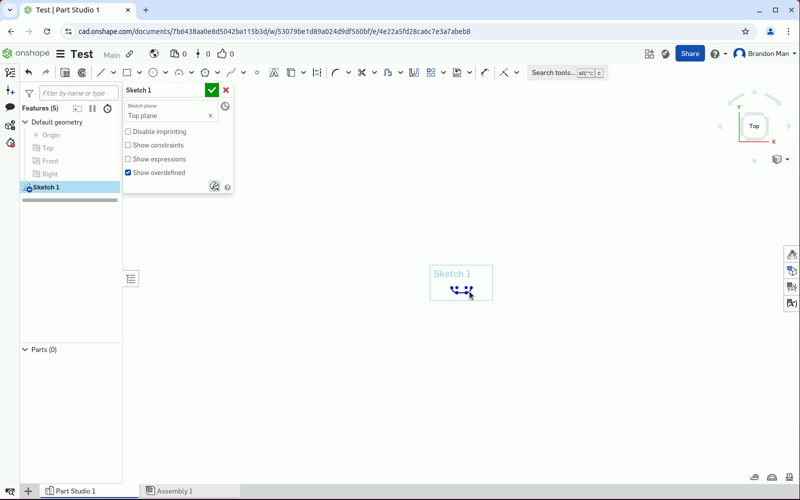
key(l)
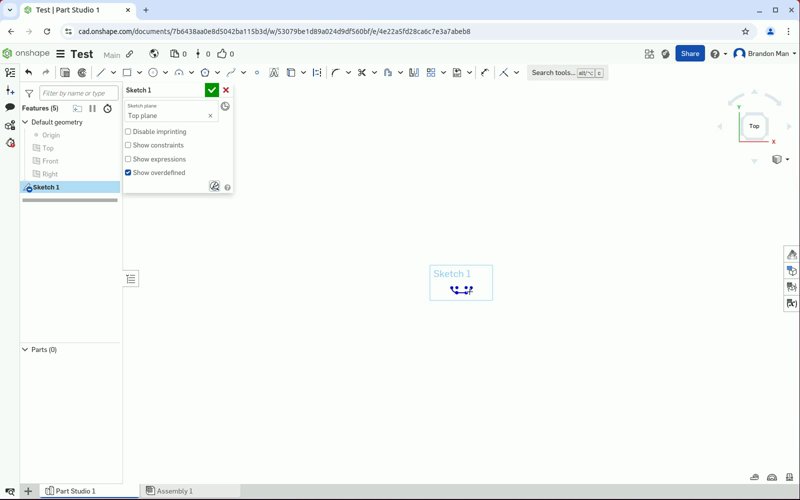
mouse_move(471, 287)
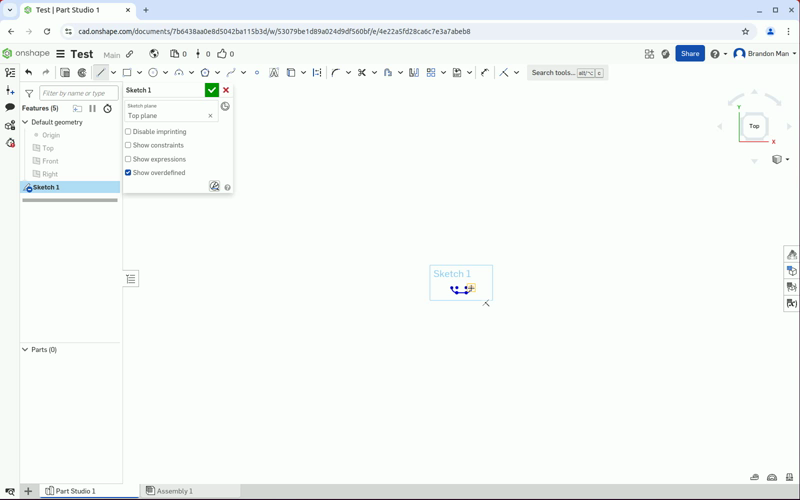
scroll(6)
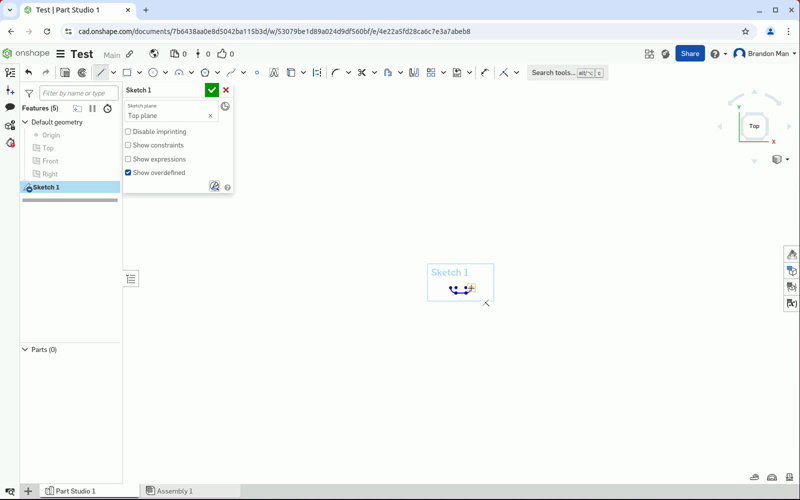
scroll(6)
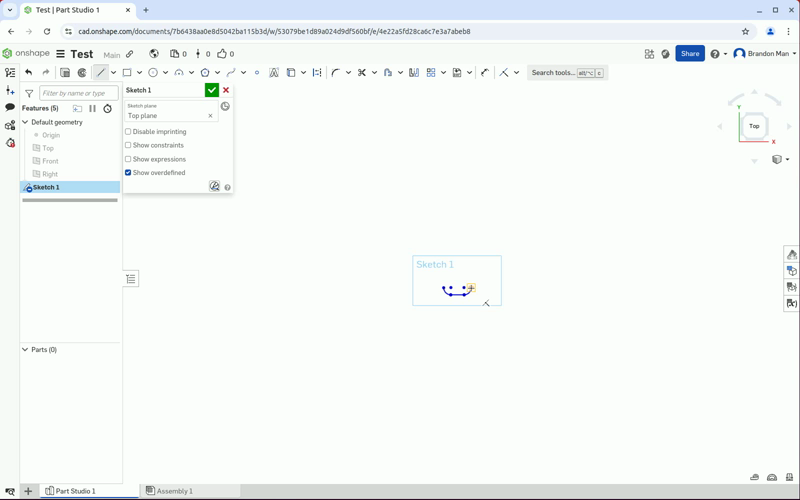
scroll(6)
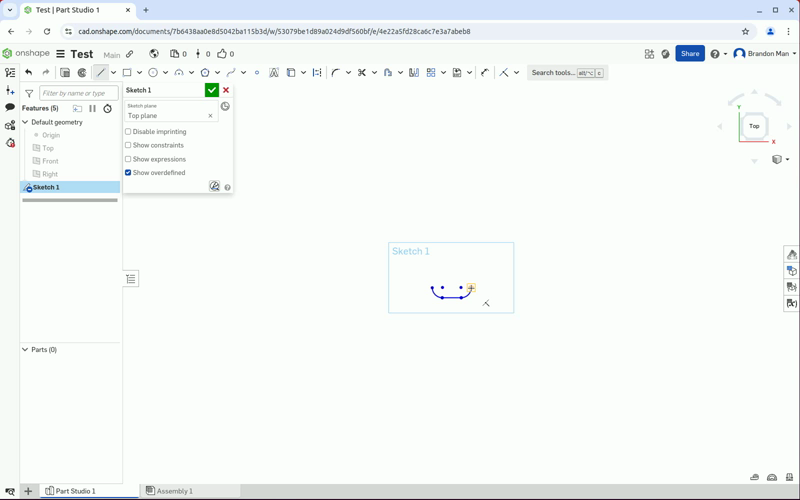
scroll(6)
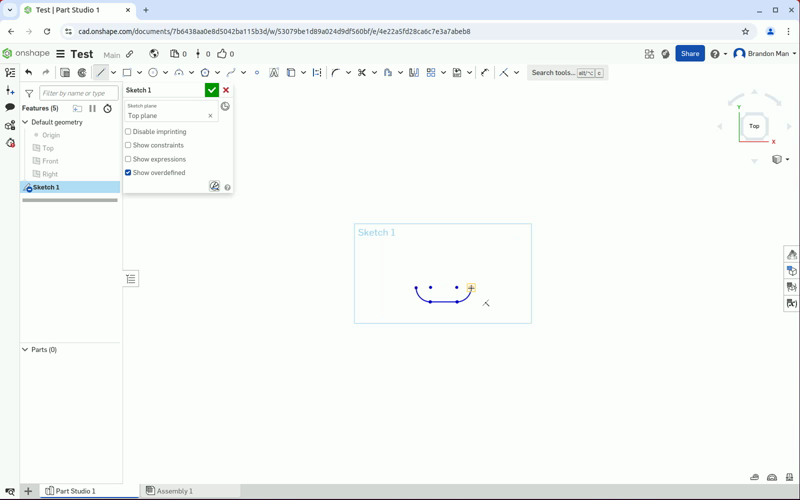
scroll(6)
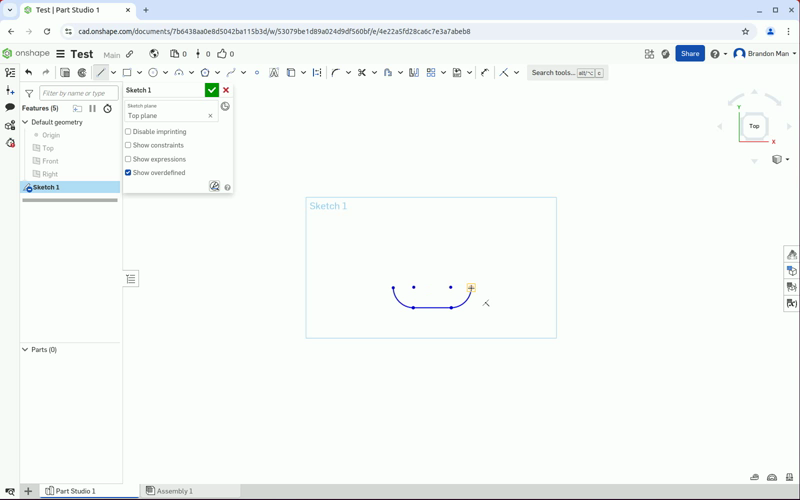
scroll(6)
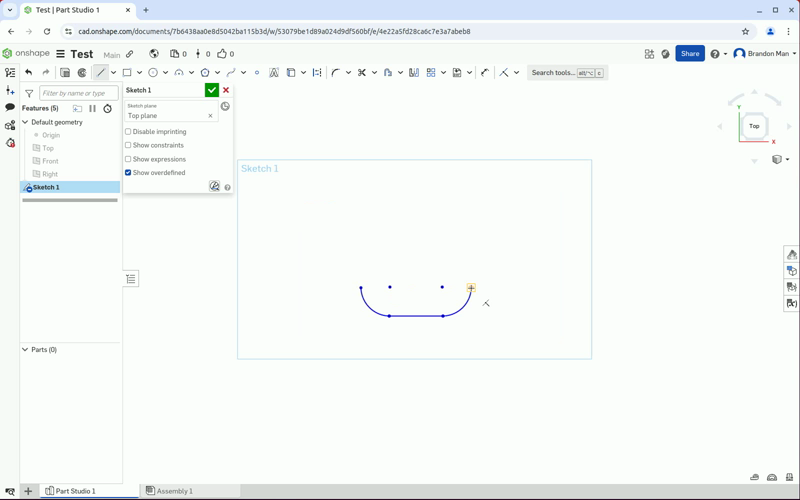
scroll(6)
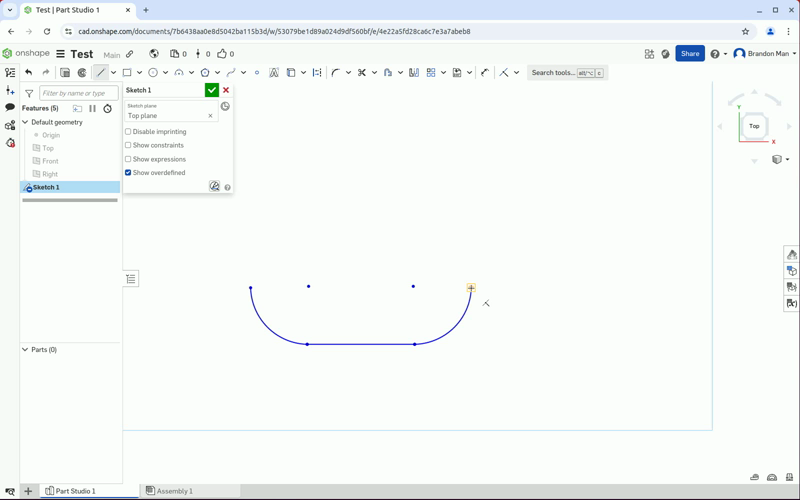
click(471, 287)
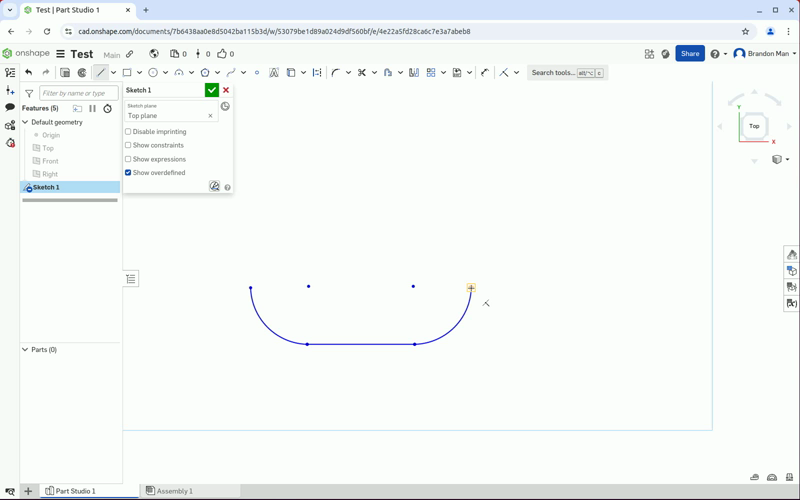
scroll(-6)
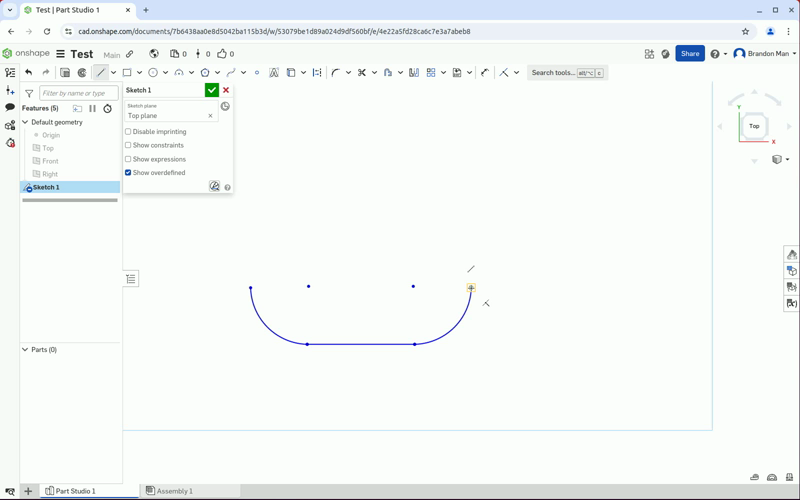
scroll(-6)
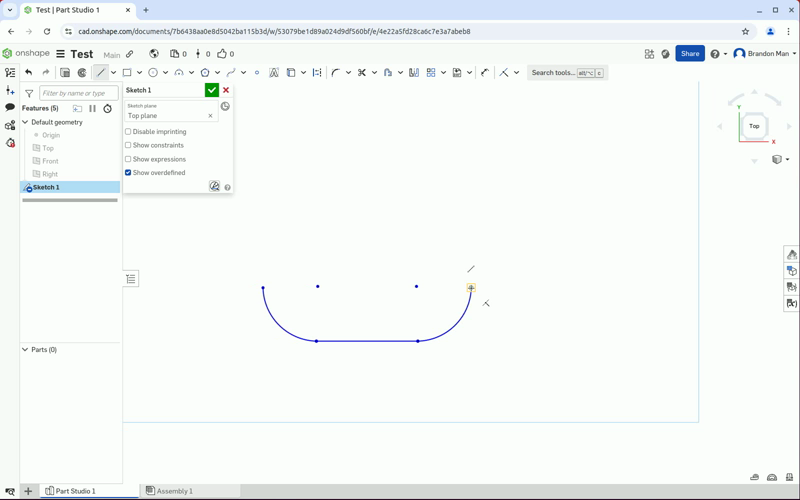
scroll(-6)
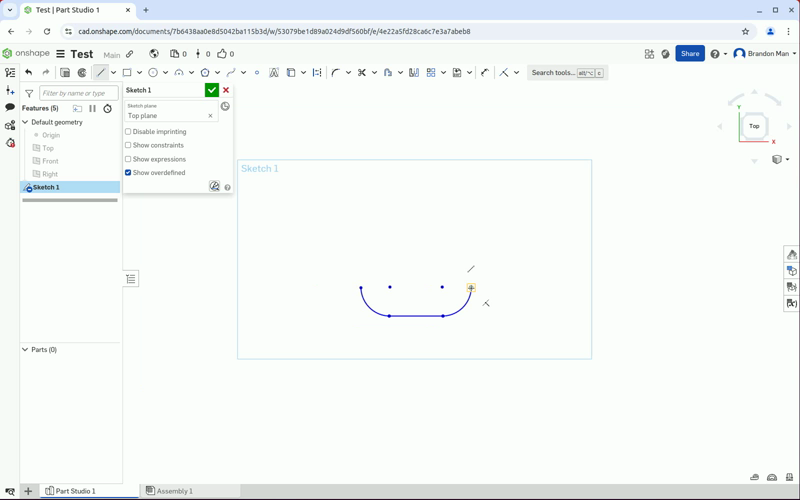
scroll(-6)
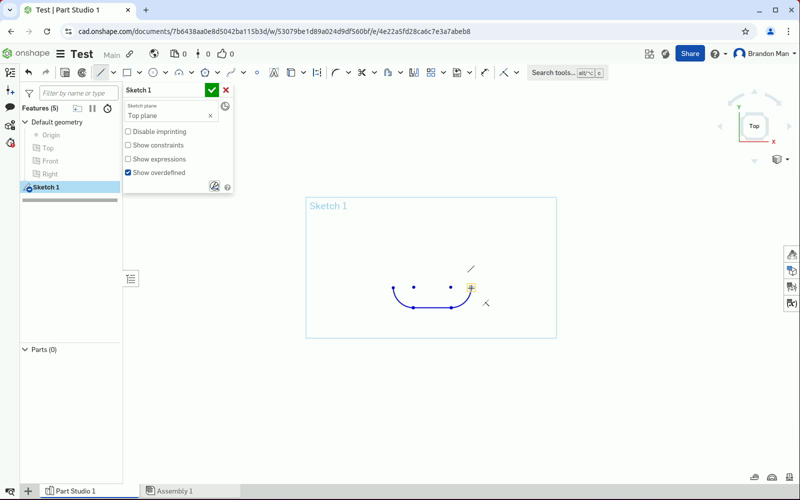
scroll(-6)
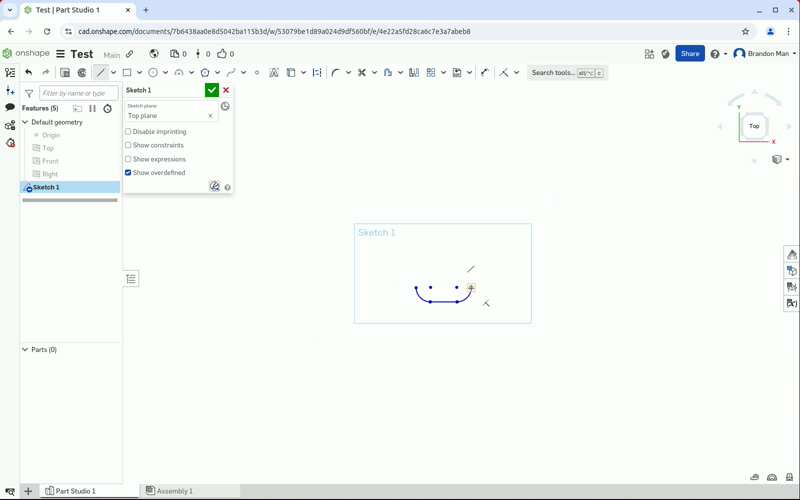
scroll(-6)
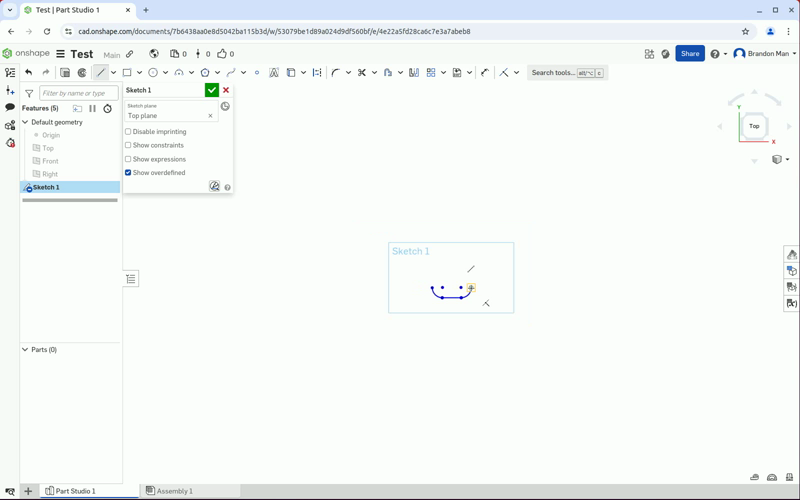
scroll(-6)
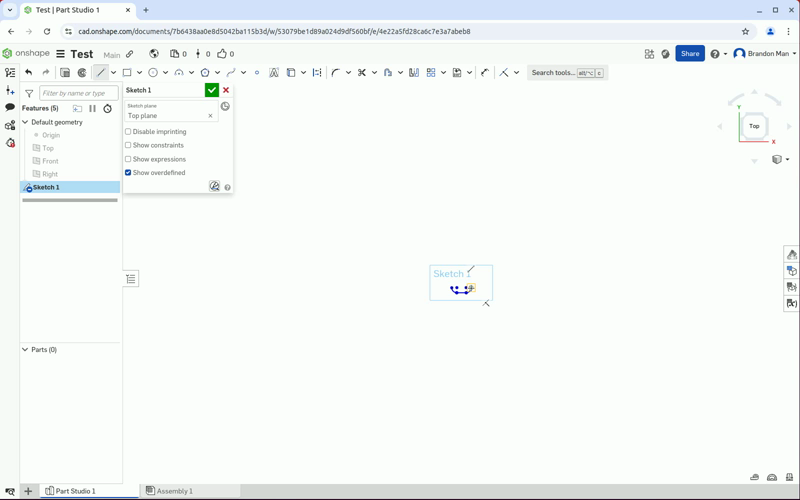
key_down(shift)
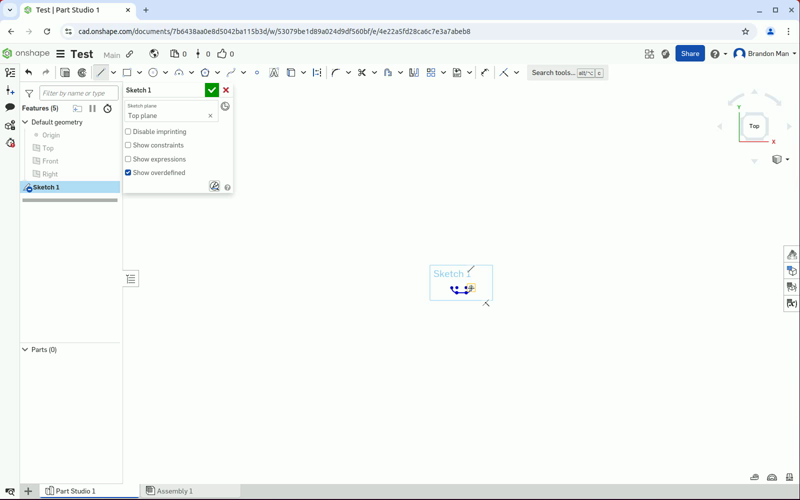
mouse_move(501, 287)
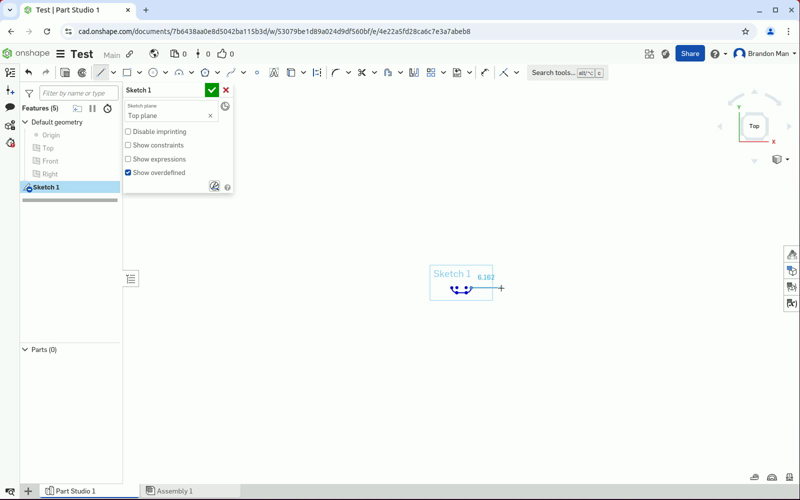
mouse_move(471, 277)
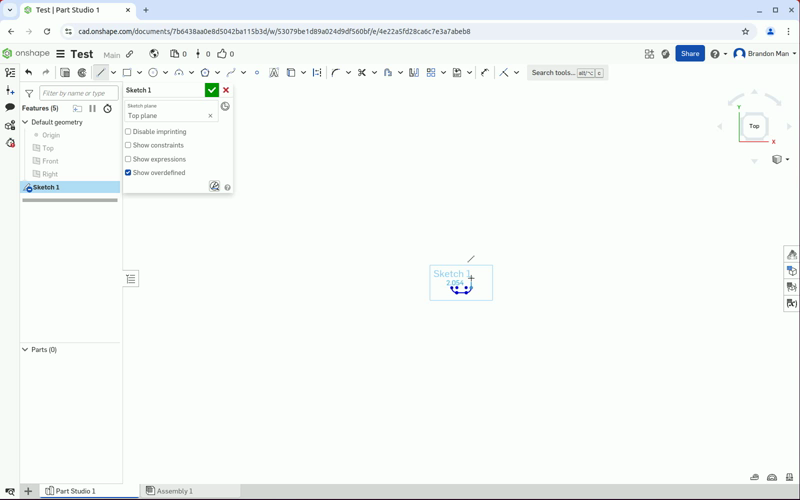
click(471, 277)
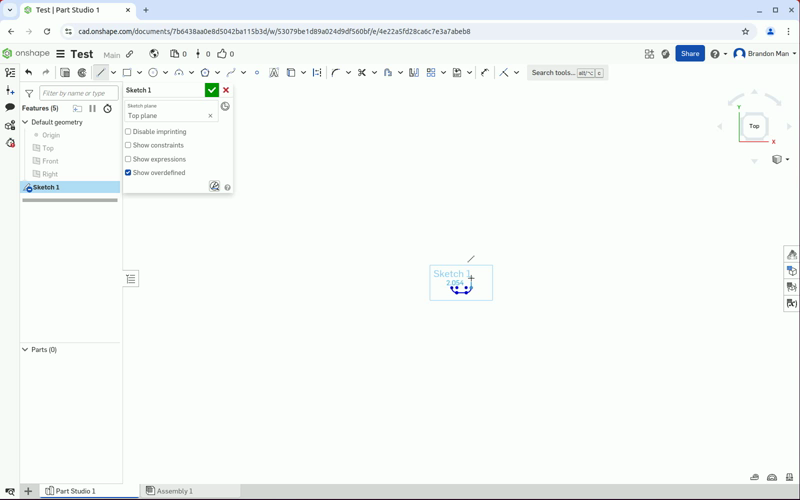
key_up(shift)
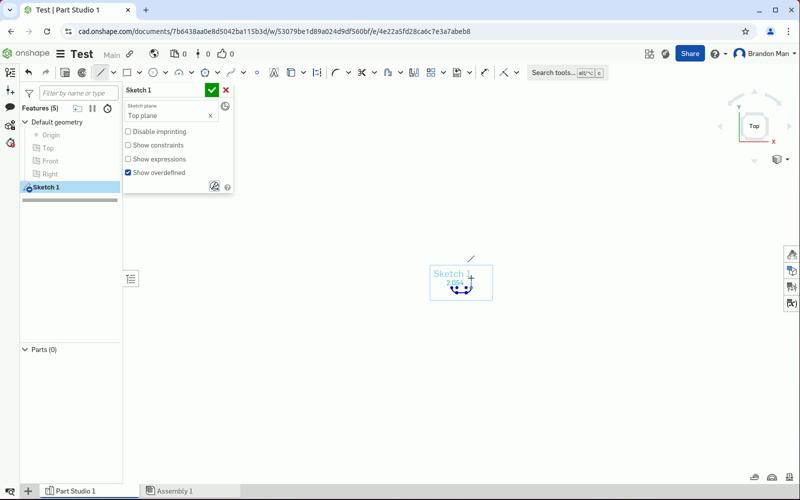
key(esc)
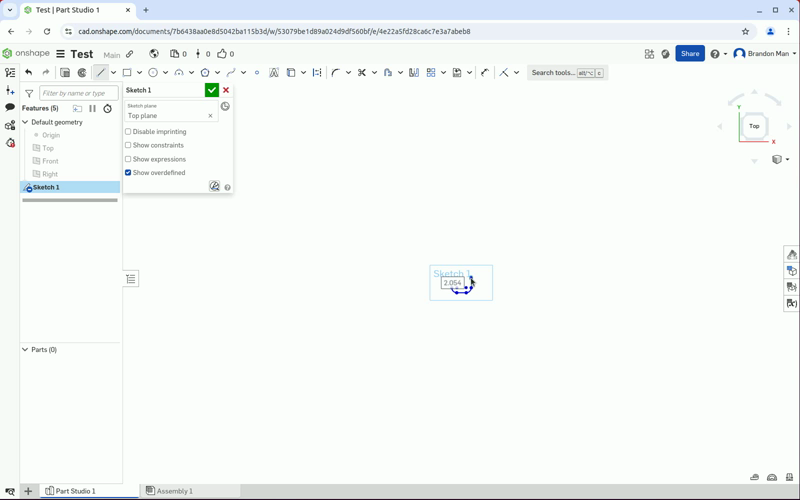
key(a)
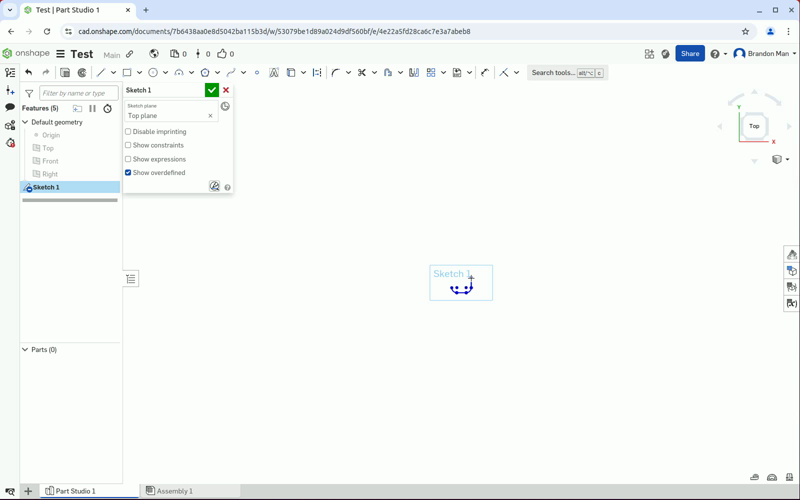
mouse_move(471, 277)
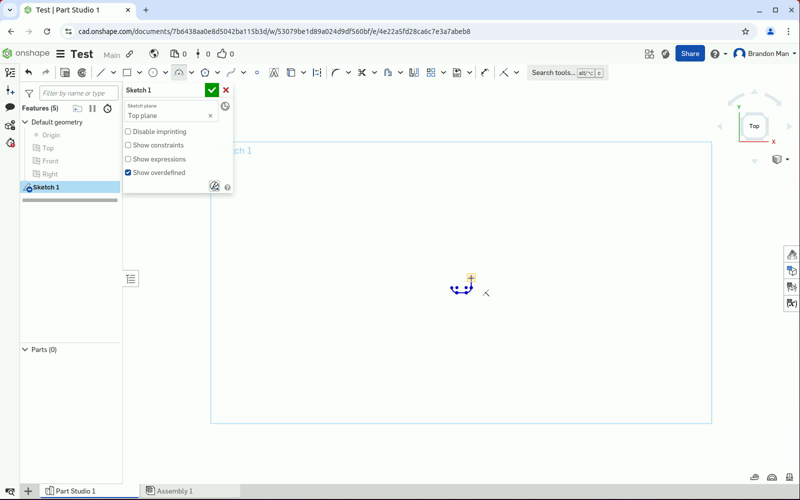
click(471, 277)
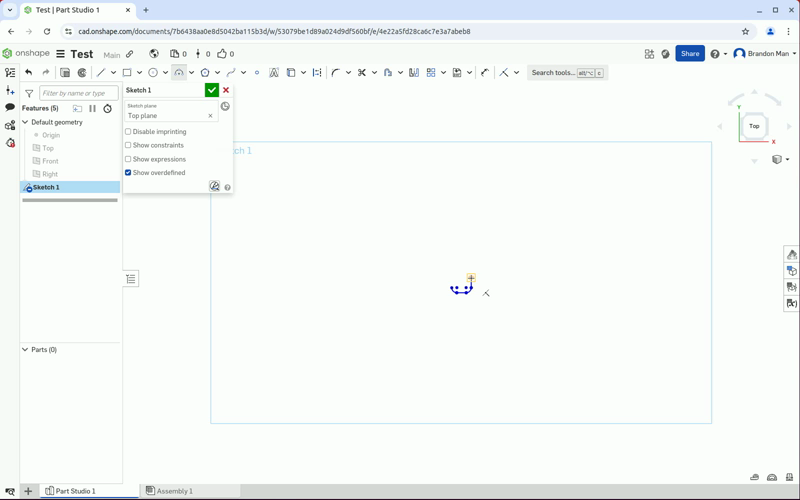
key_down(shift)
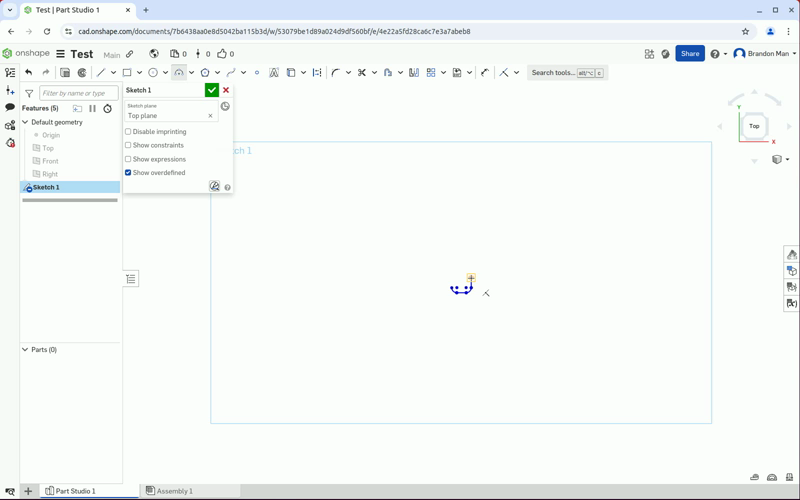
mouse_move(466, 272)
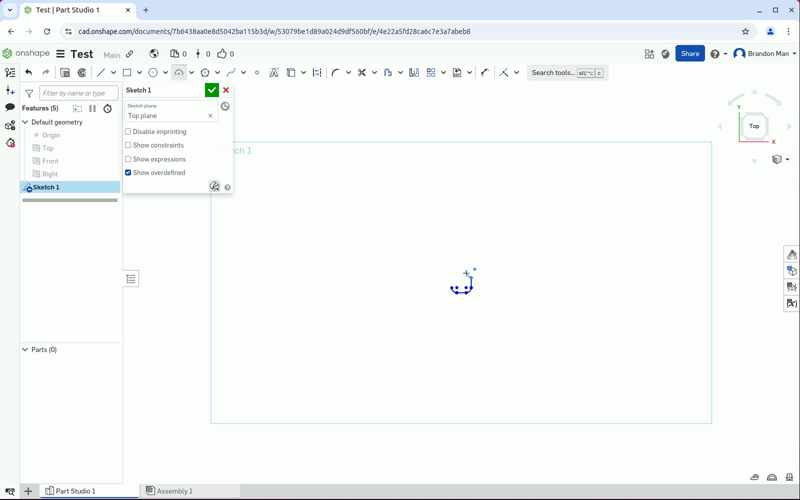
scroll(6)
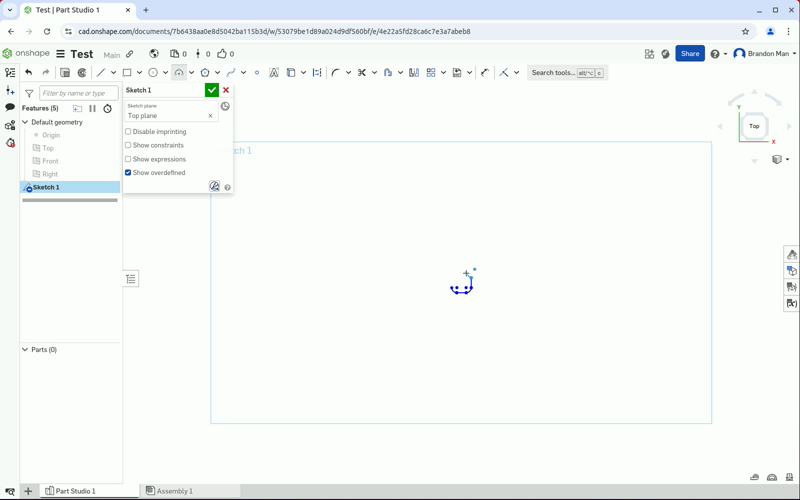
scroll(6)
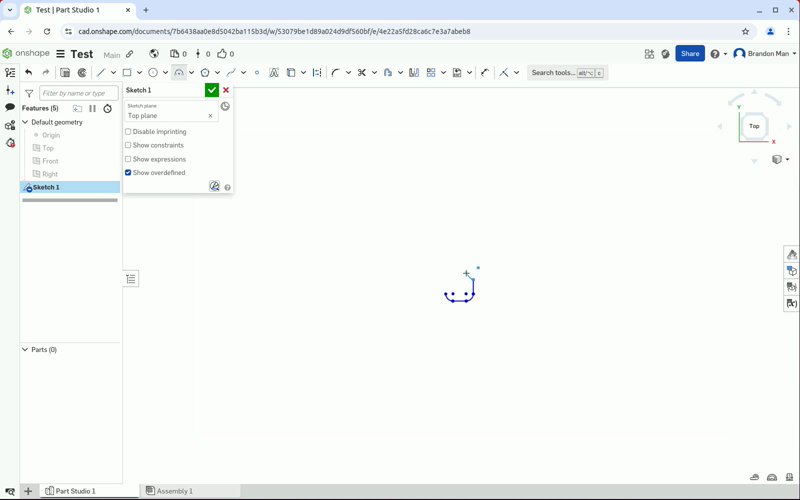
scroll(6)
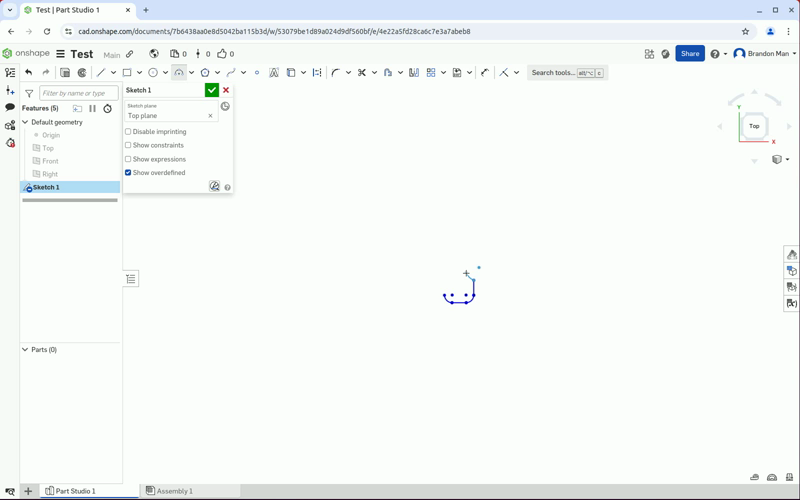
scroll(6)
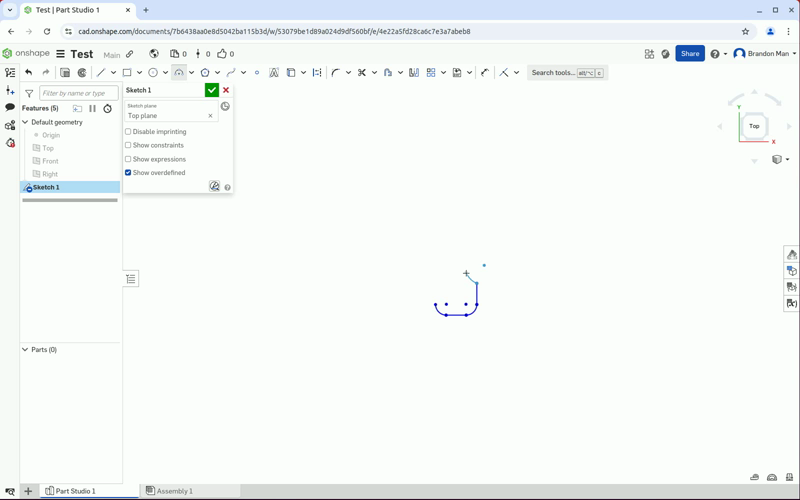
scroll(6)
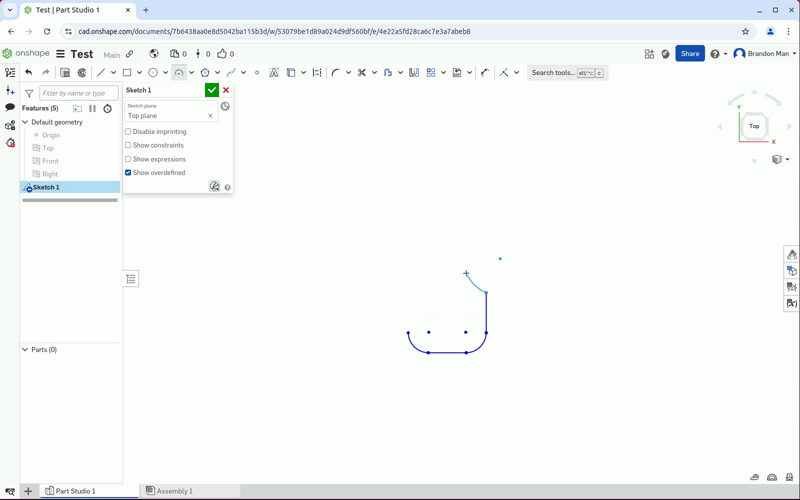
scroll(6)
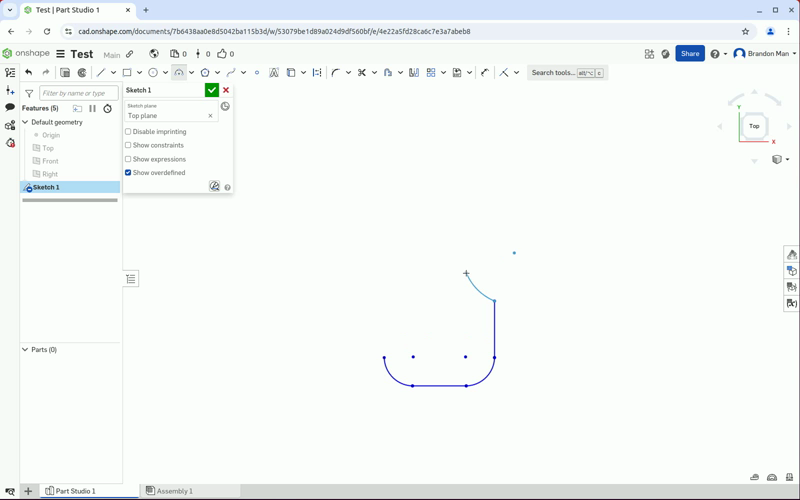
scroll(6)
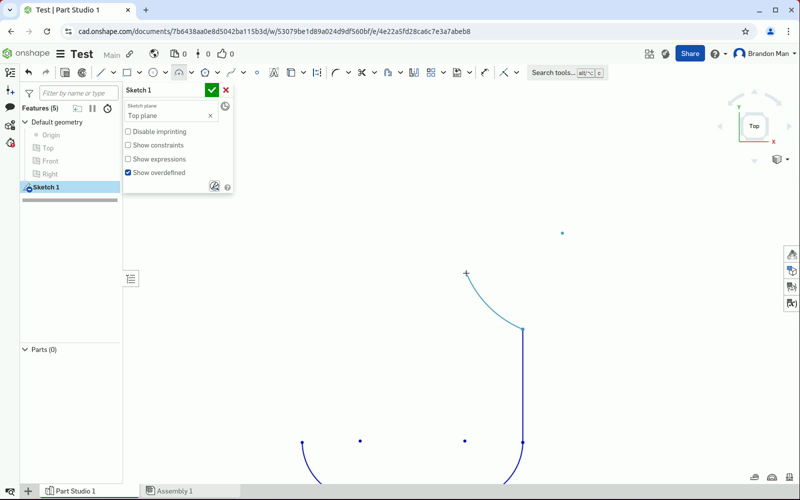
click(466, 272)
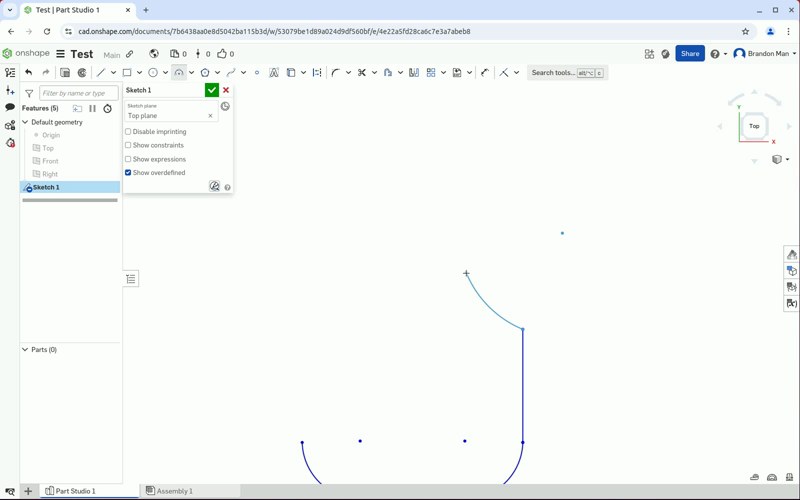
scroll(-6)
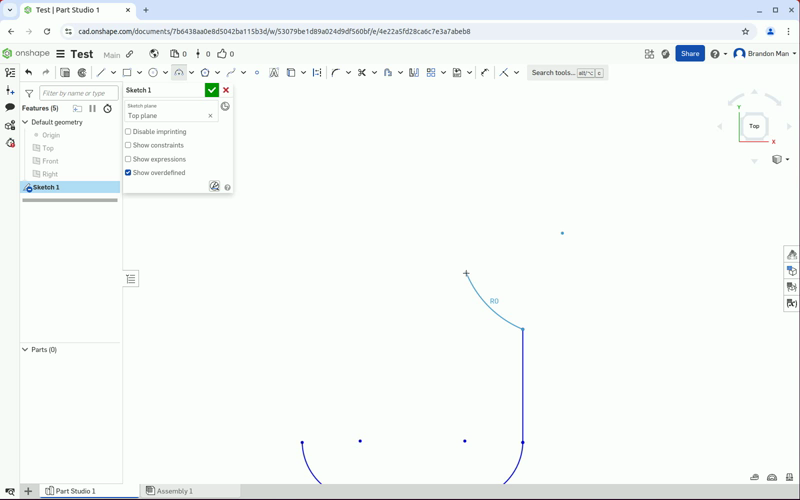
scroll(-6)
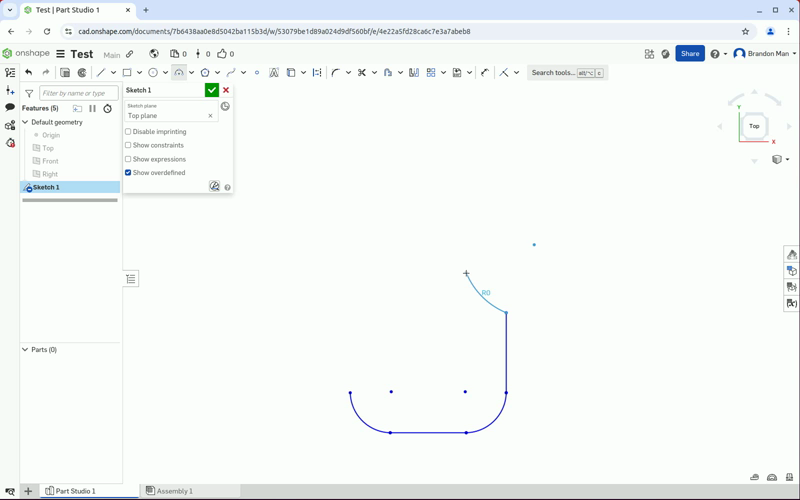
scroll(-6)
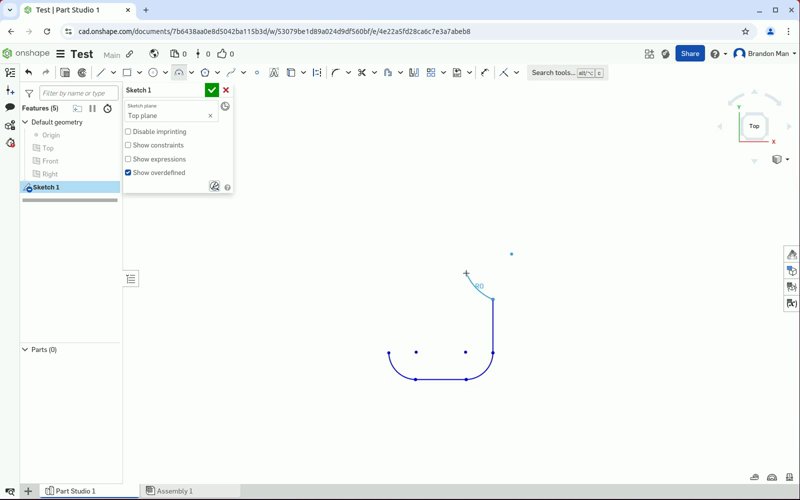
scroll(-6)
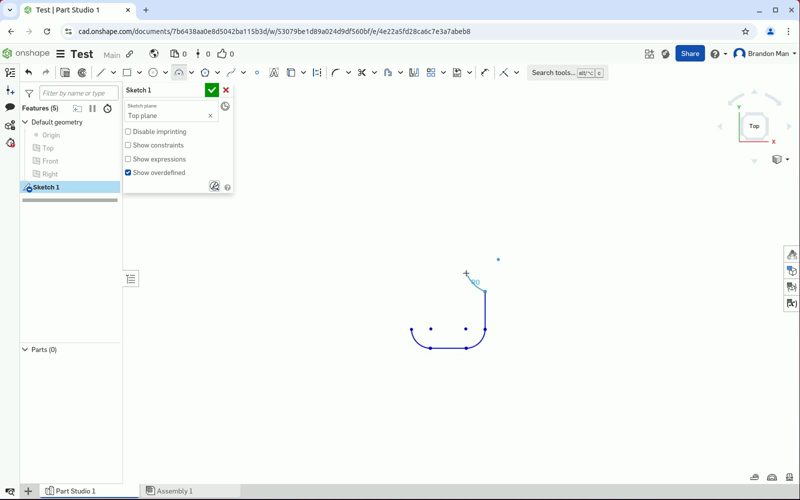
scroll(-6)
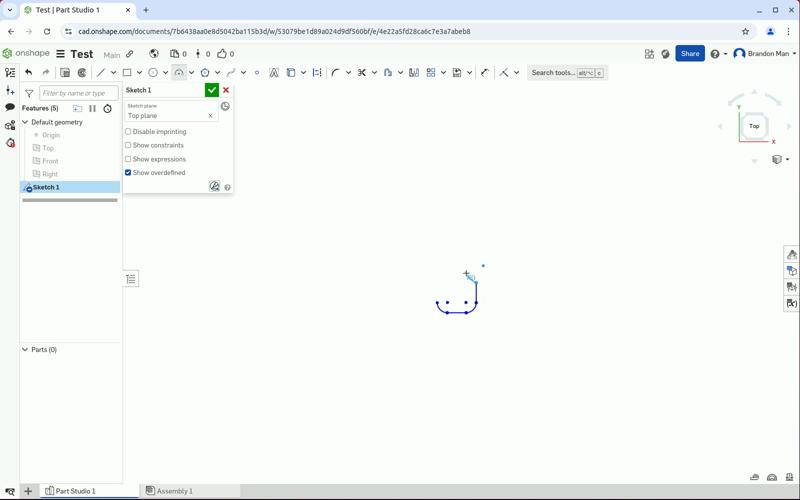
scroll(-6)
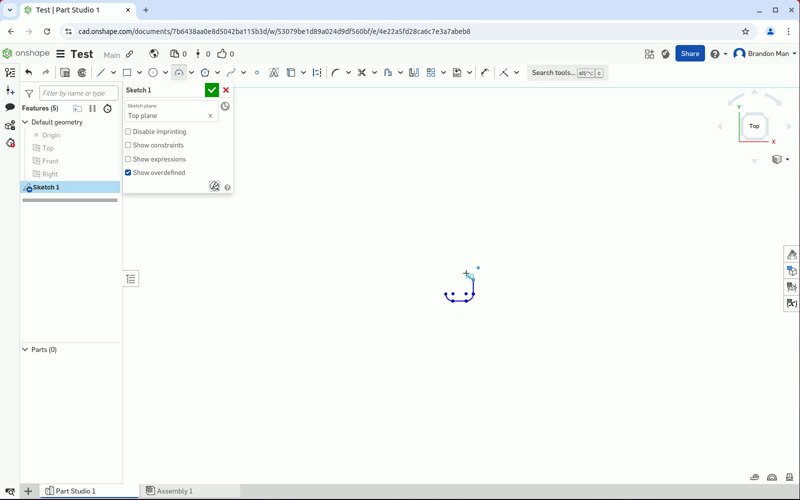
scroll(-6)
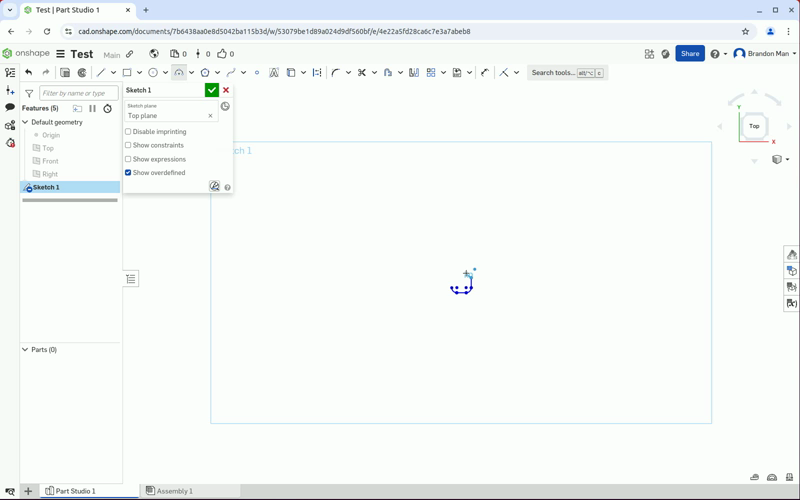
mouse_move(469, 274)
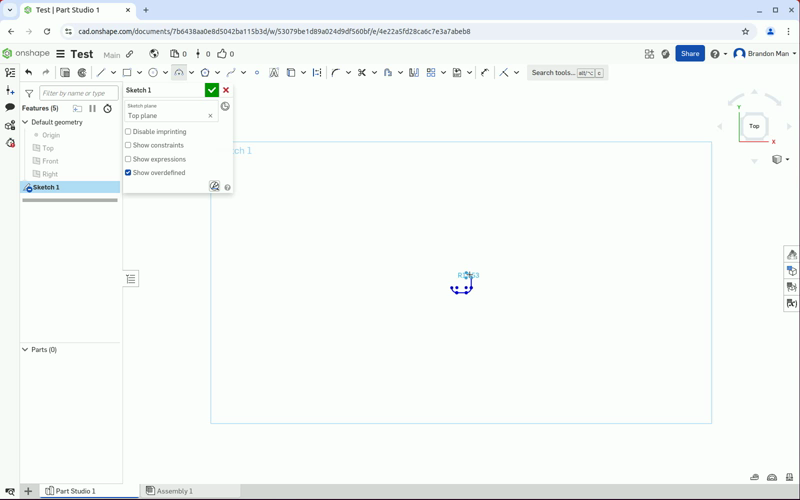
scroll(6)
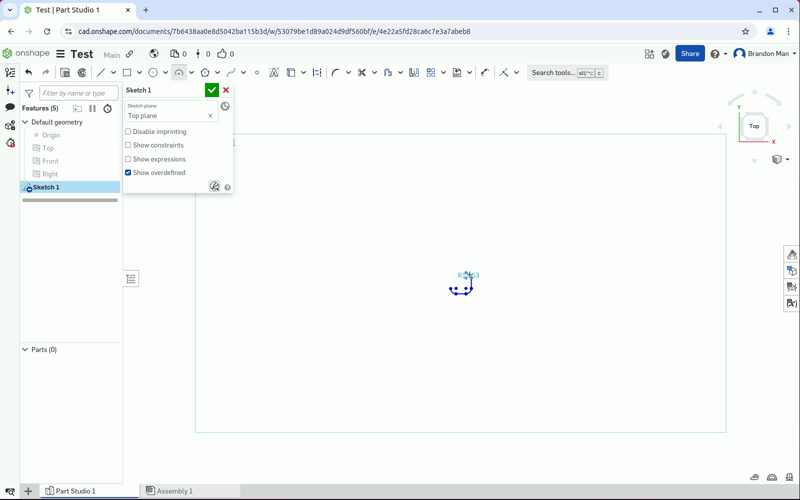
scroll(6)
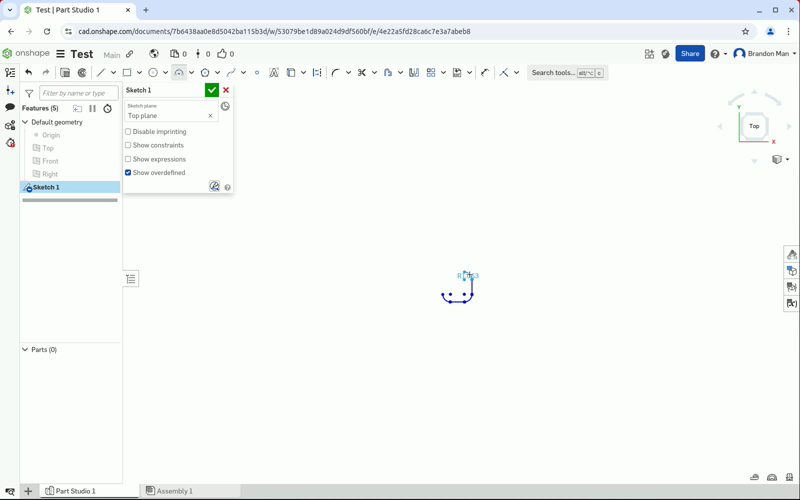
scroll(6)
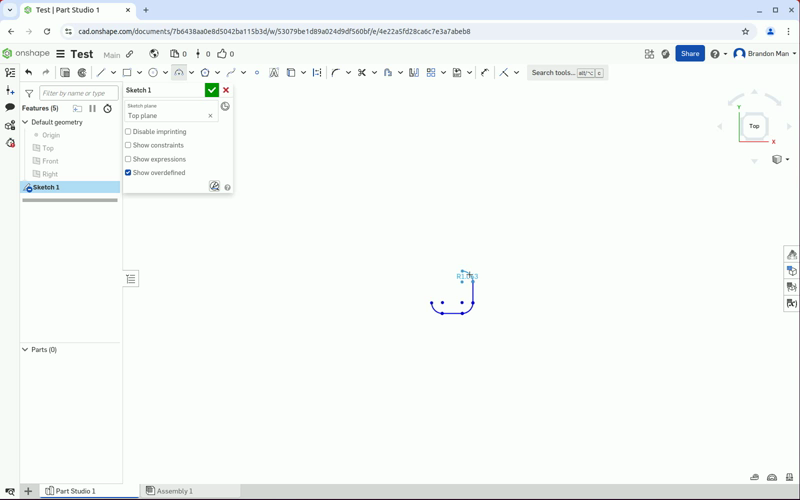
scroll(6)
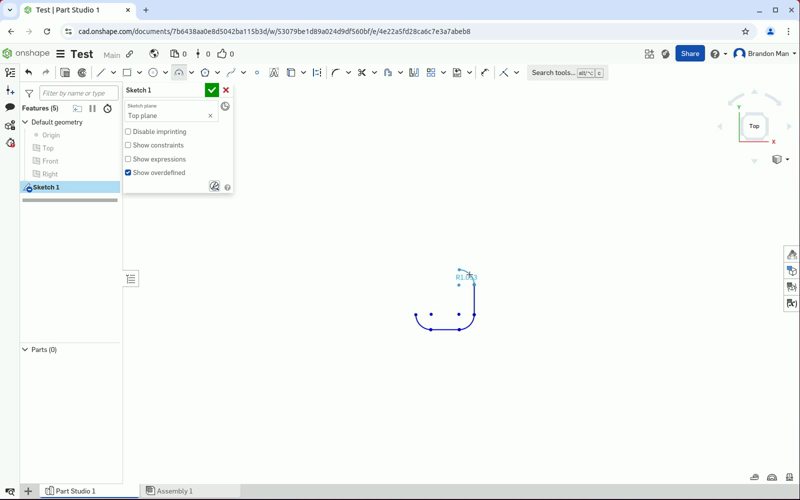
scroll(6)
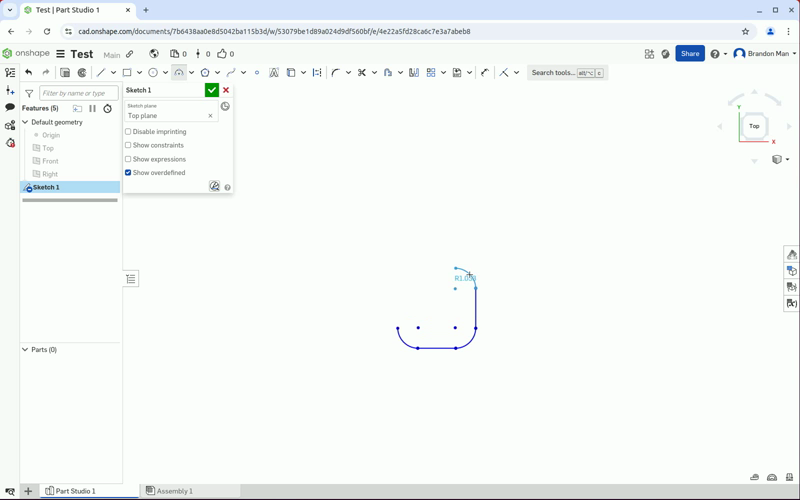
scroll(6)
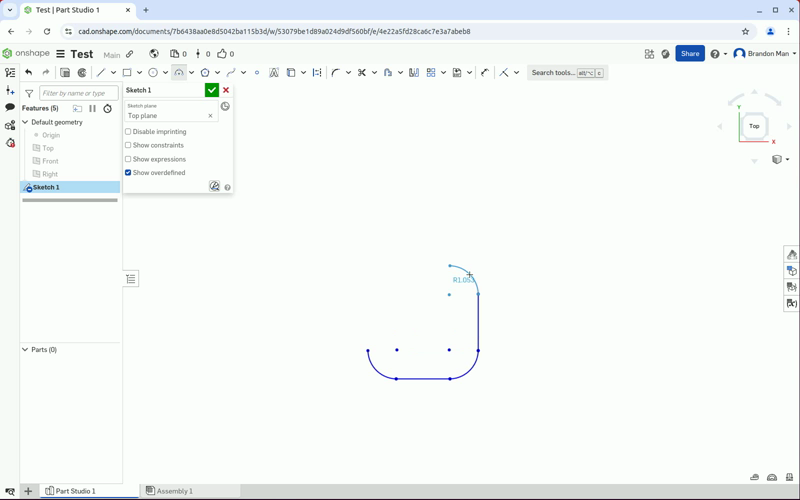
scroll(6)
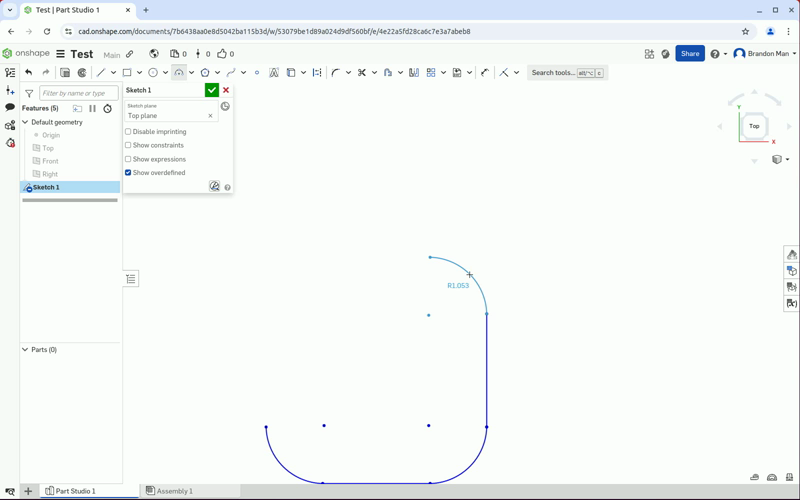
click(469, 274)
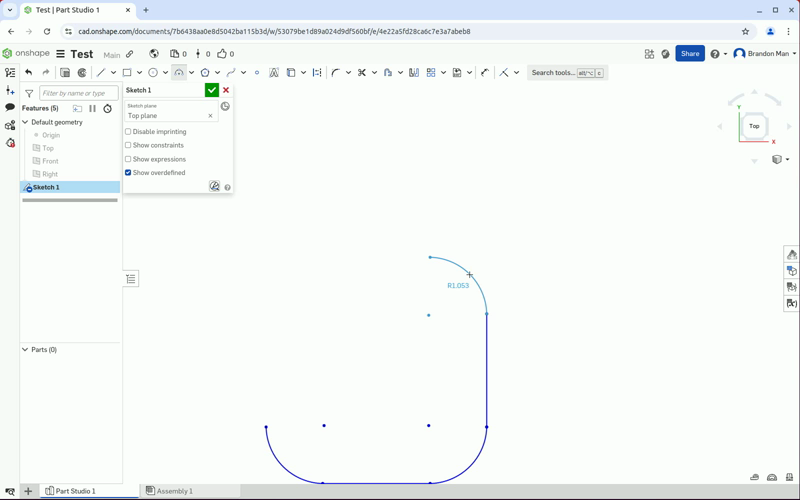
scroll(-6)
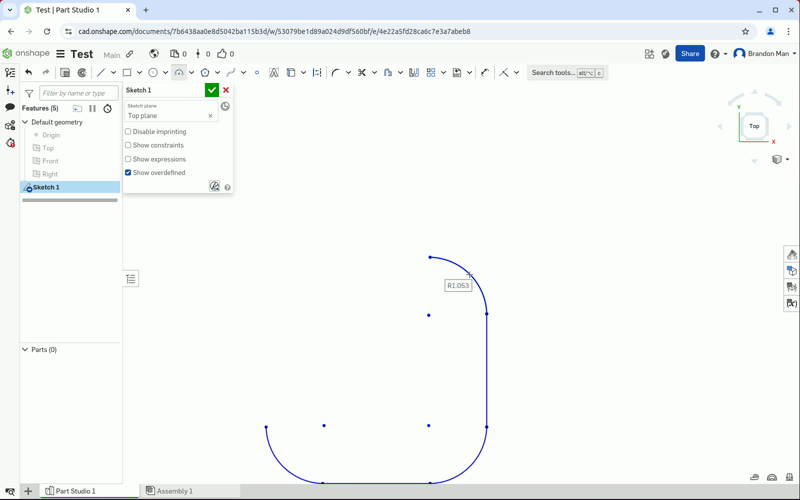
scroll(-6)
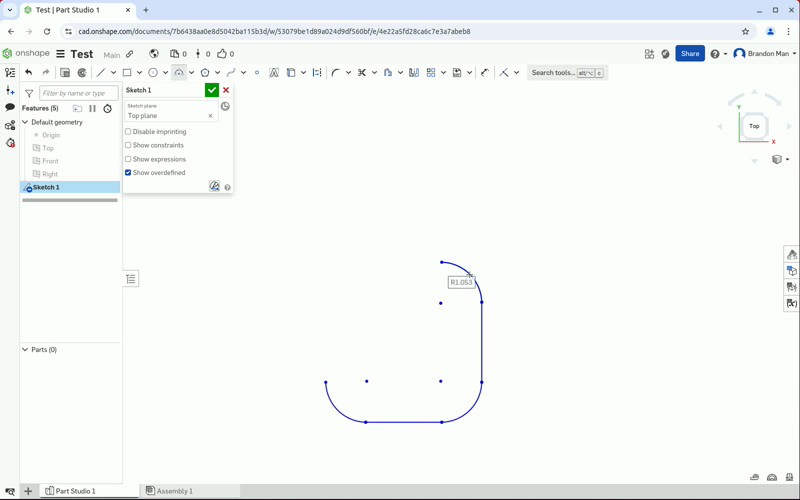
scroll(-6)
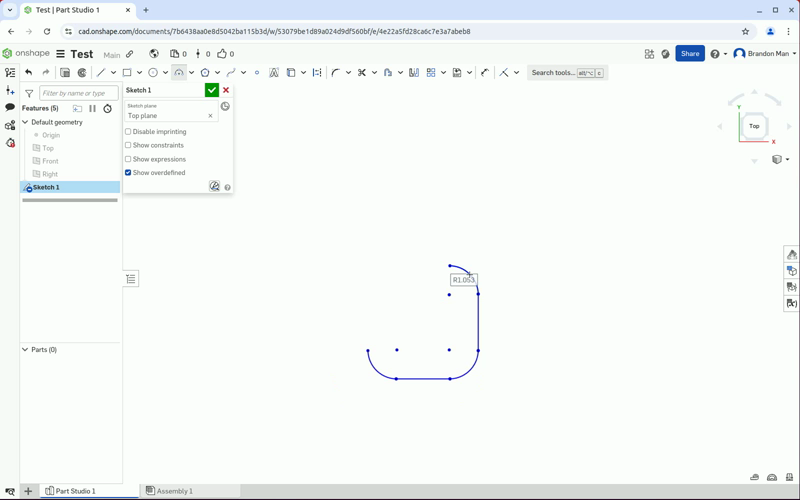
scroll(-6)
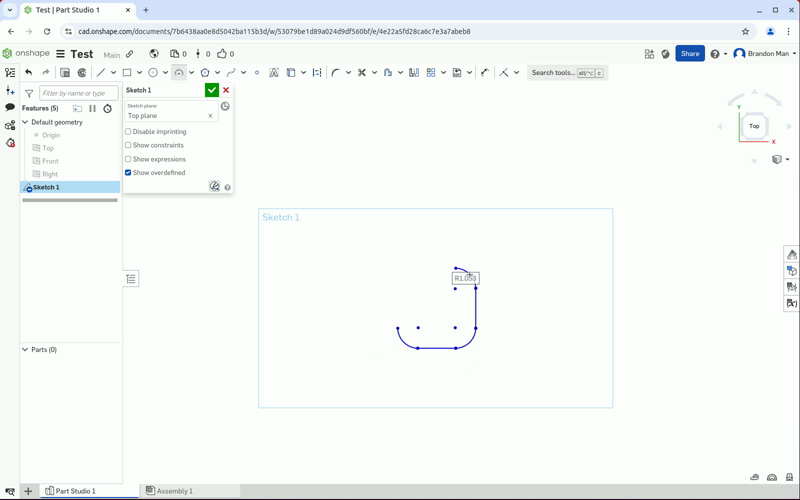
scroll(-6)
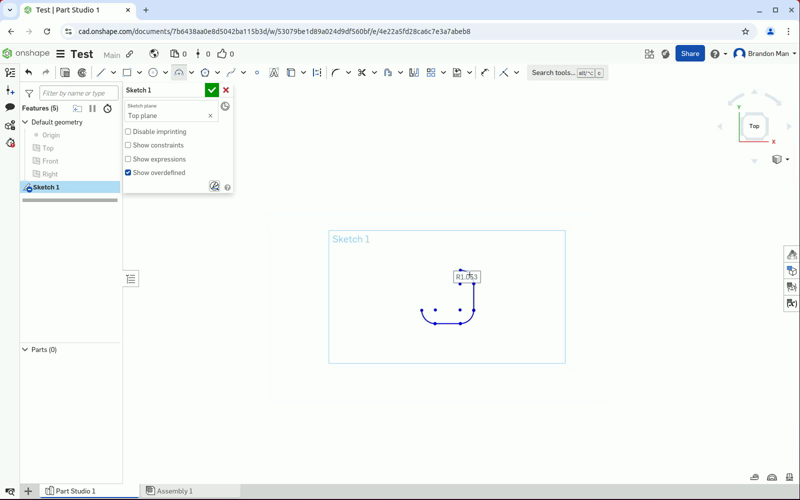
scroll(-6)
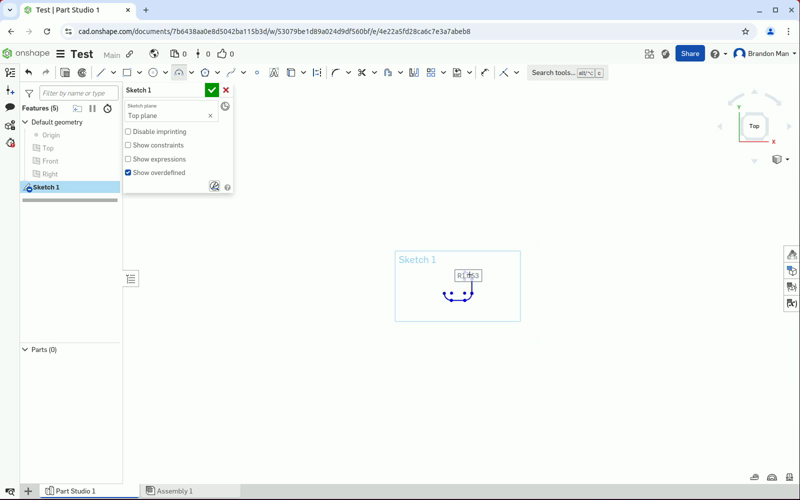
scroll(-6)
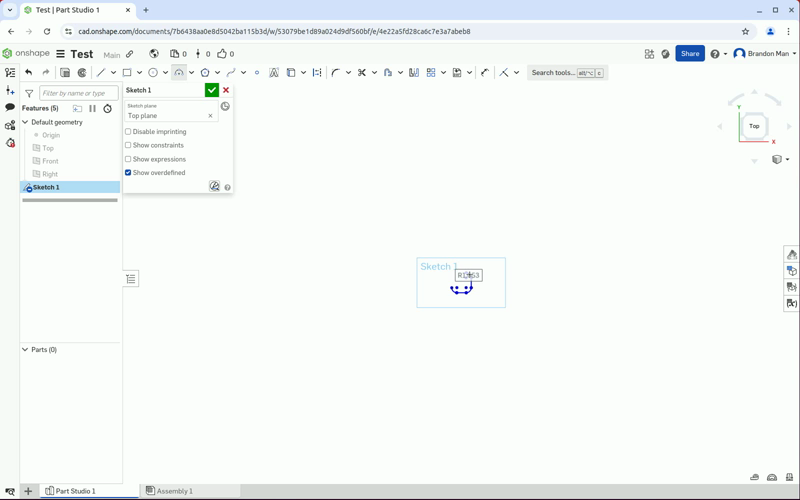
key_up(shift)
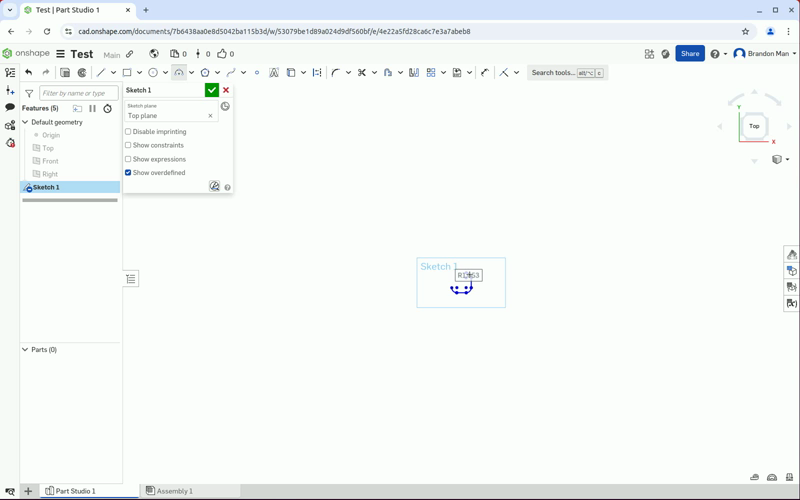
key(esc)
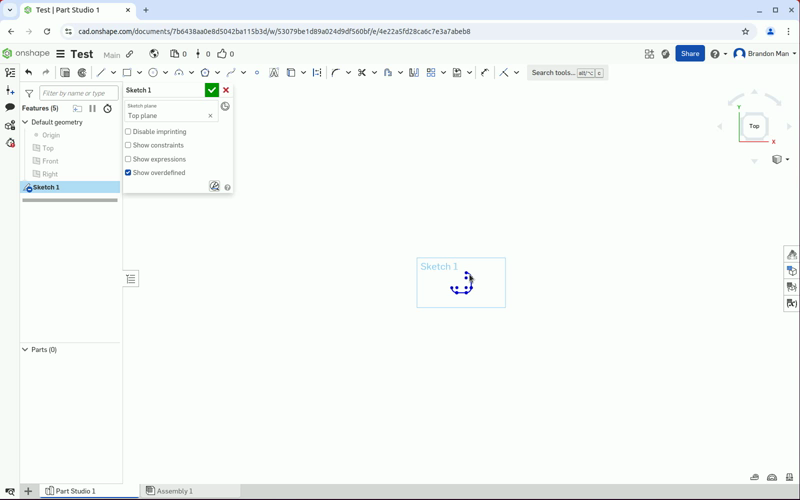
key(l)
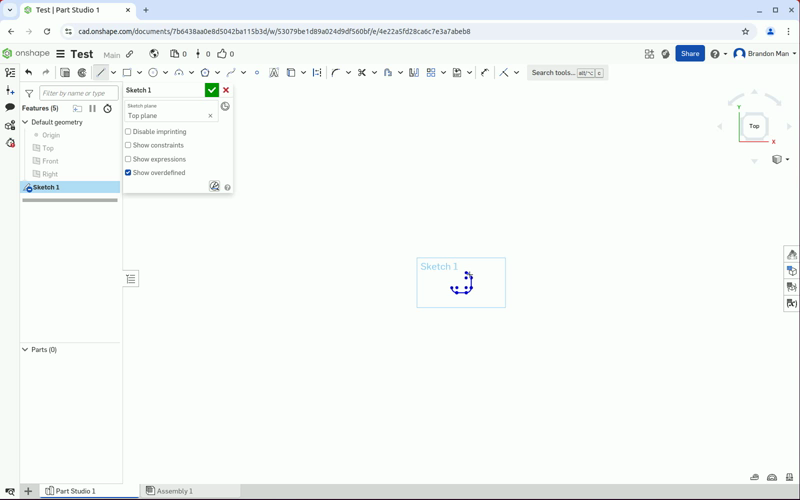
mouse_move(466, 272)
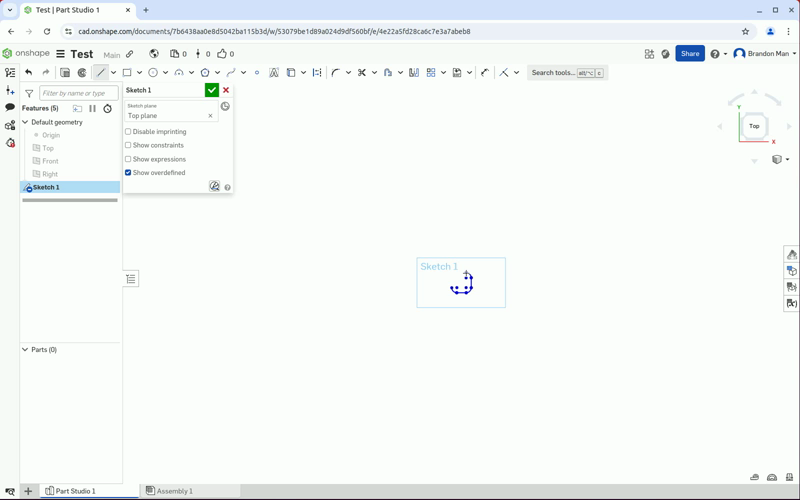
scroll(6)
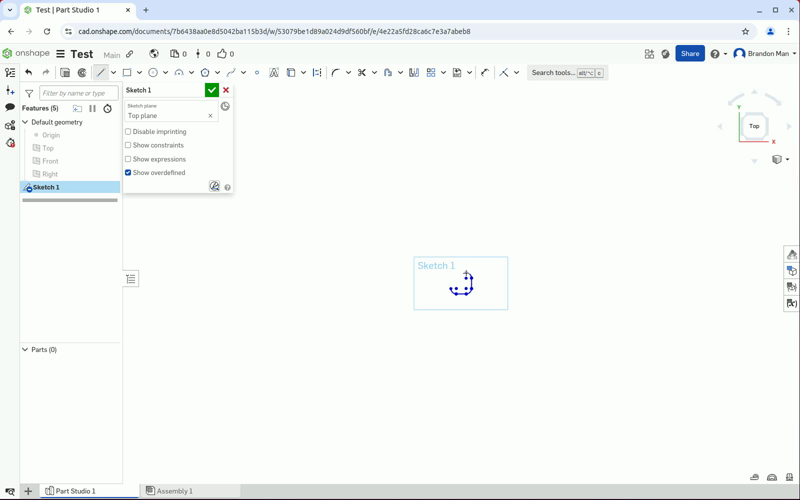
scroll(6)
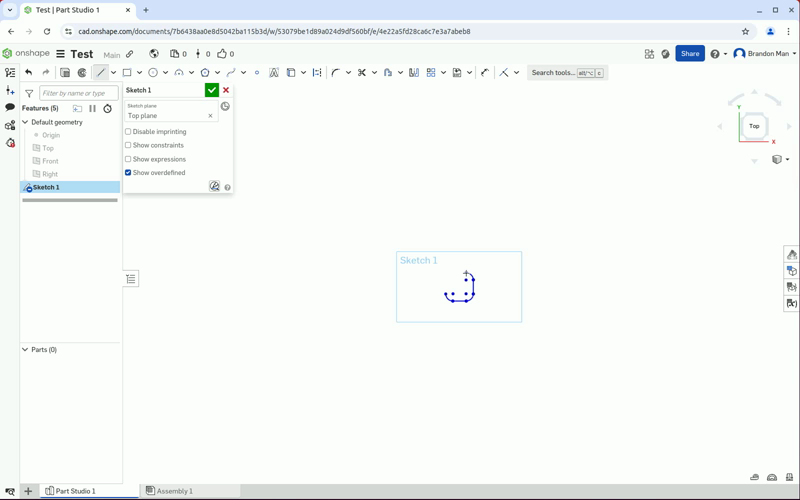
scroll(6)
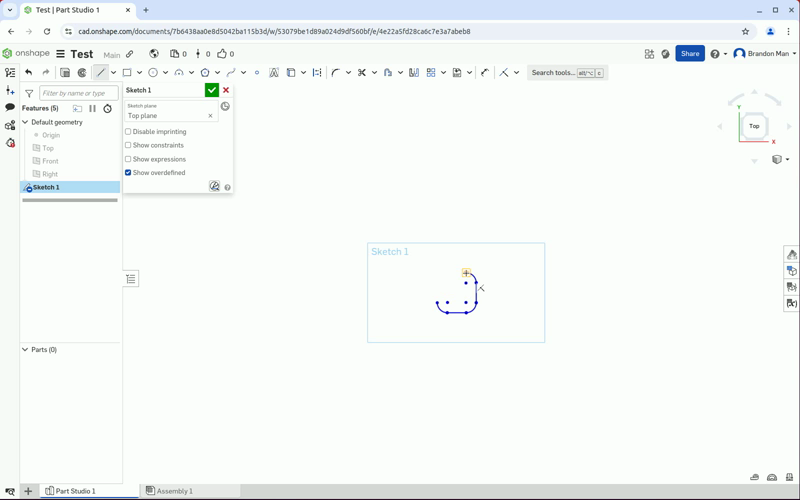
scroll(6)
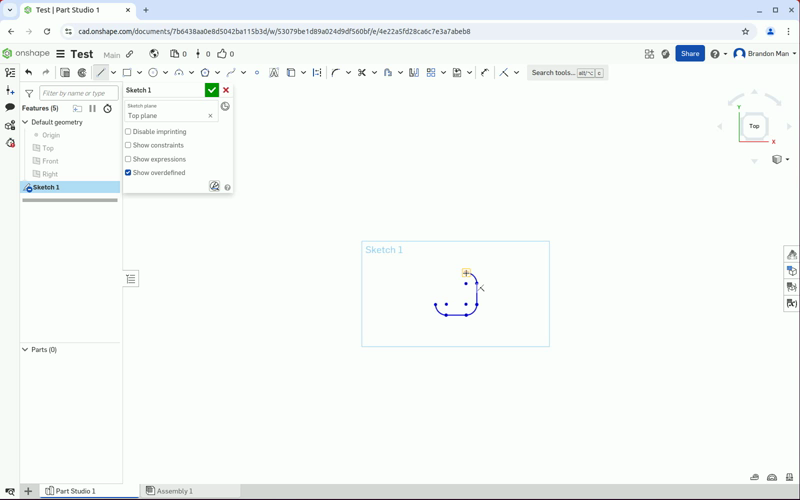
scroll(6)
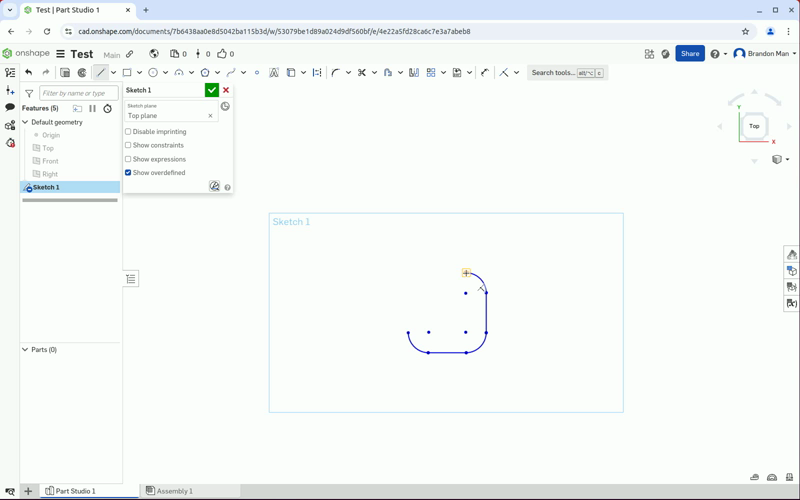
scroll(6)
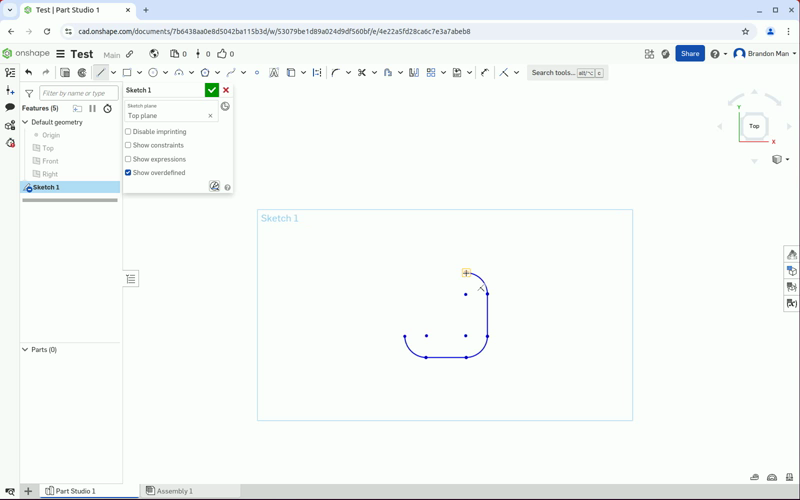
scroll(6)
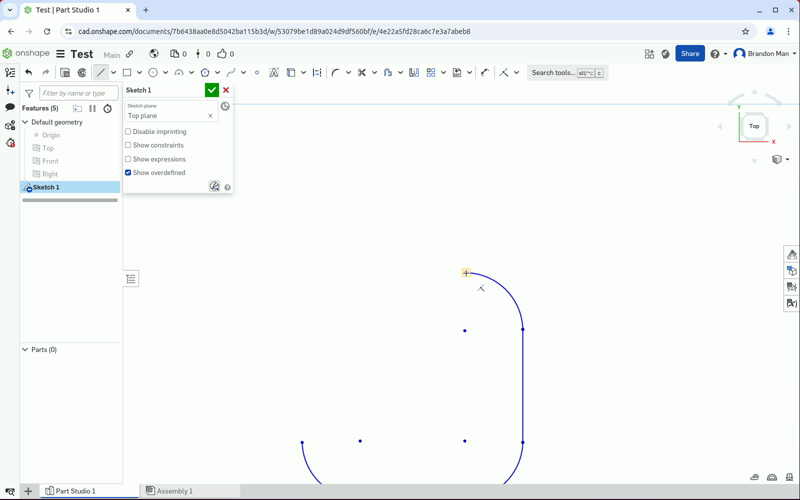
click(466, 272)
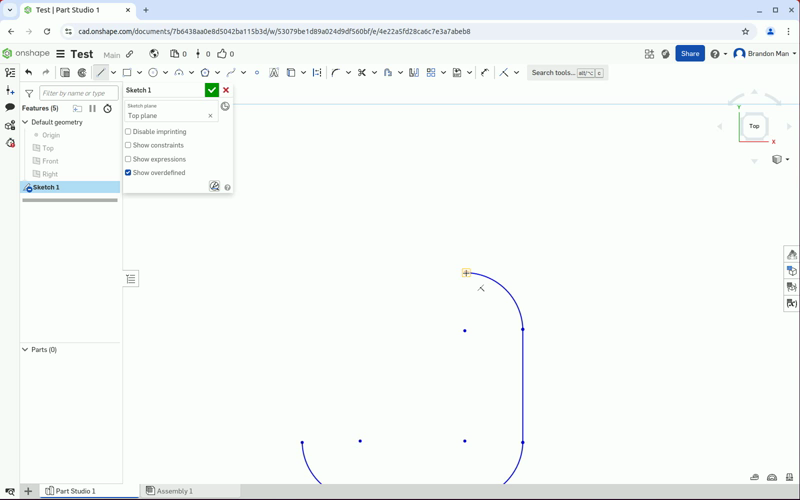
scroll(-6)
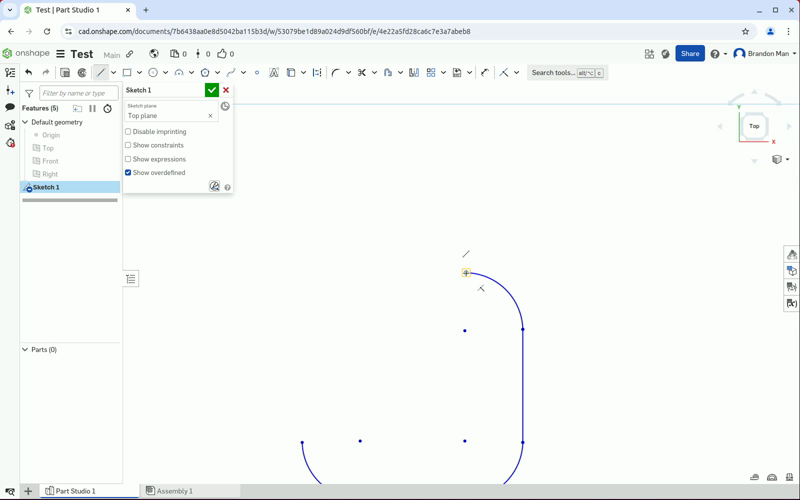
scroll(-6)
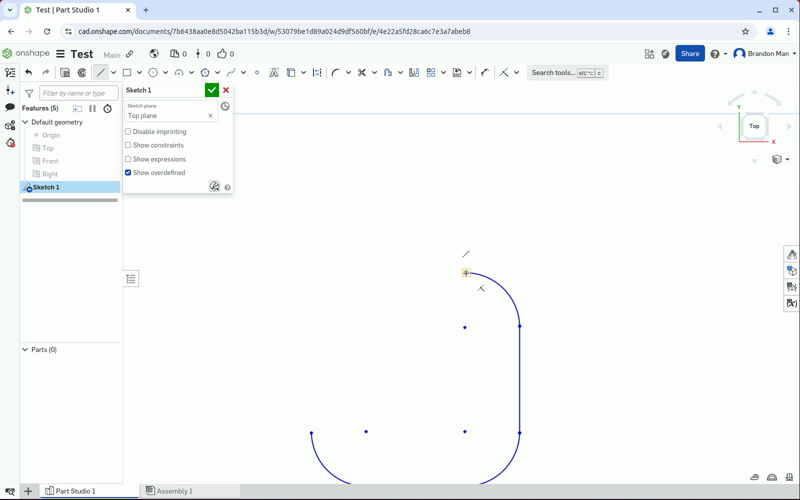
scroll(-6)
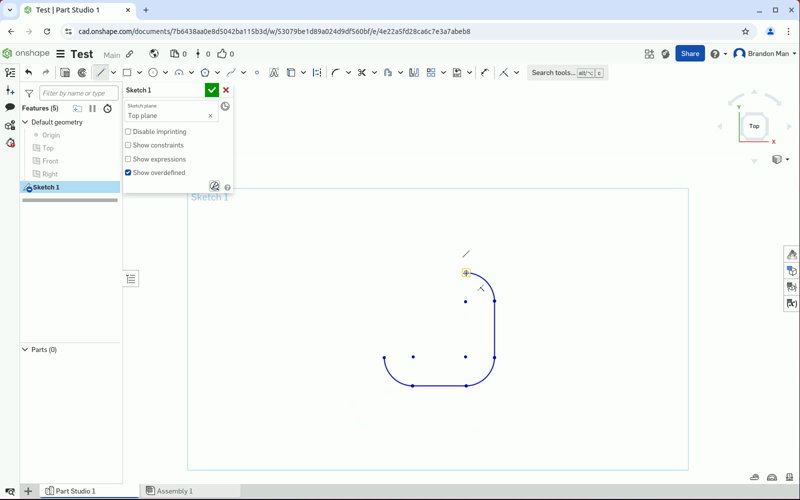
scroll(-6)
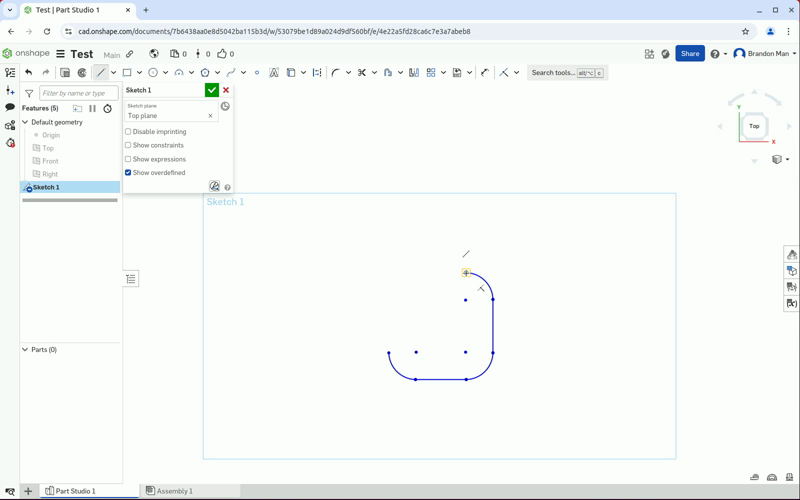
scroll(-6)
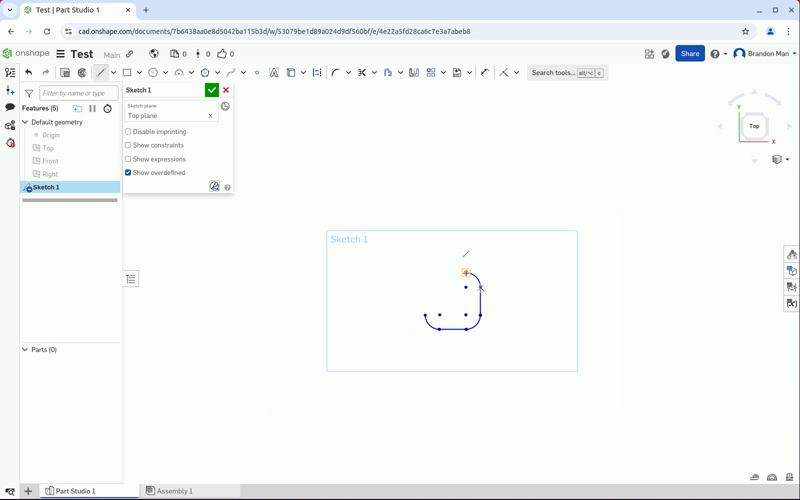
scroll(-6)
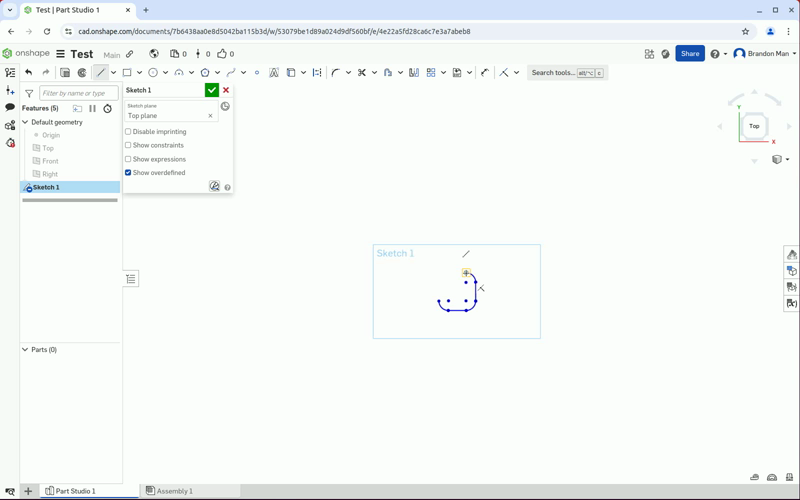
scroll(-6)
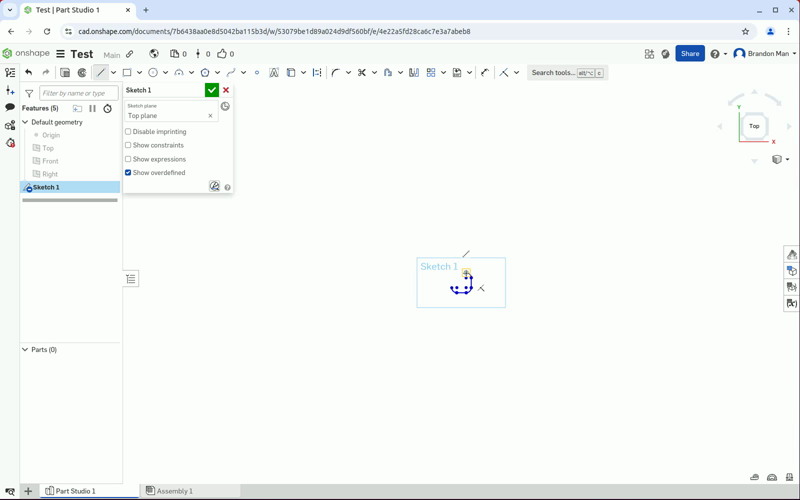
key_down(shift)
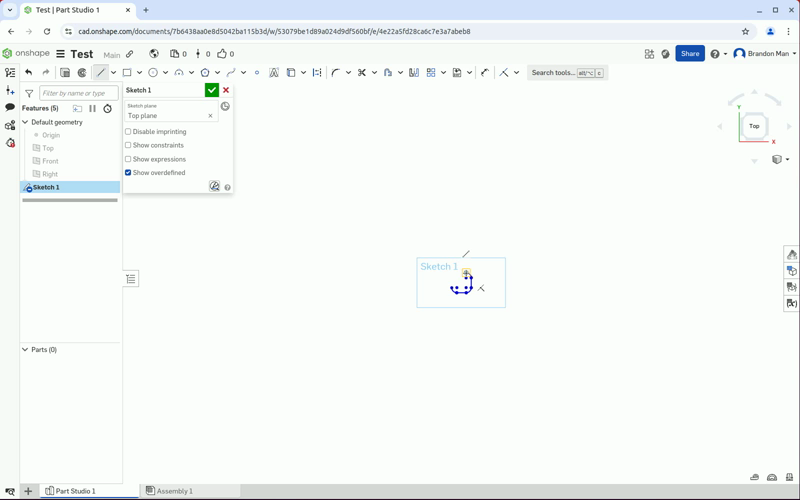
mouse_move(496, 272)
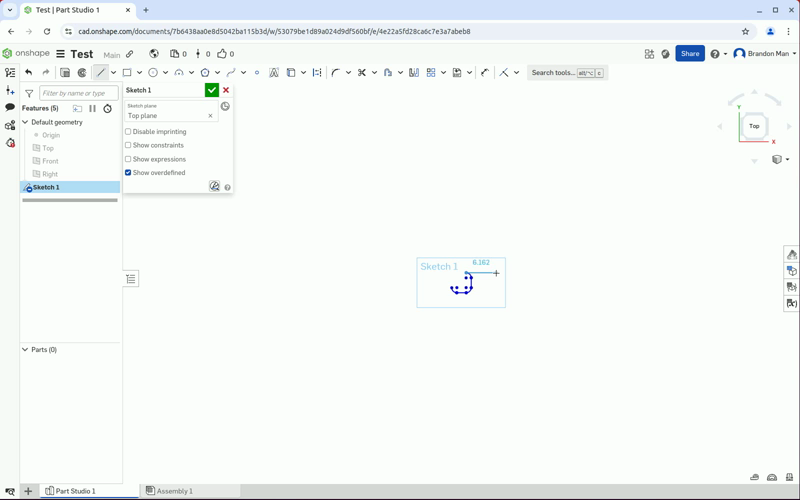
mouse_move(456, 272)
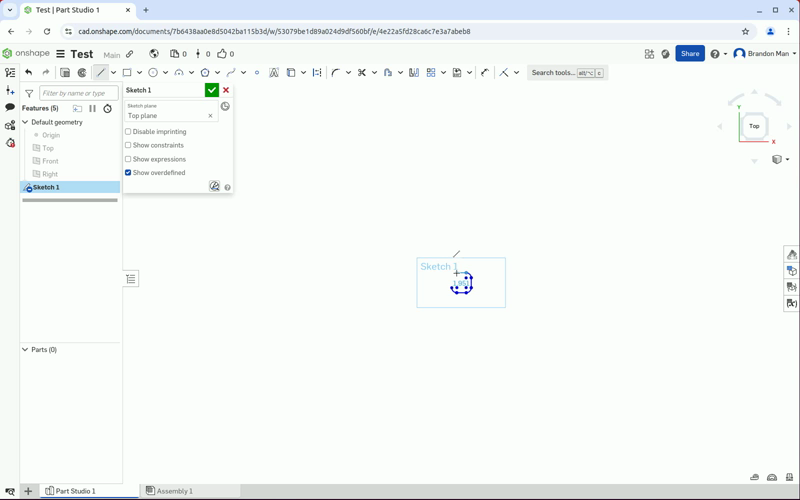
click(456, 272)
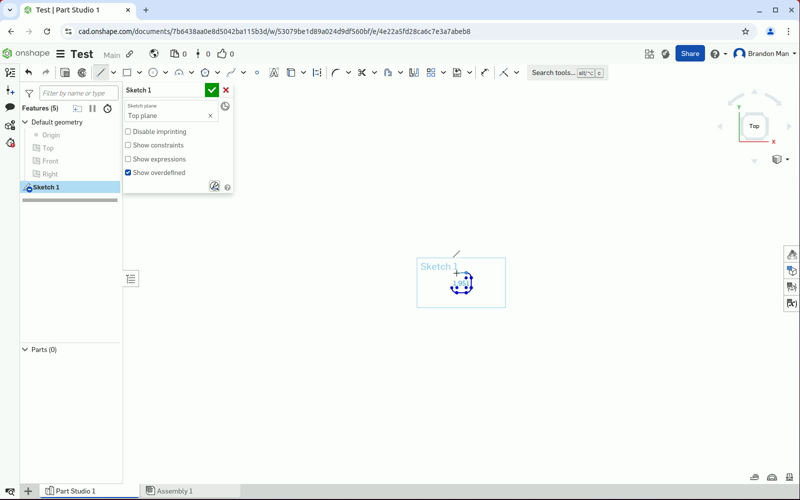
key_up(shift)
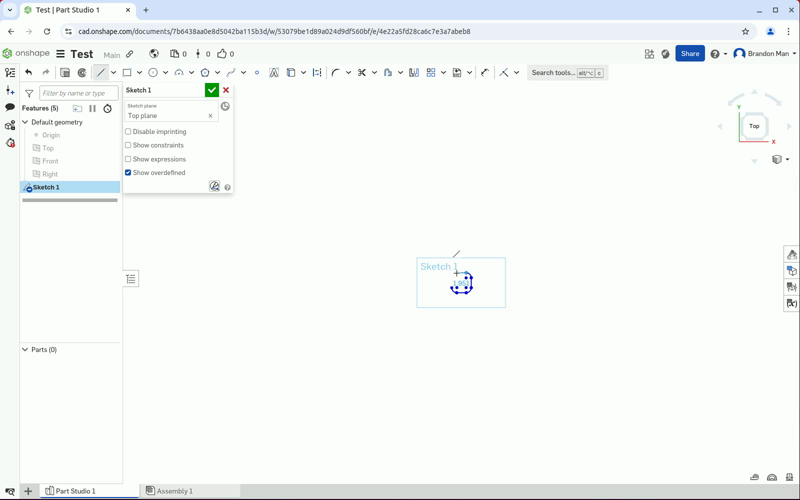
key(esc)
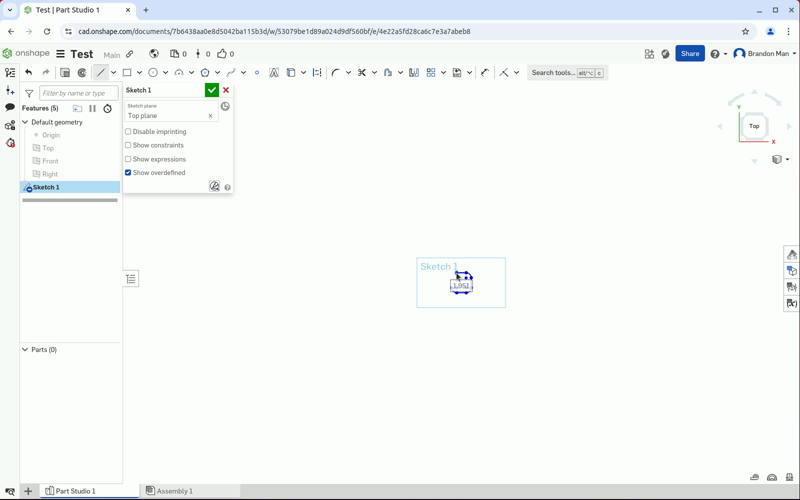
key(a)
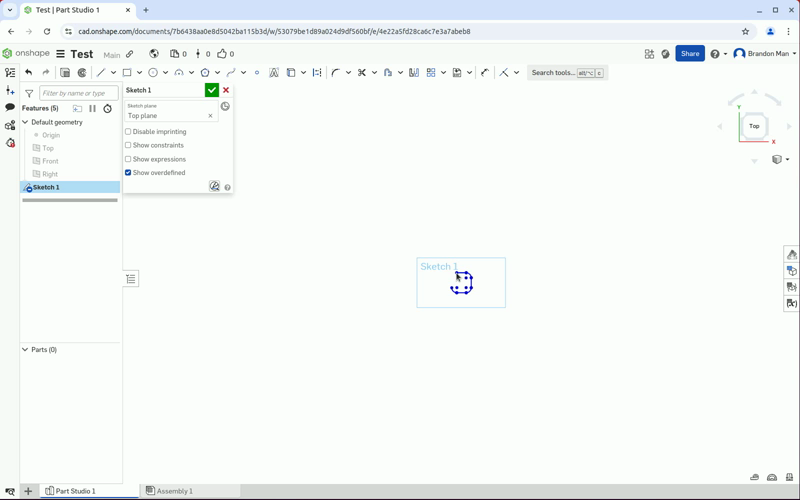
mouse_move(456, 272)
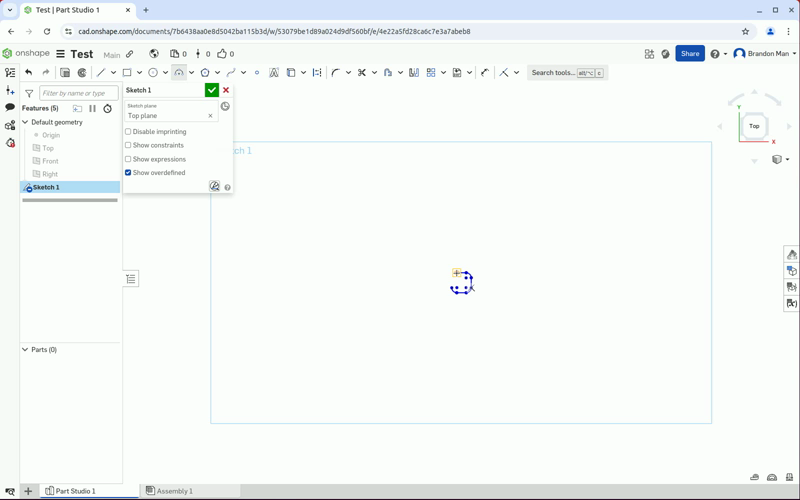
click(456, 272)
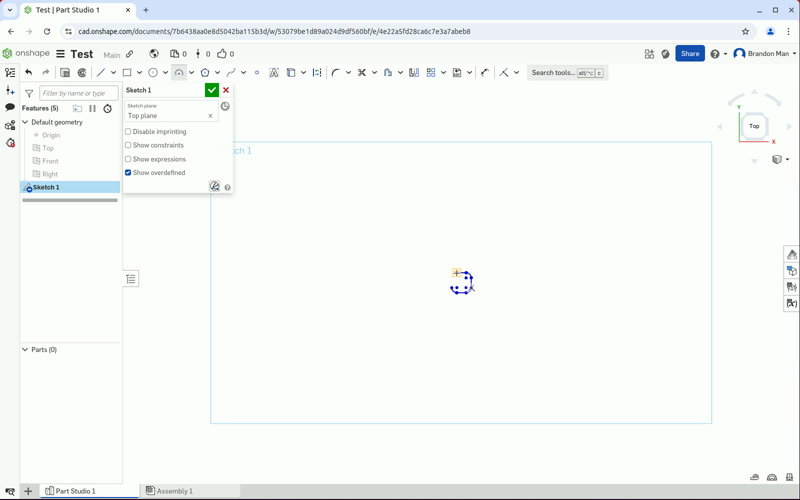
key_down(shift)
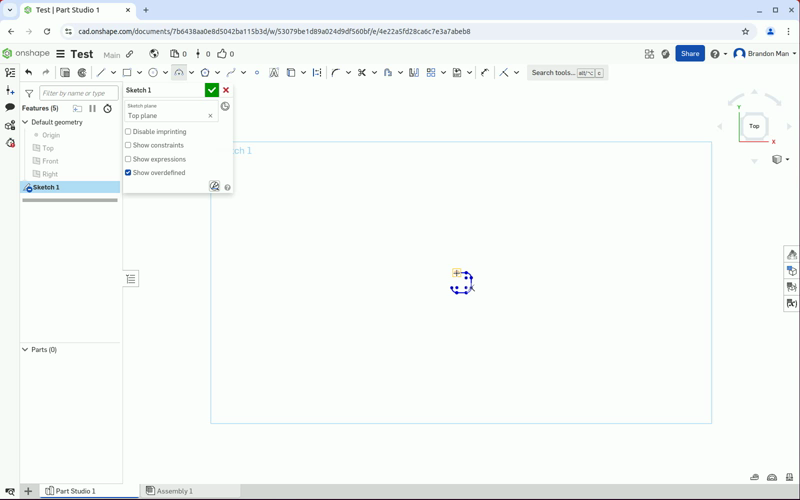
mouse_move(451, 277)
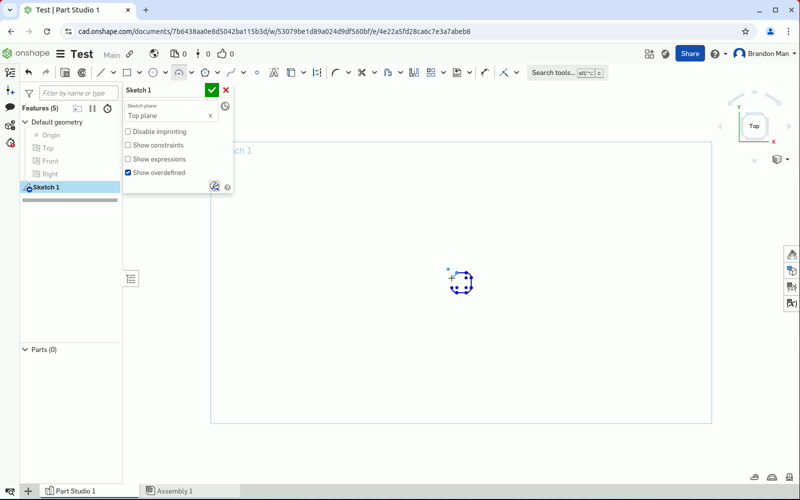
scroll(6)
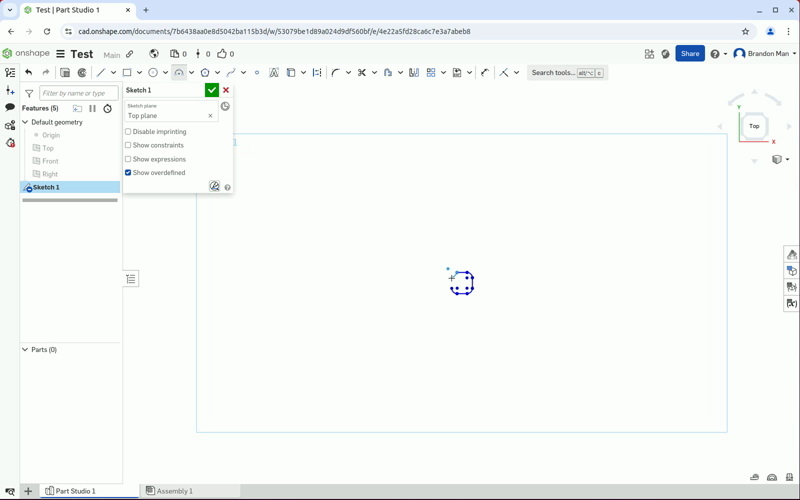
scroll(6)
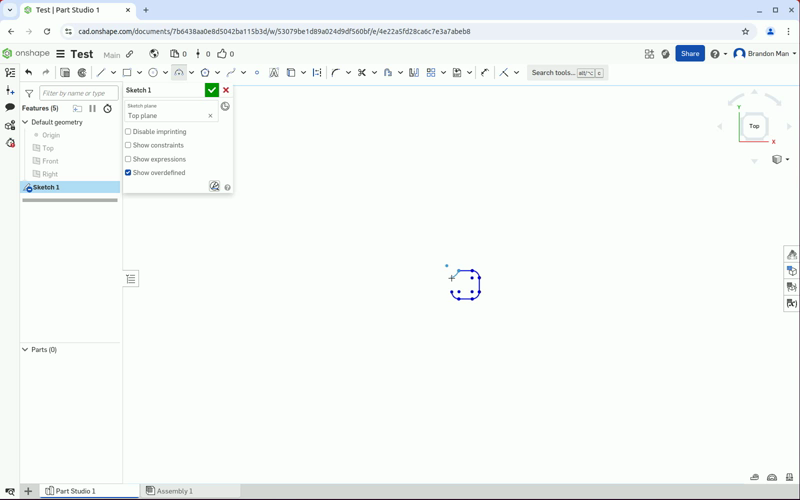
scroll(6)
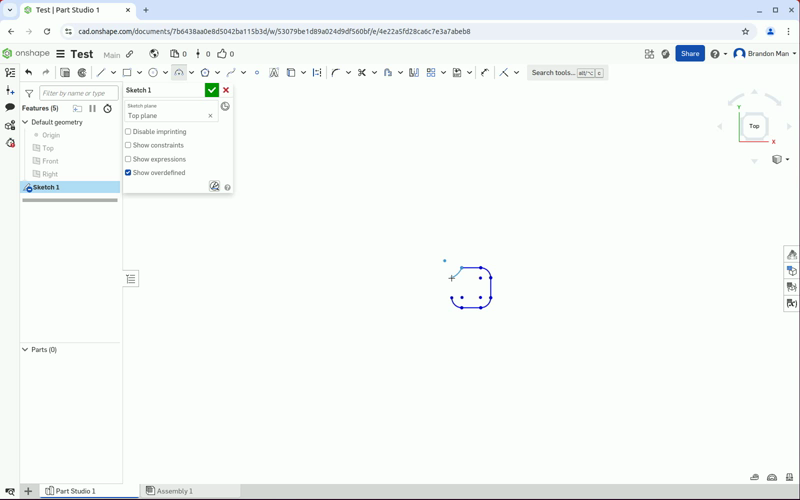
scroll(6)
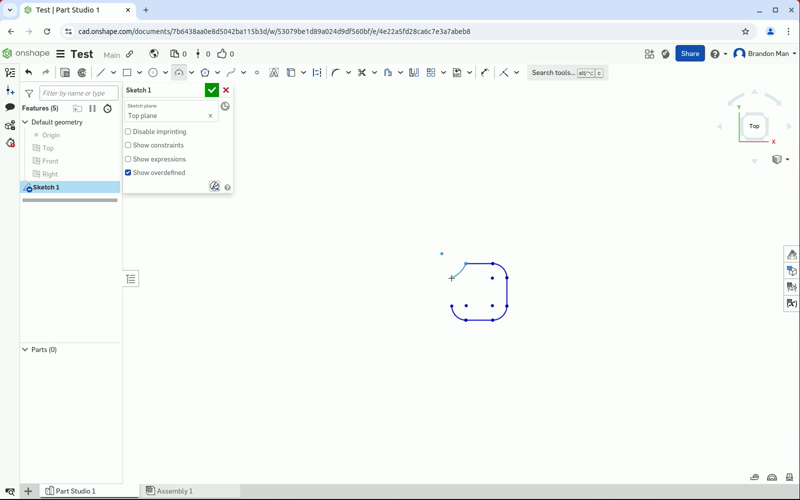
scroll(6)
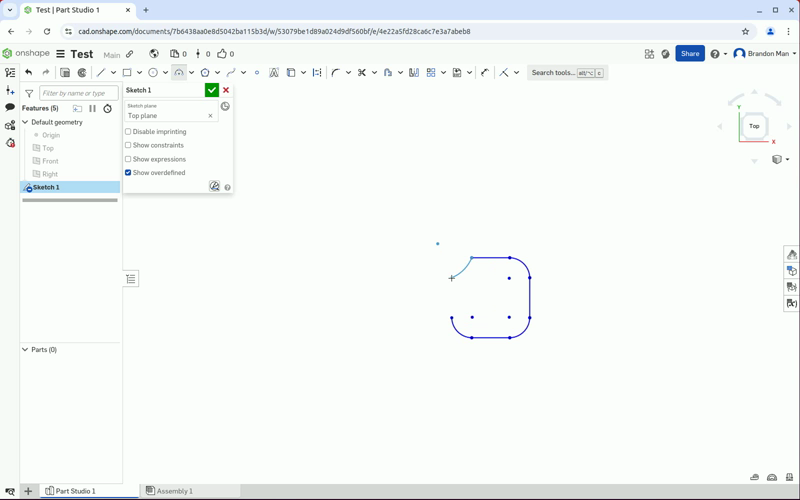
scroll(6)
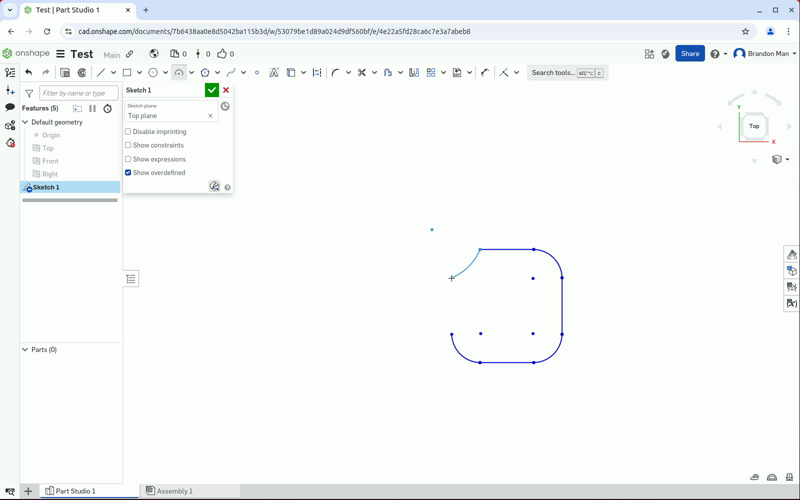
scroll(6)
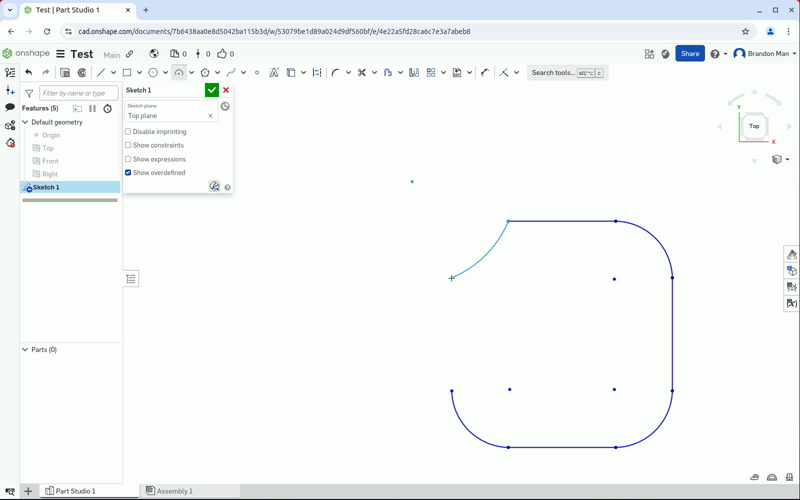
click(451, 277)
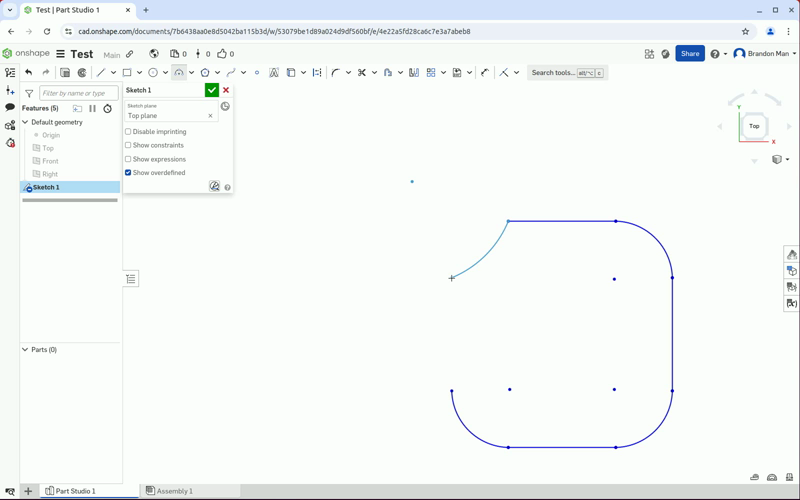
scroll(-6)
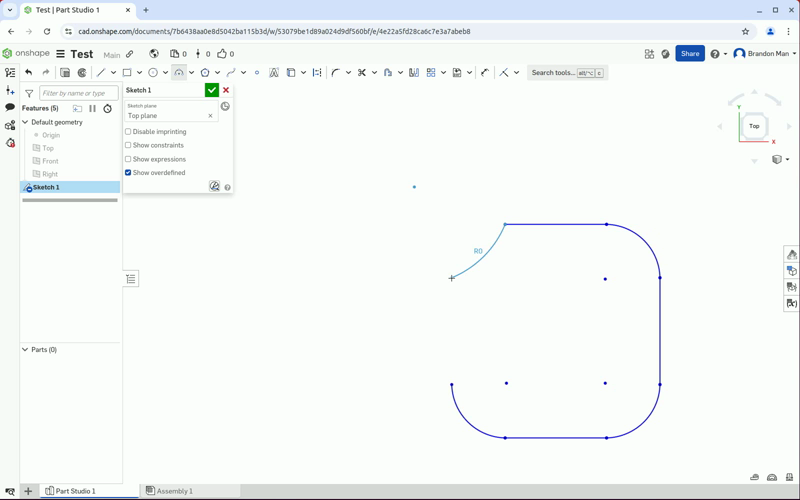
scroll(-6)
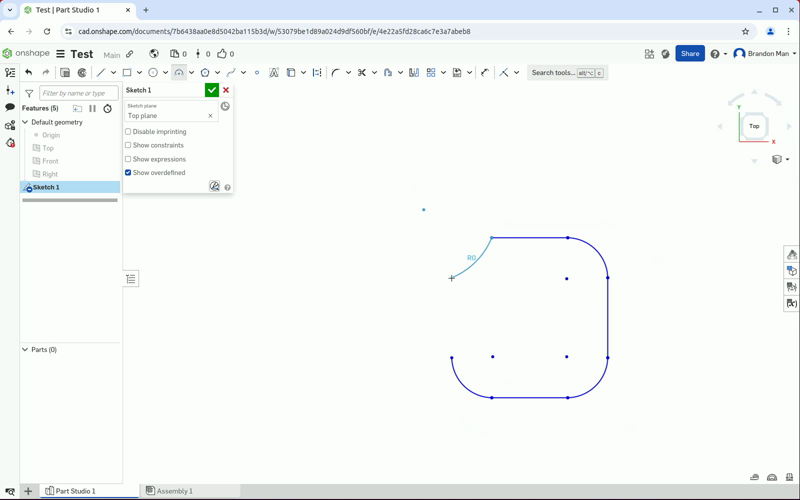
scroll(-6)
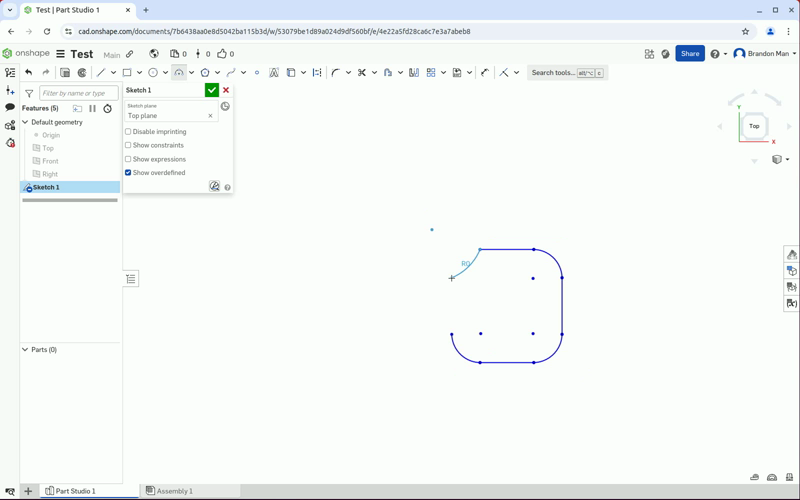
scroll(-6)
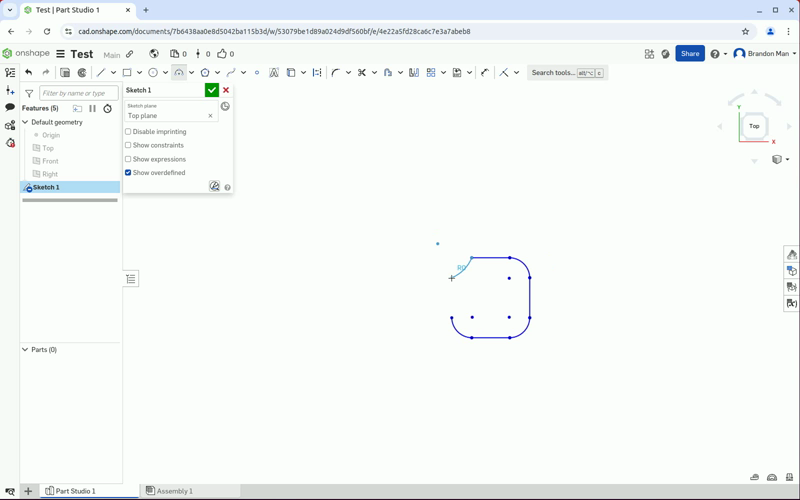
scroll(-6)
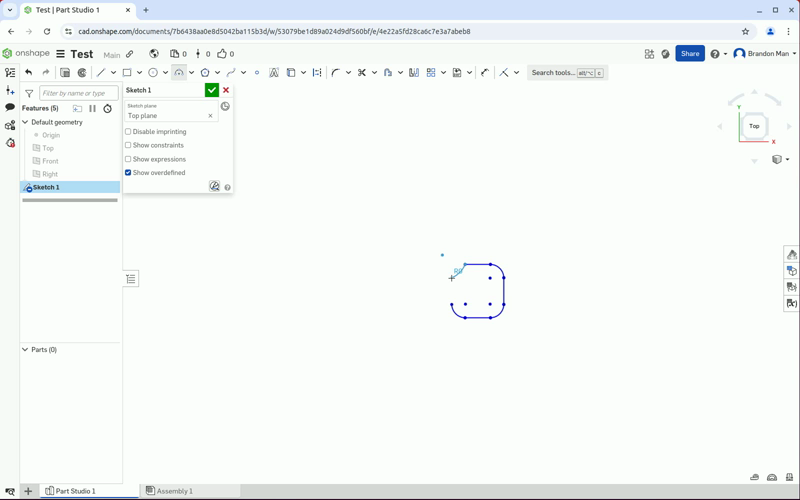
scroll(-6)
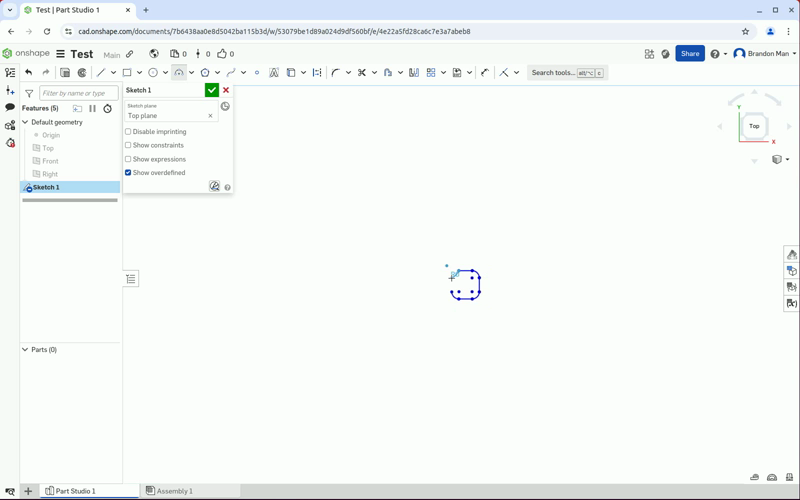
scroll(-6)
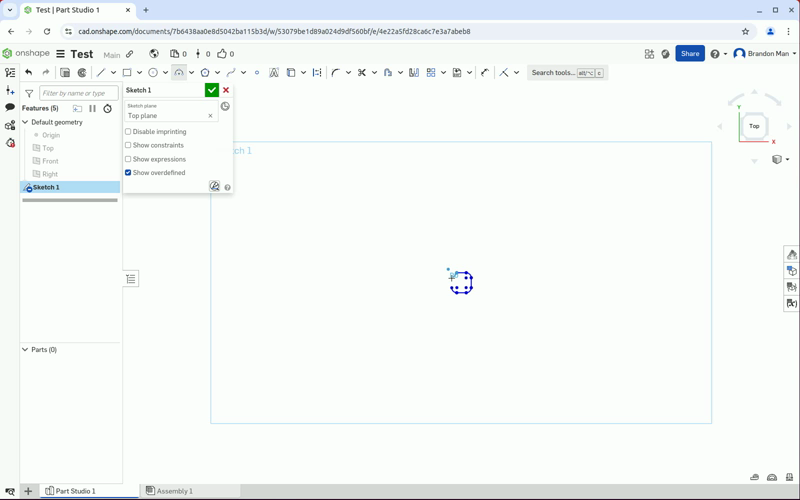
mouse_move(453, 274)
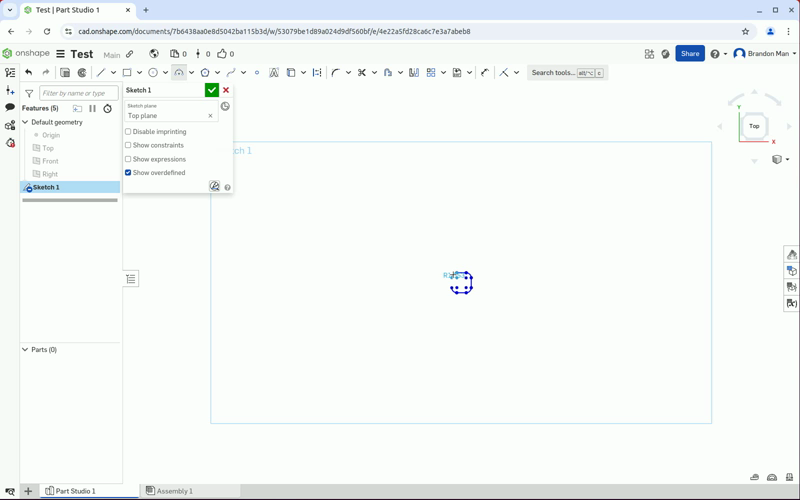
scroll(6)
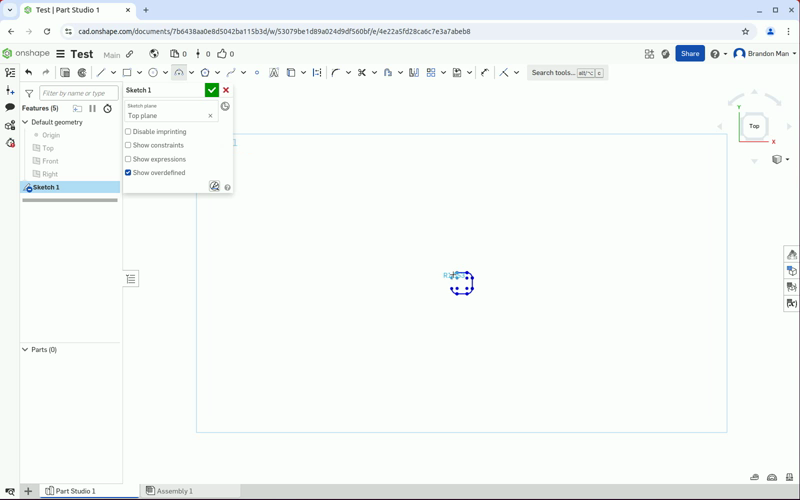
scroll(6)
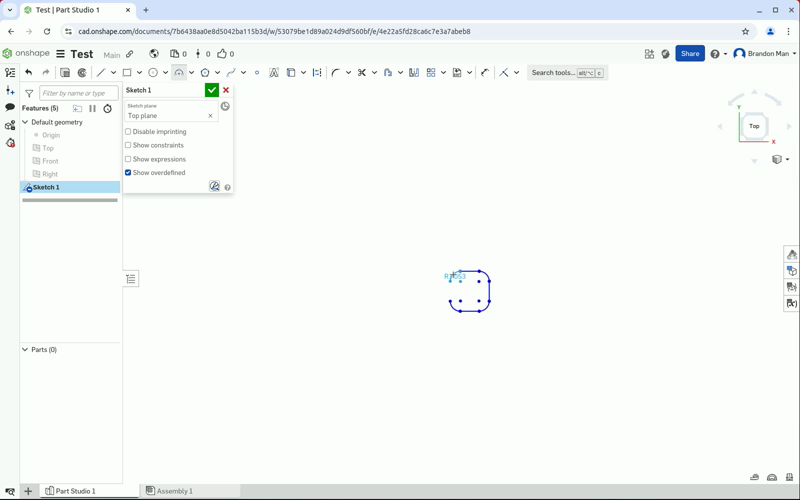
scroll(6)
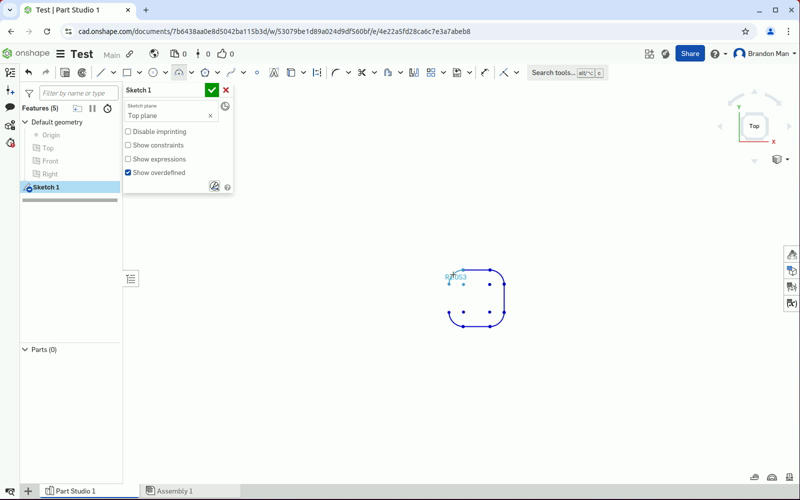
scroll(6)
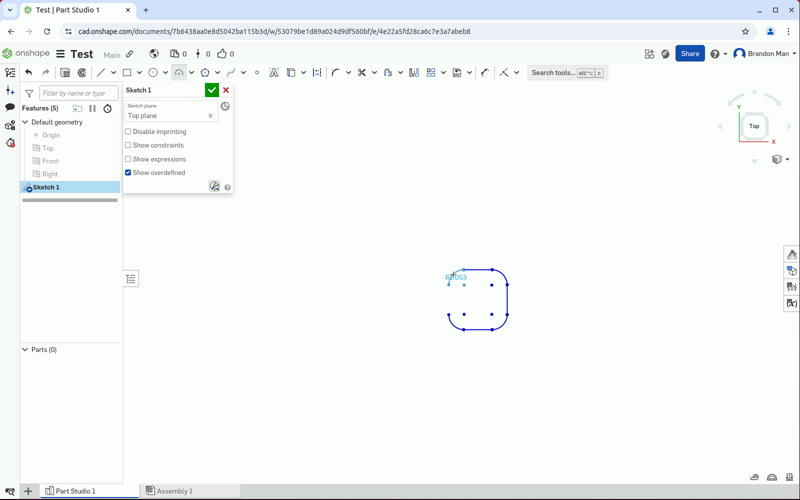
scroll(6)
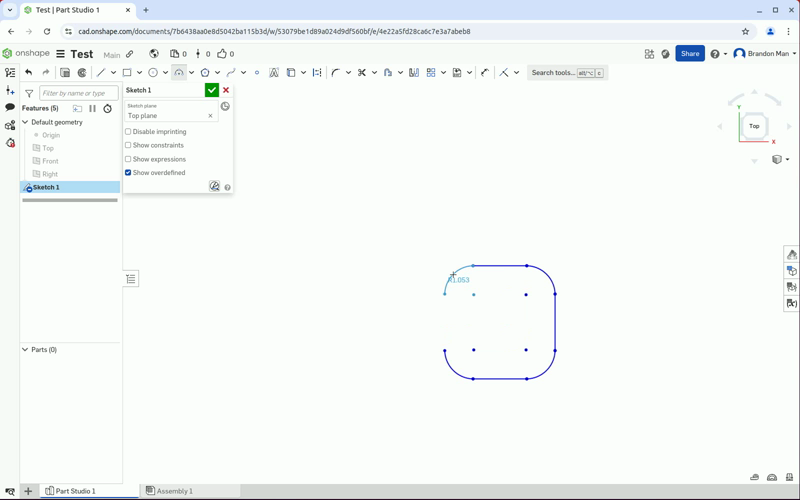
scroll(6)
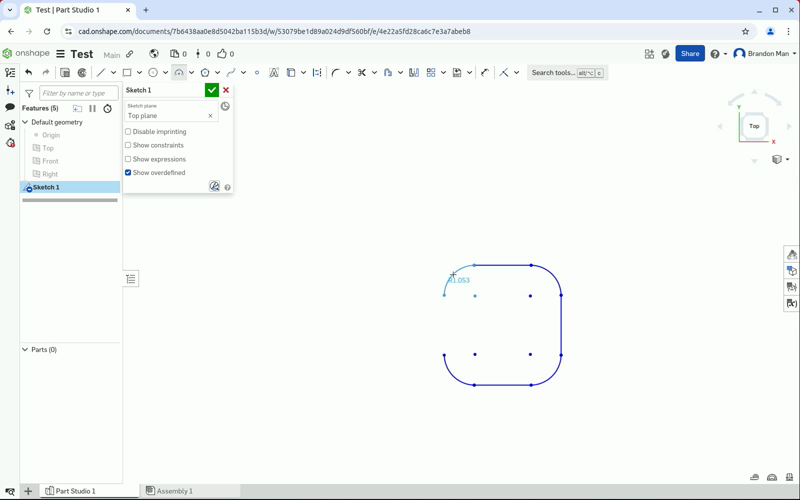
scroll(6)
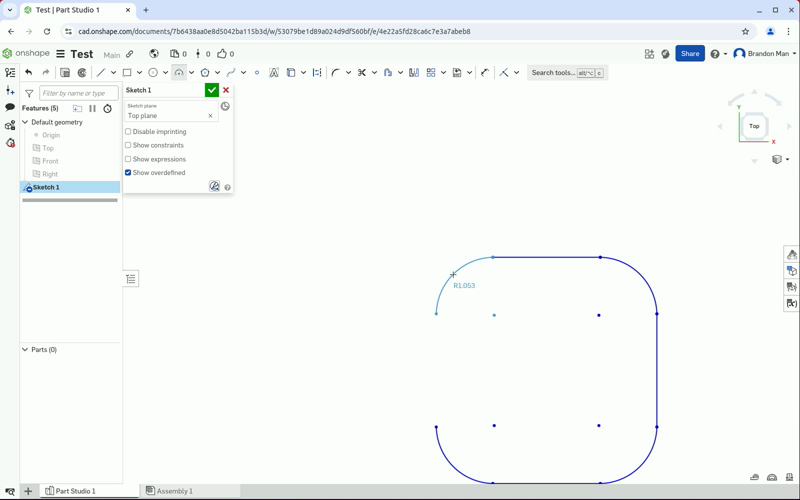
click(453, 274)
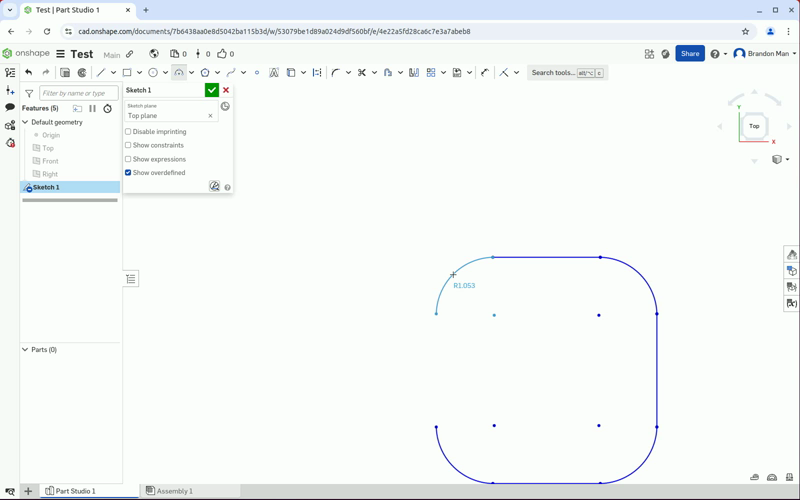
scroll(-6)
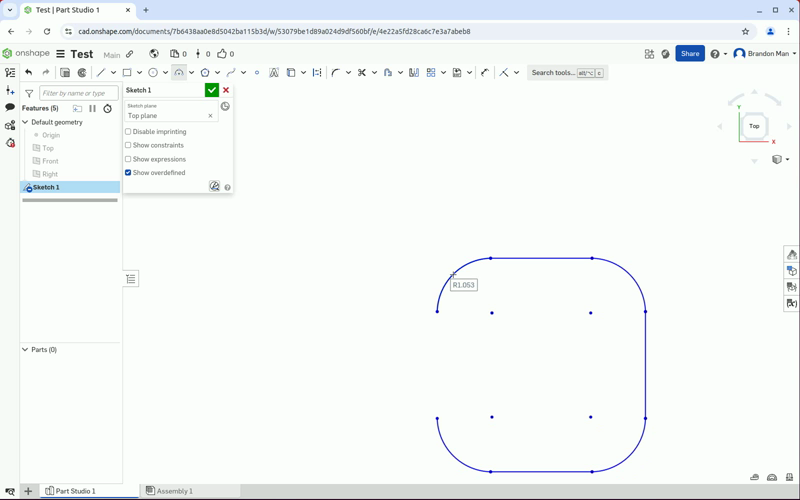
scroll(-6)
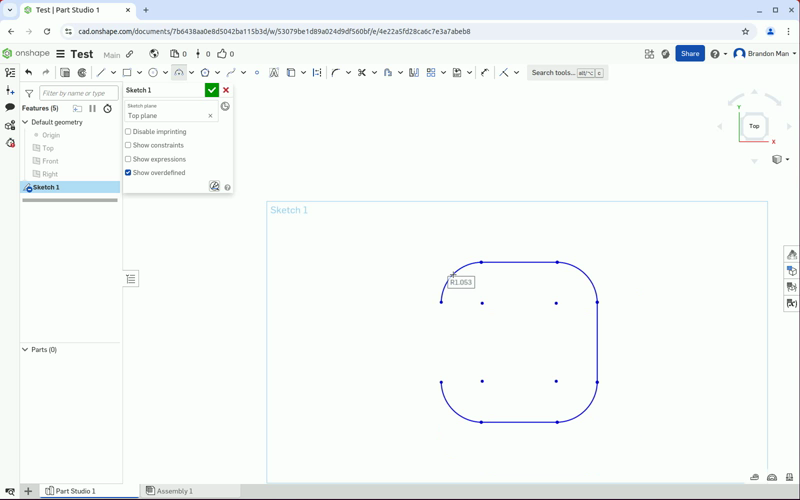
scroll(-6)
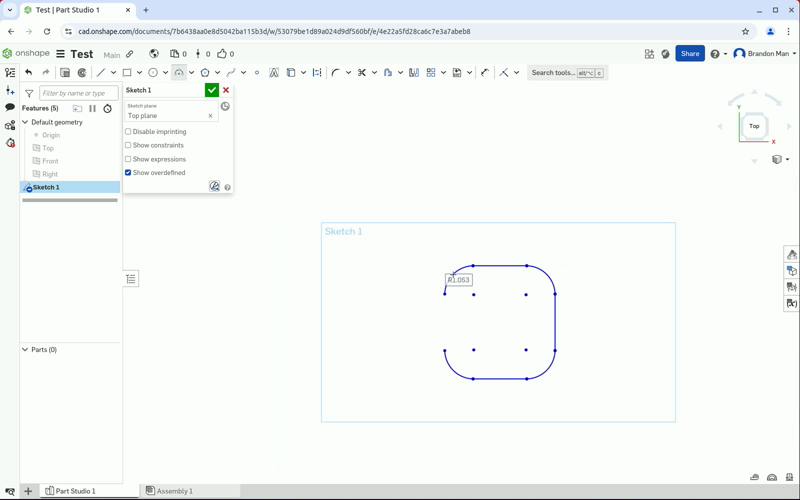
scroll(-6)
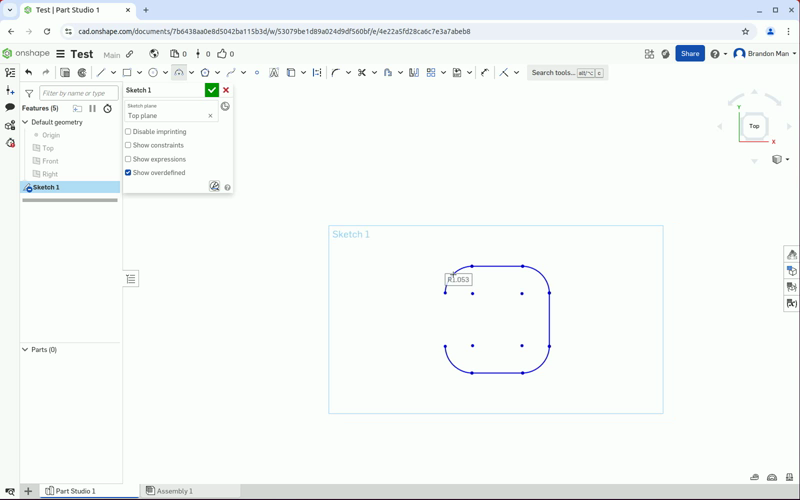
scroll(-6)
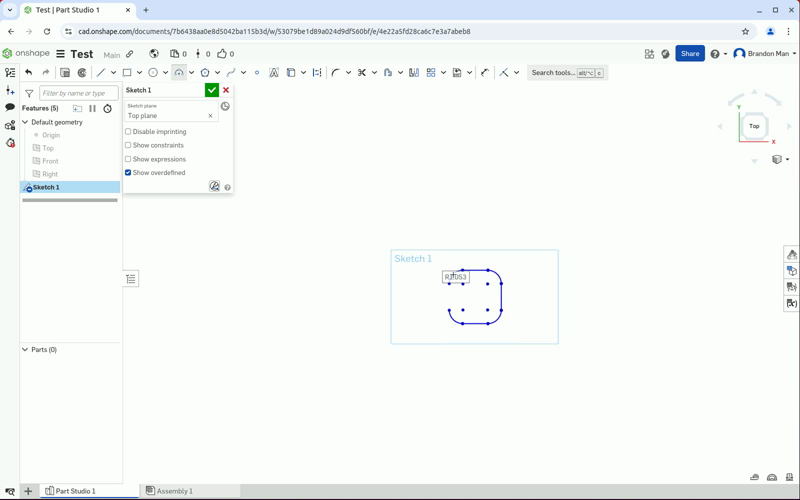
scroll(-6)
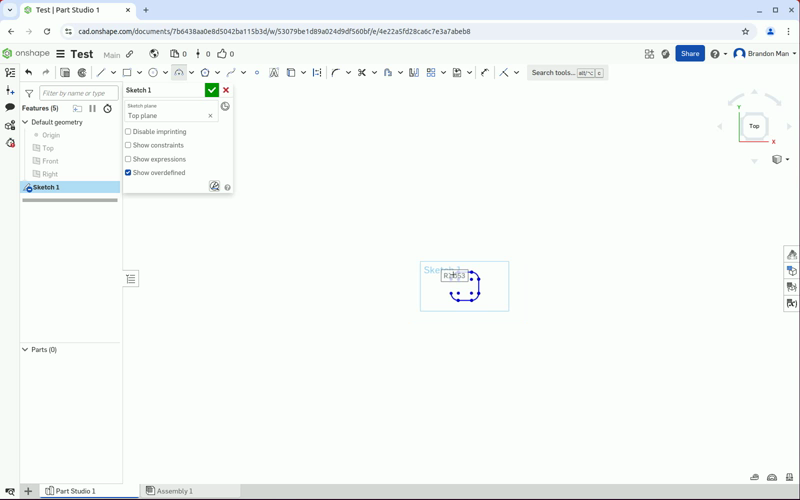
scroll(-6)
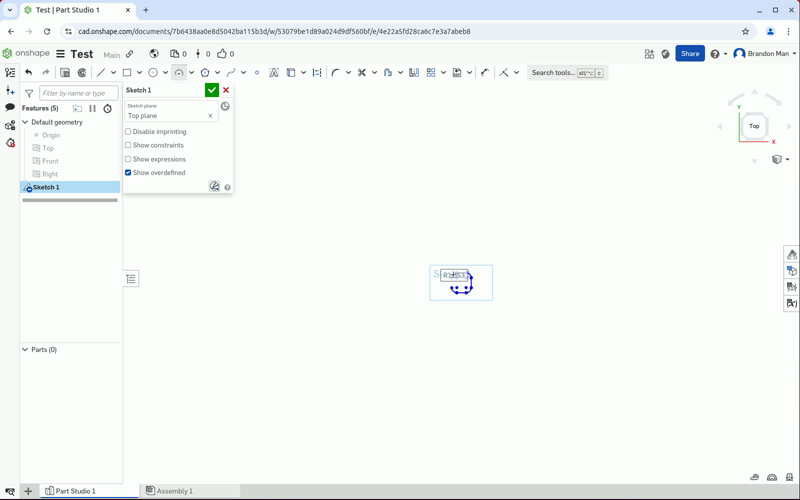
key_up(shift)
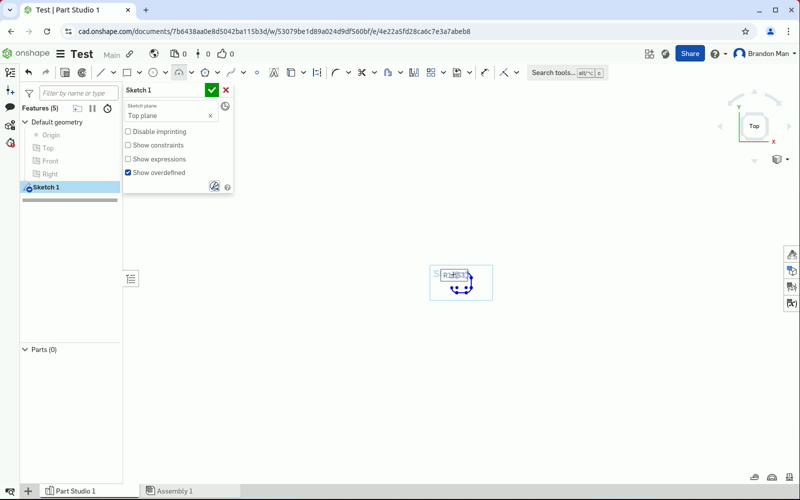
key(esc)
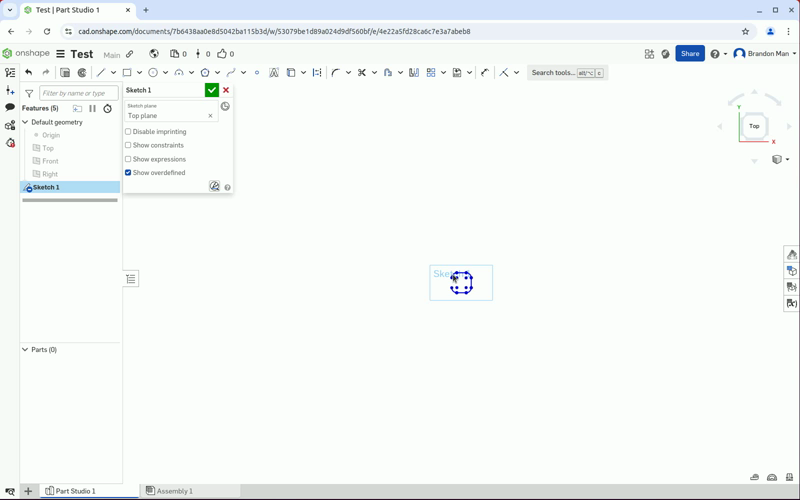
key(l)
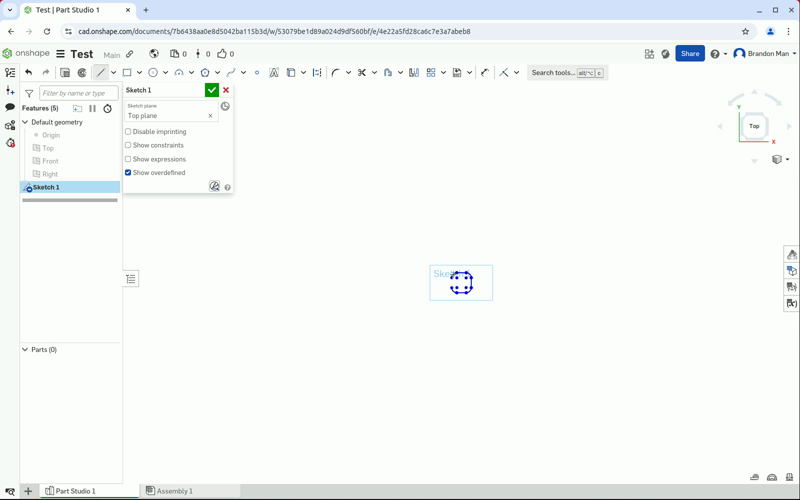
mouse_move(451, 277)
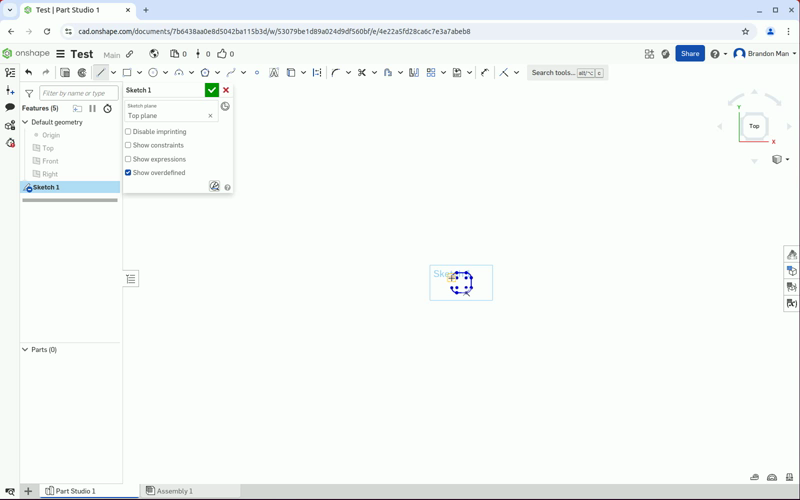
scroll(6)
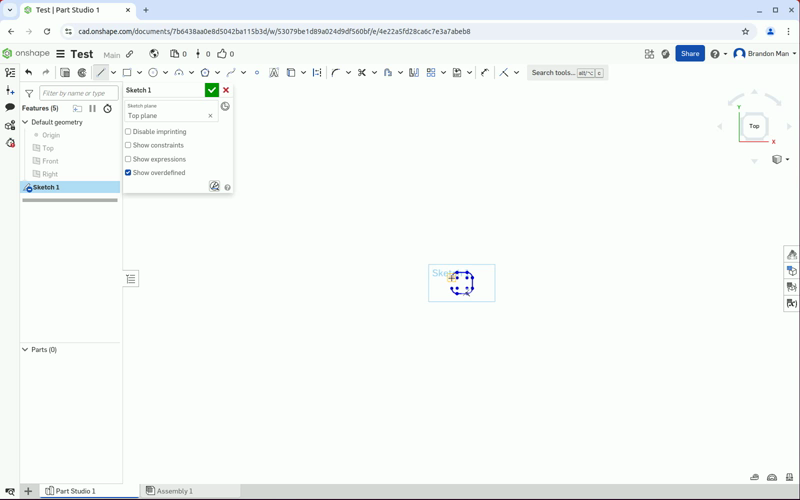
scroll(6)
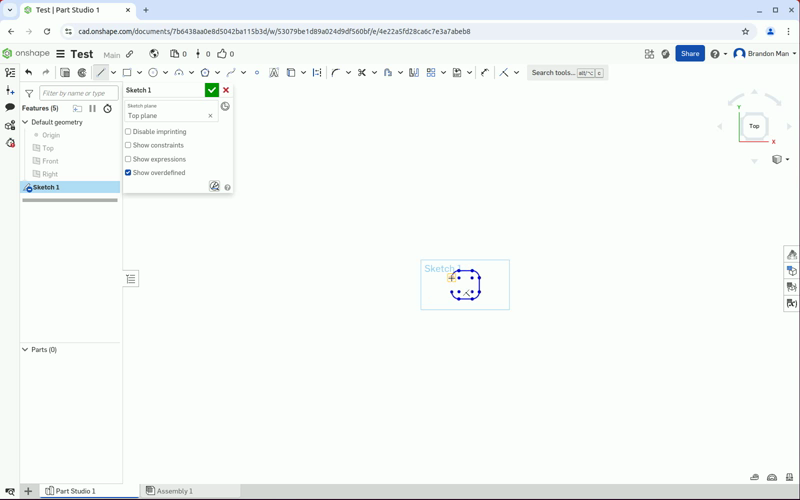
scroll(6)
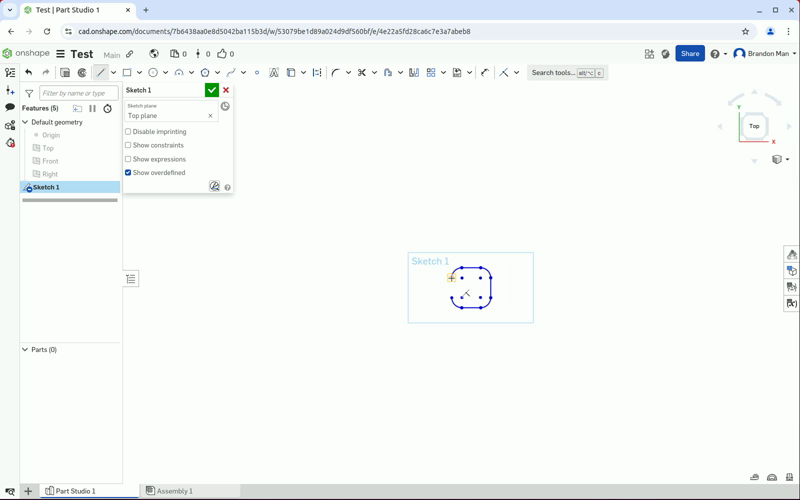
scroll(6)
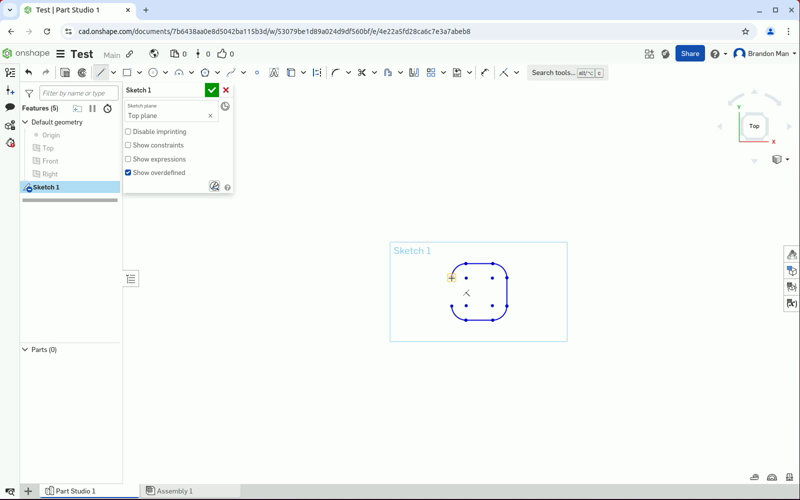
scroll(6)
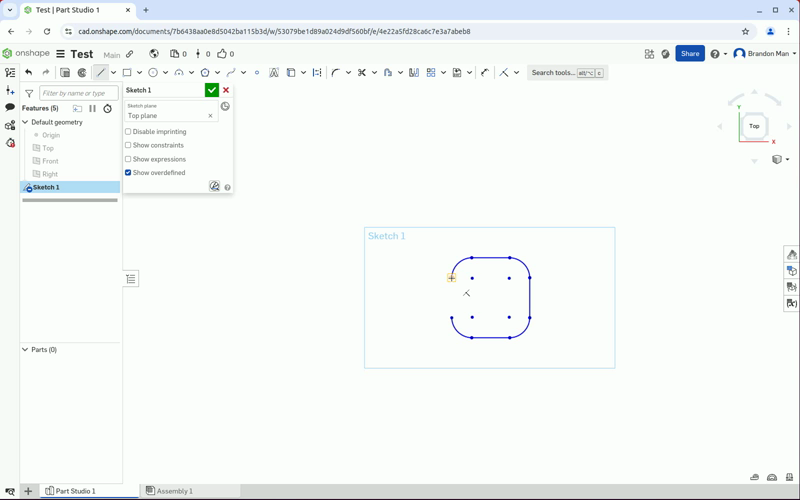
scroll(6)
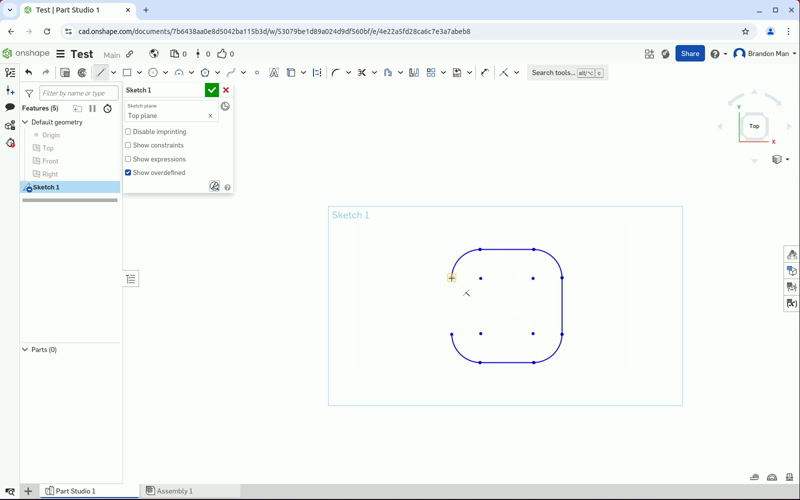
scroll(6)
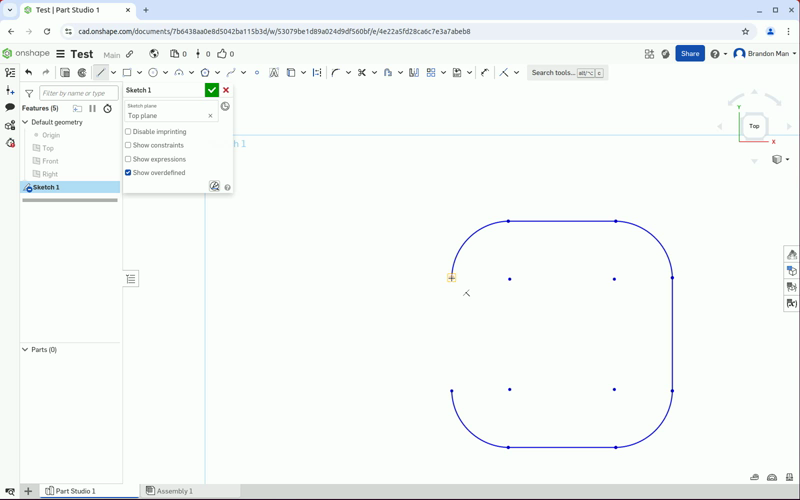
click(451, 277)
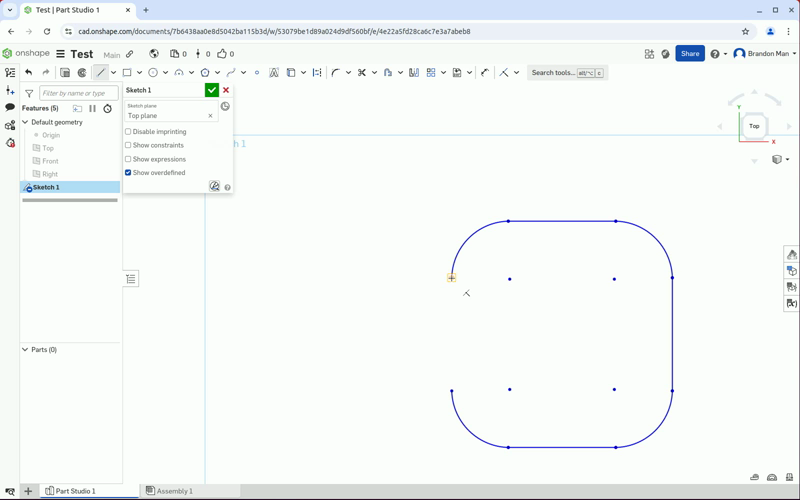
scroll(-6)
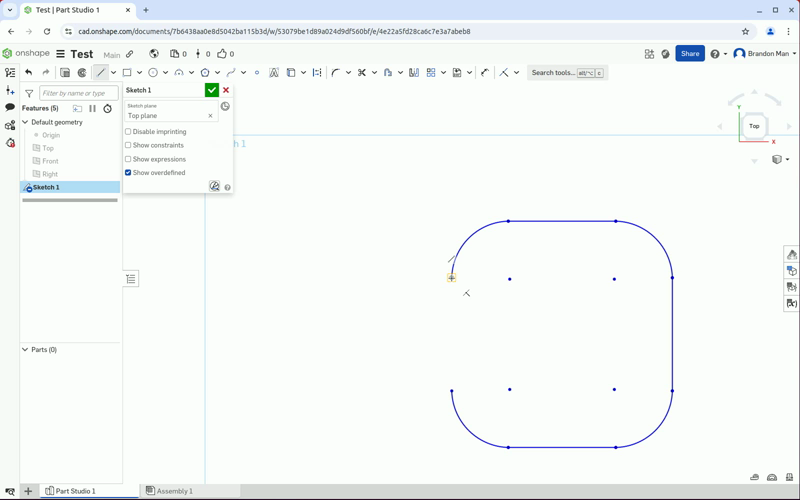
scroll(-6)
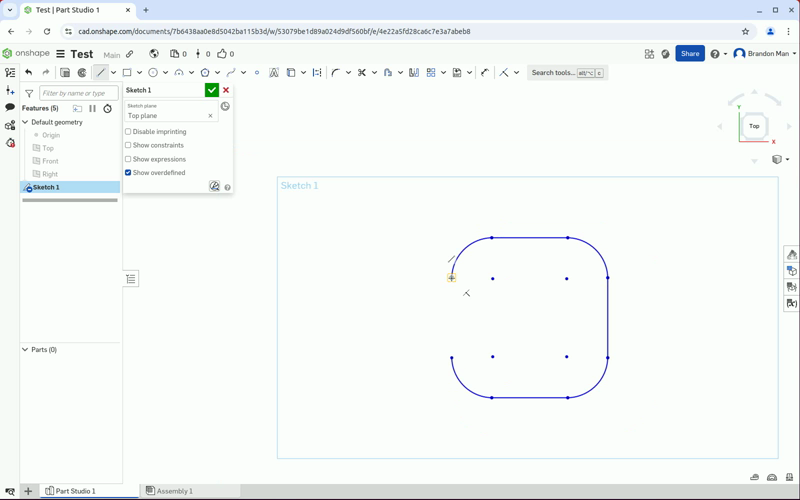
scroll(-6)
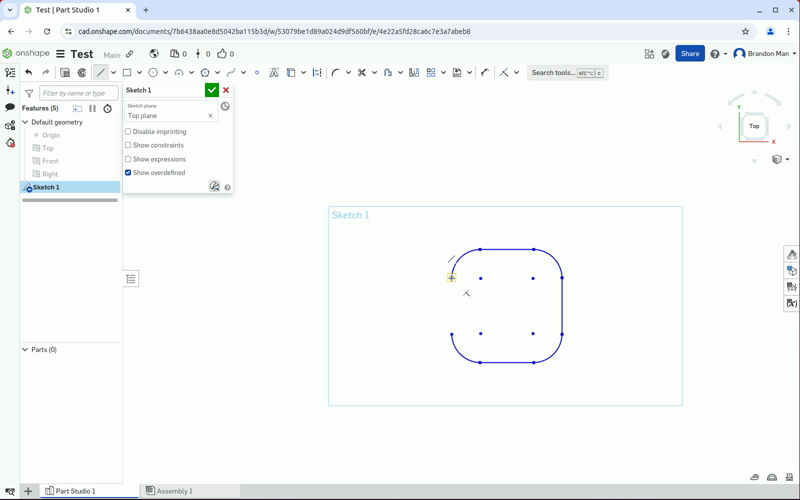
scroll(-6)
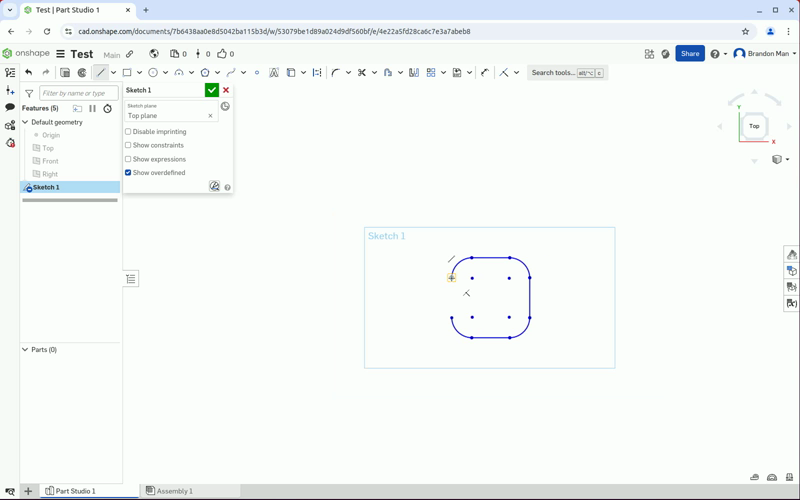
scroll(-6)
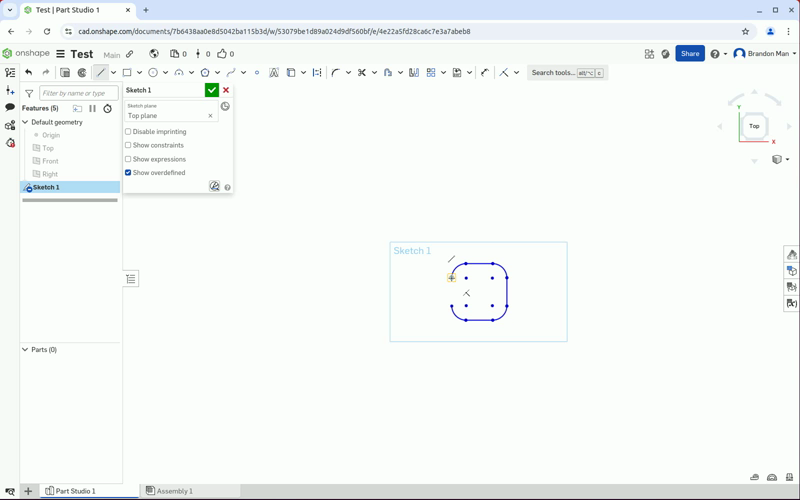
scroll(-6)
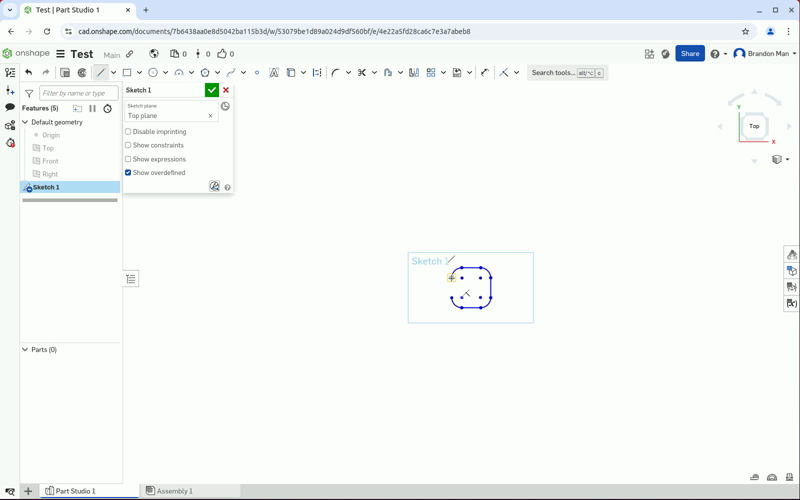
scroll(-6)
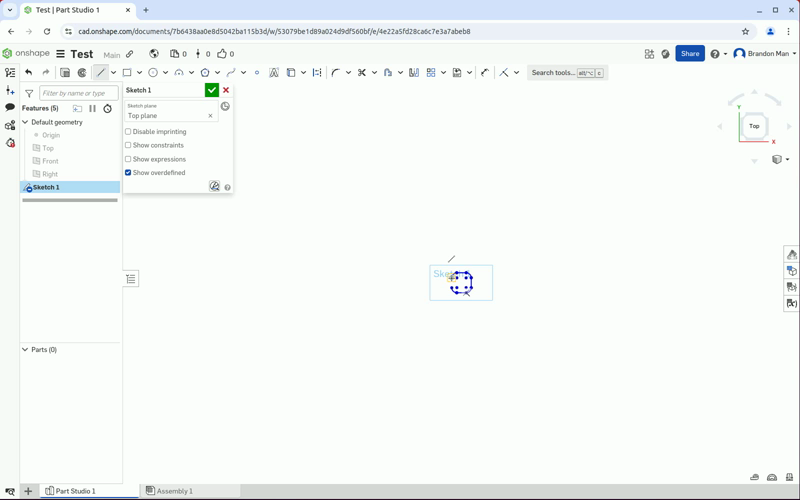
mouse_move(481, 277)
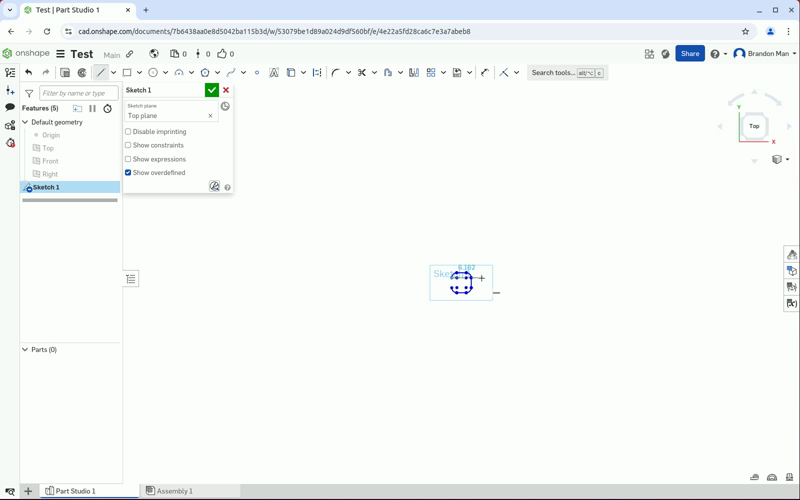
key_down(shift)
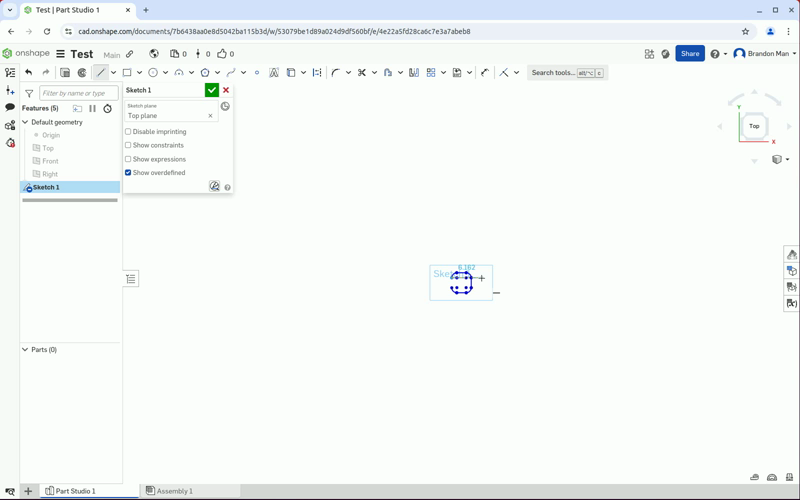
mouse_move(451, 287)
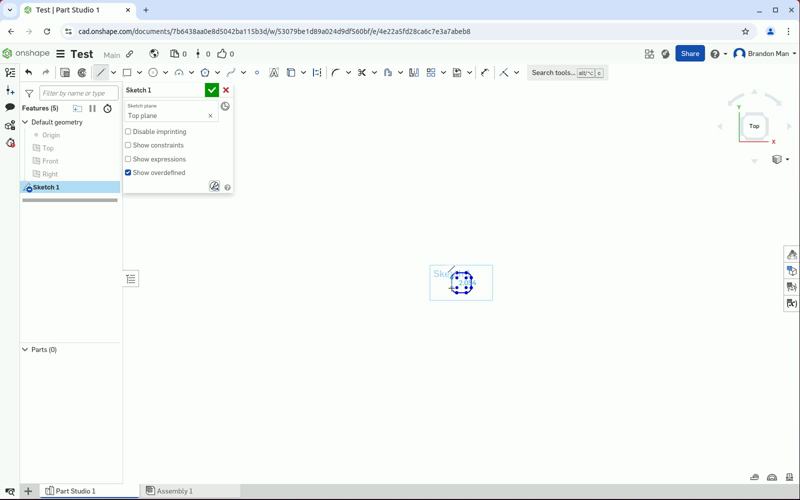
scroll(6)
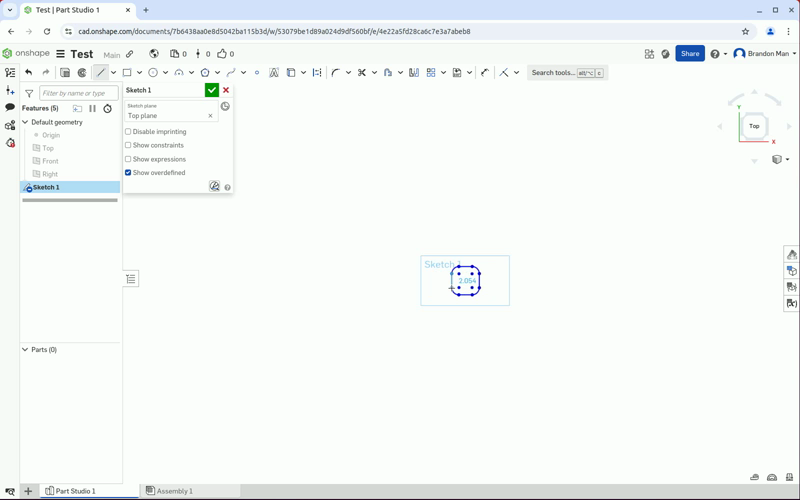
scroll(6)
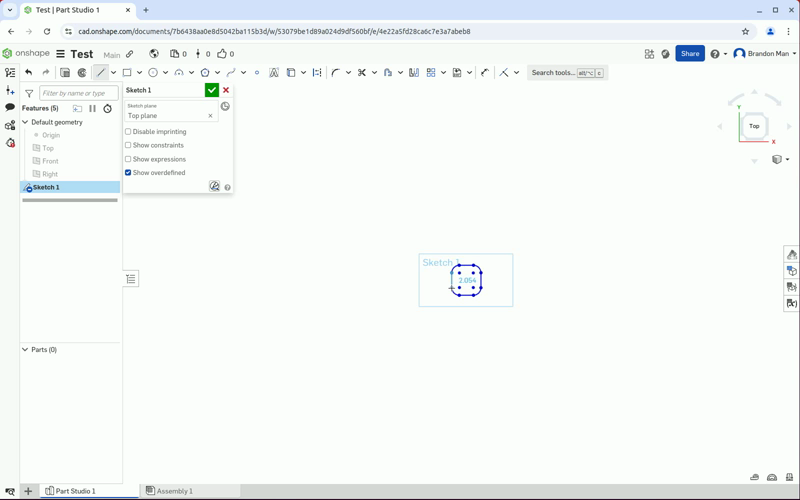
scroll(6)
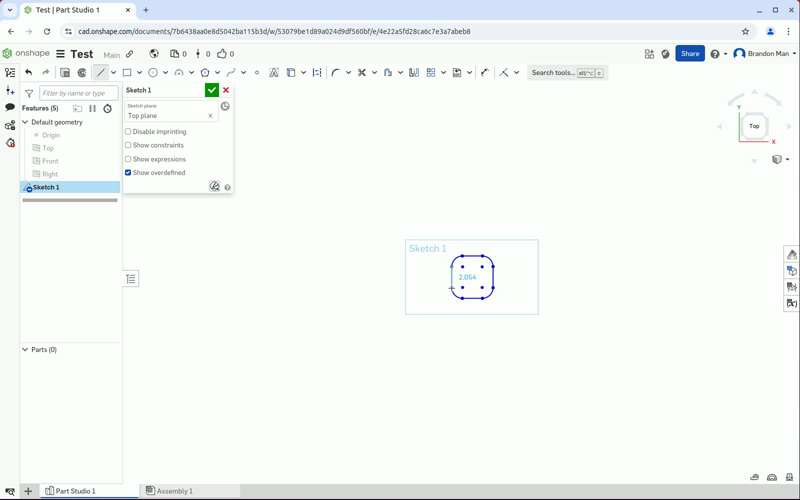
scroll(6)
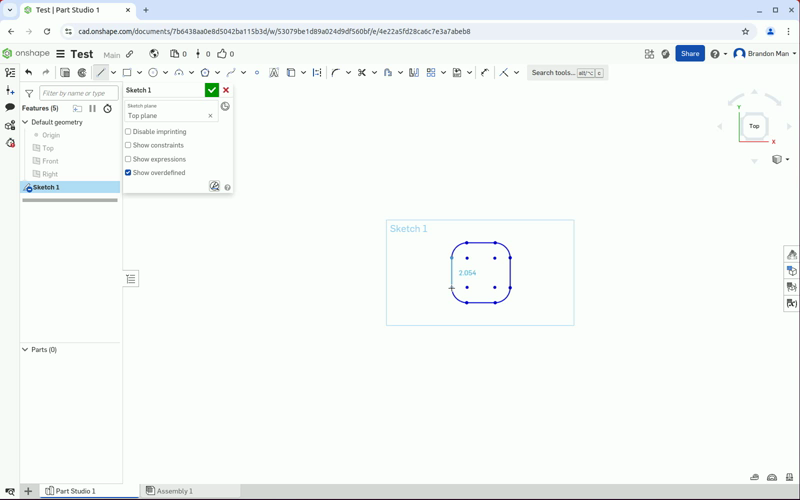
scroll(6)
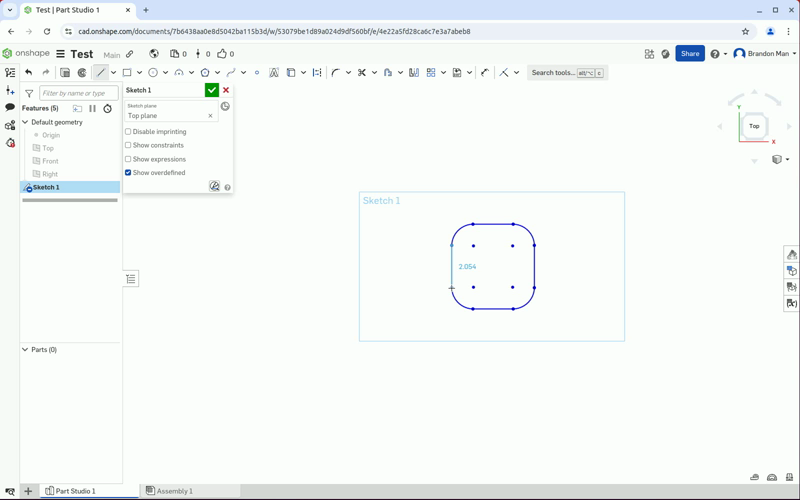
scroll(6)
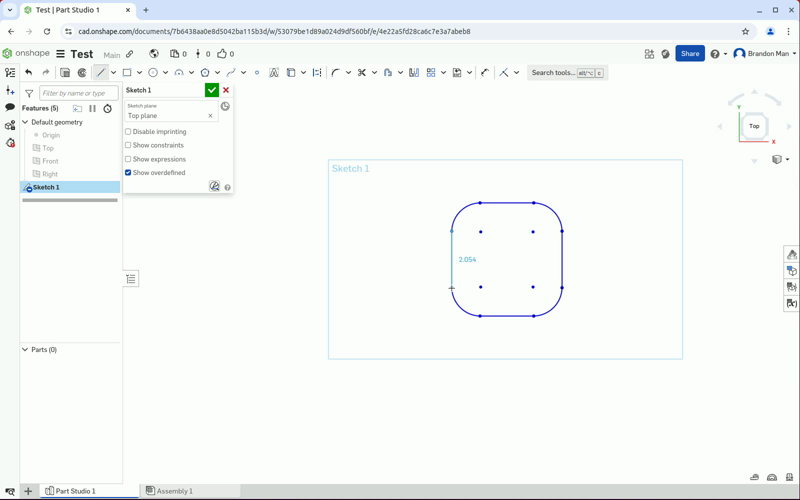
scroll(6)
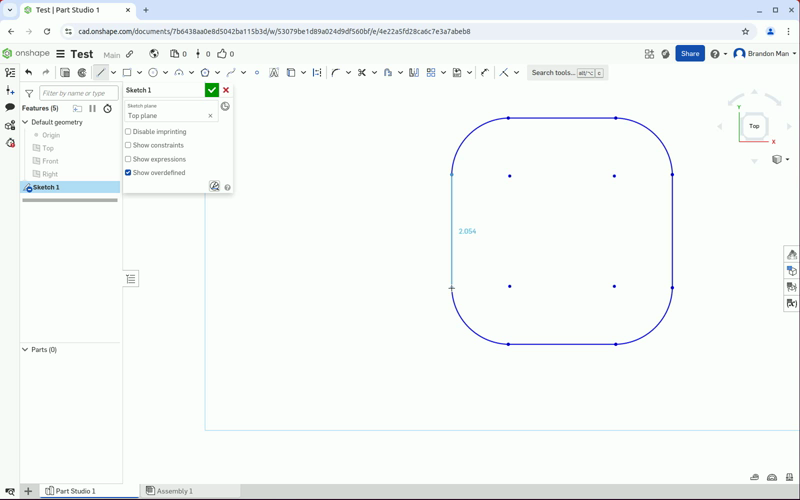
key_up(shift)
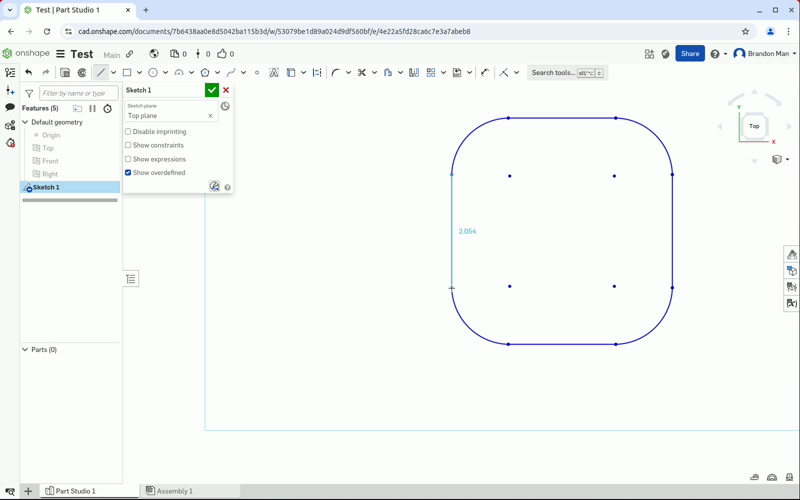
click(451, 287)
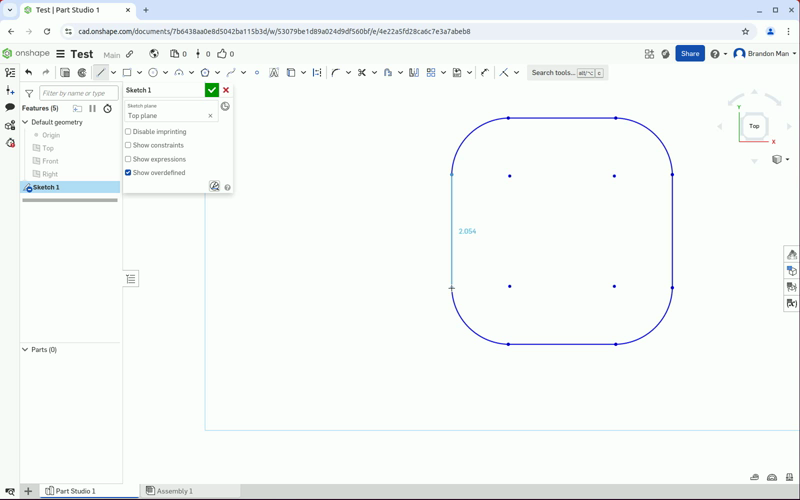
scroll(-6)
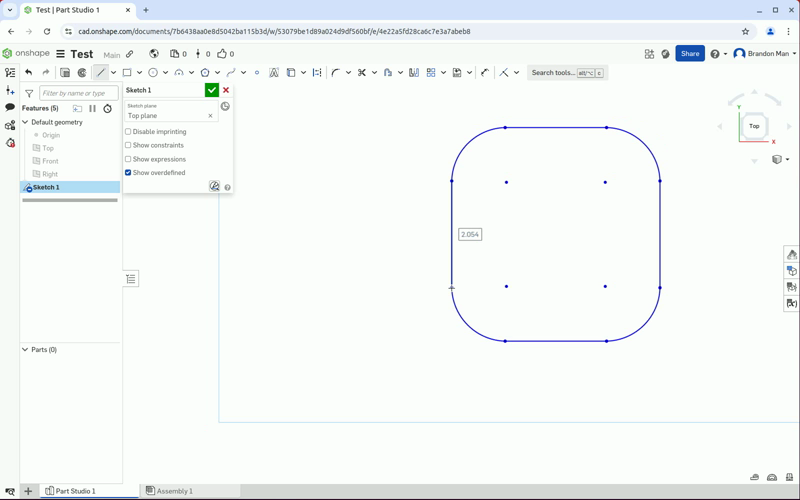
scroll(-6)
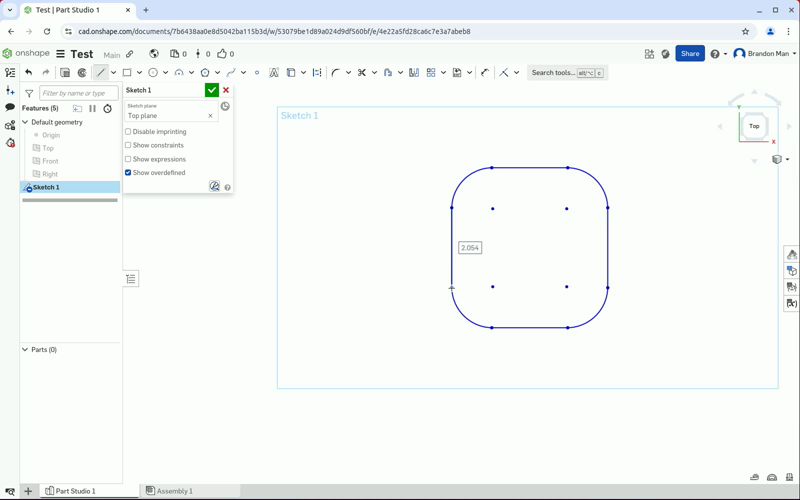
scroll(-6)
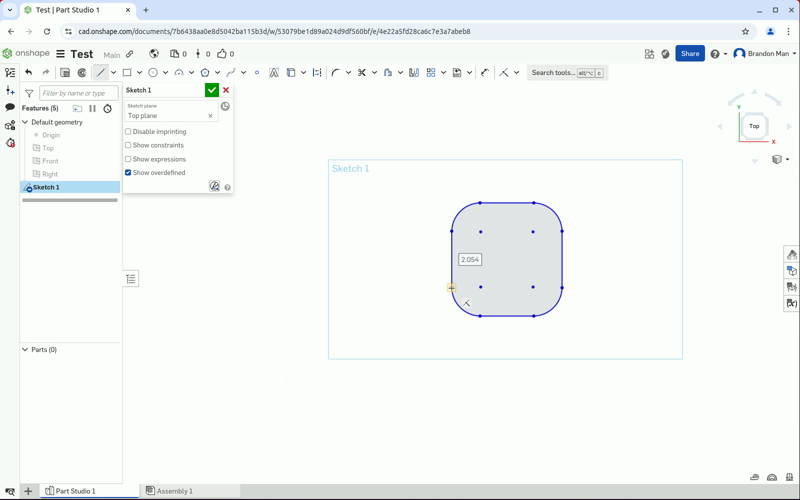
scroll(-6)
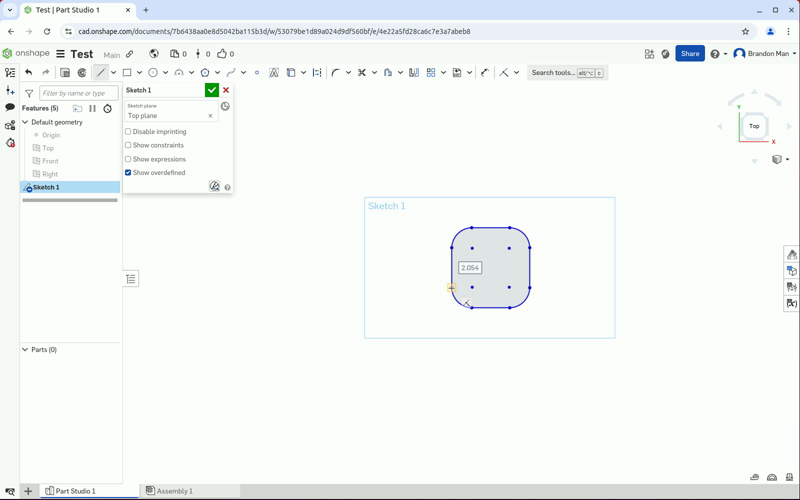
scroll(-6)
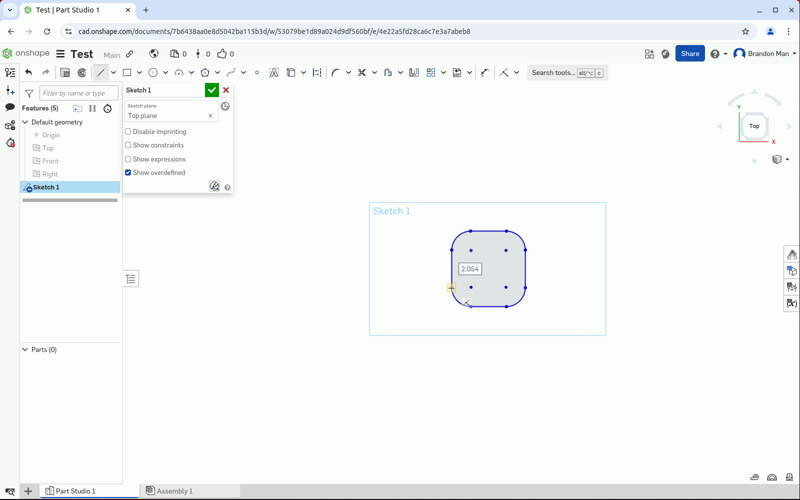
scroll(-6)
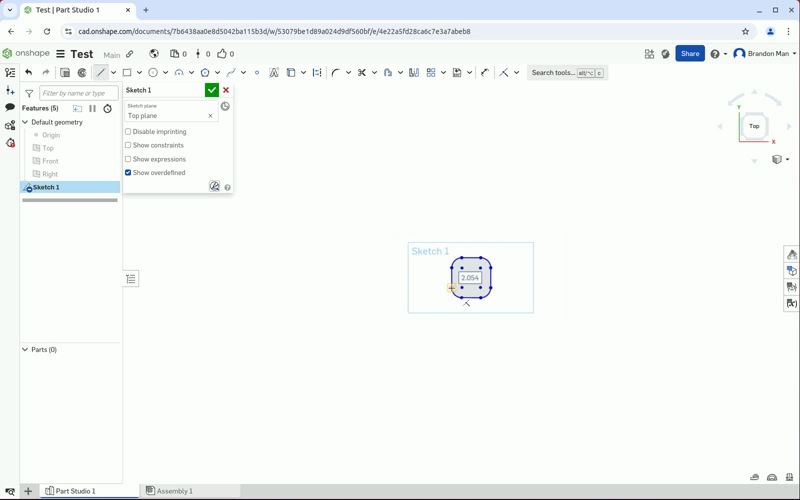
scroll(-6)
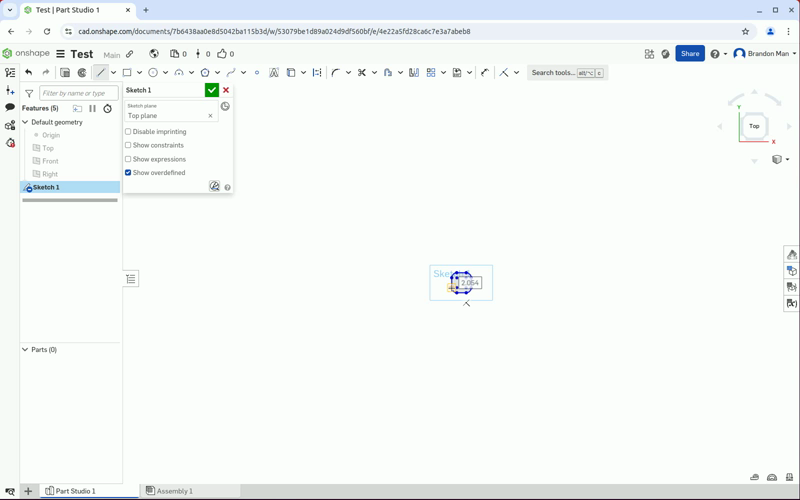
key(esc)
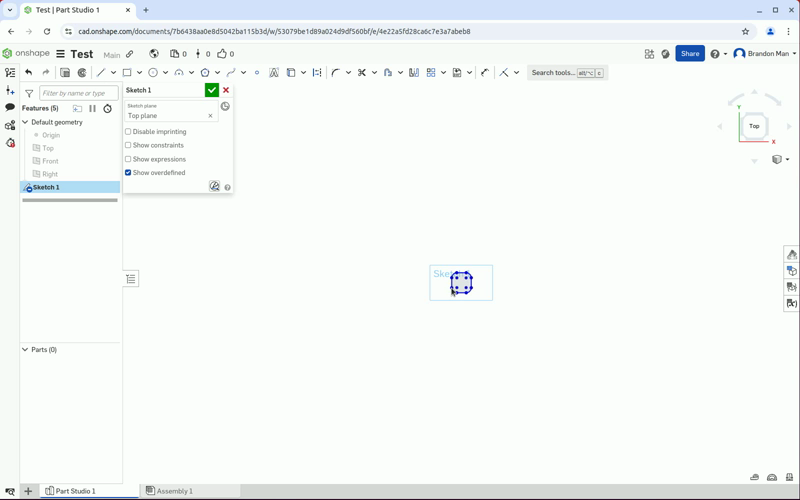
mouse_move(470, 281)
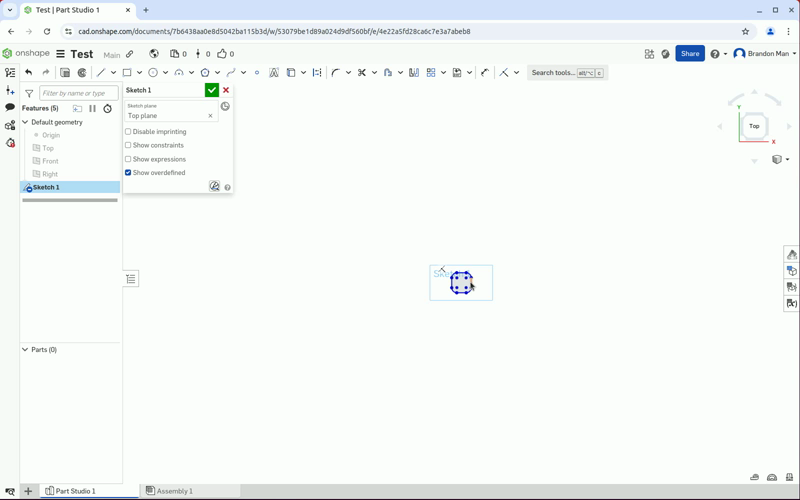
scroll(6)
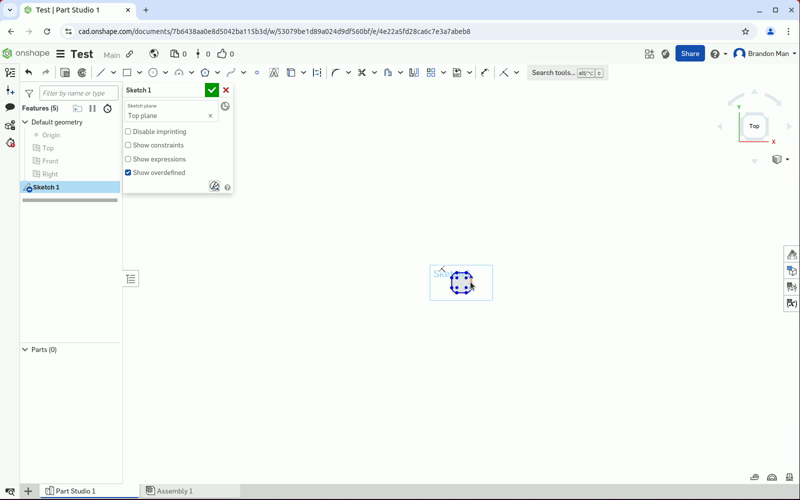
scroll(6)
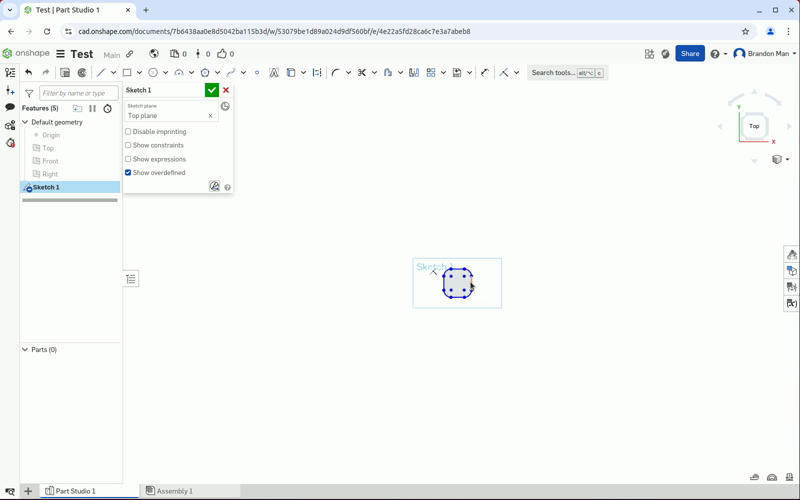
scroll(6)
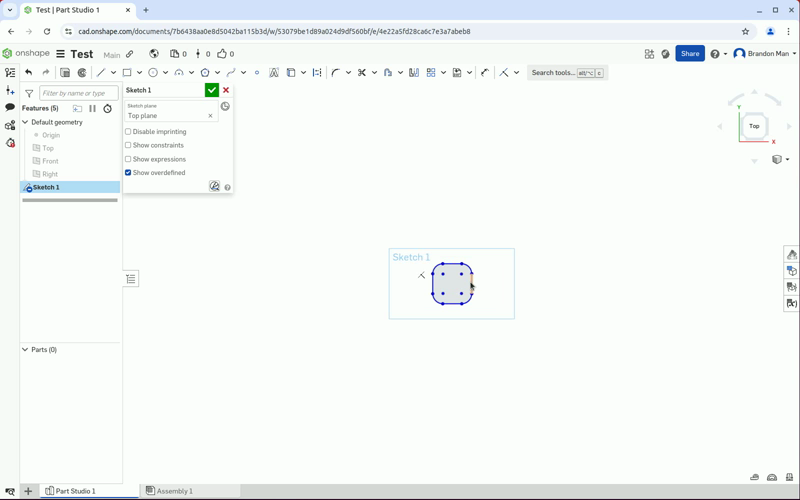
scroll(6)
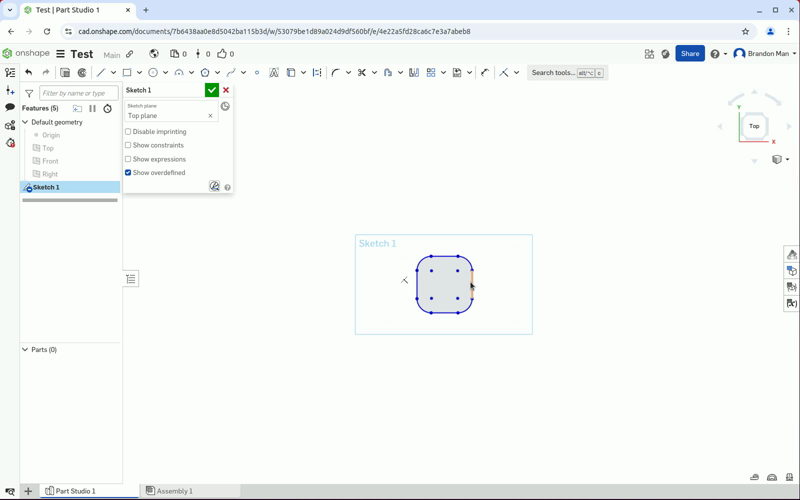
scroll(6)
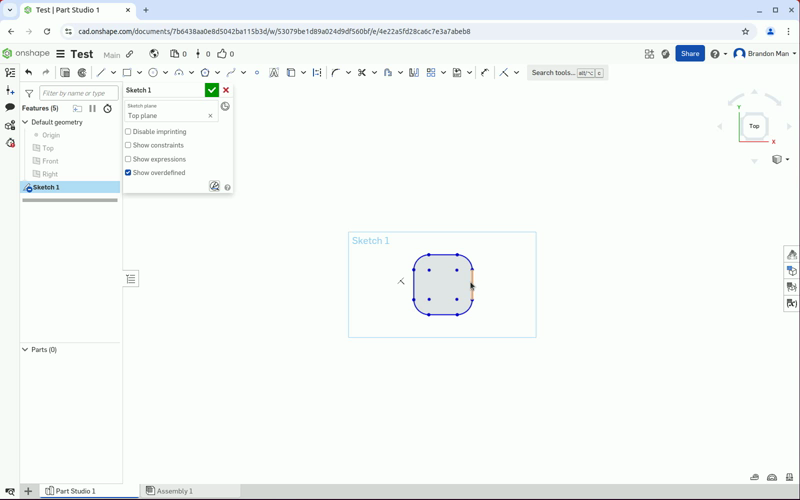
scroll(6)
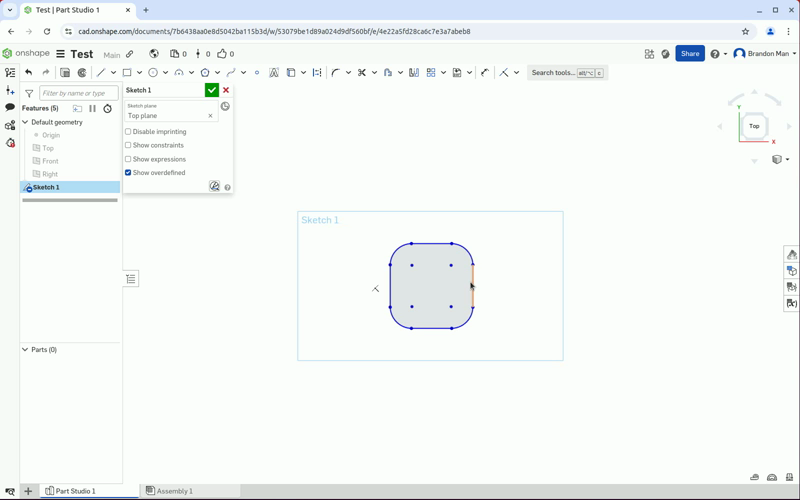
scroll(6)
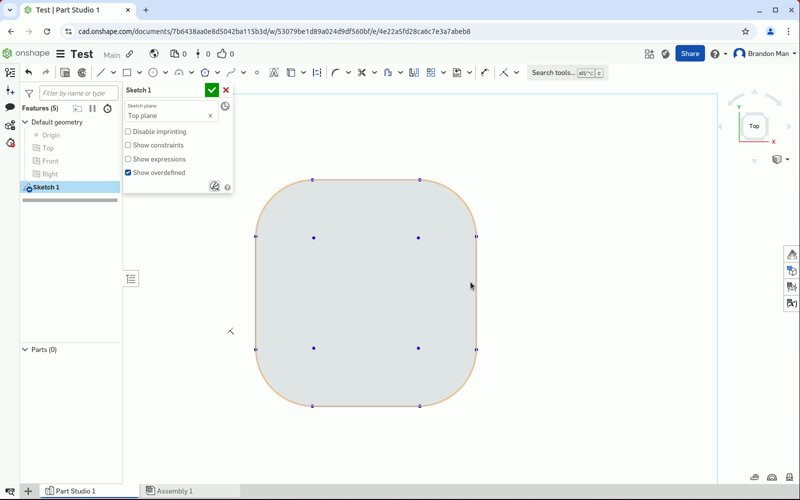
click(470, 281)
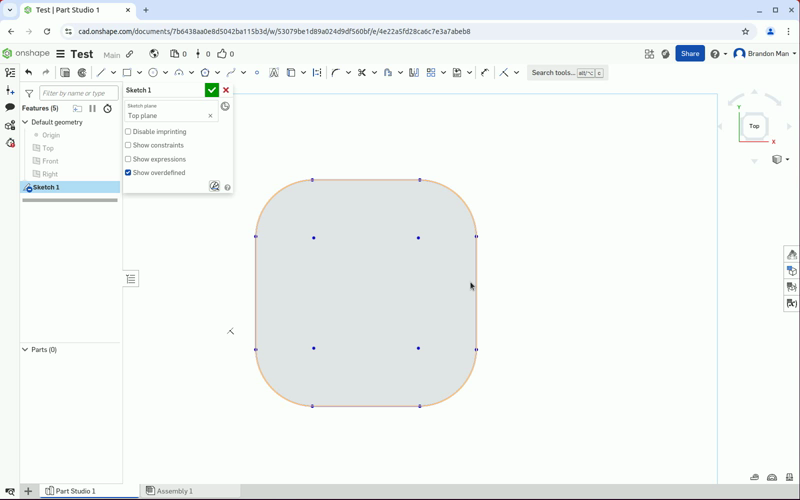
scroll(-6)
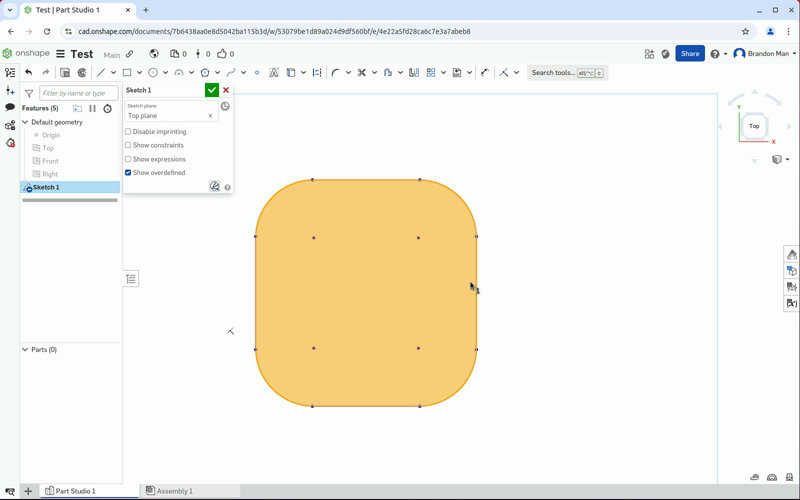
scroll(-6)
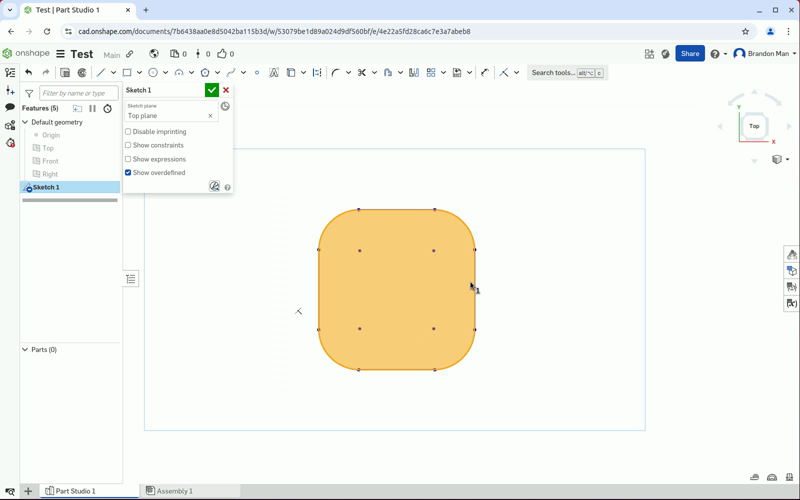
scroll(-6)
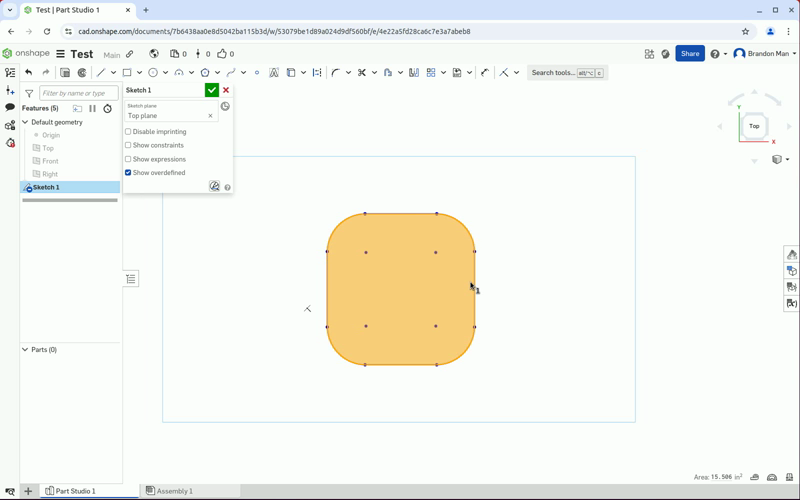
scroll(-6)
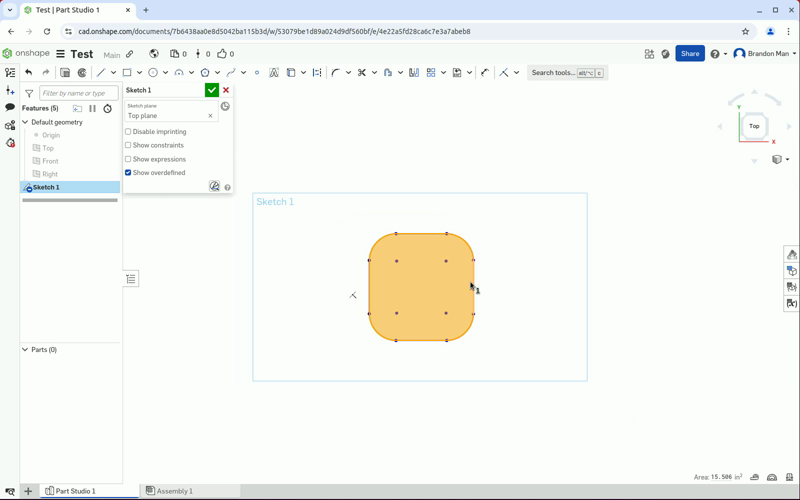
scroll(-6)
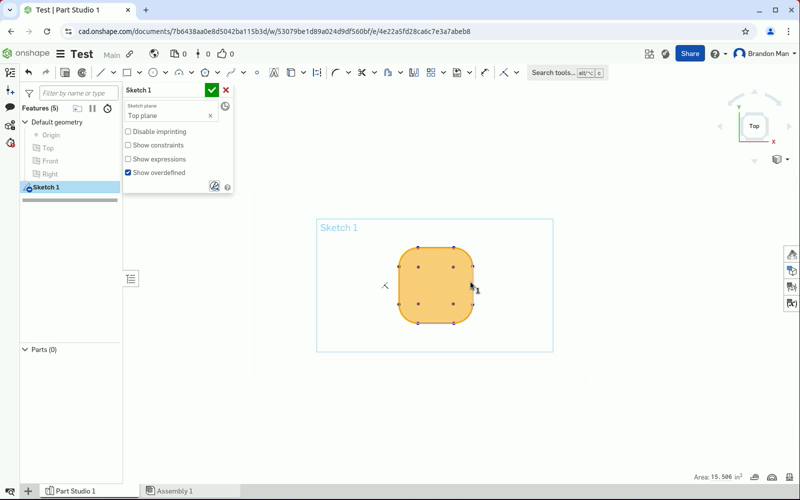
scroll(-6)
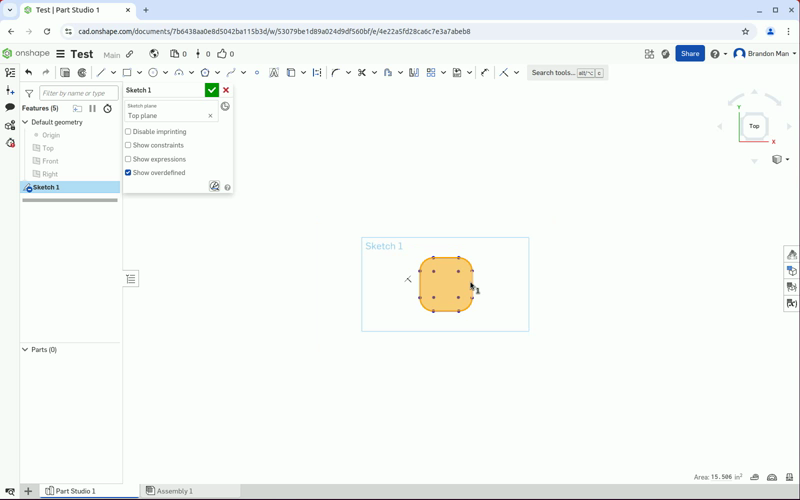
scroll(-6)
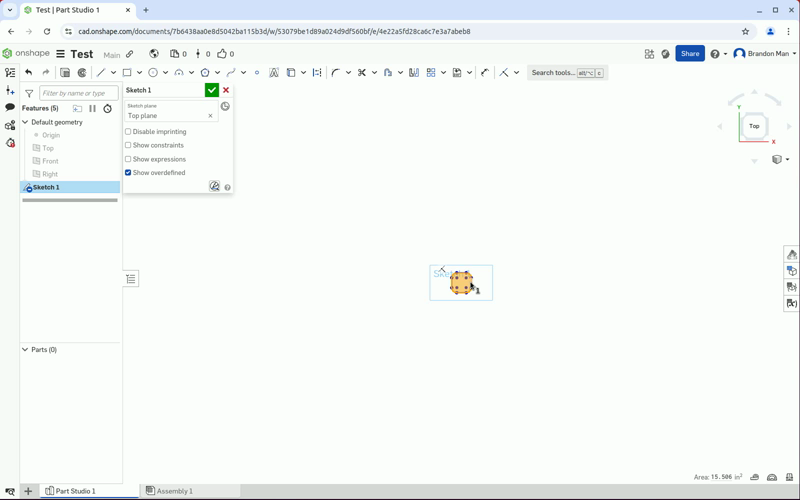
mouse_move(73, 352)
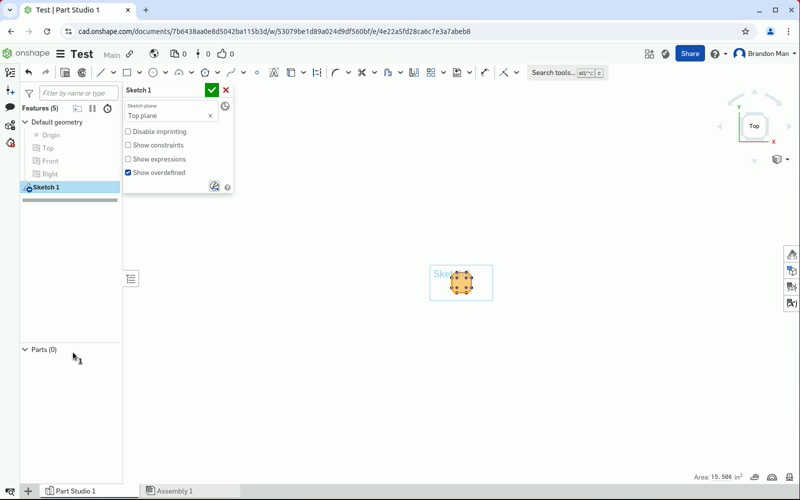
key(shift+y)
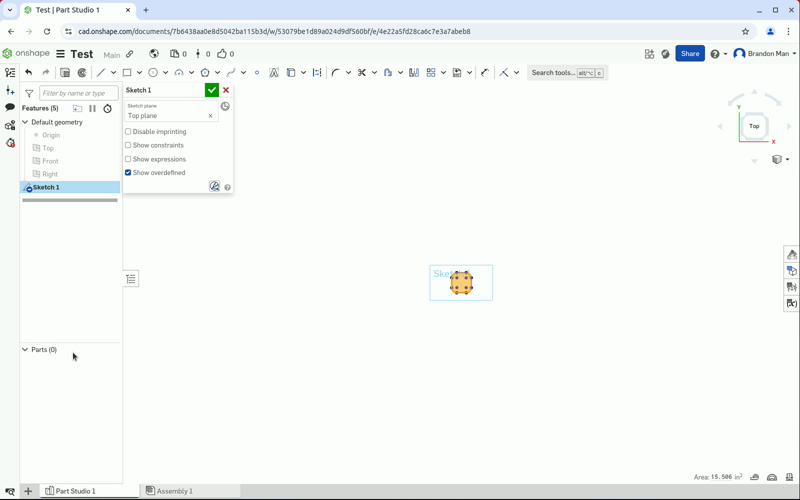
key(shift+e)
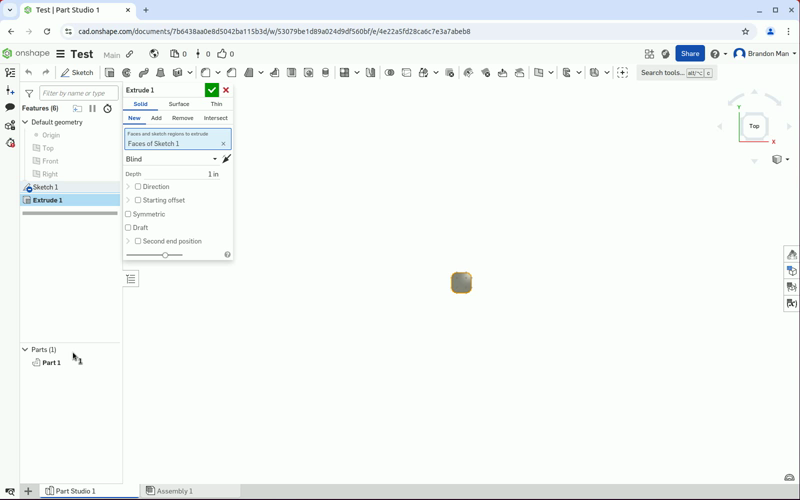
mouse_move(143, 106)
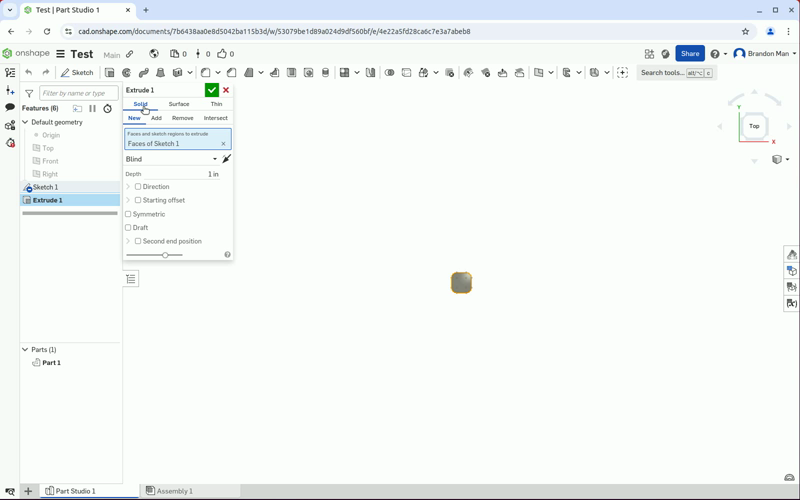
click(143, 106)
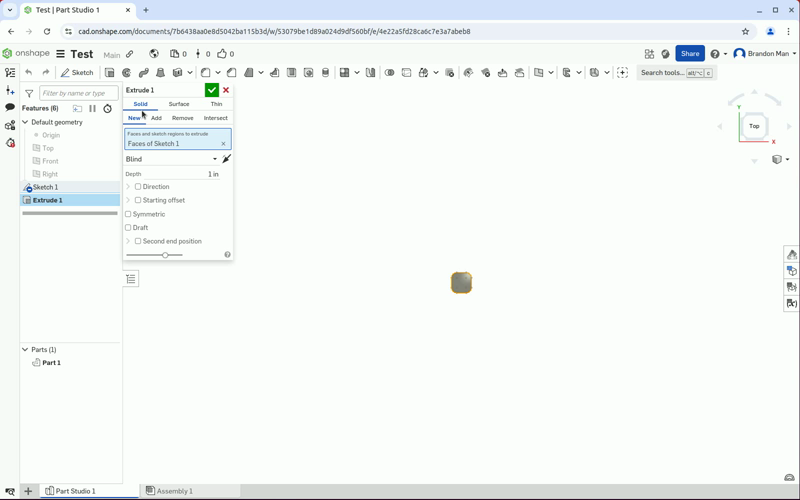
mouse_move(137, 120)
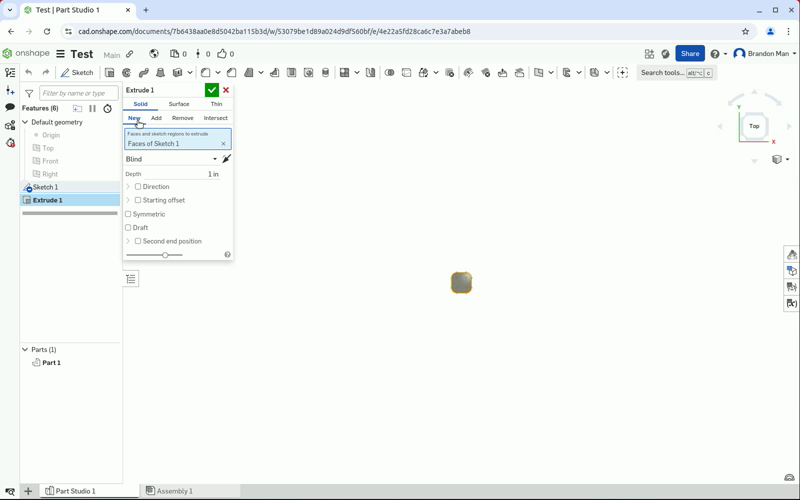
click(137, 120)
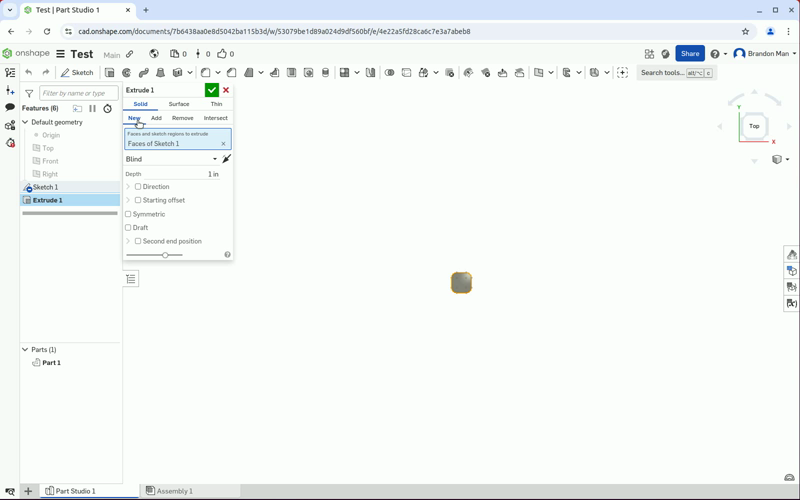
key(tab, 4)
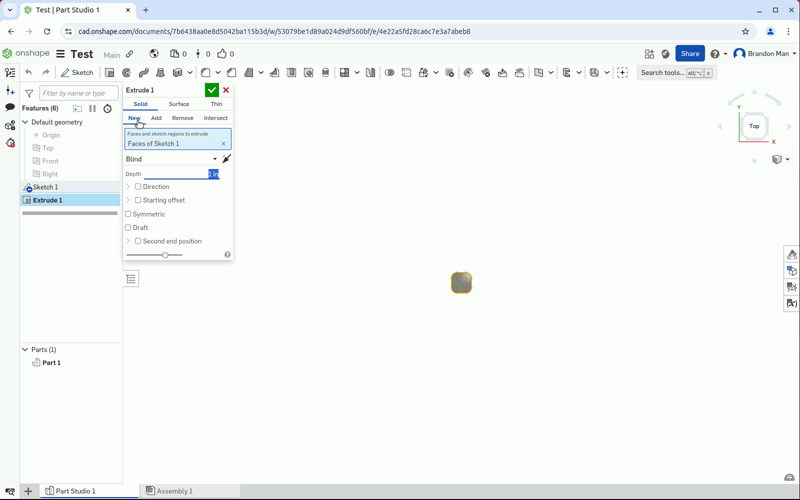
text(16.85)
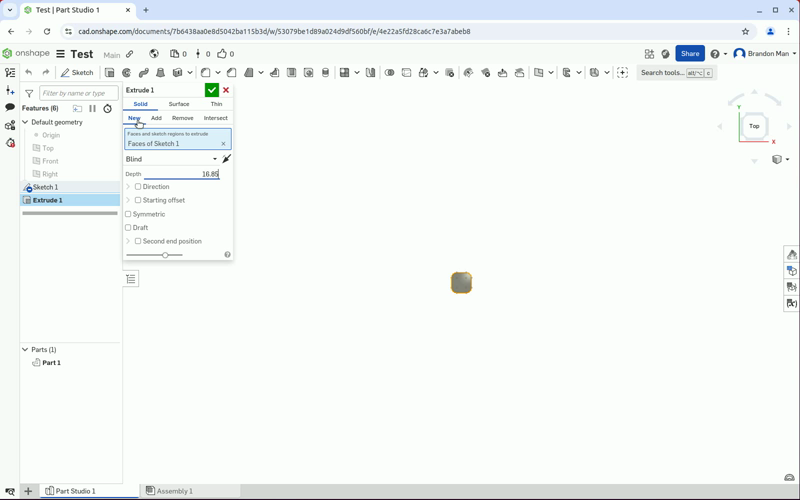
key(enter)
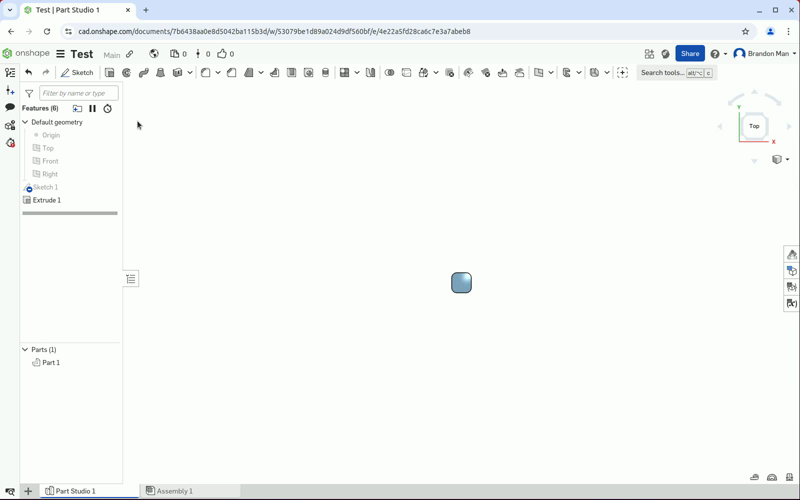
key(shift+h)
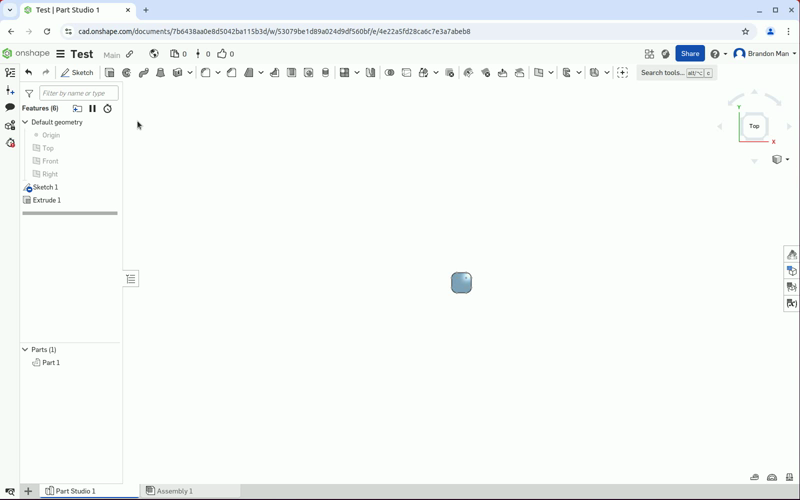
key(shift+h)
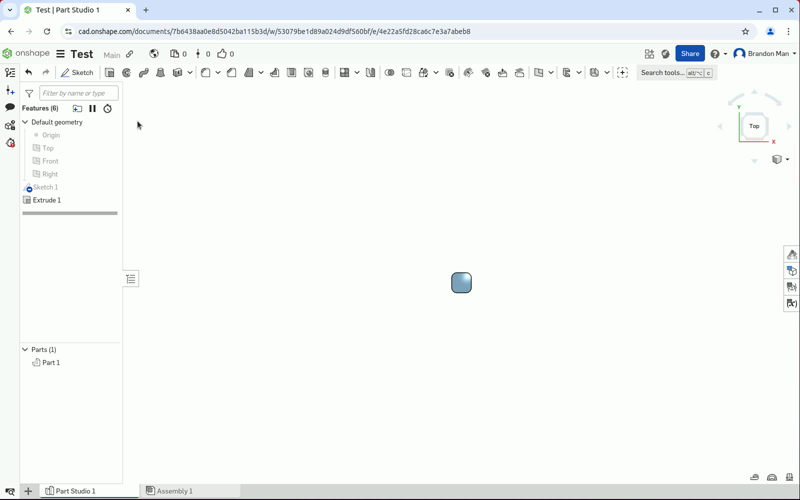
mouse_move(73, 189)
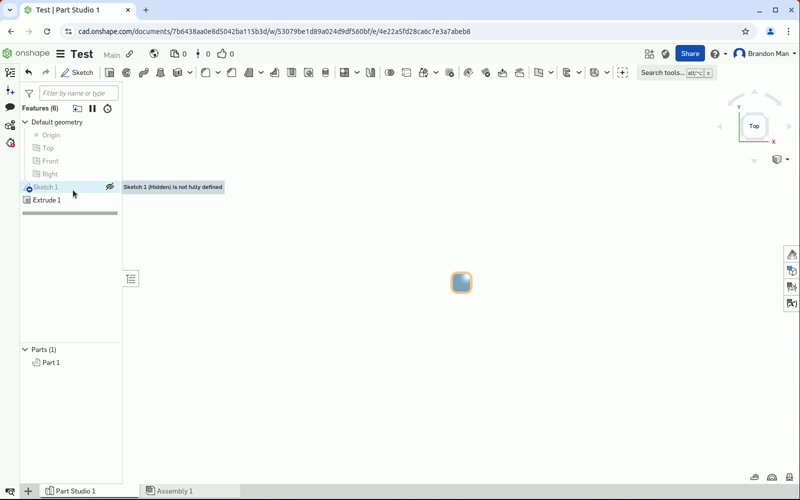
click(73, 189)
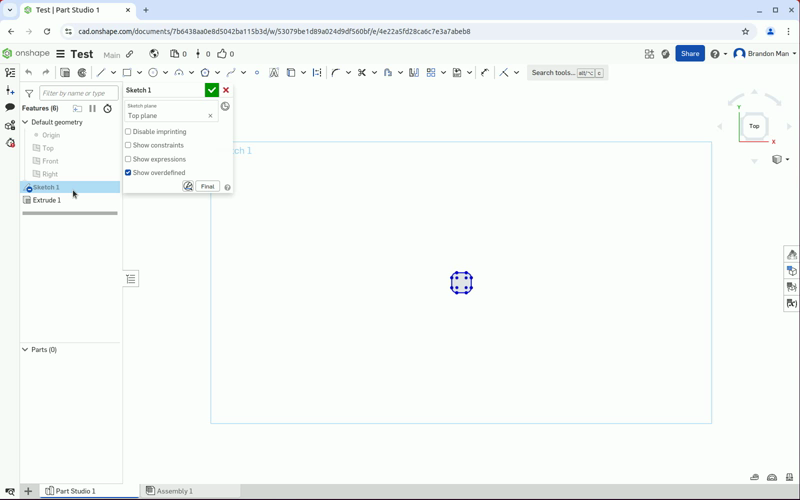
mouse_move(229, 92)
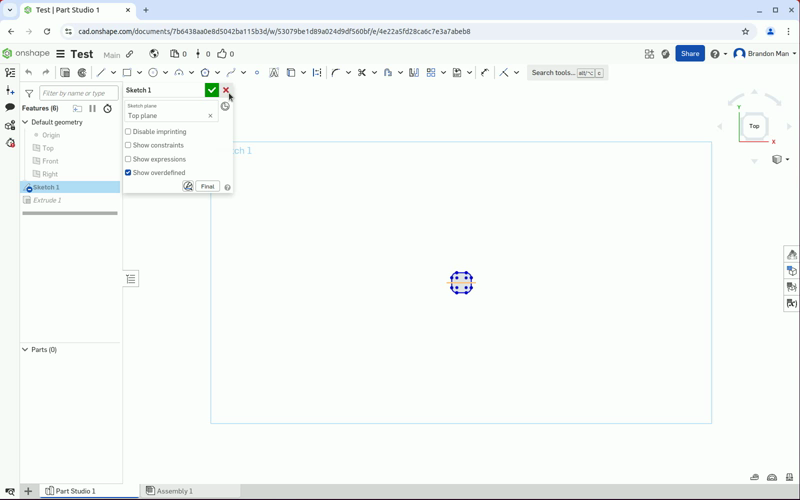
click(229, 92)
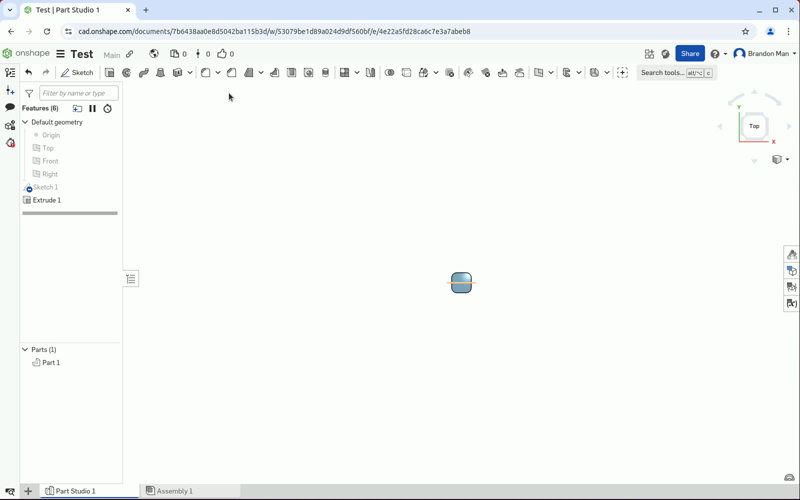
mouse_move(73, 352)
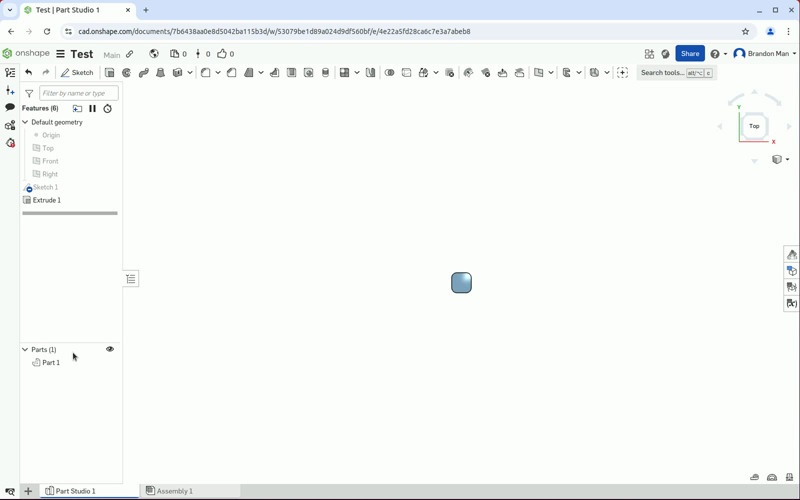
key(y)
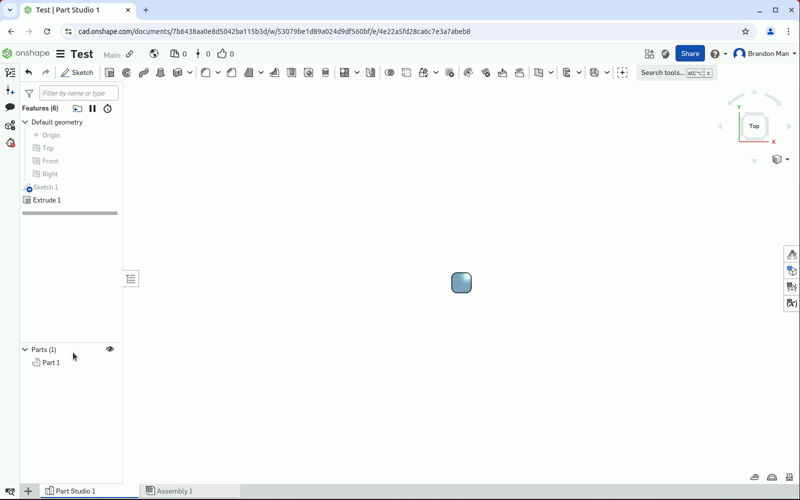
key(shift+p)
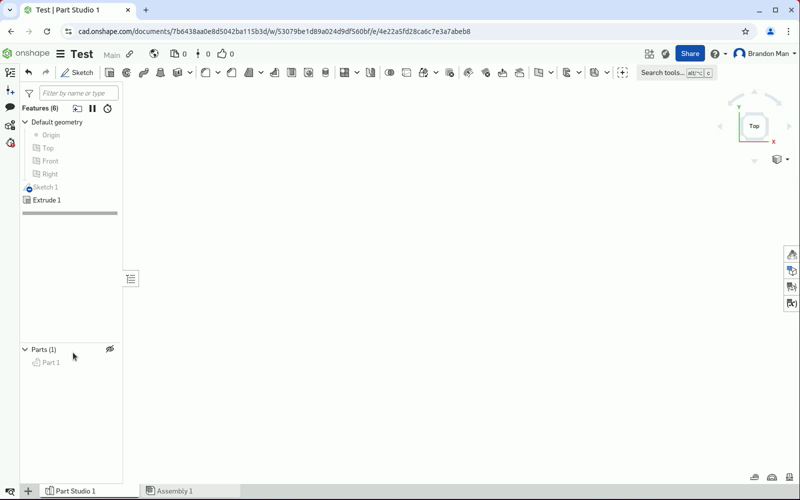
key(space)
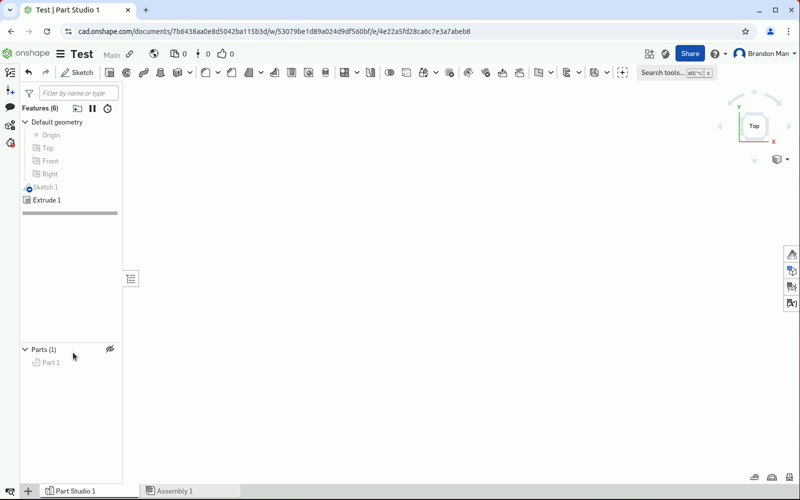
key_down(shift)
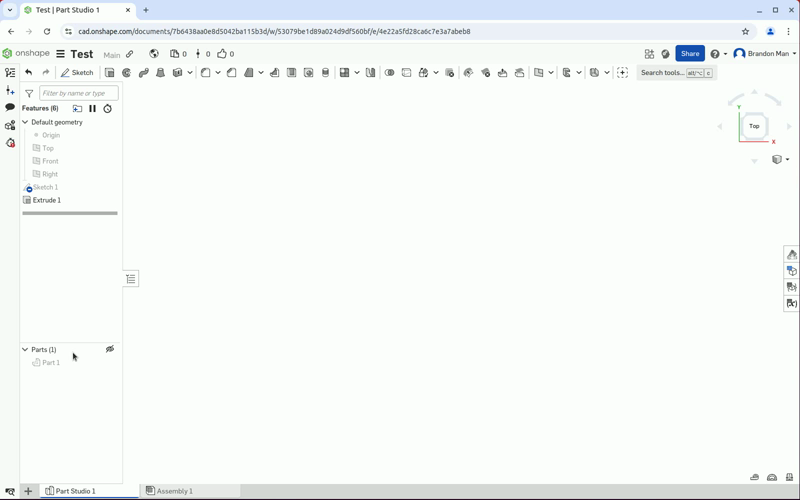
key(up)
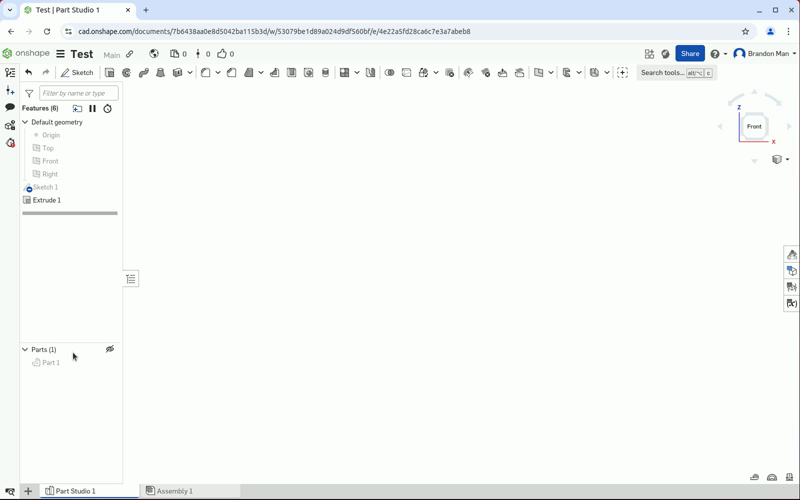
key_up(shift)
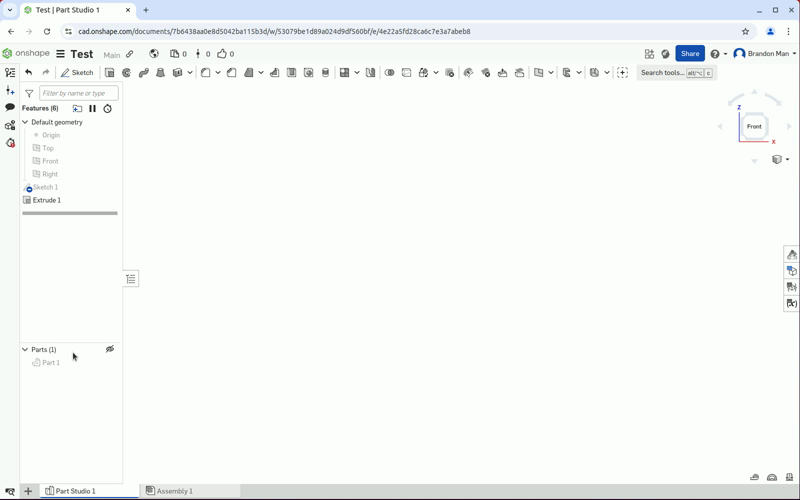
key(space)
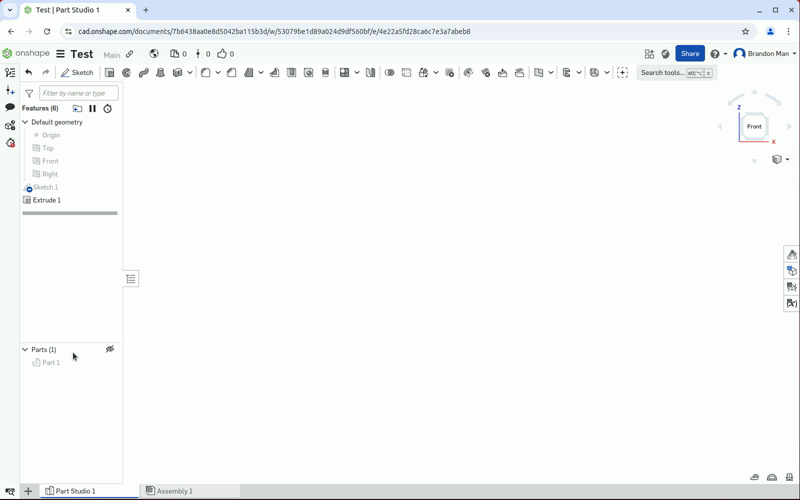
key_down(shift)
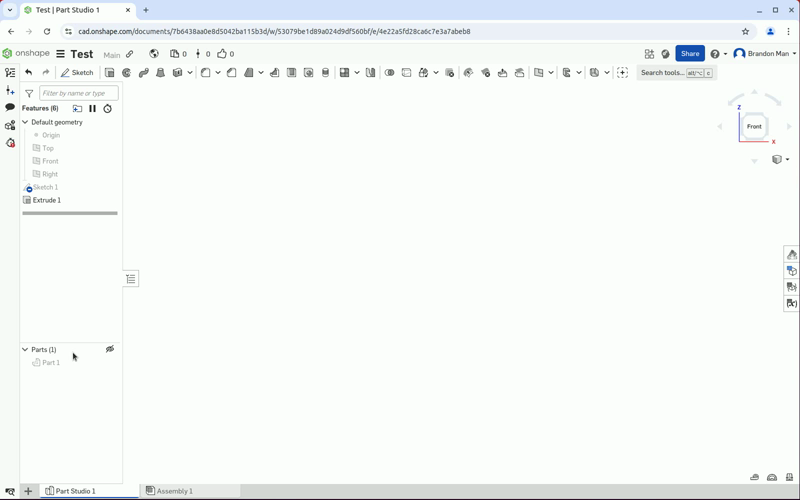
key(left)
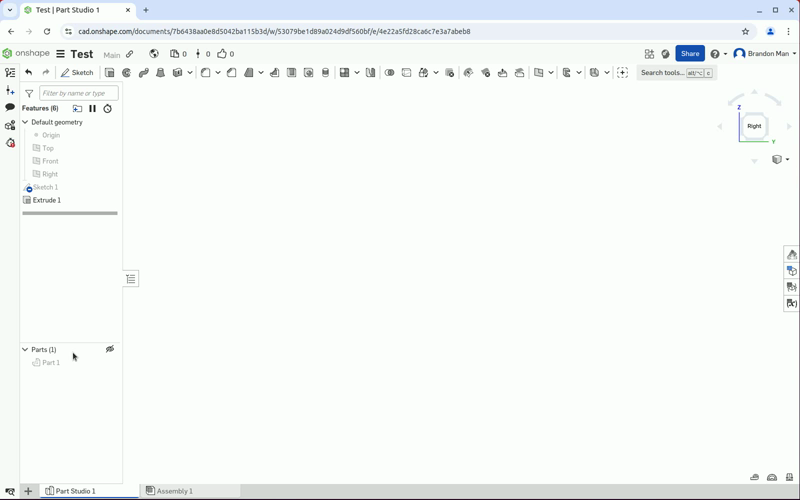
key_up(shift)
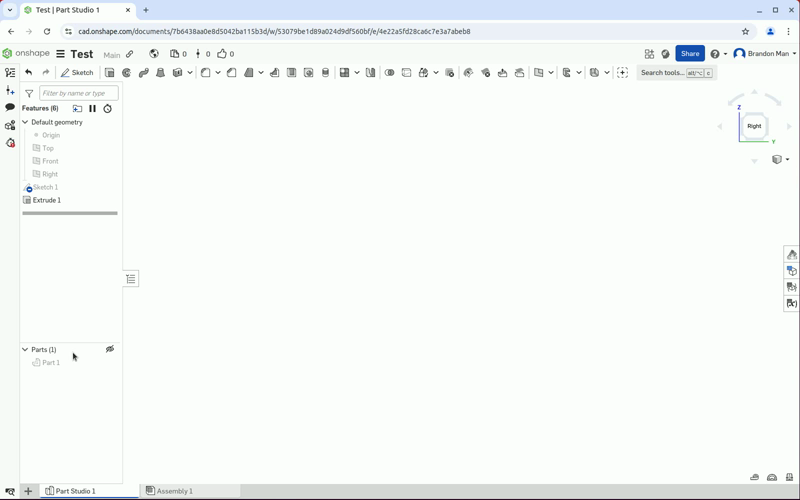
mouse_move(73, 352)
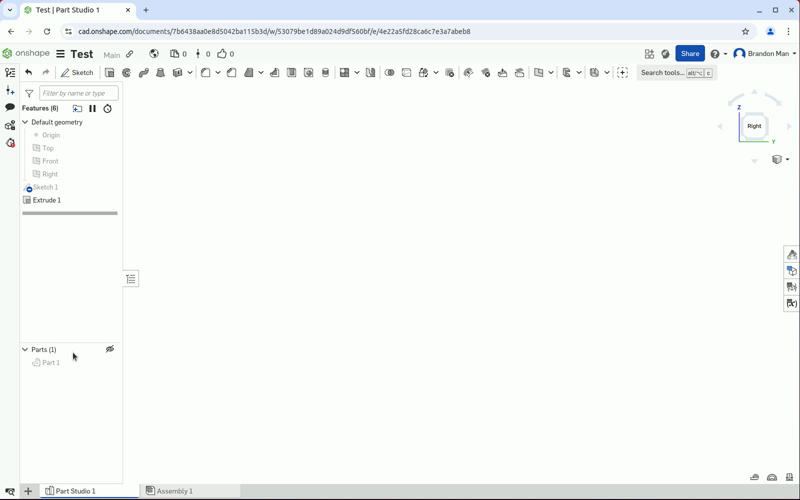
key(shift+y)
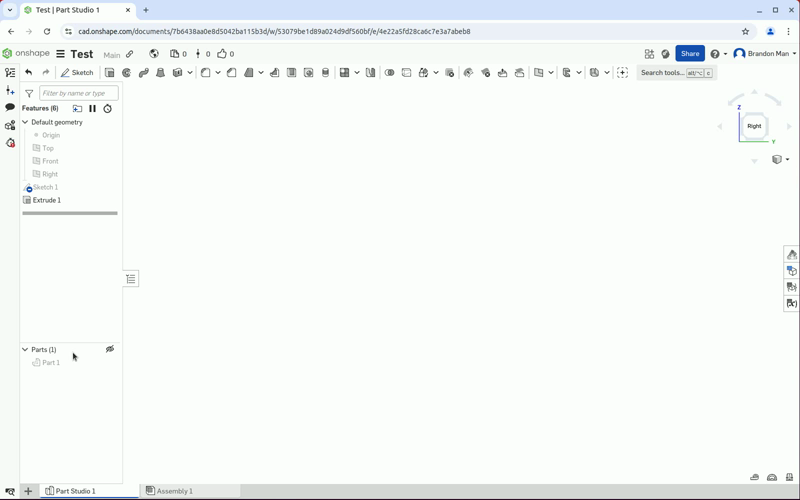
key(shift+s)
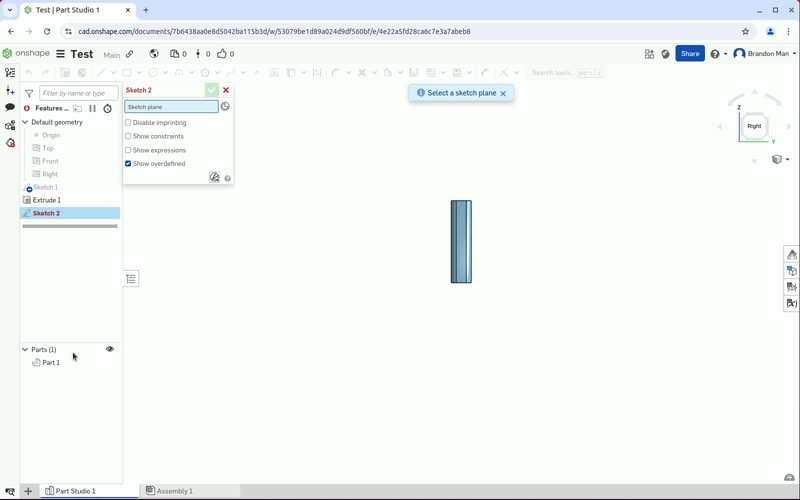
mouse_move(73, 176)
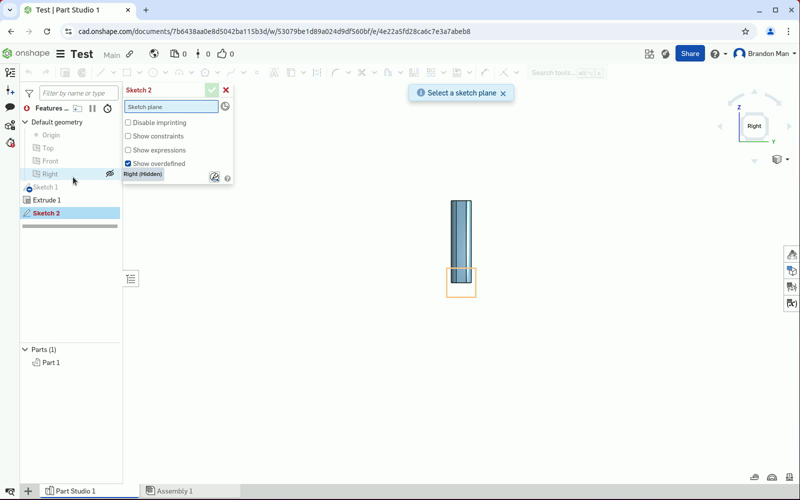
click(73, 176)
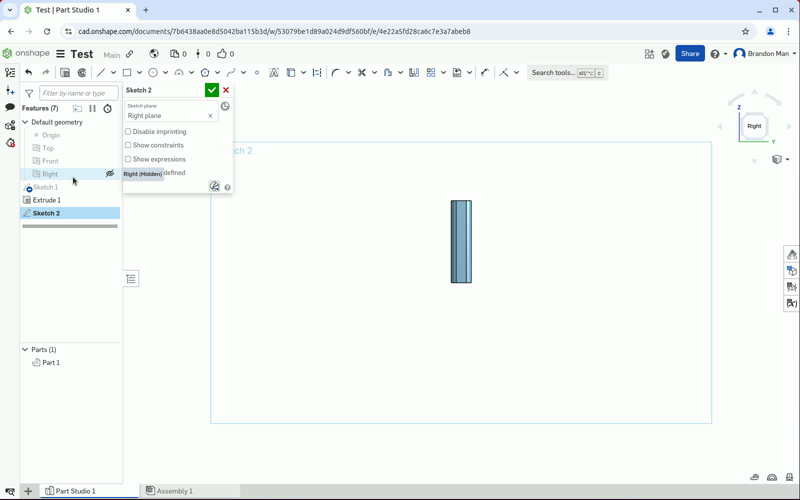
mouse_move(73, 352)
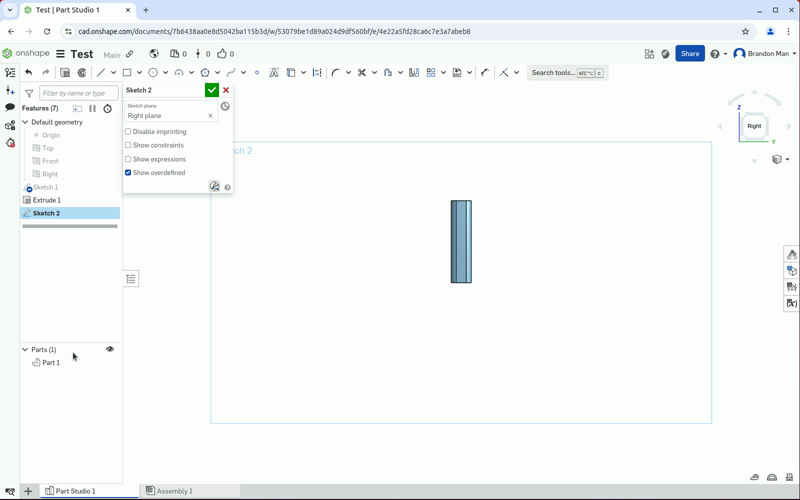
key(y)
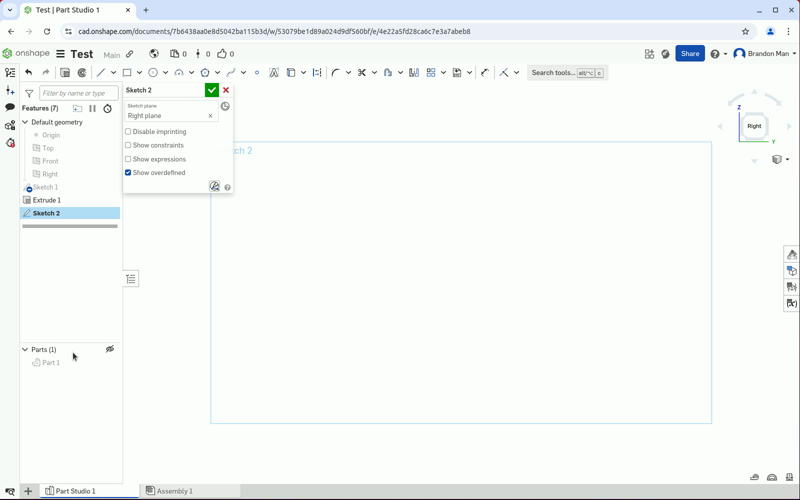
key(l)
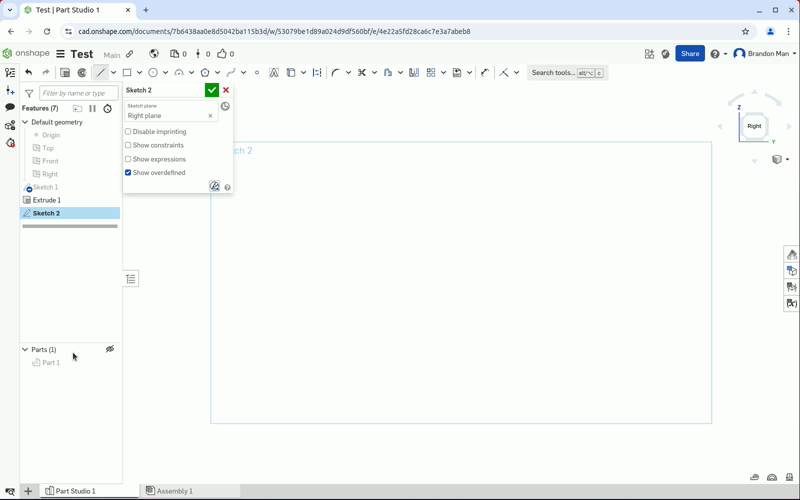
key_down(shift)
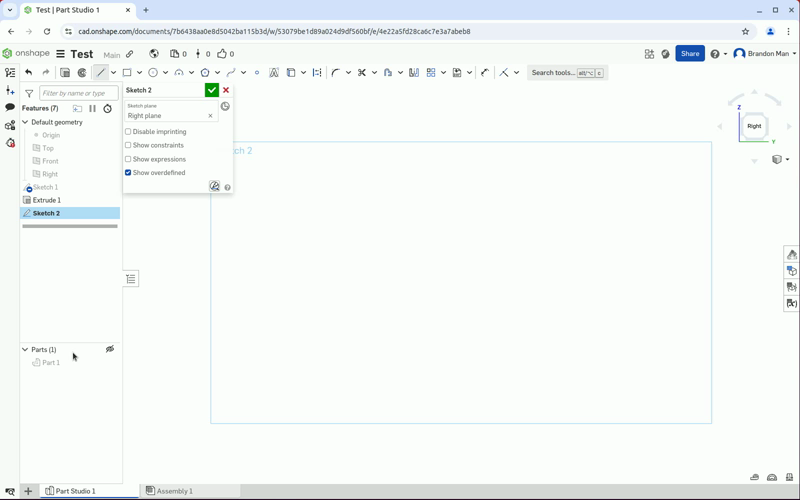
mouse_move(348, 318)
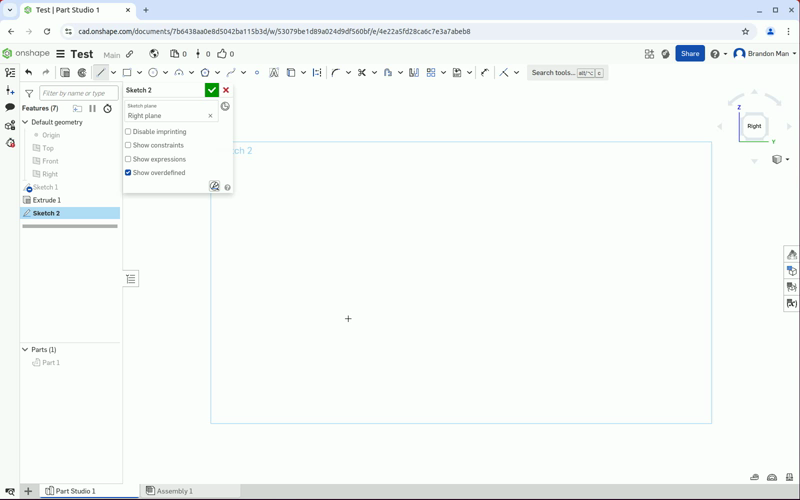
click(348, 318)
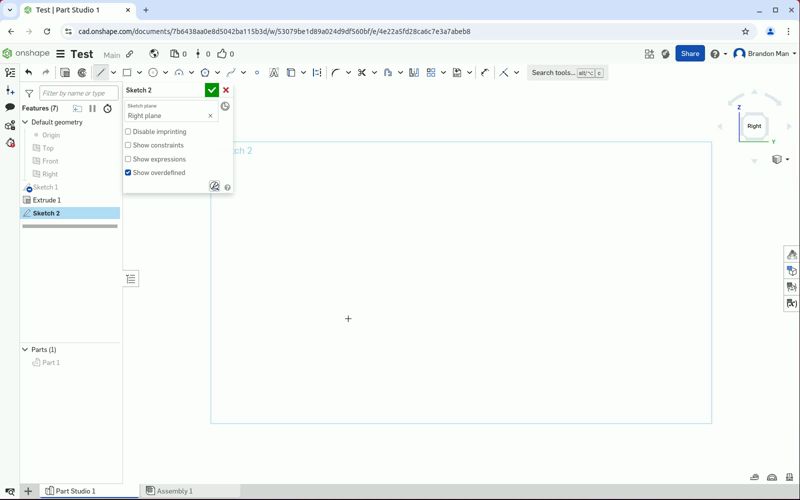
key_up(shift)
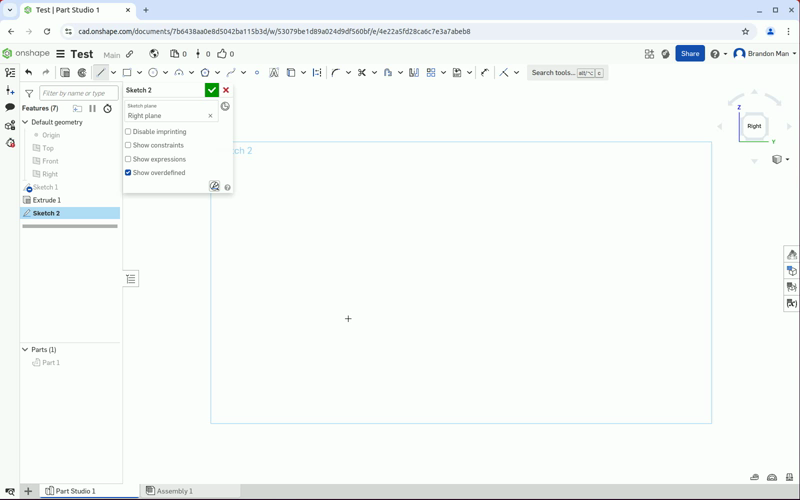
key_down(shift)
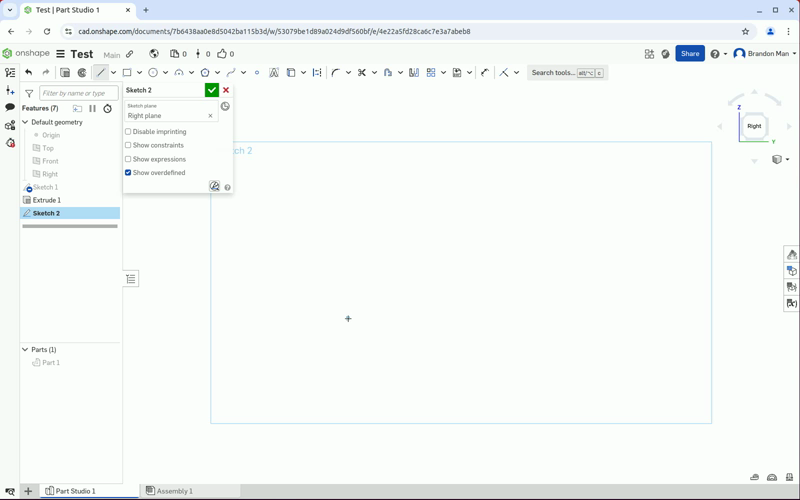
mouse_move(378, 318)
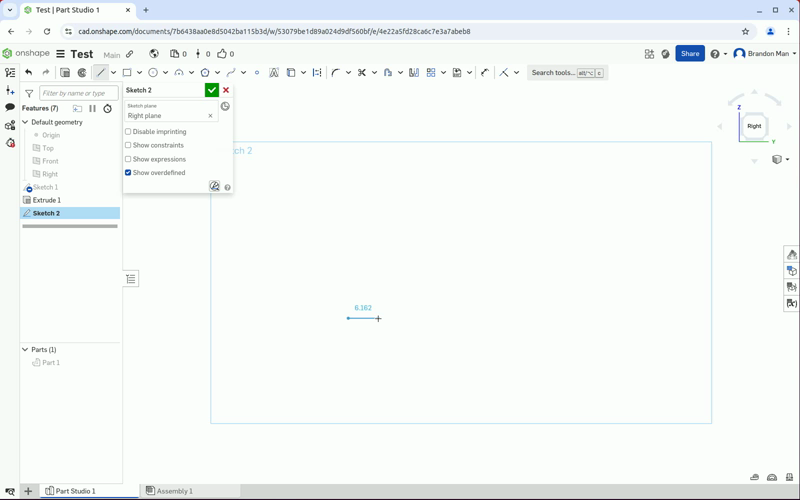
mouse_move(354, 318)
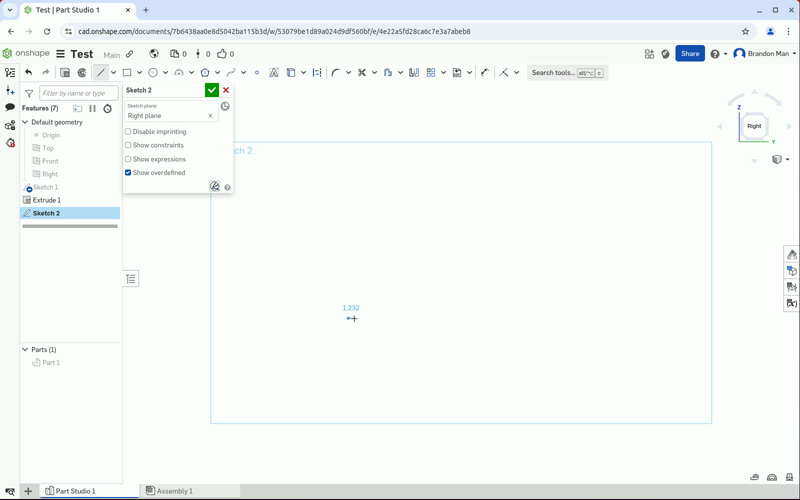
scroll(6)
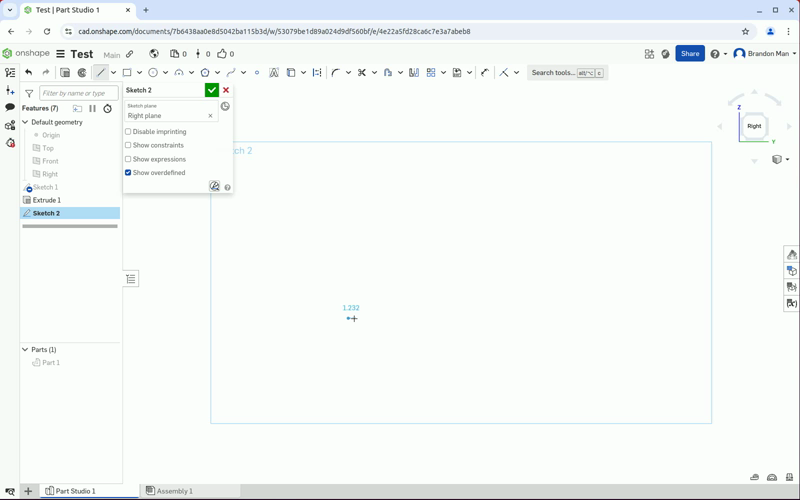
scroll(6)
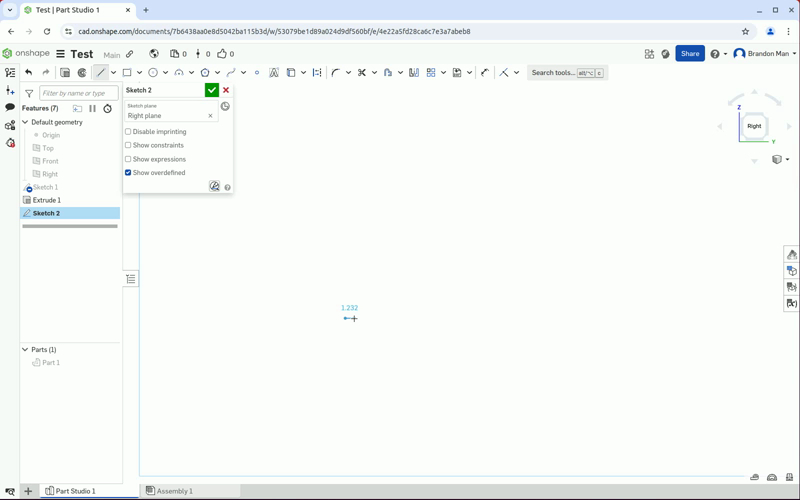
scroll(6)
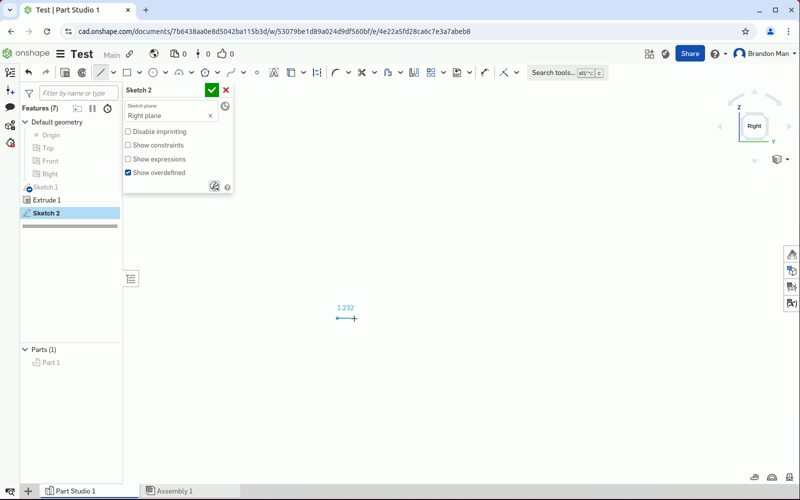
scroll(6)
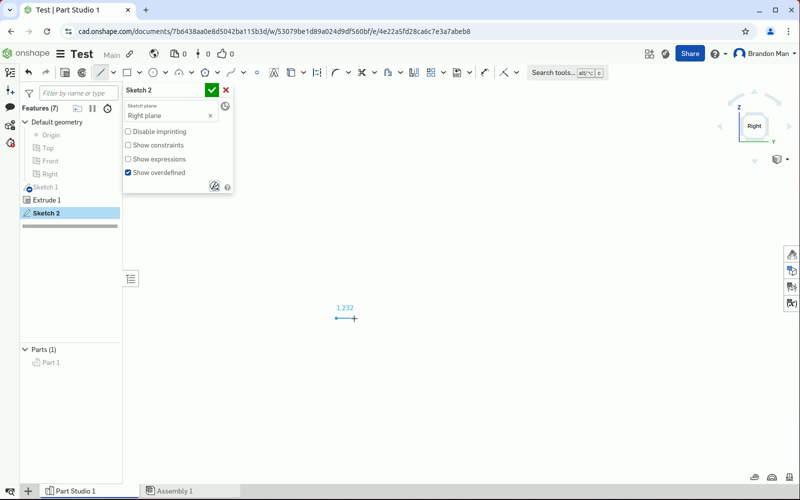
scroll(6)
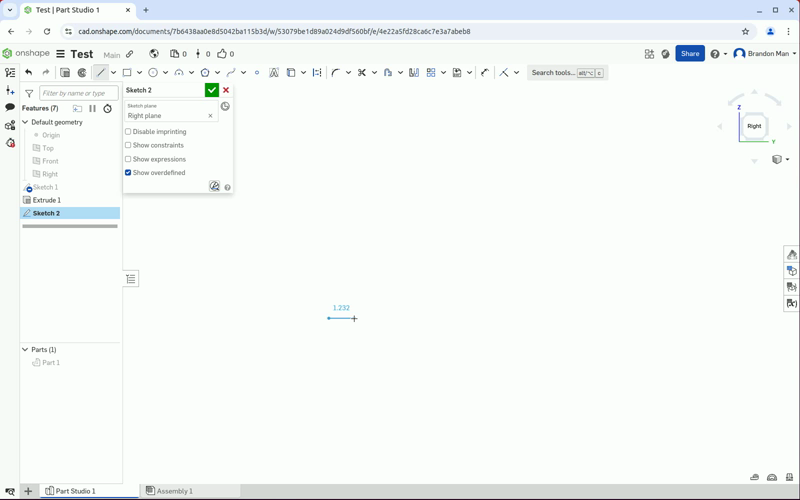
scroll(6)
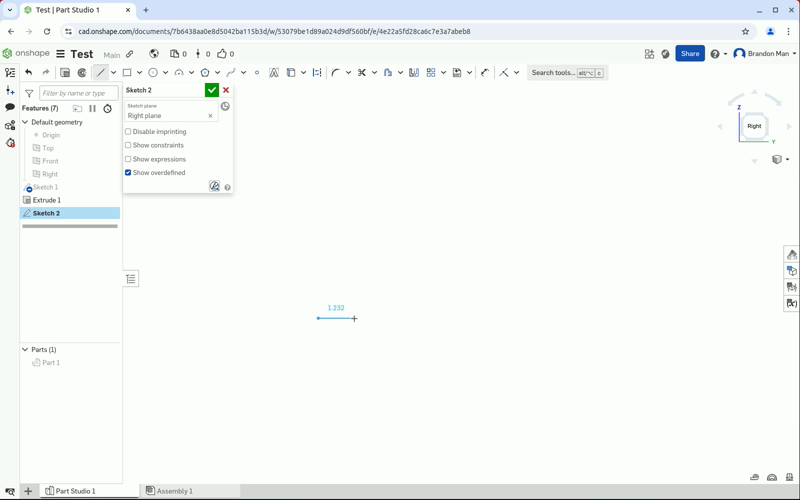
scroll(6)
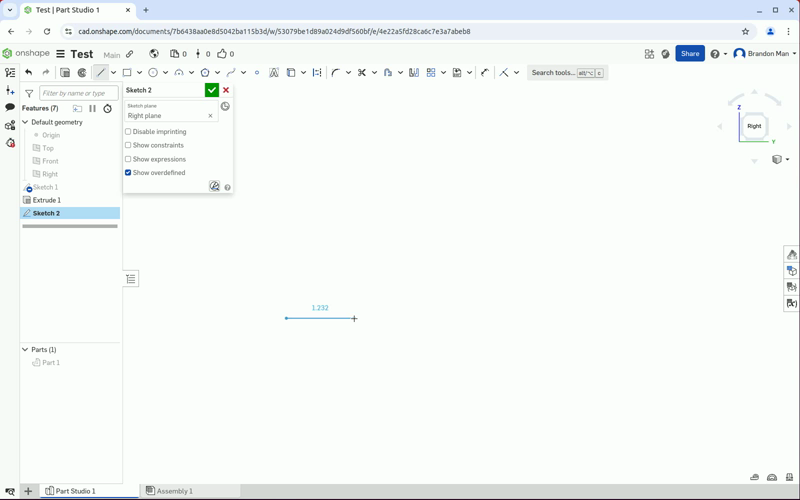
click(354, 318)
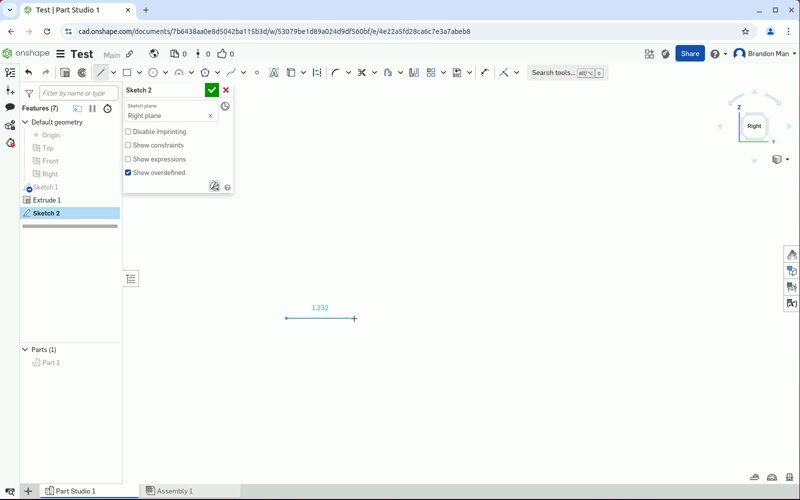
scroll(-6)
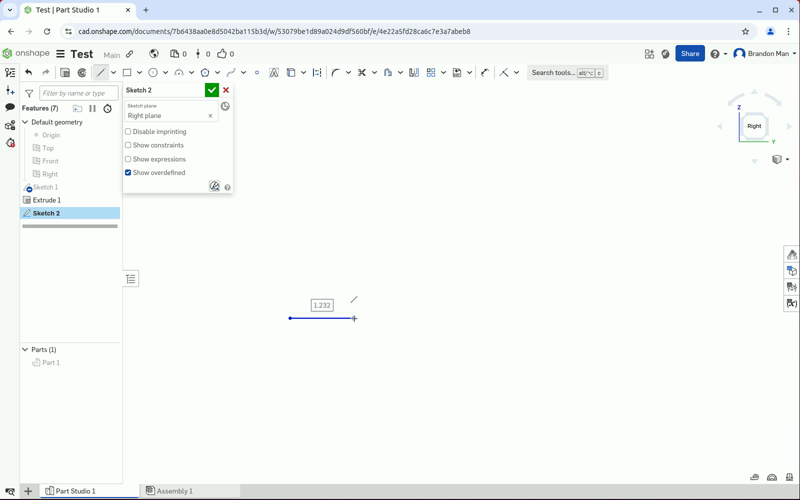
scroll(-6)
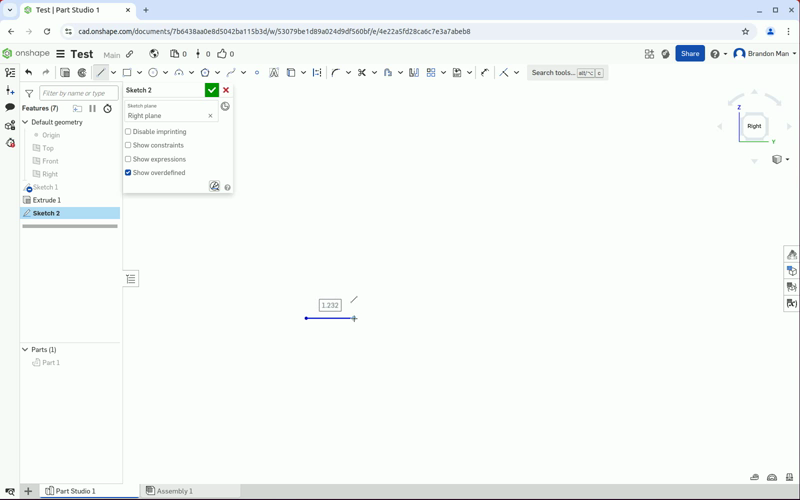
scroll(-6)
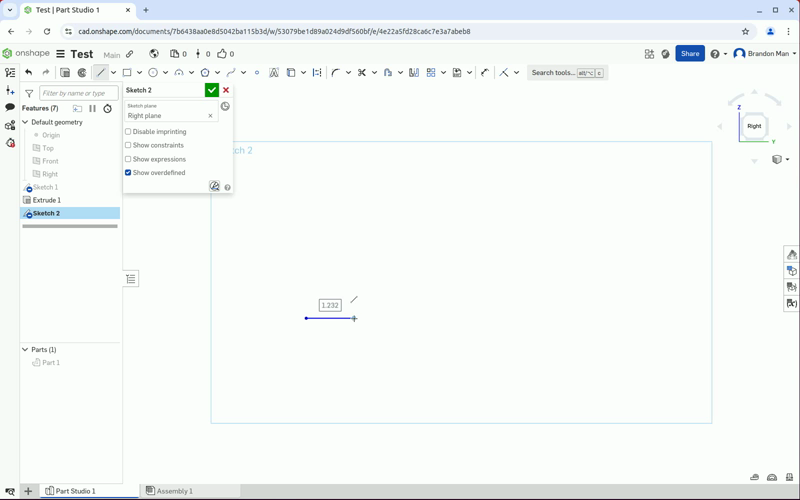
scroll(-6)
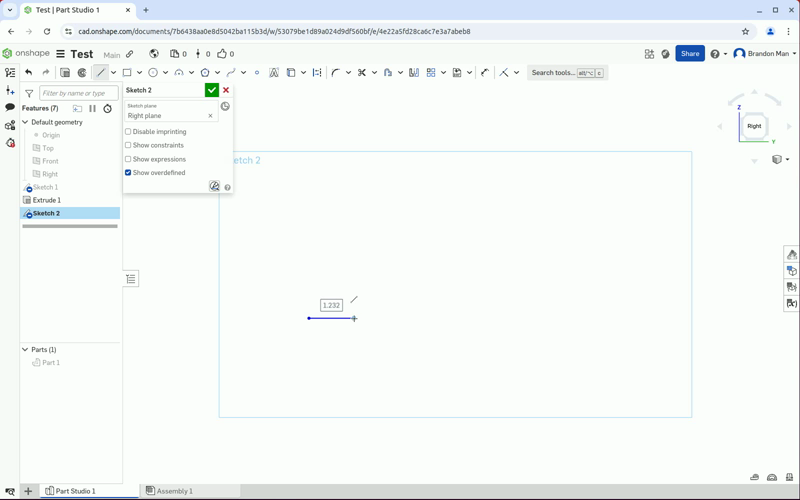
scroll(-6)
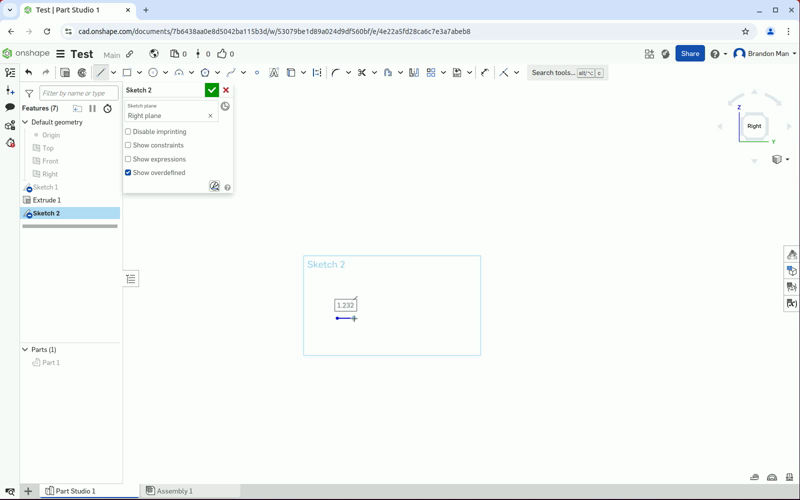
scroll(-6)
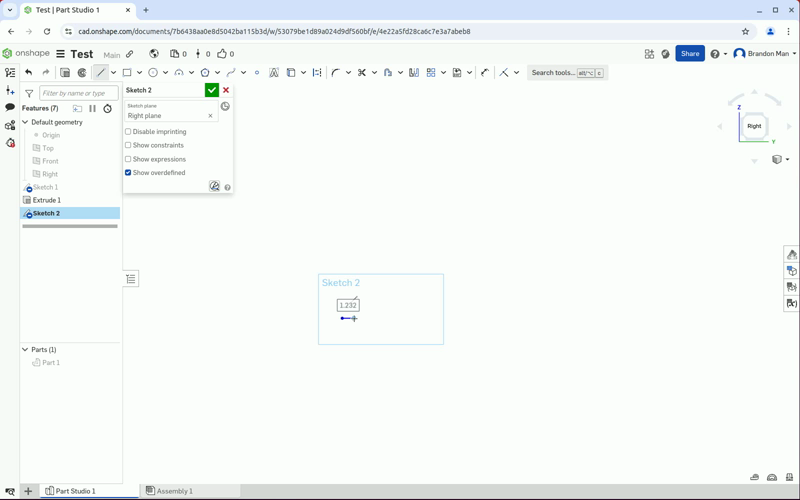
scroll(-6)
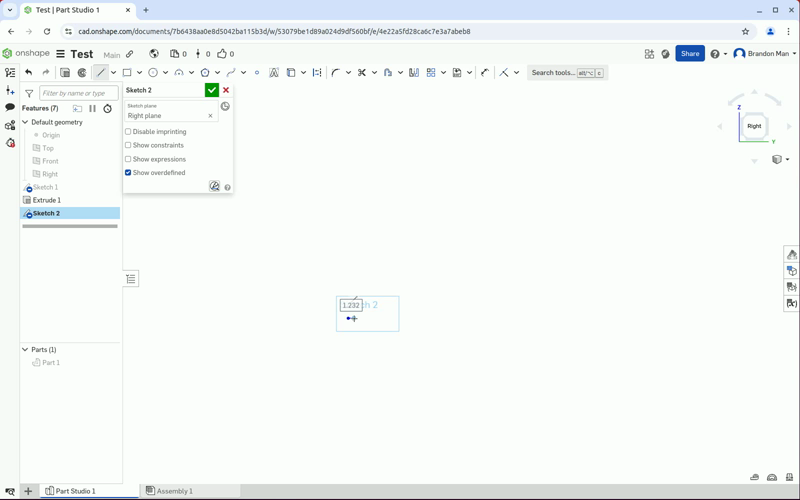
key_up(shift)
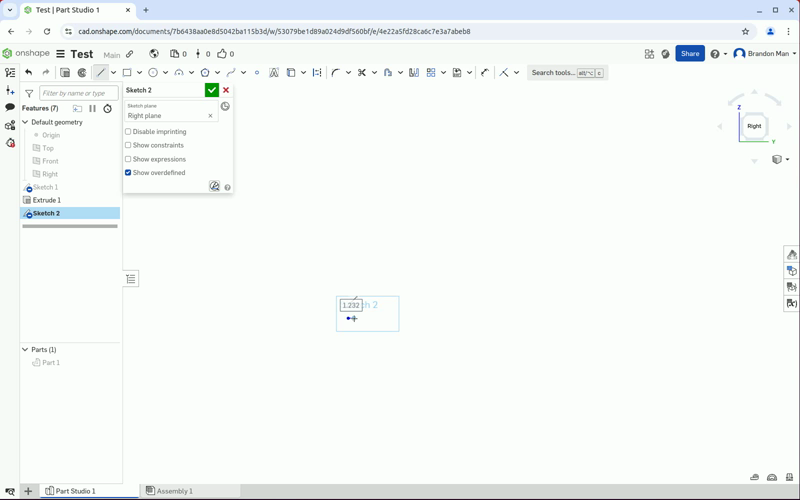
key_down(shift)
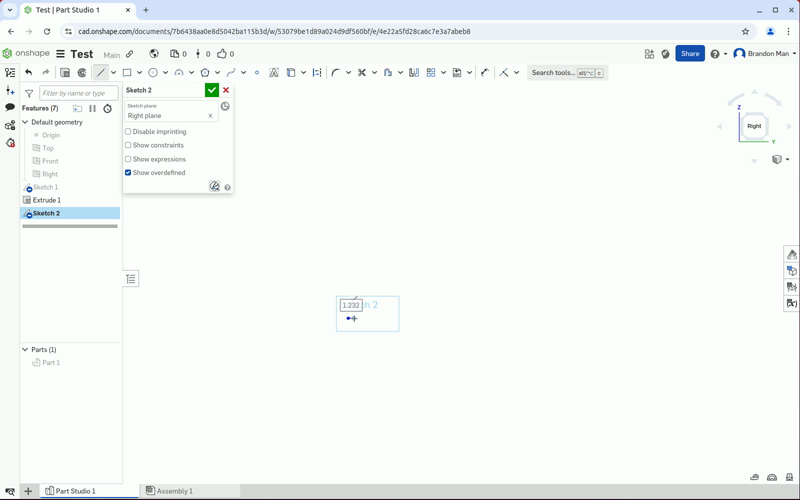
mouse_move(354, 235)
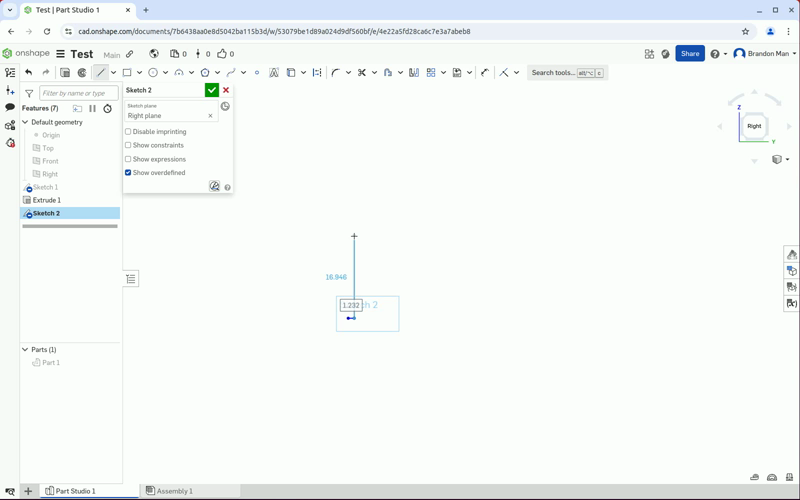
click(354, 235)
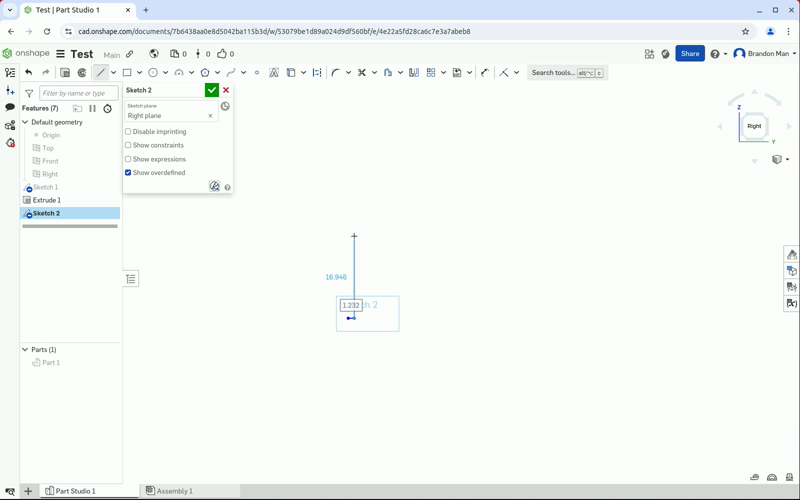
key_up(shift)
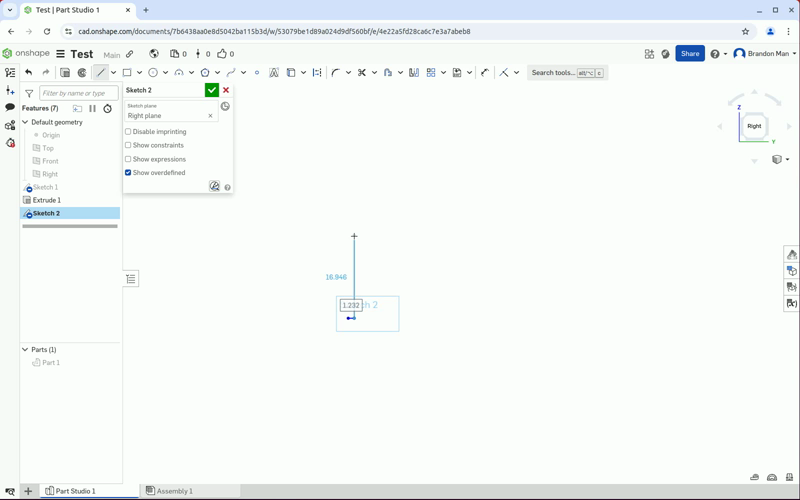
key_down(shift)
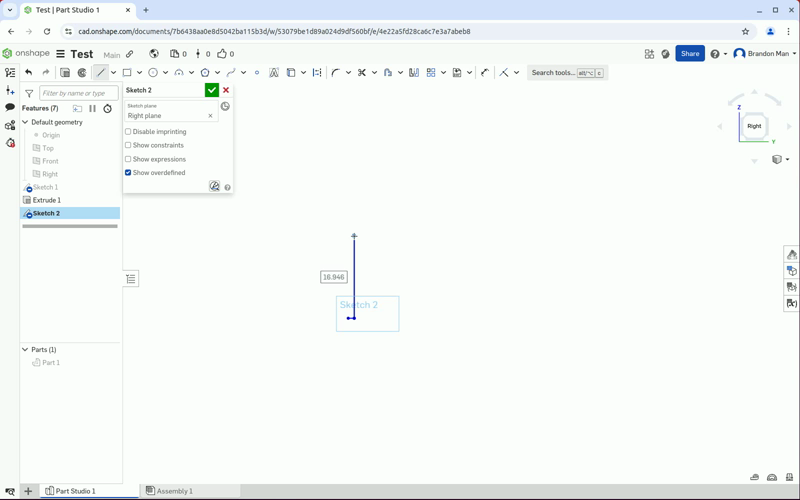
mouse_move(384, 235)
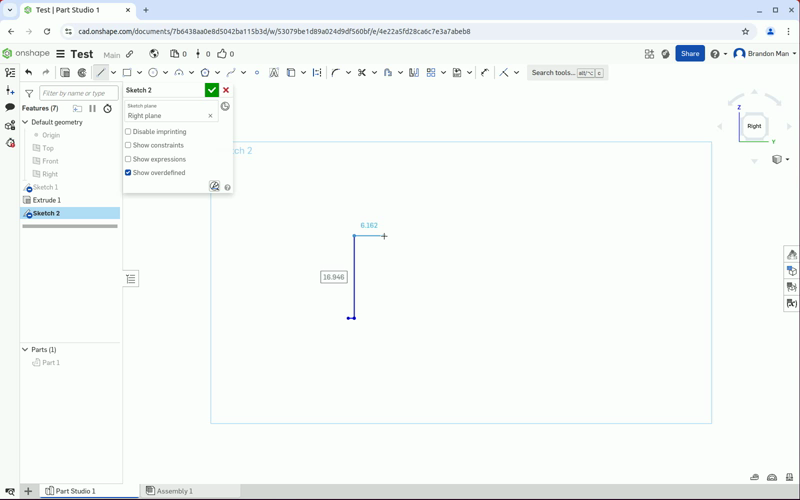
mouse_move(348, 235)
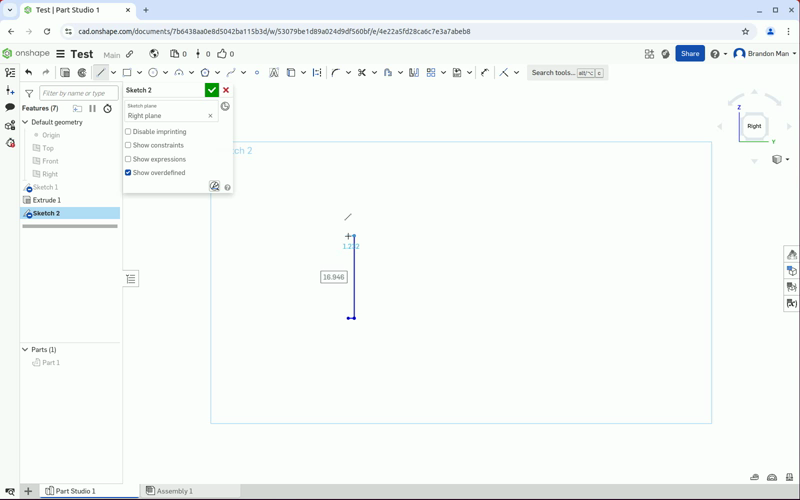
scroll(6)
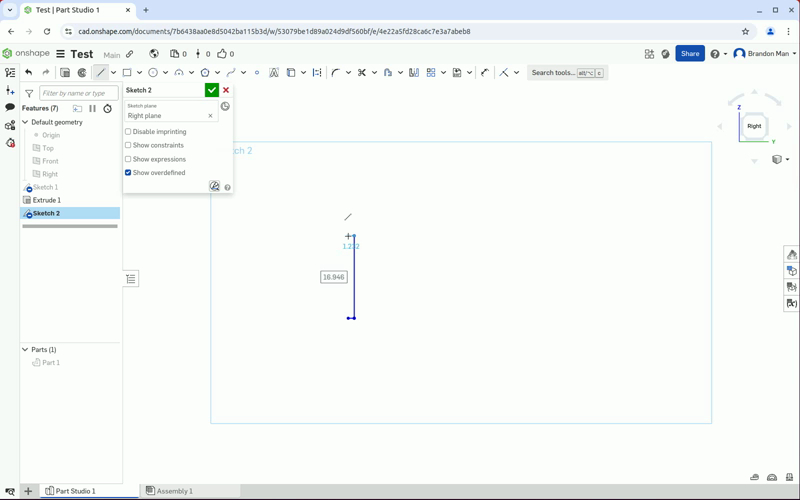
scroll(6)
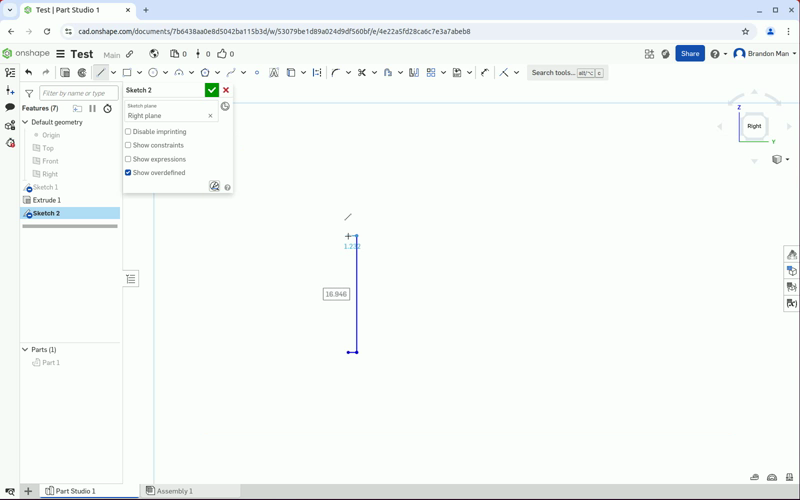
scroll(6)
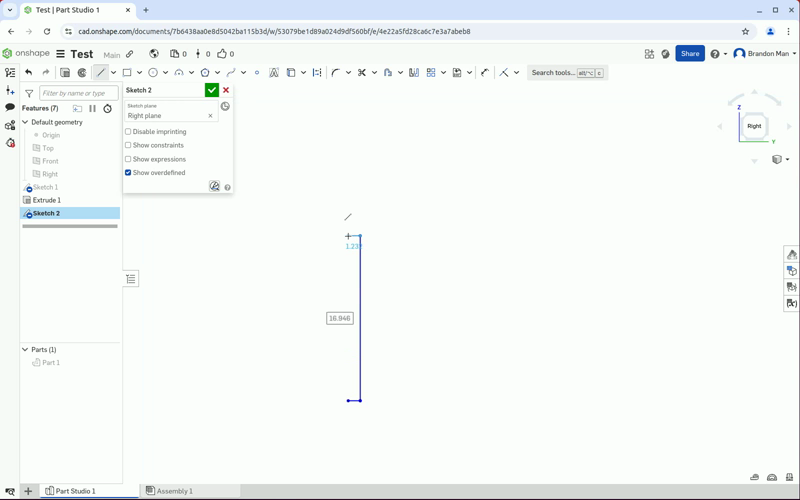
scroll(6)
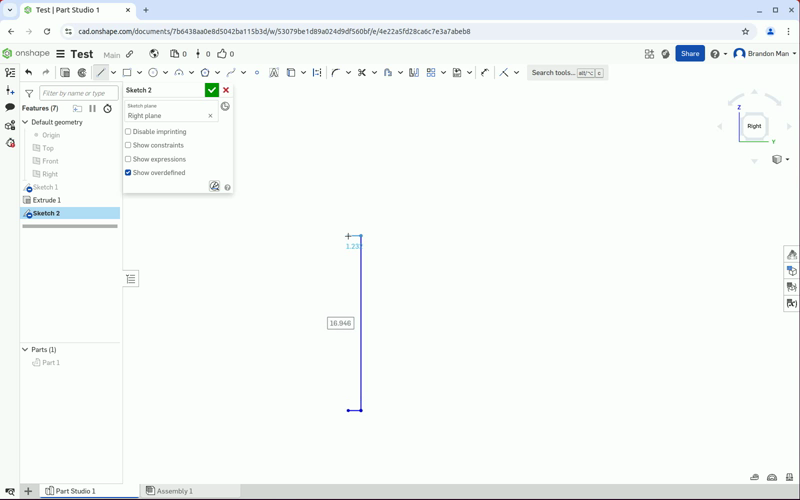
scroll(6)
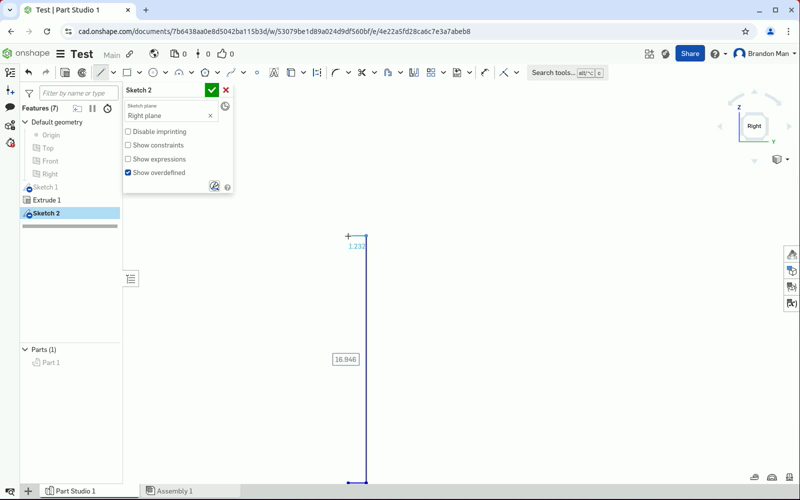
scroll(6)
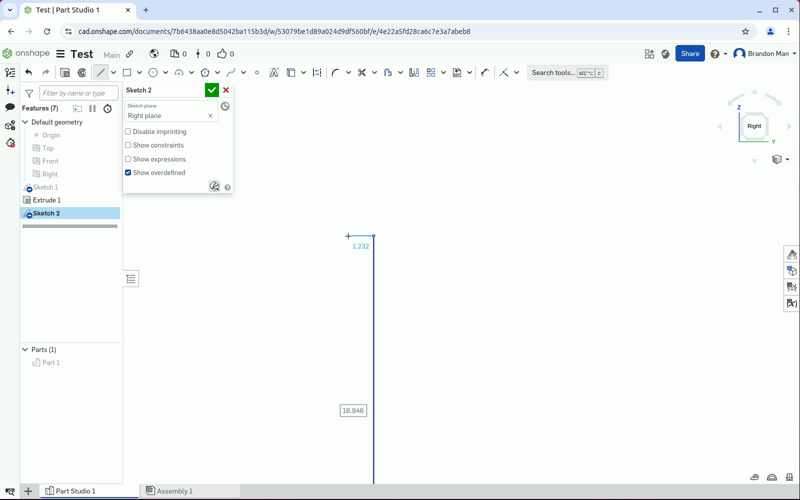
scroll(6)
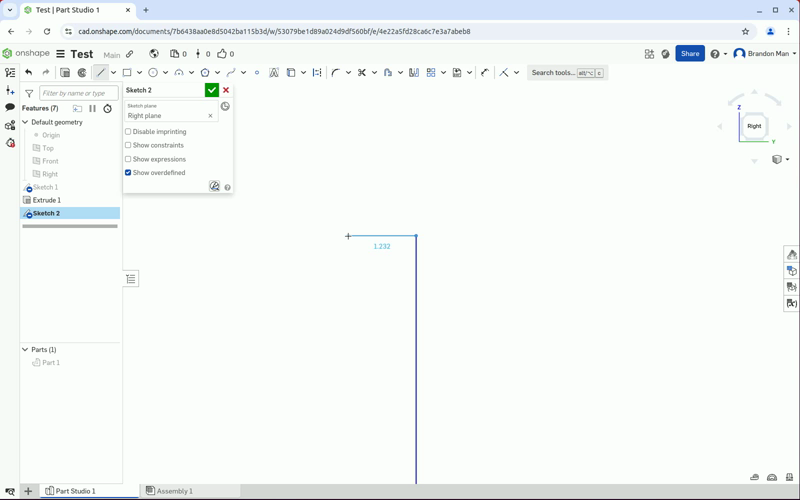
click(348, 235)
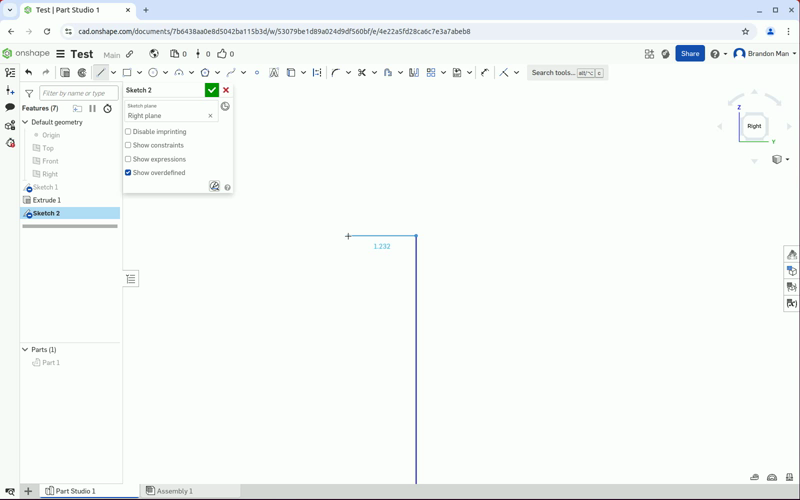
scroll(-6)
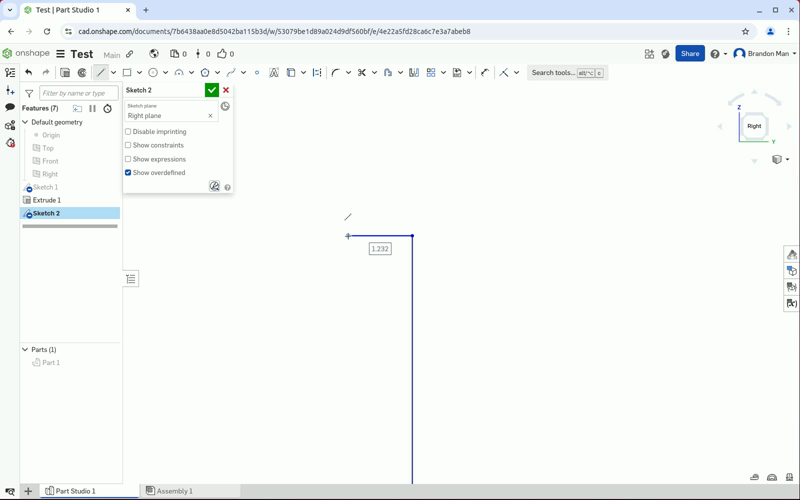
scroll(-6)
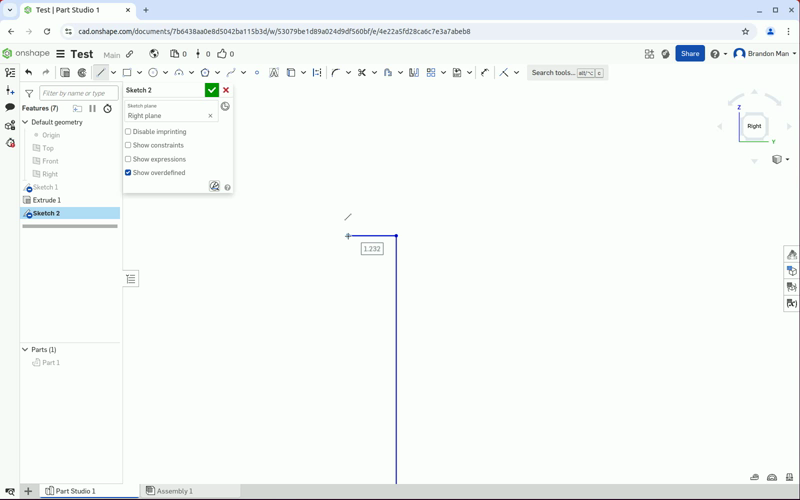
scroll(-6)
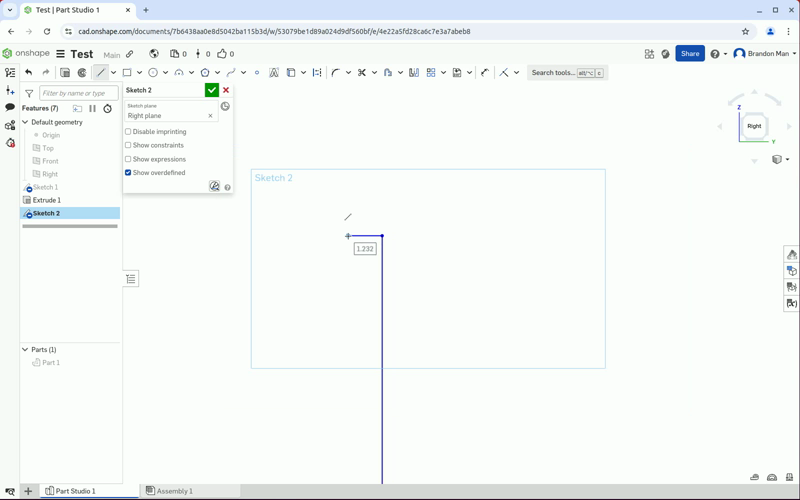
scroll(-6)
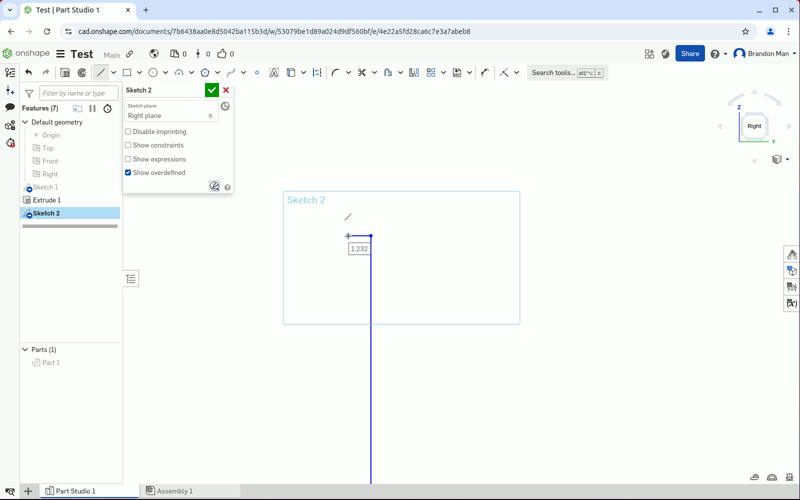
scroll(-6)
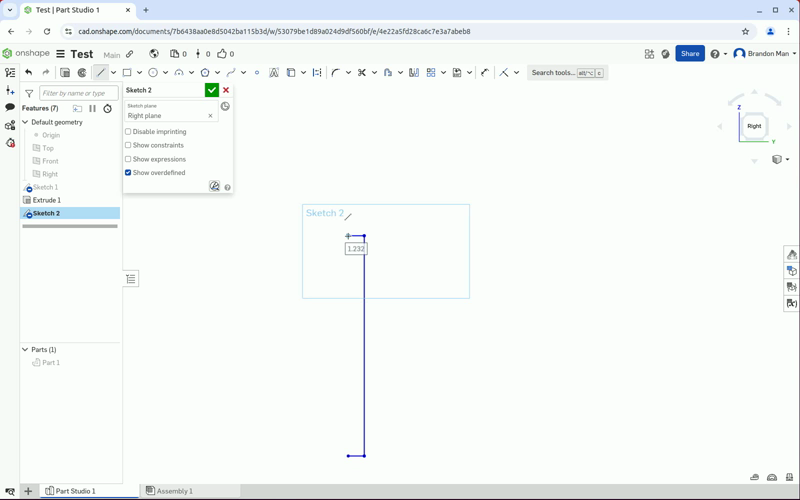
scroll(-6)
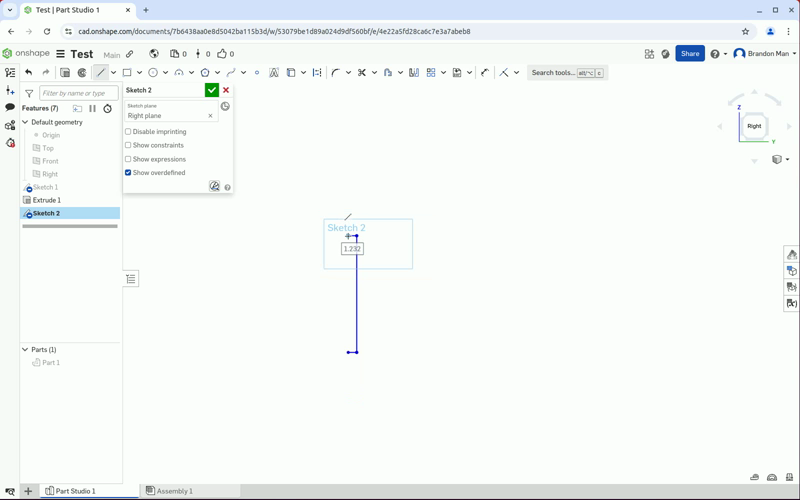
scroll(-6)
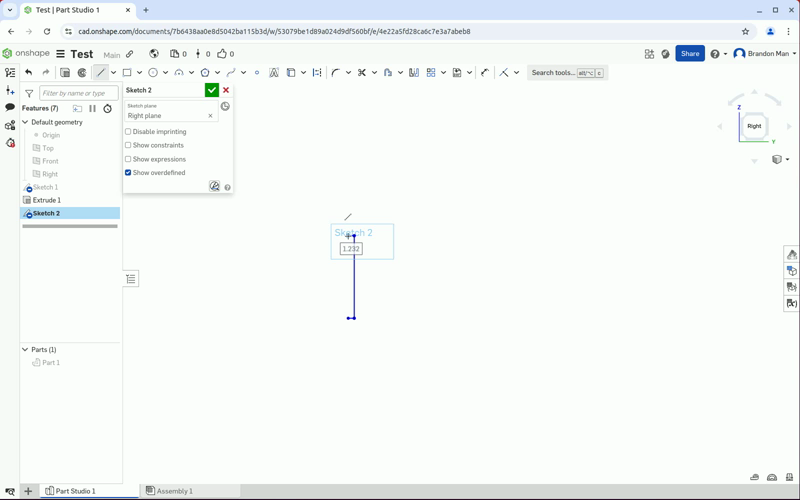
key_up(shift)
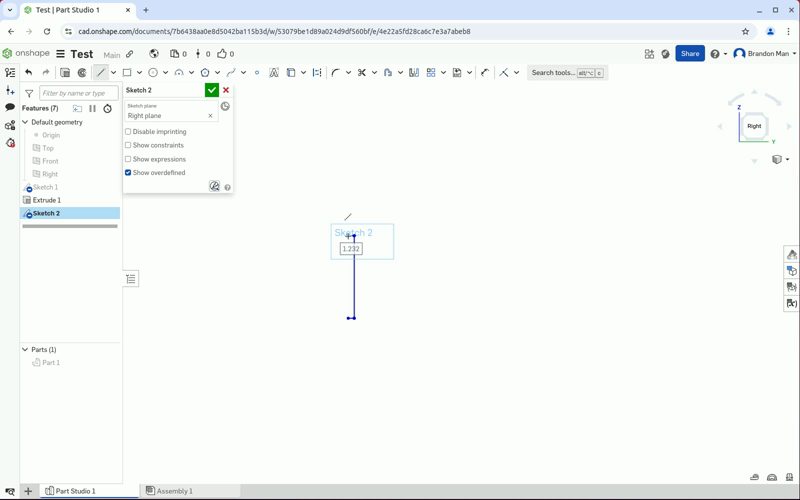
key_down(shift)
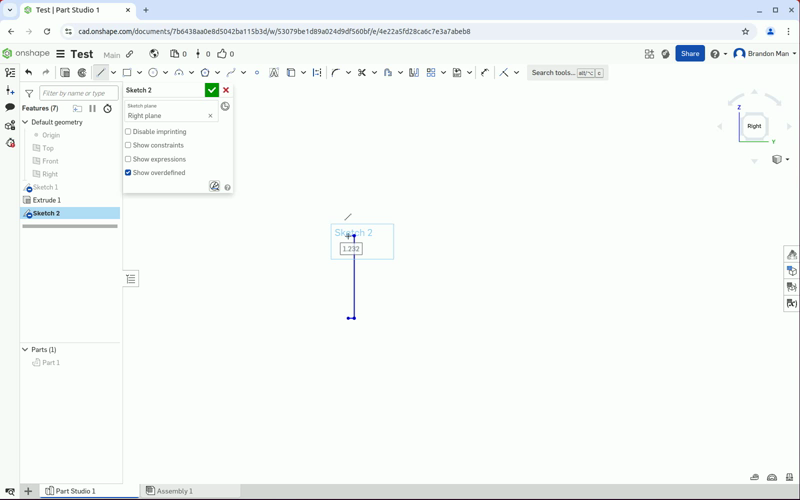
mouse_move(348, 318)
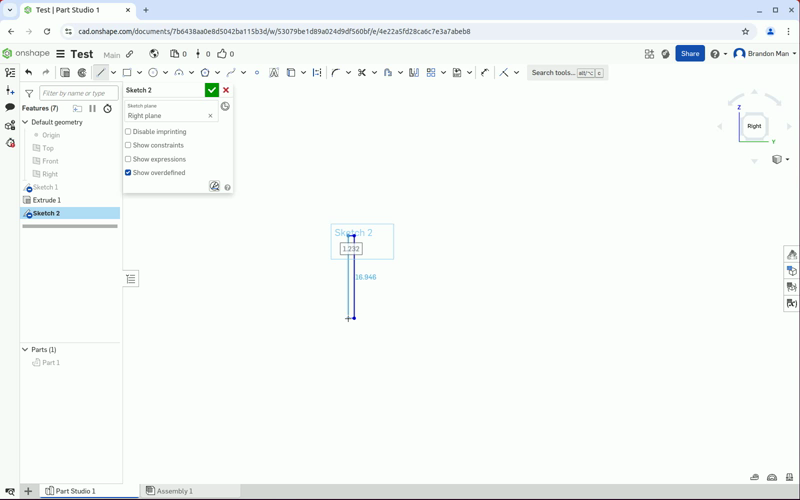
key_up(shift)
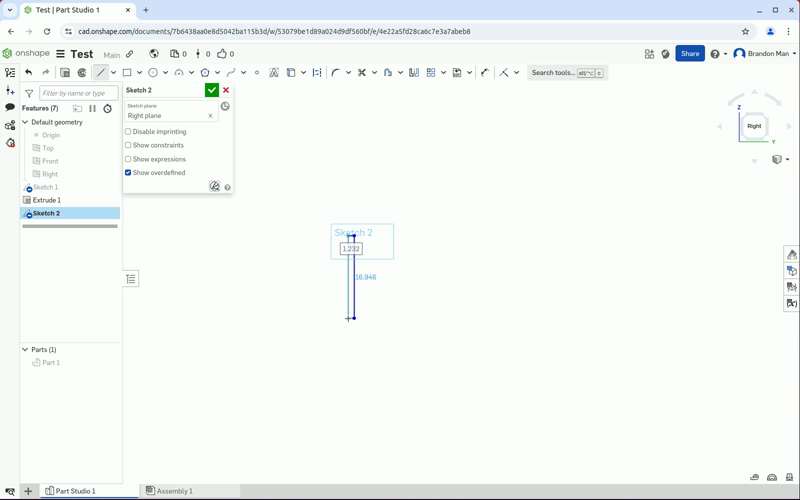
click(348, 318)
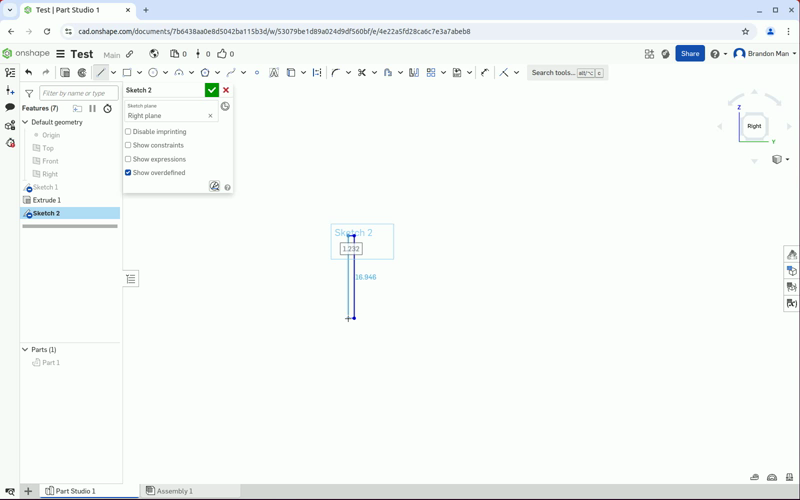
key(esc)
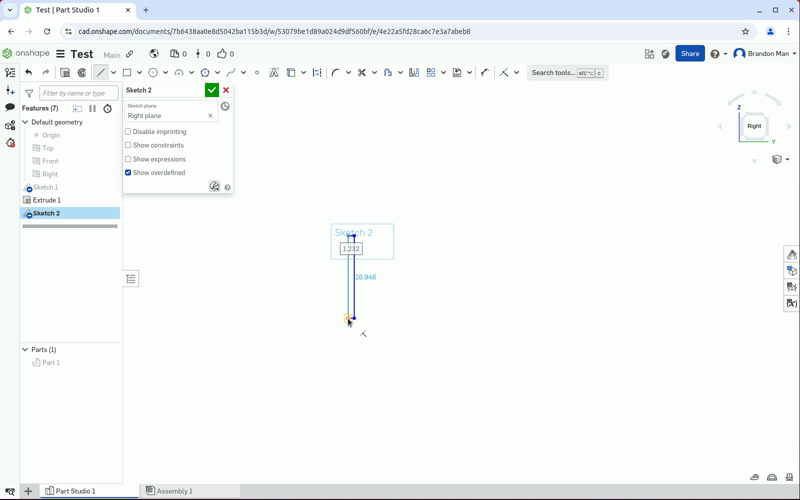
mouse_move(350, 249)
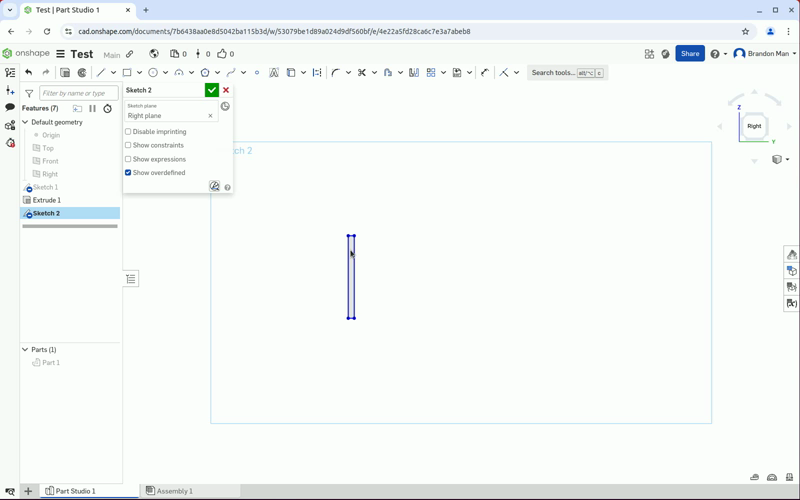
scroll(6)
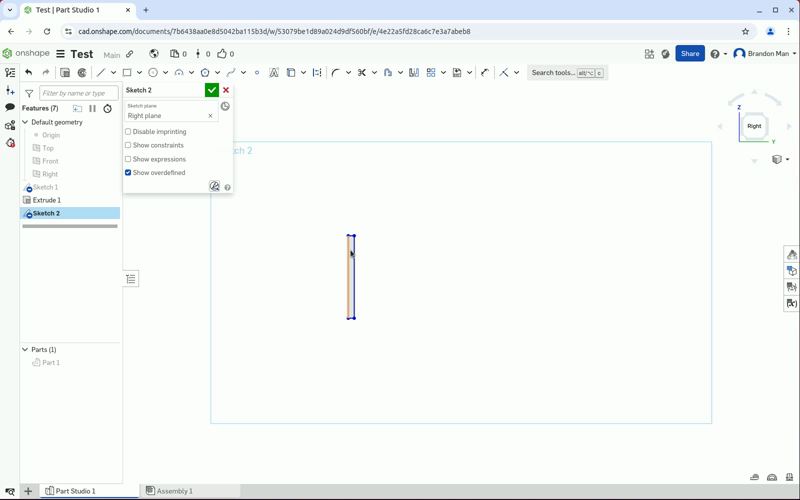
scroll(6)
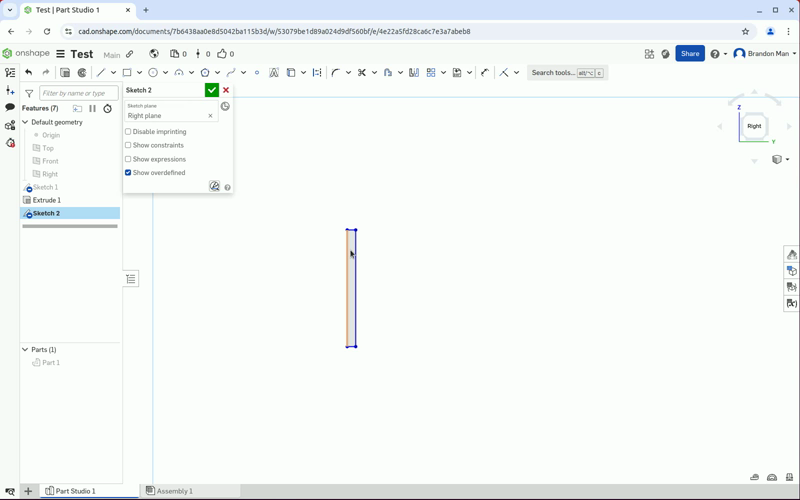
scroll(6)
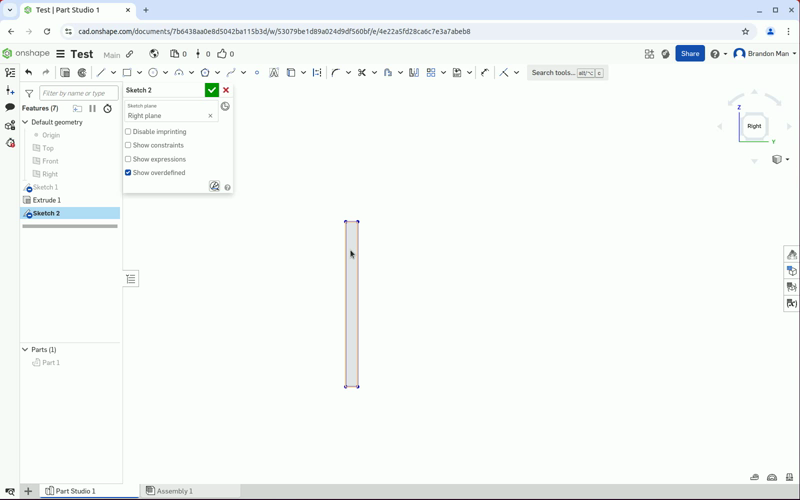
scroll(6)
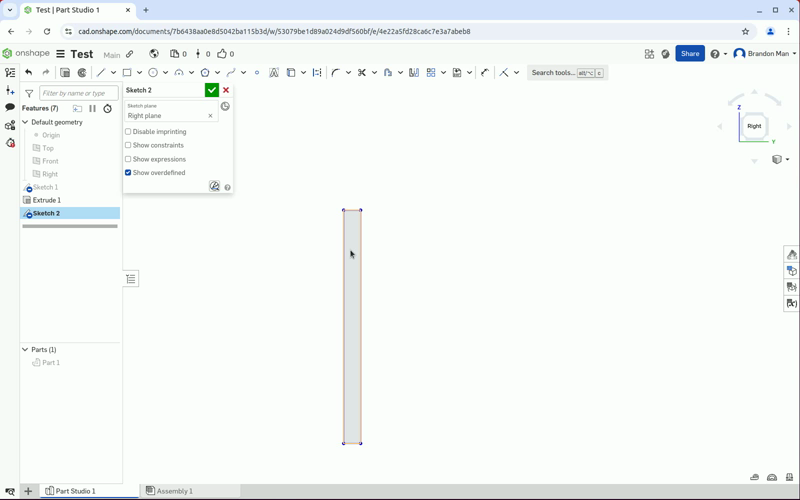
scroll(6)
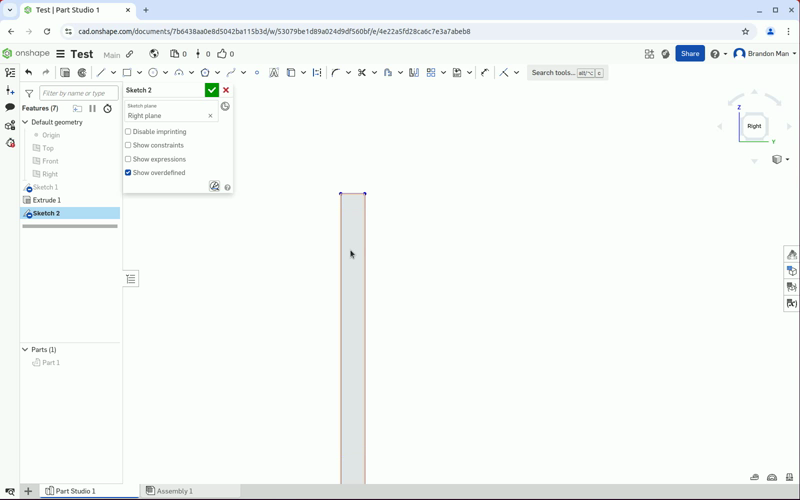
scroll(6)
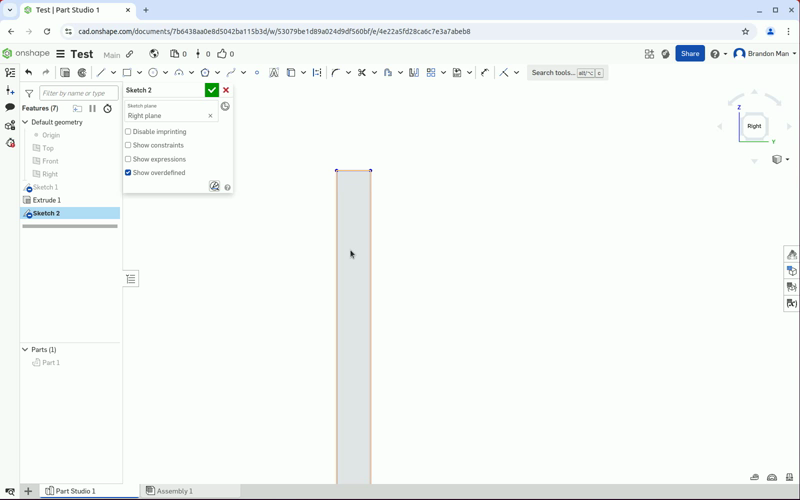
scroll(6)
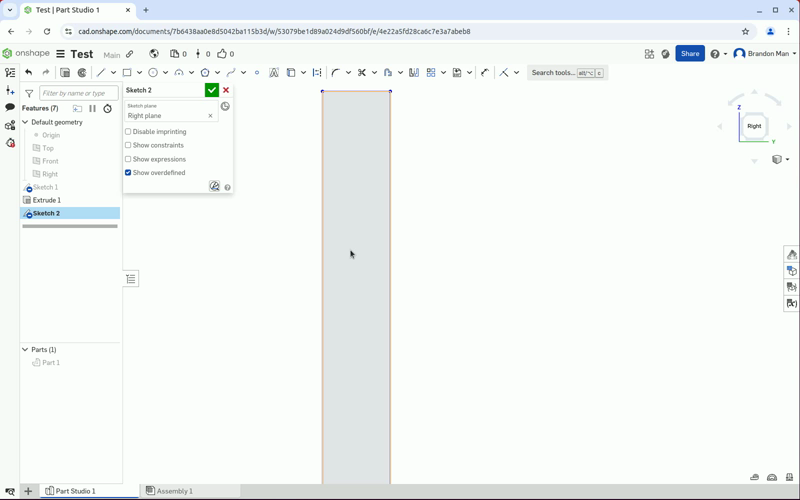
click(350, 249)
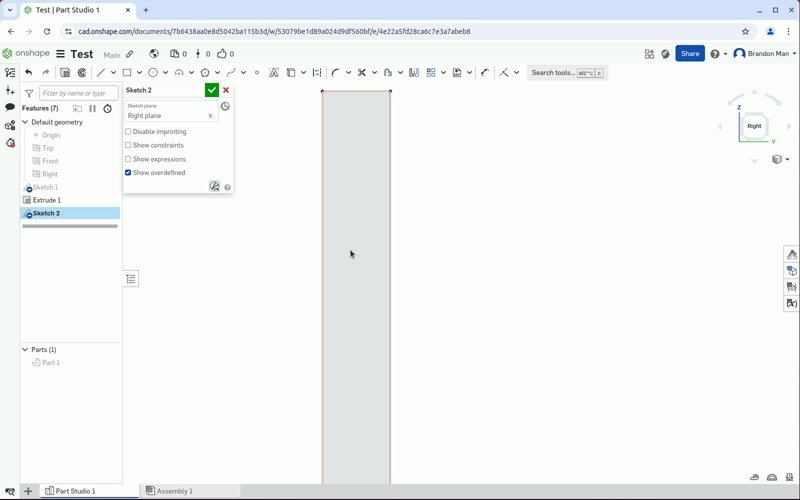
scroll(-6)
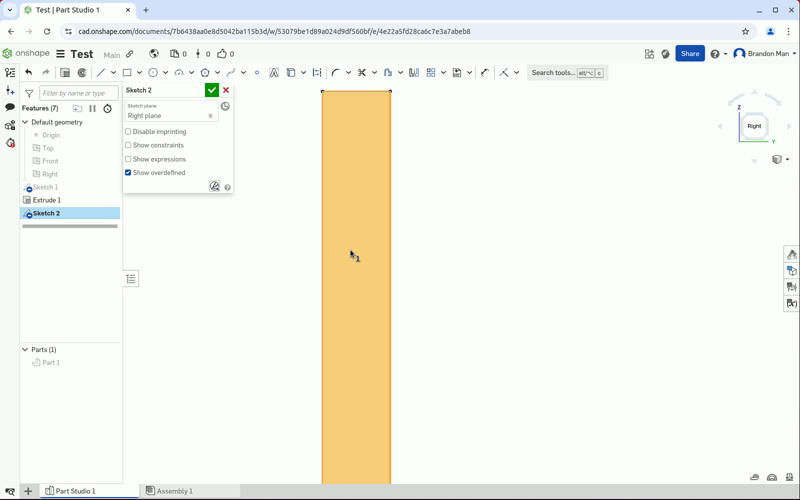
scroll(-6)
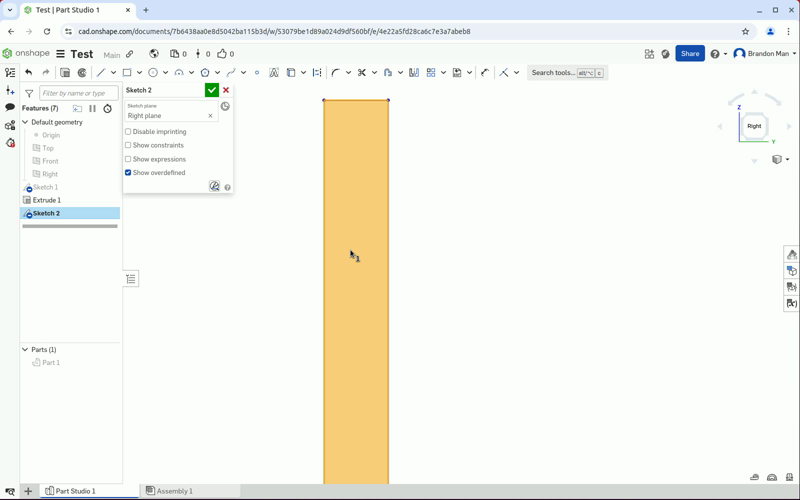
scroll(-6)
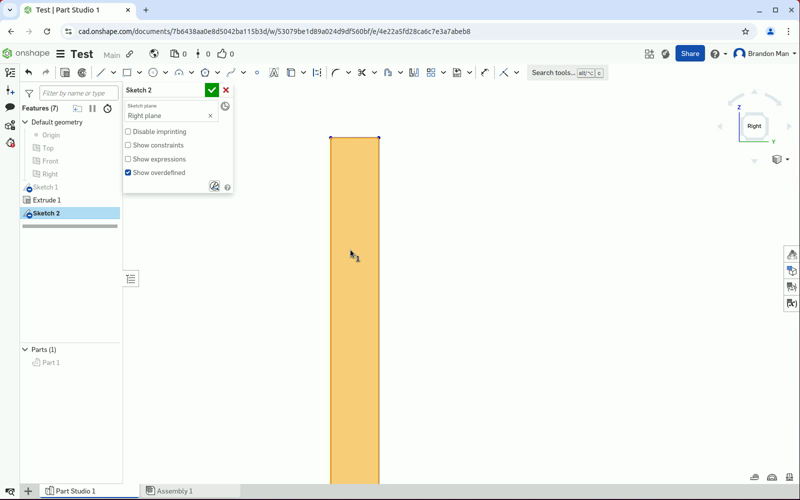
scroll(-6)
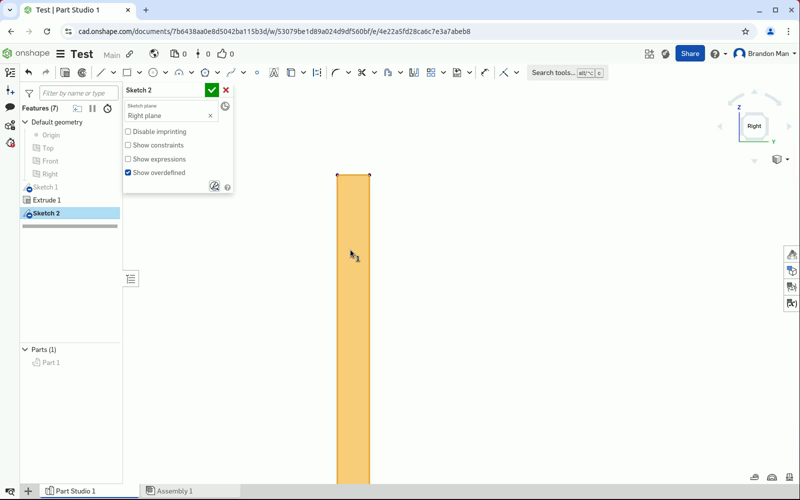
scroll(-6)
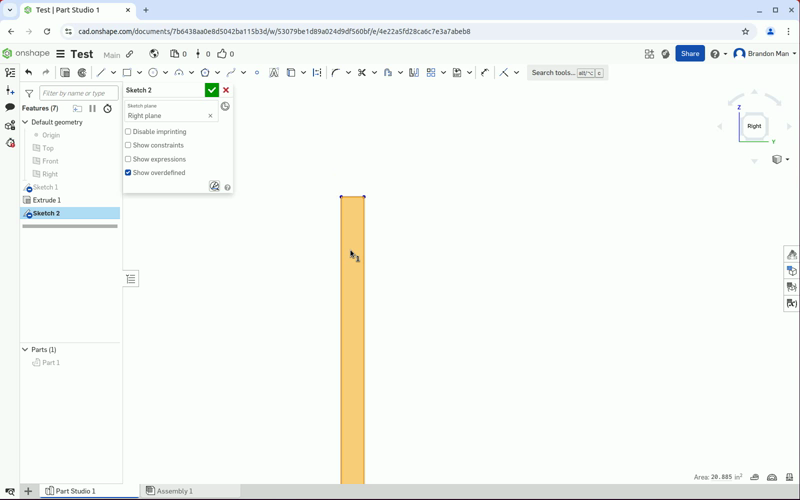
scroll(-6)
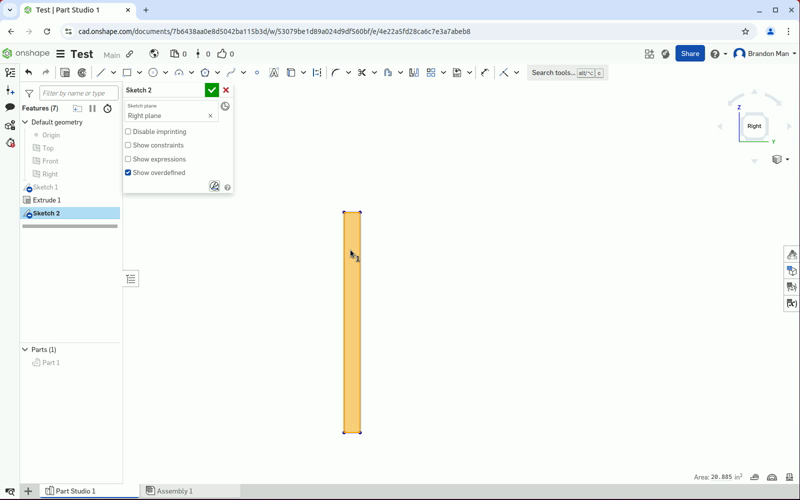
scroll(-6)
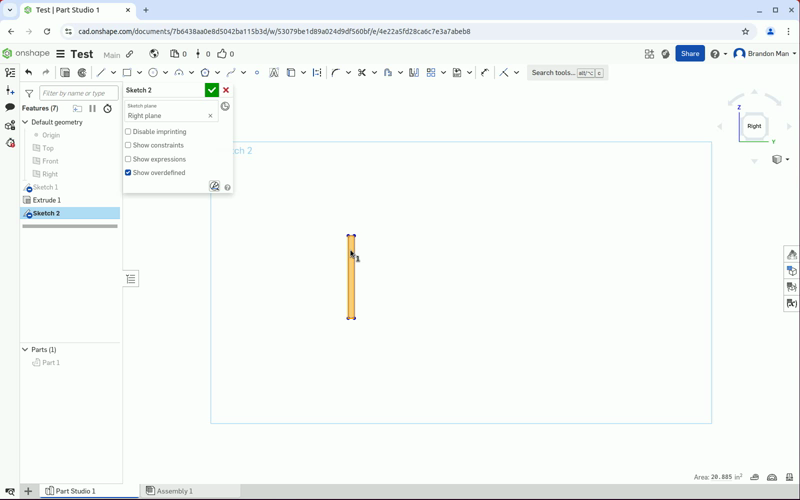
mouse_move(73, 352)
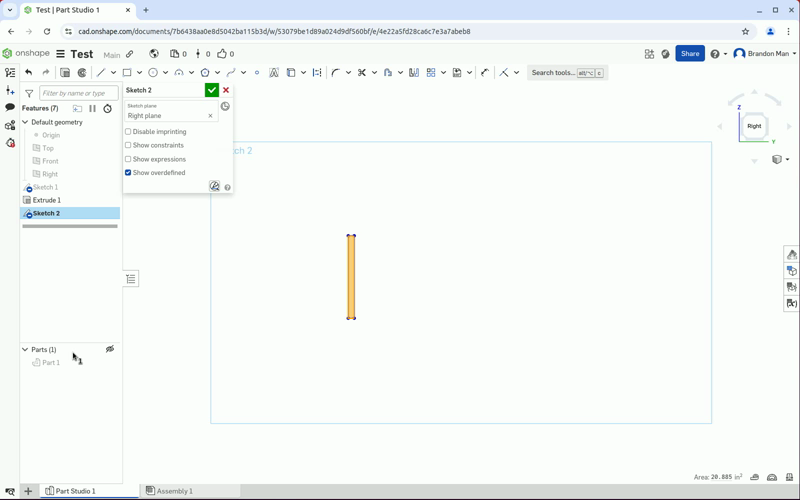
key(shift+y)
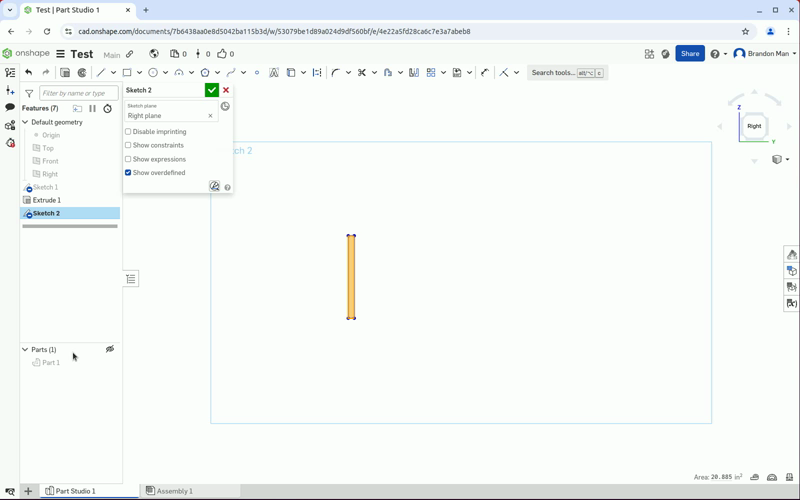
key(shift+e)
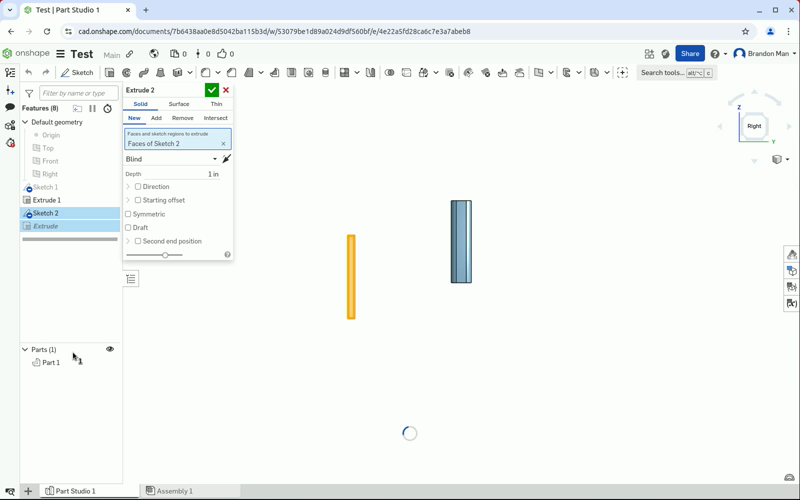
mouse_move(143, 106)
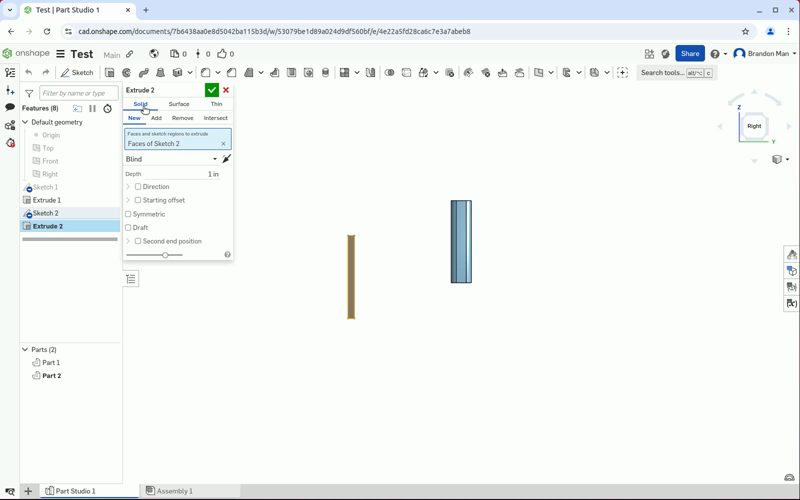
click(143, 106)
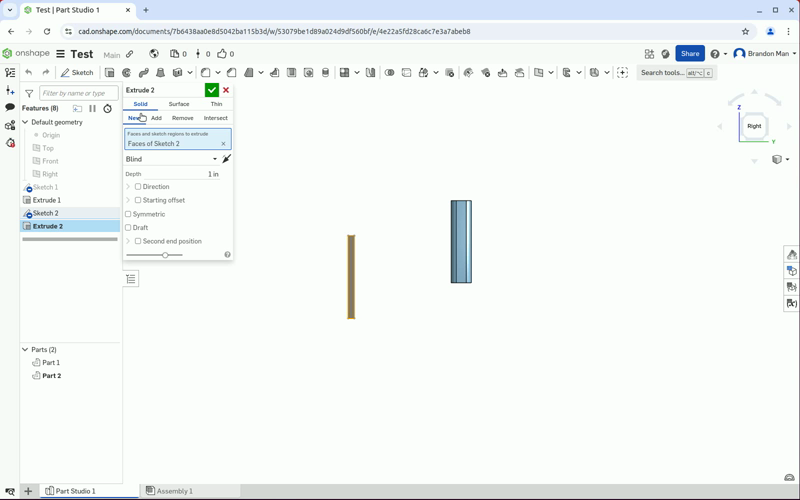
mouse_move(137, 120)
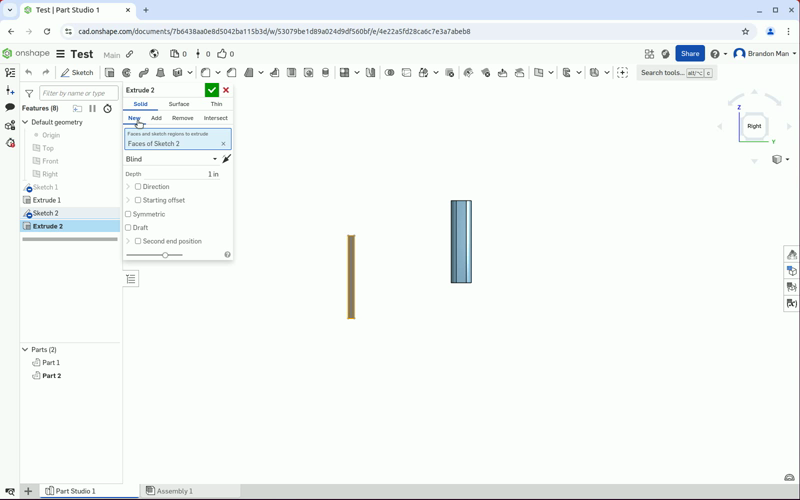
click(137, 120)
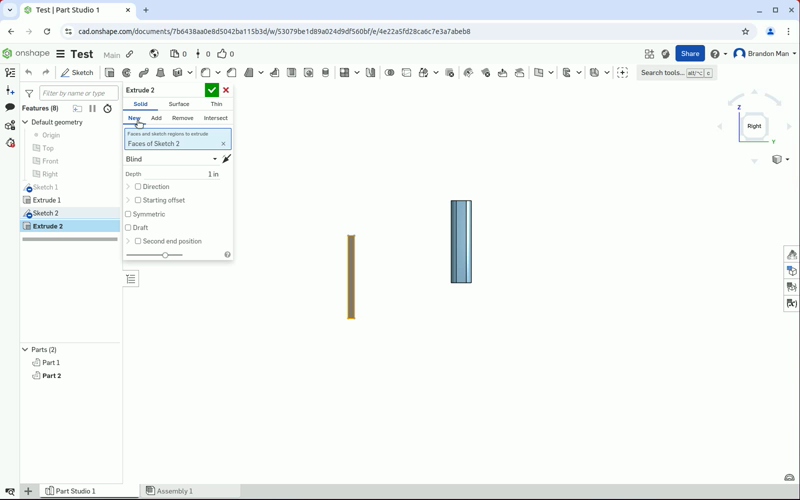
key(tab, 4)
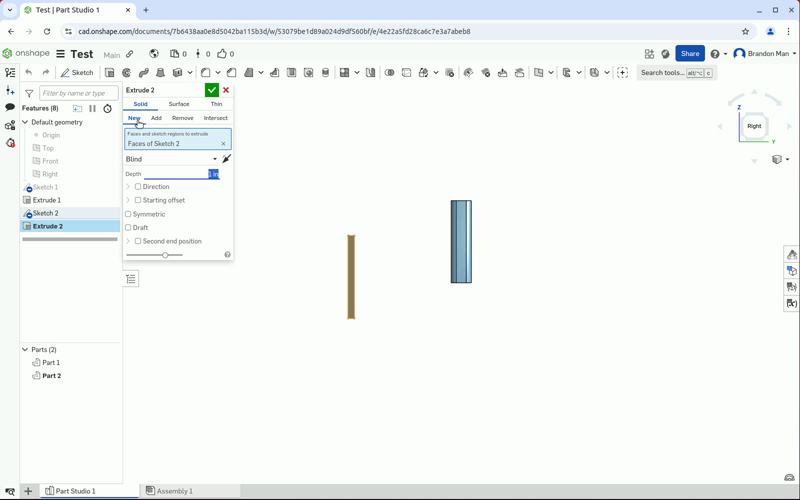
text(0.241)
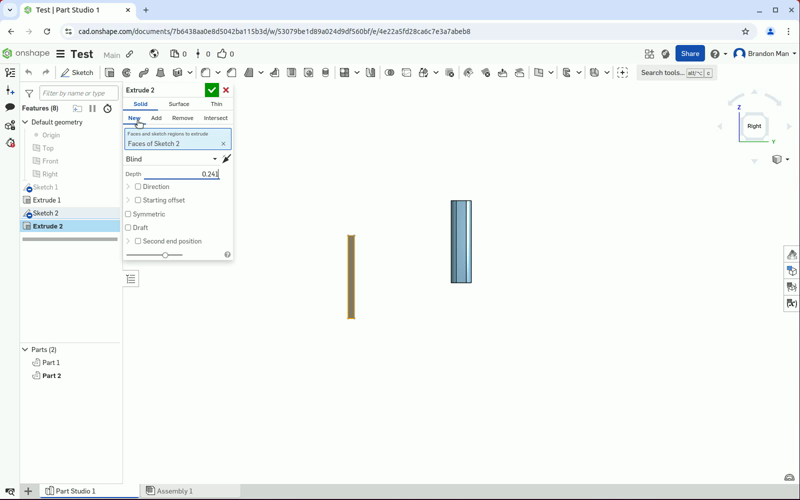
key(enter)
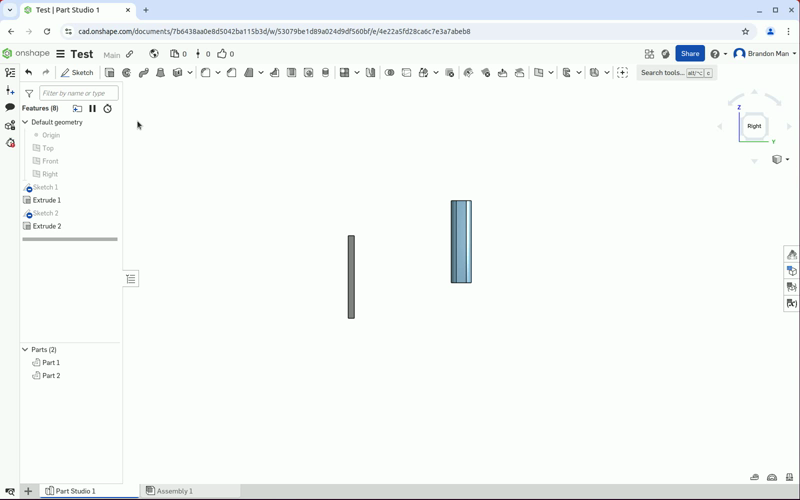
key(shift+h)
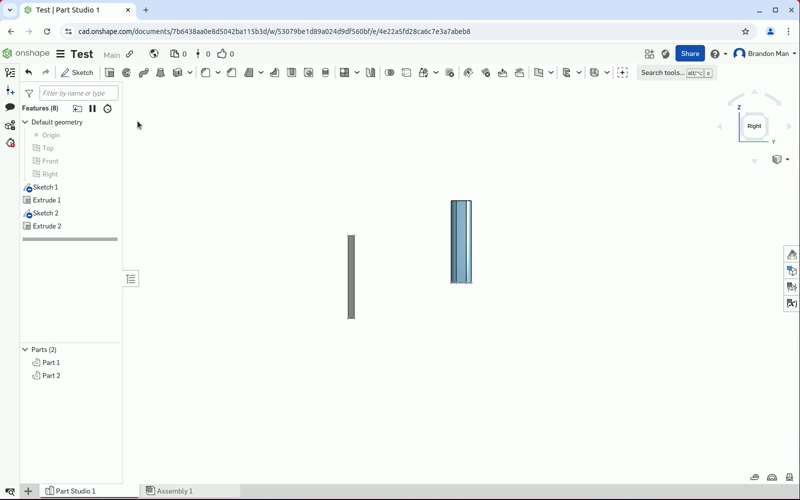
key(shift+h)
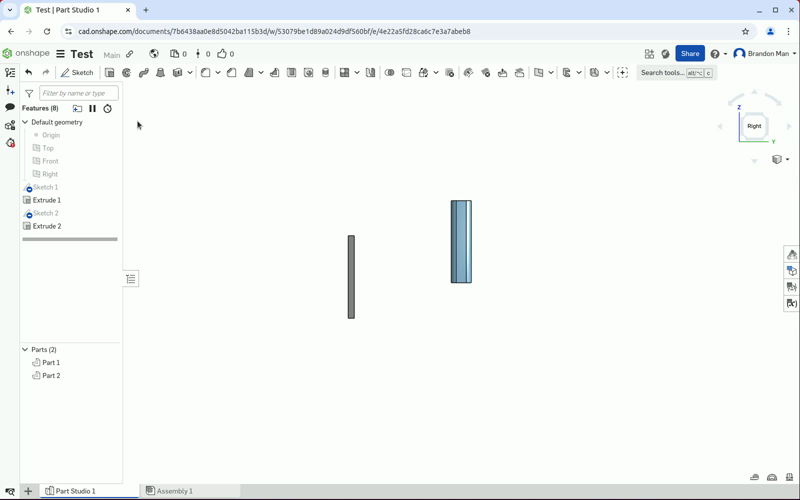
mouse_move(73, 189)
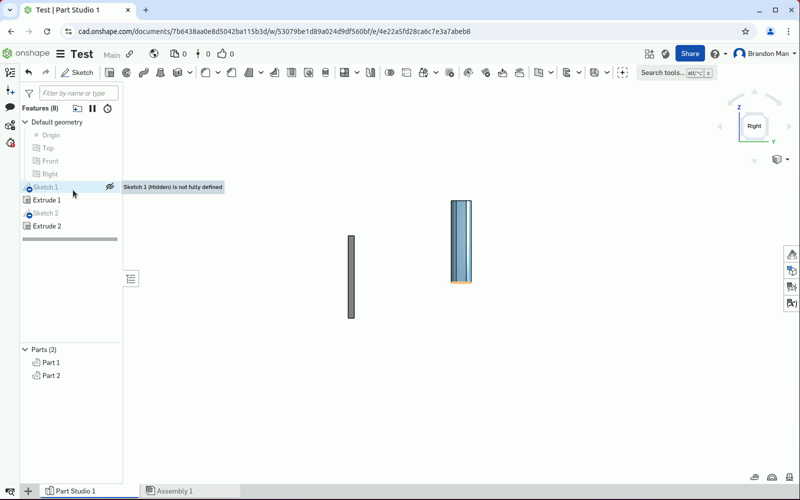
click(73, 189)
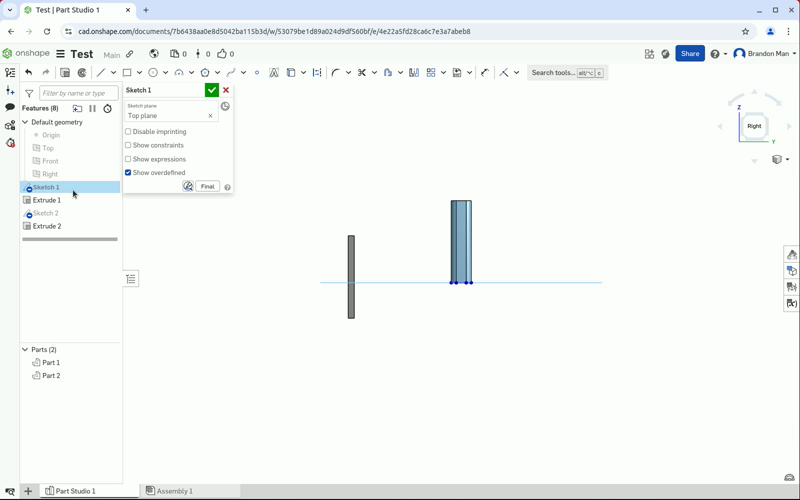
mouse_move(229, 92)
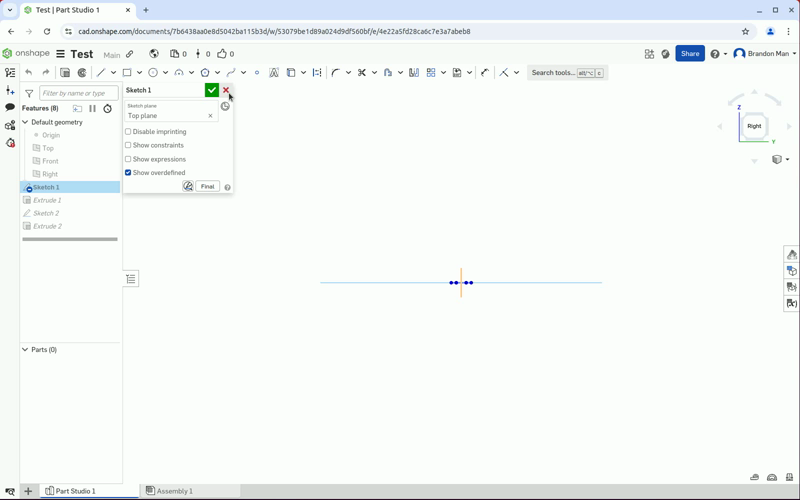
click(229, 92)
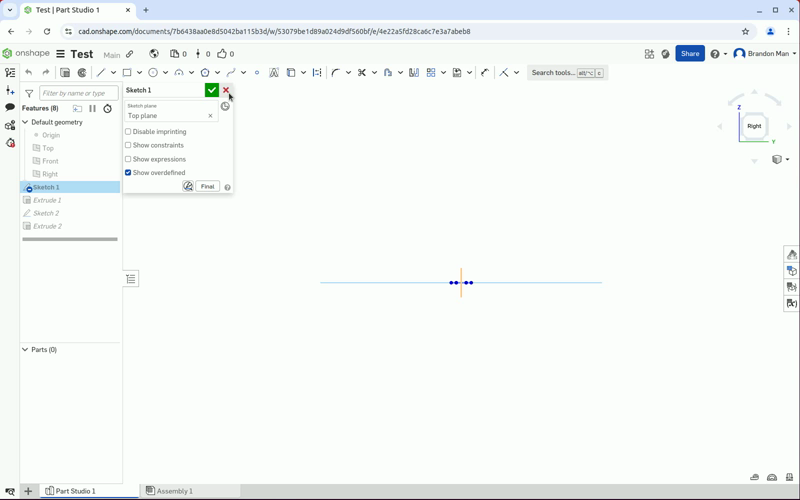
key(shift+s)
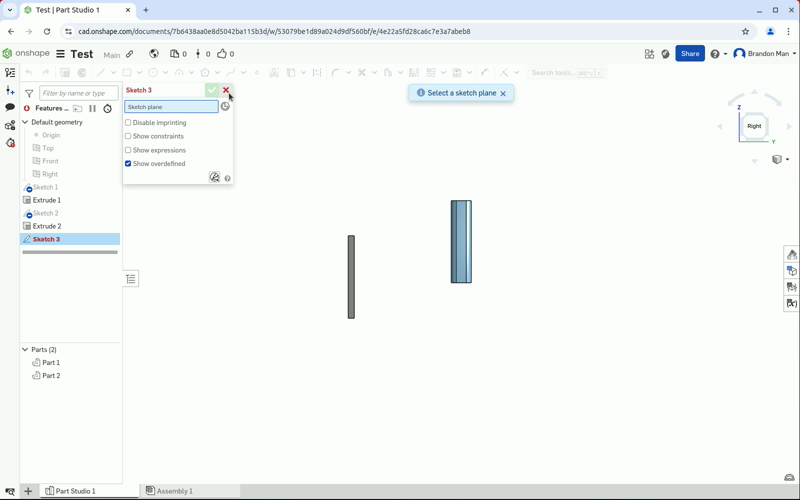
mouse_move(73, 176)
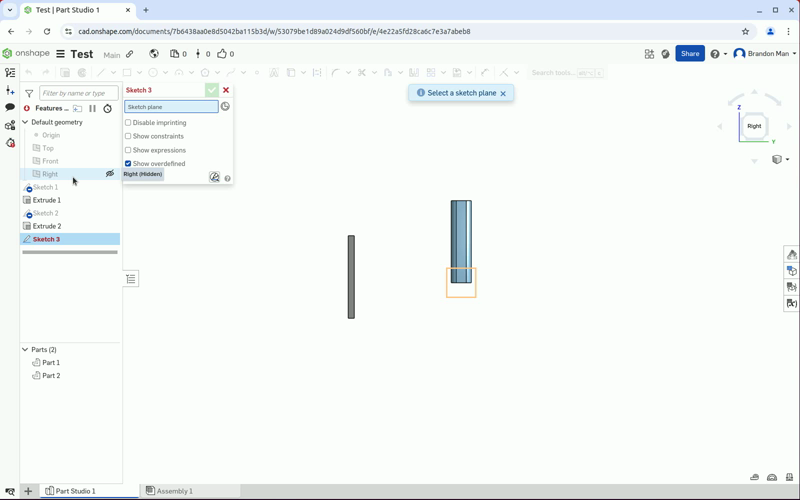
click(73, 176)
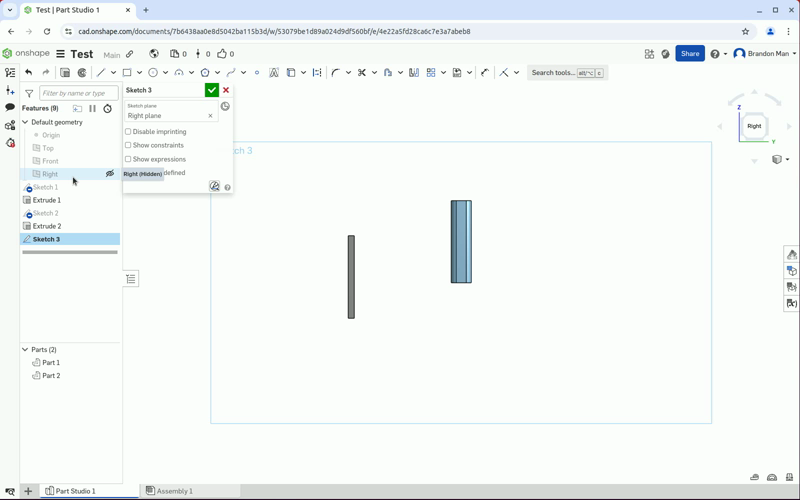
mouse_move(73, 352)
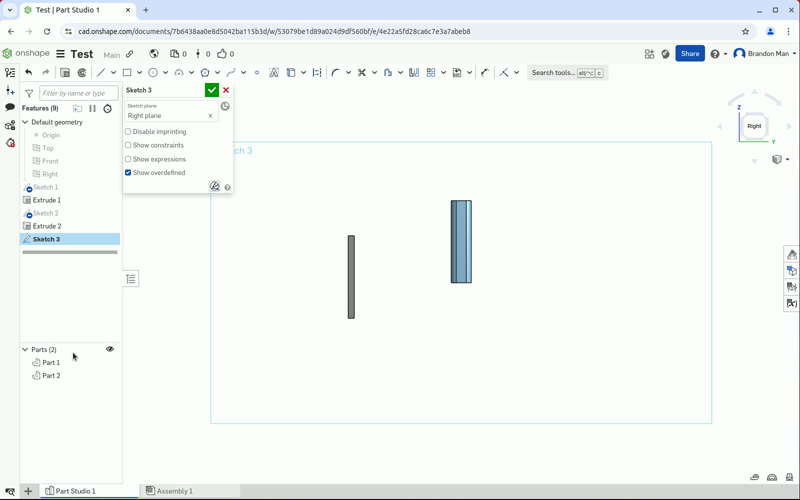
key(y)
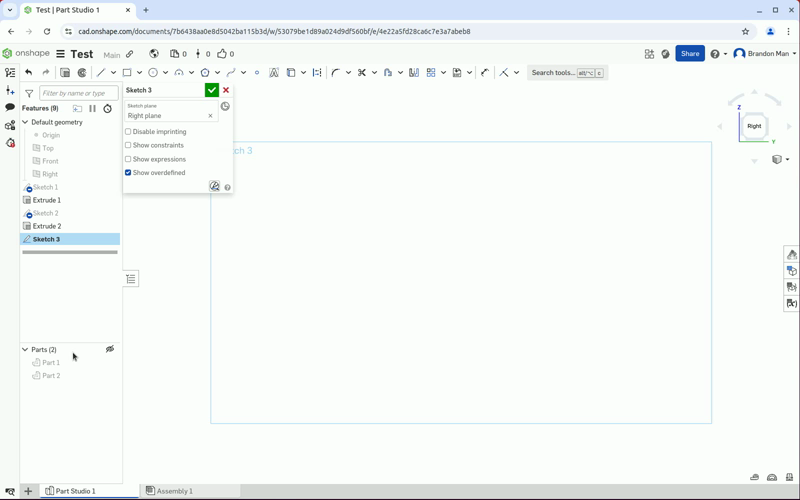
key(l)
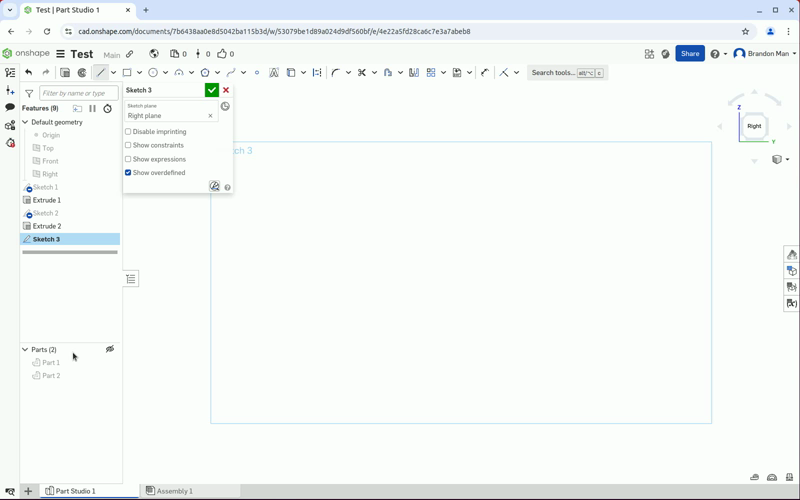
key_down(shift)
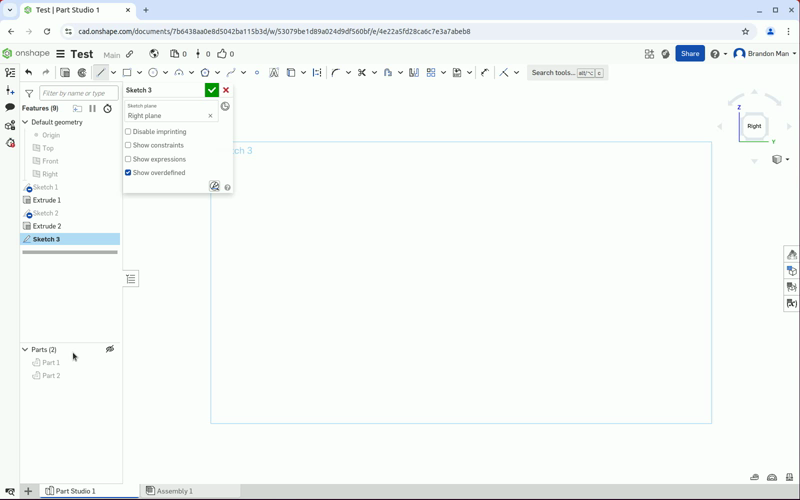
mouse_move(542, 326)
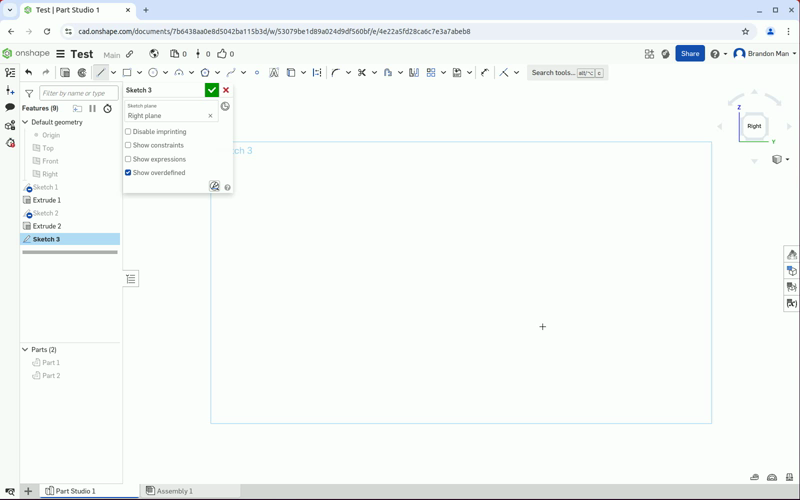
click(542, 326)
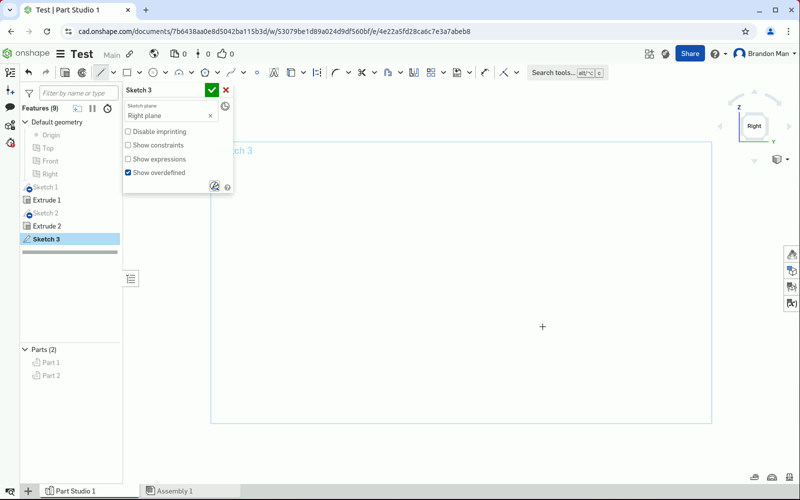
key_up(shift)
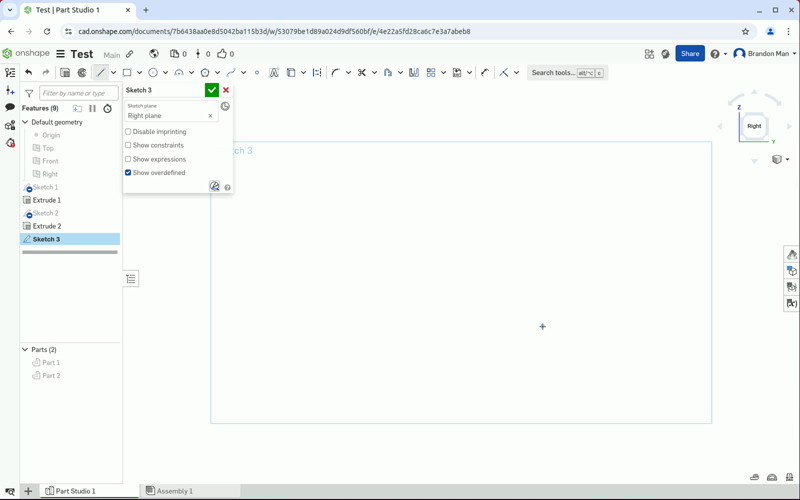
key_down(shift)
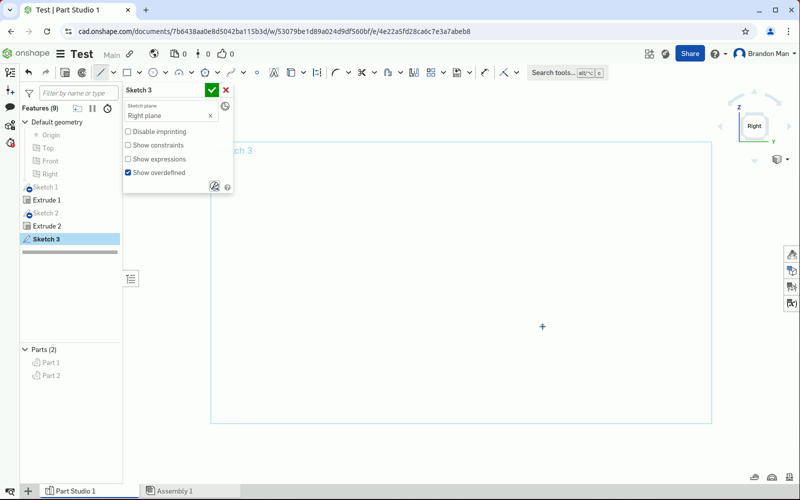
mouse_move(572, 326)
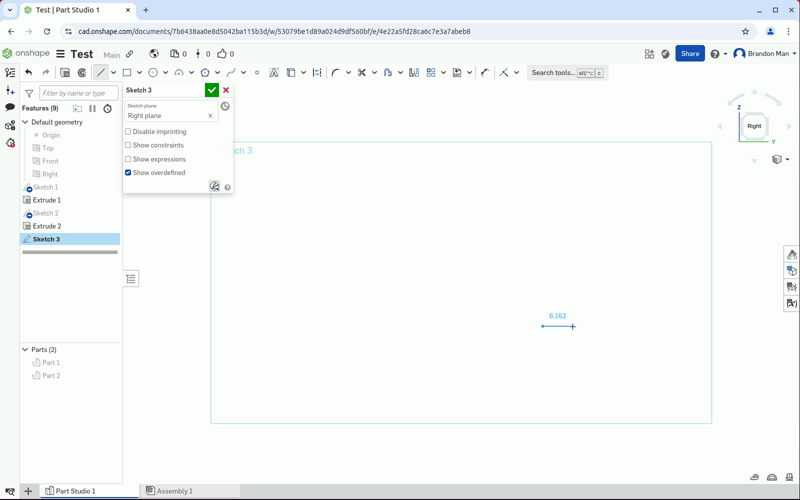
mouse_move(549, 326)
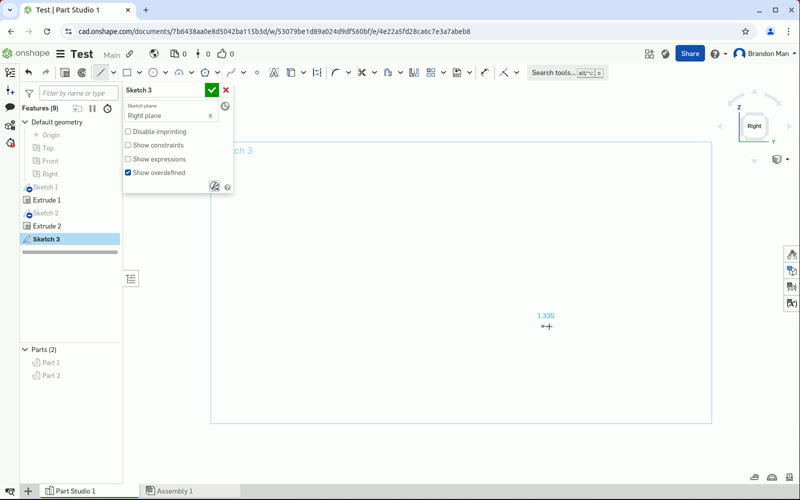
scroll(6)
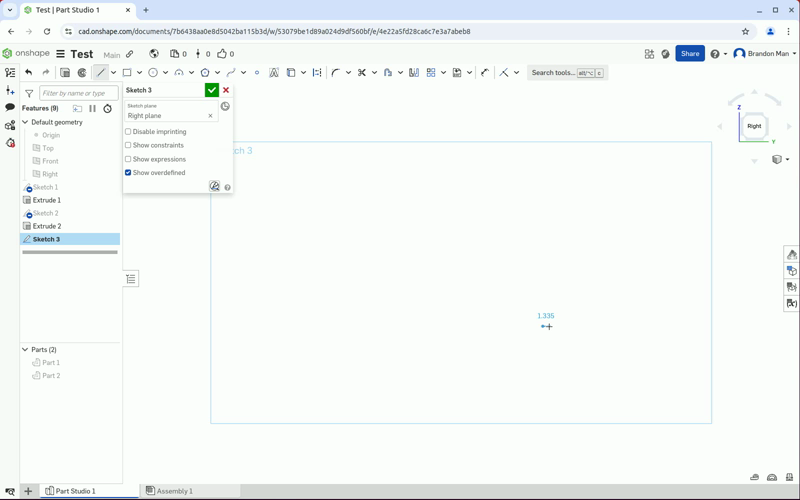
scroll(6)
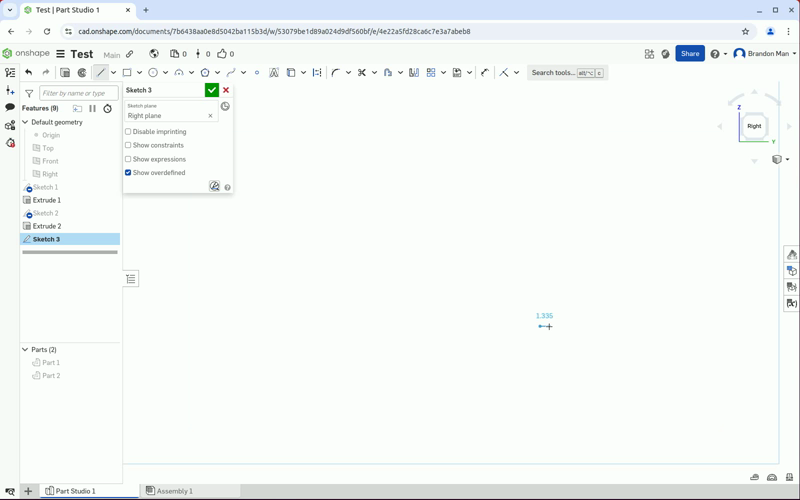
scroll(6)
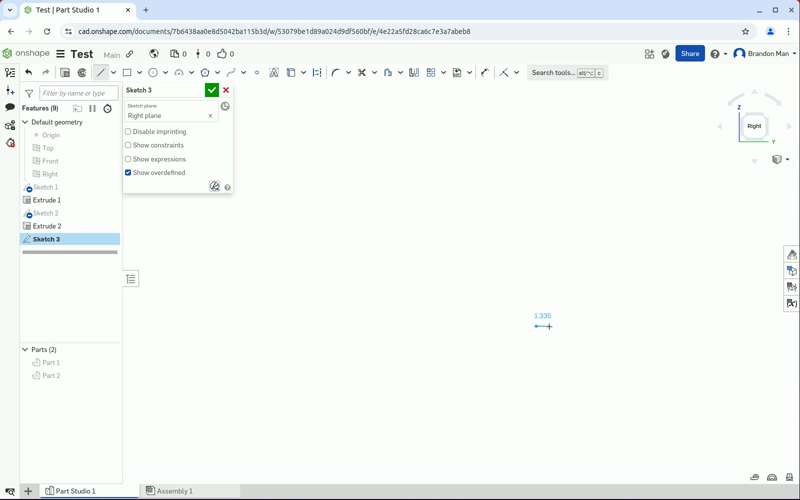
scroll(6)
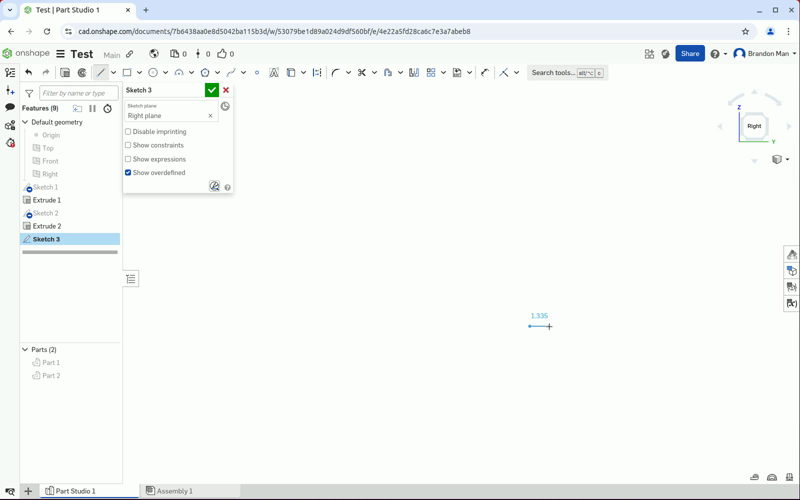
scroll(6)
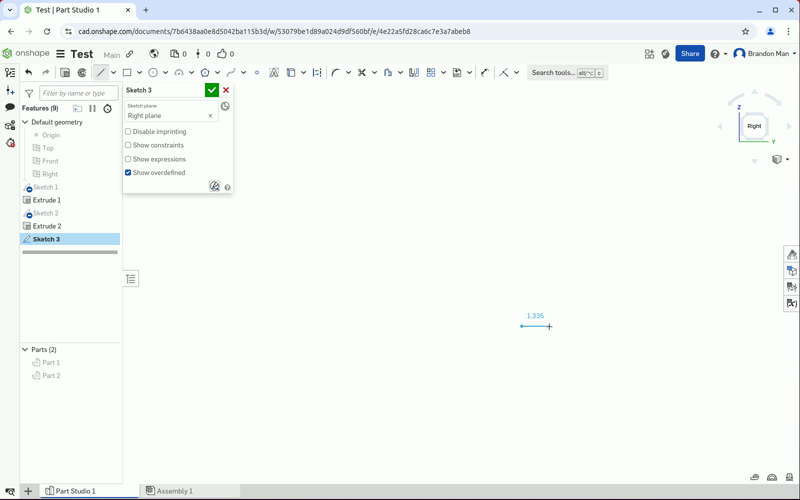
scroll(6)
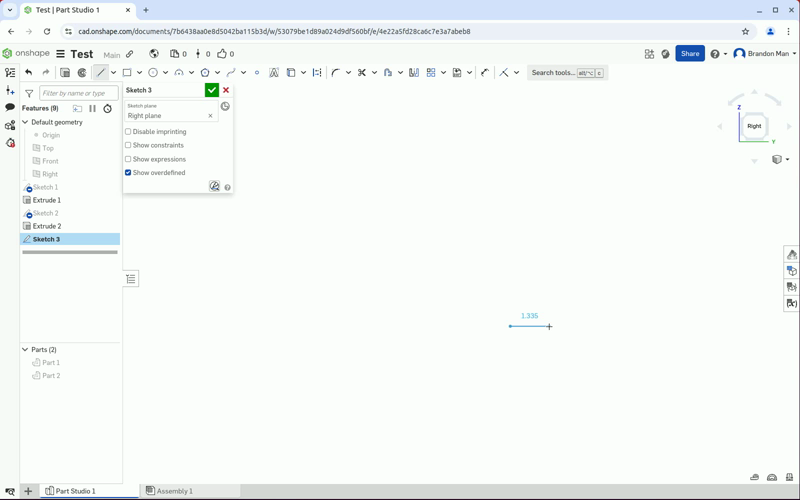
scroll(6)
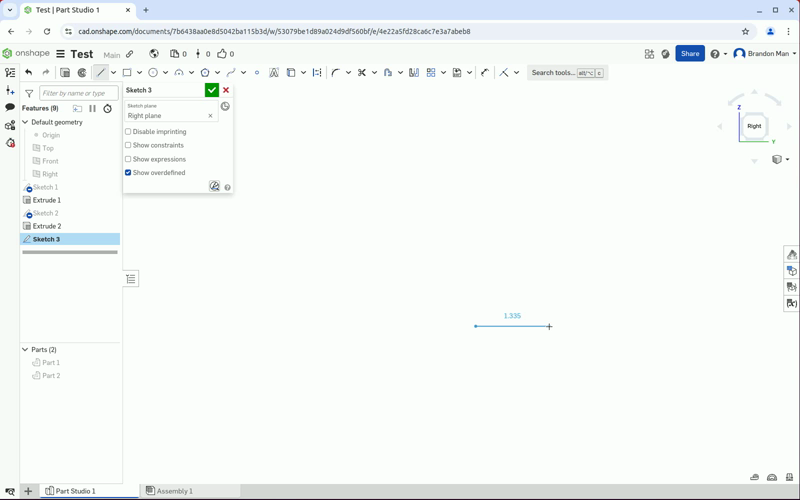
click(549, 326)
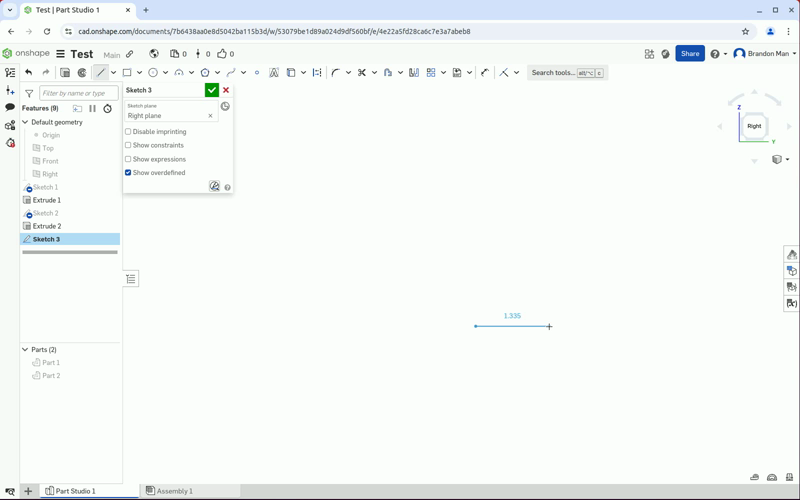
scroll(-6)
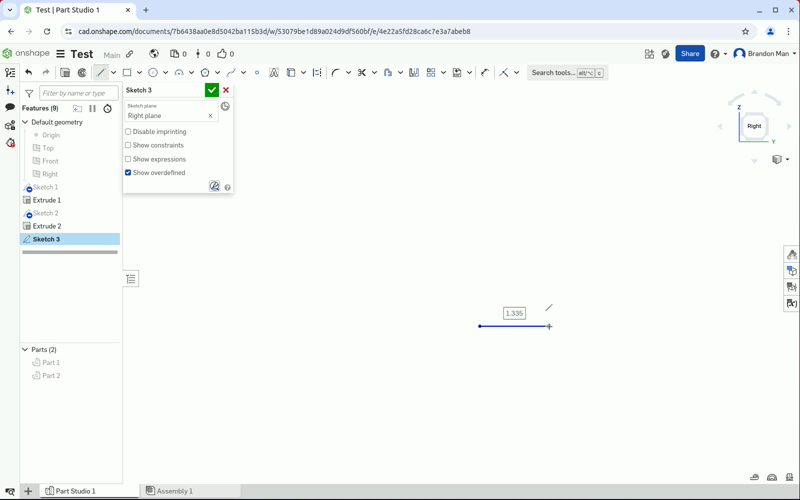
scroll(-6)
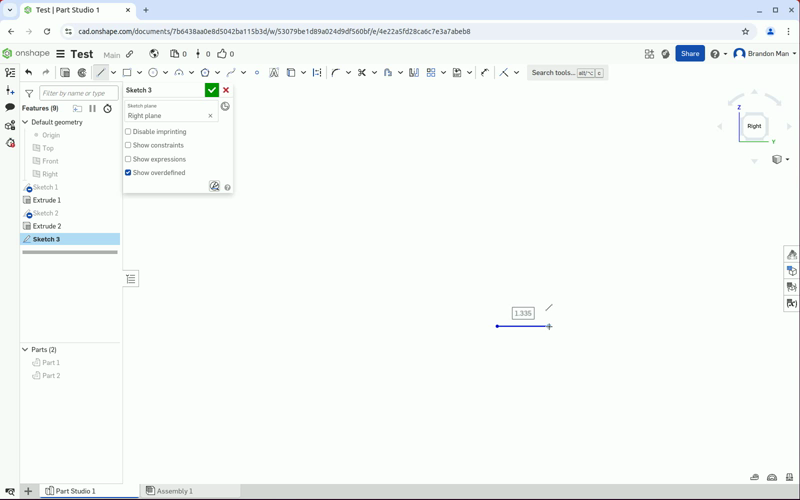
scroll(-6)
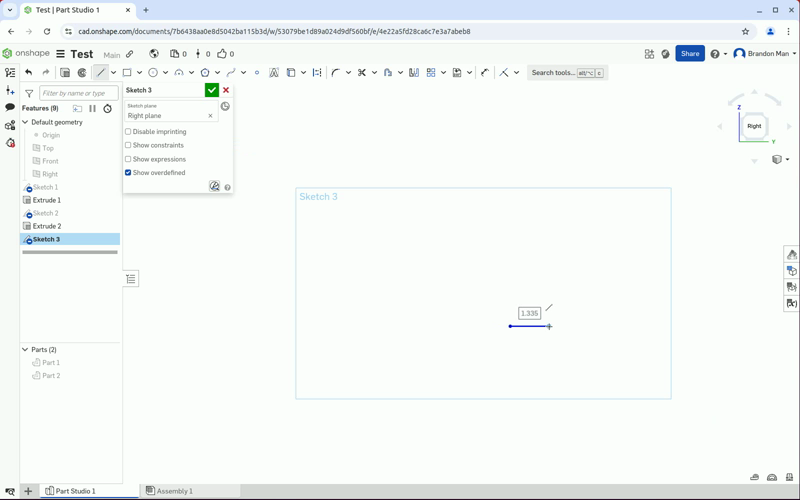
scroll(-6)
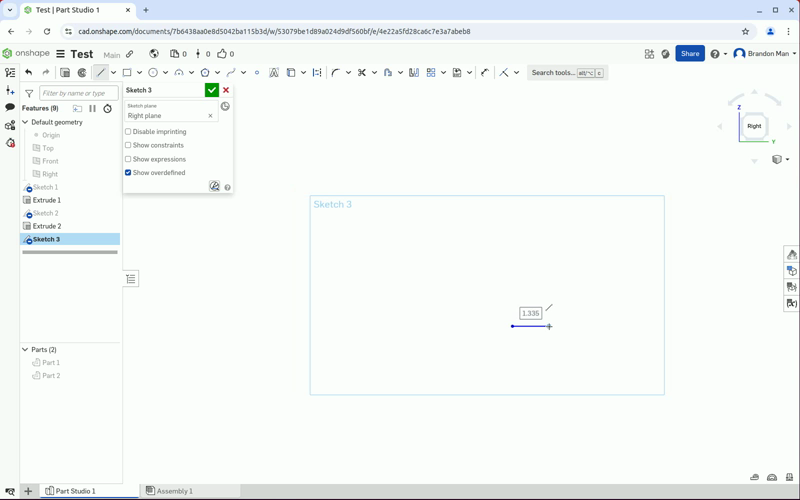
scroll(-6)
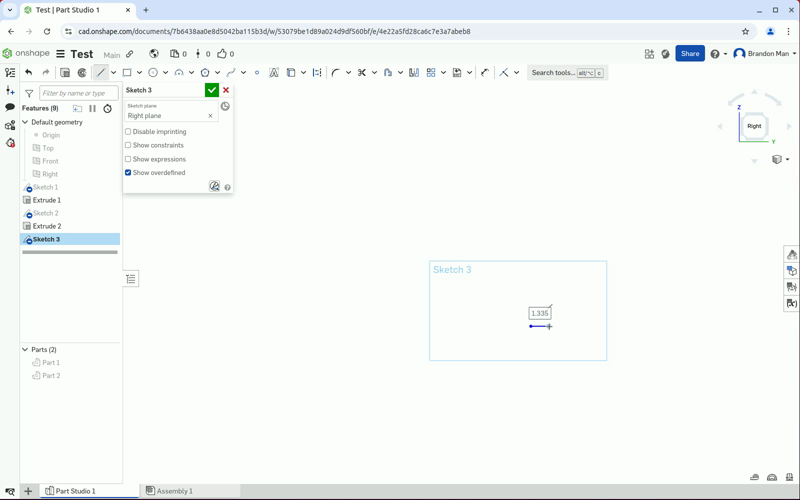
scroll(-6)
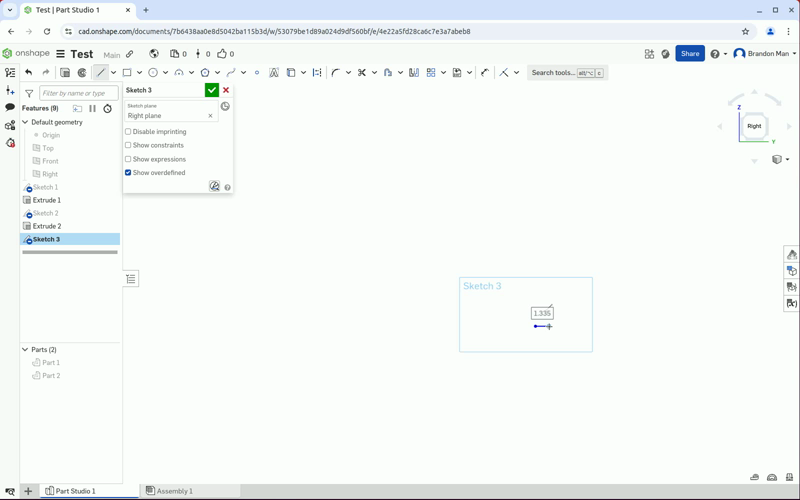
scroll(-6)
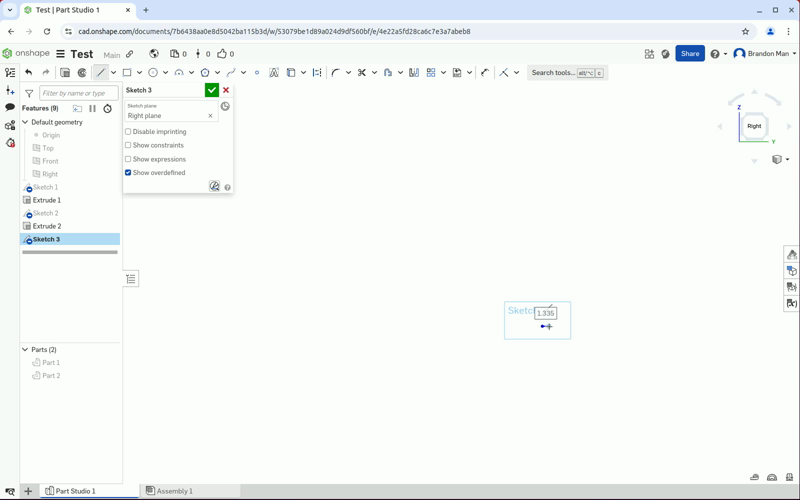
key_up(shift)
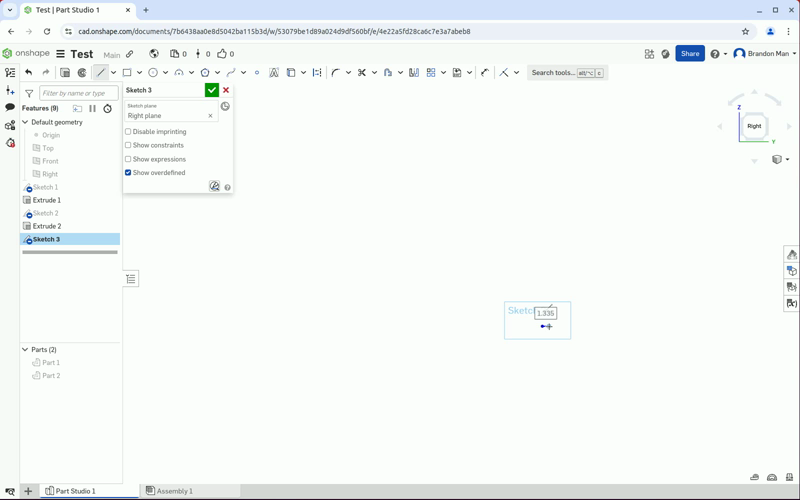
key_down(shift)
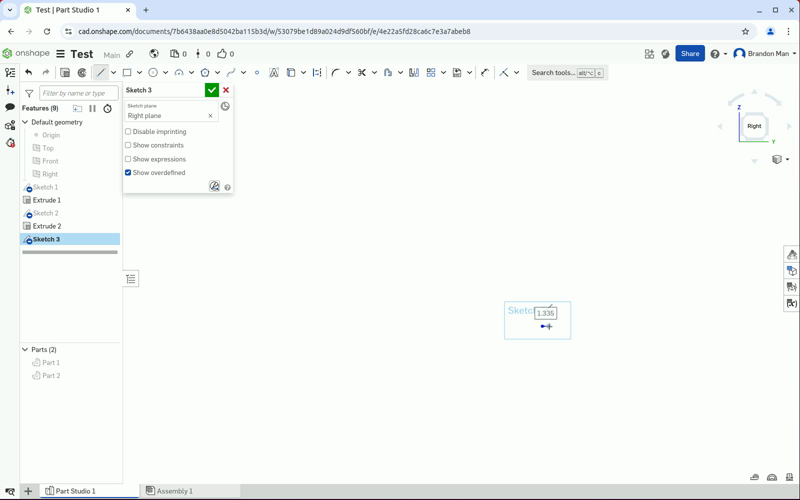
mouse_move(549, 243)
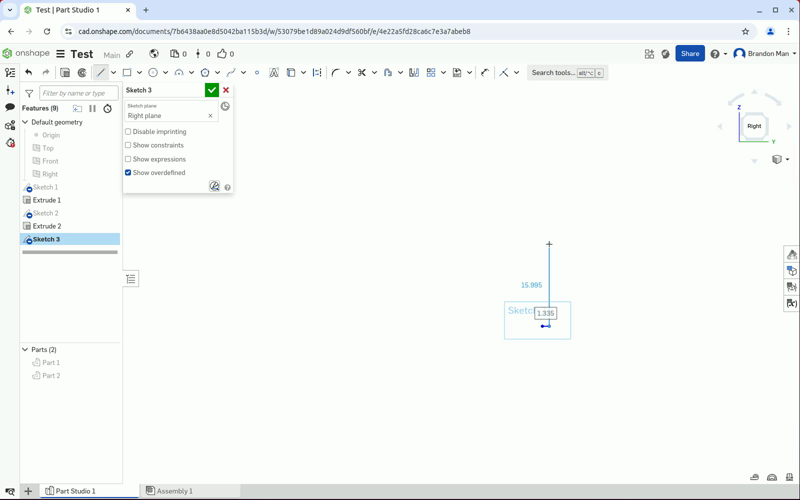
click(549, 243)
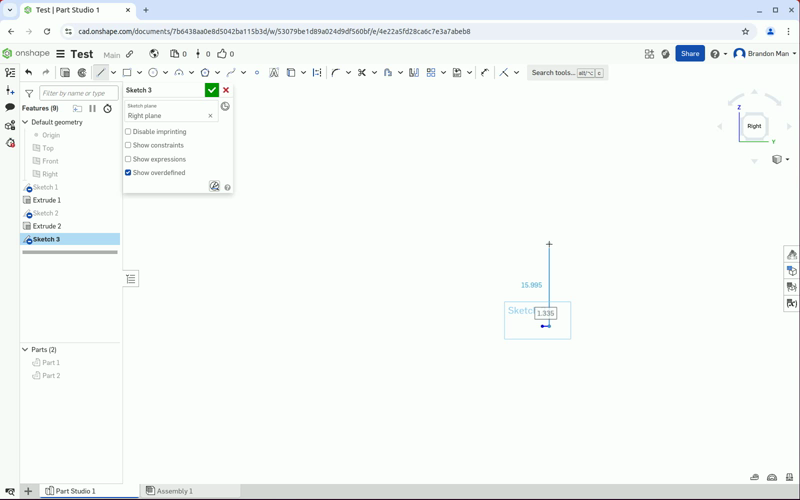
key_up(shift)
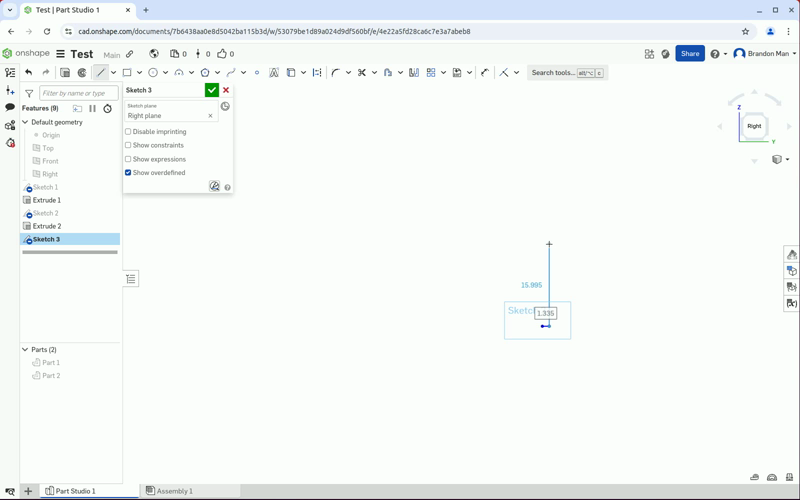
key_down(shift)
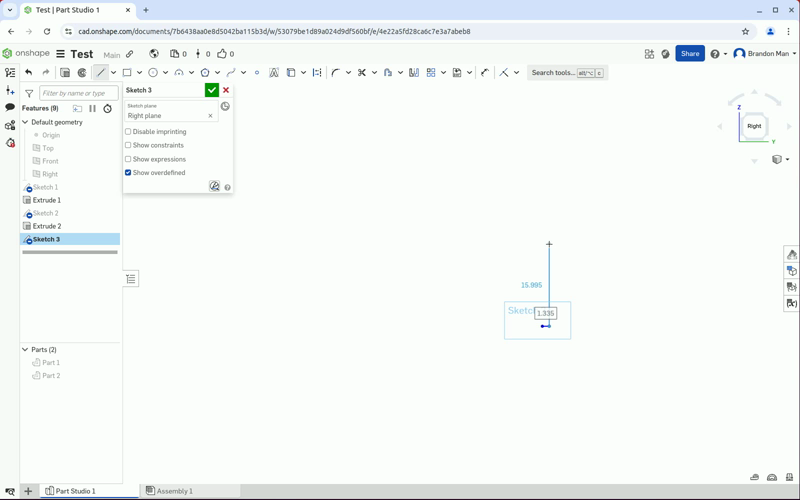
mouse_move(579, 243)
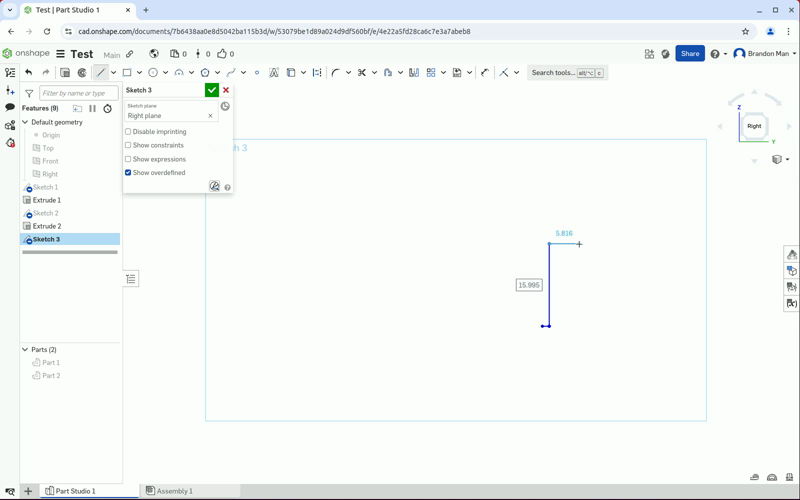
mouse_move(542, 243)
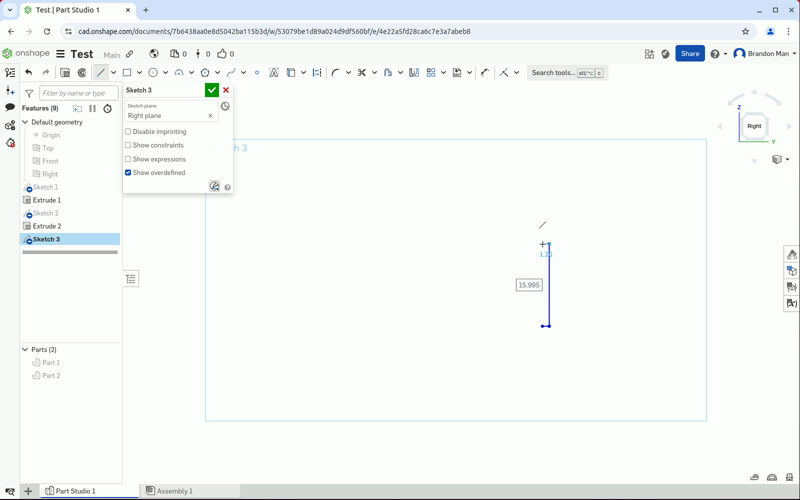
scroll(6)
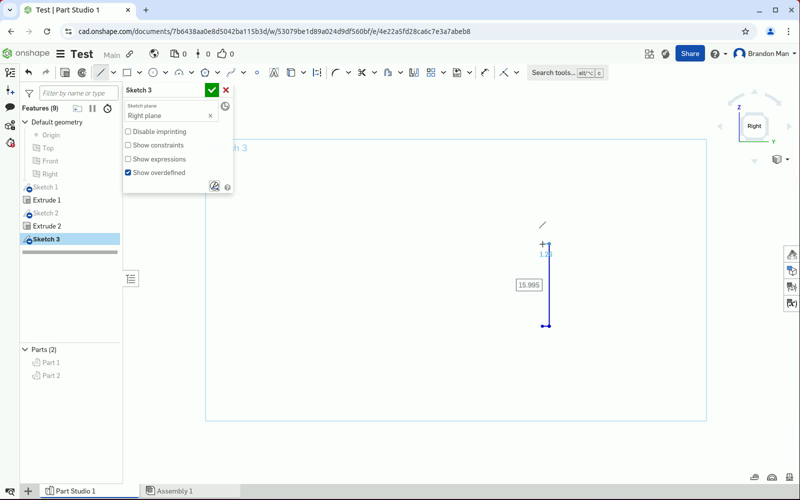
scroll(6)
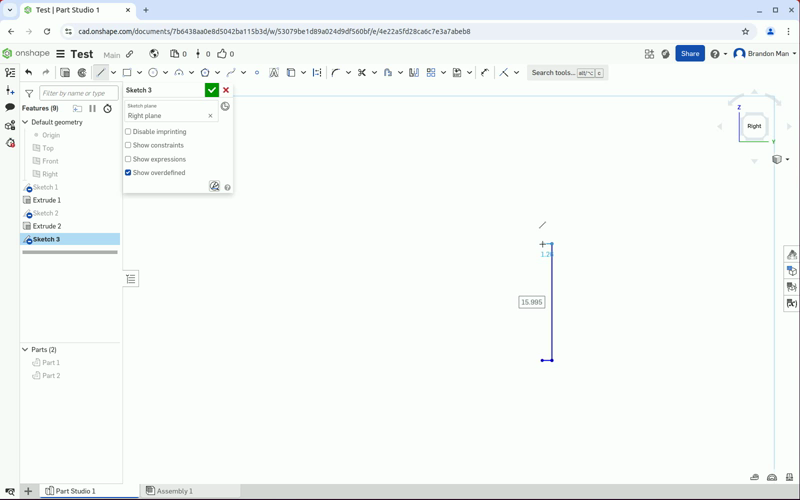
scroll(6)
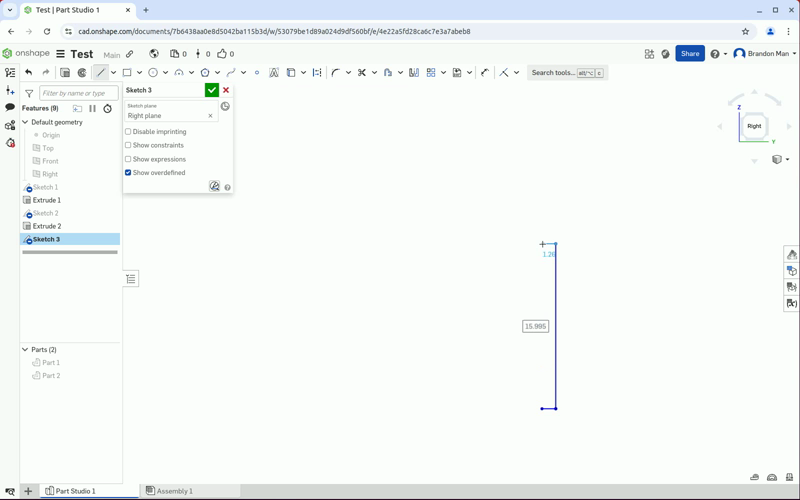
scroll(6)
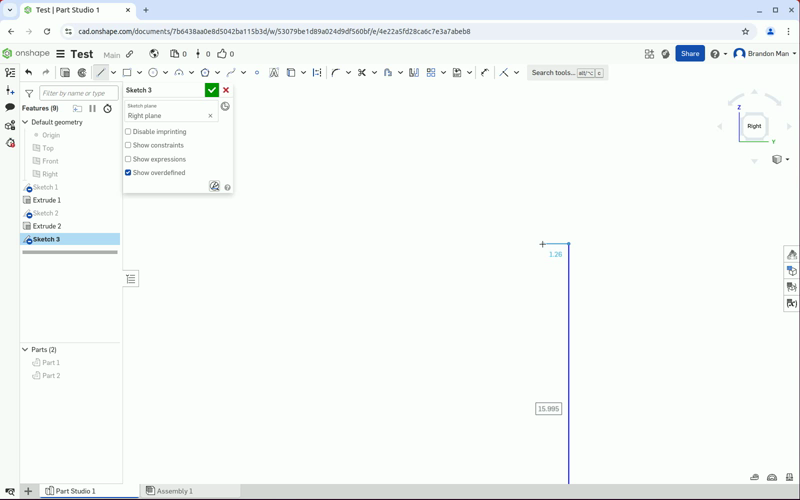
scroll(6)
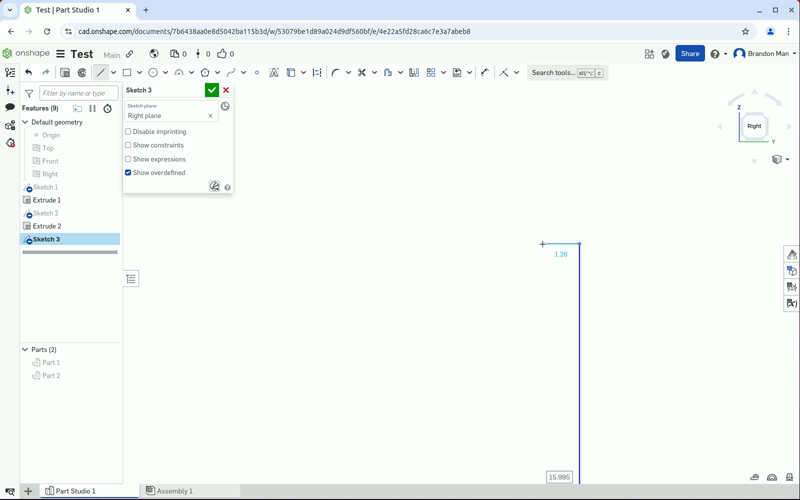
scroll(6)
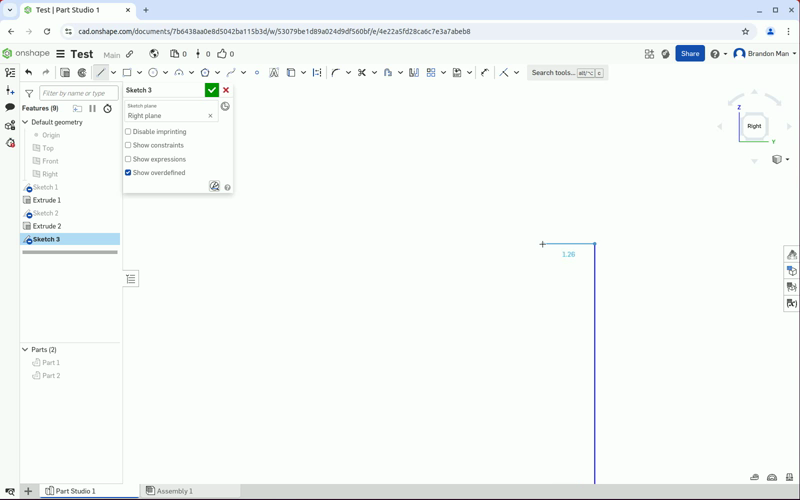
scroll(6)
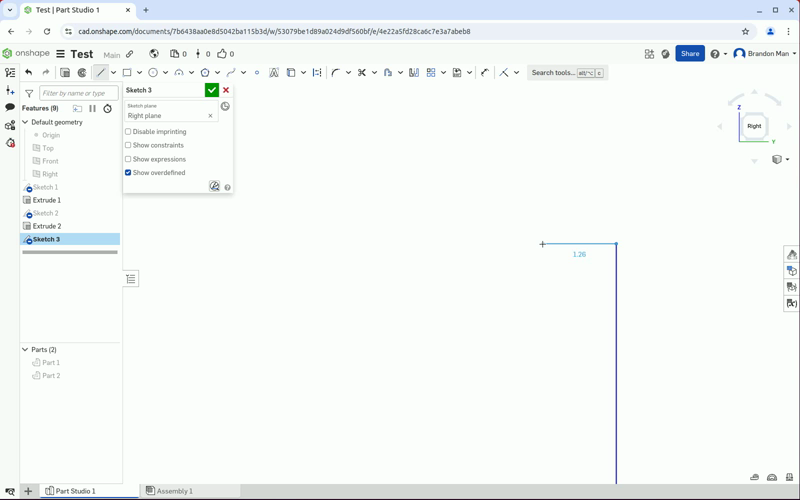
click(542, 243)
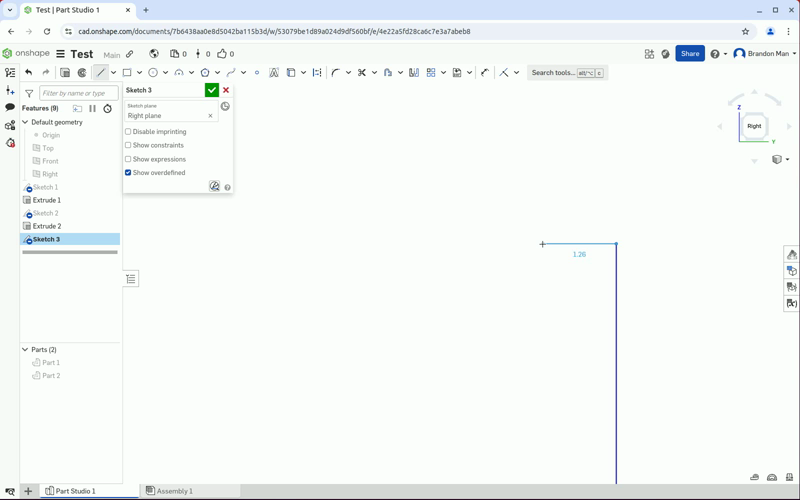
scroll(-6)
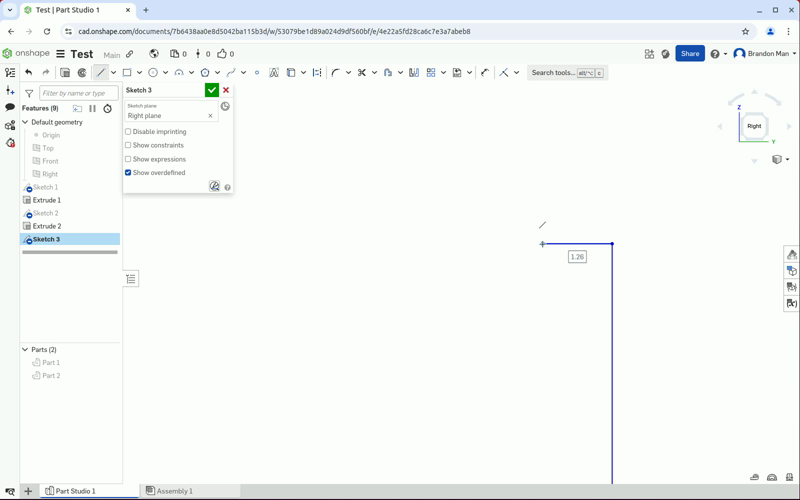
scroll(-6)
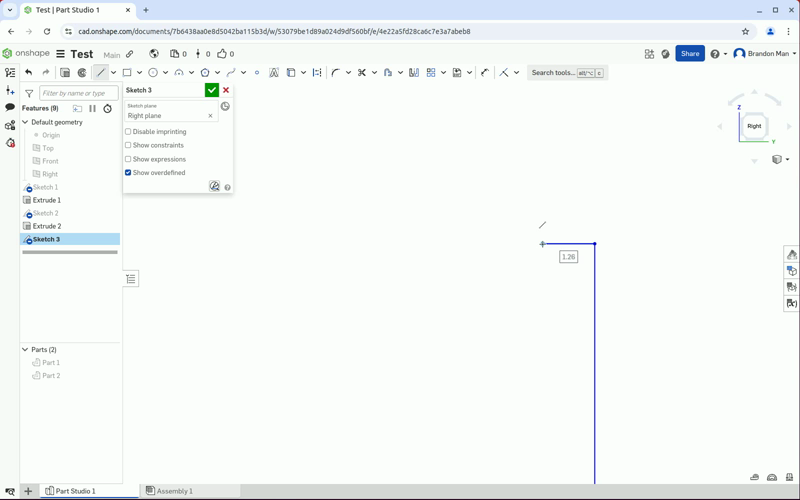
scroll(-6)
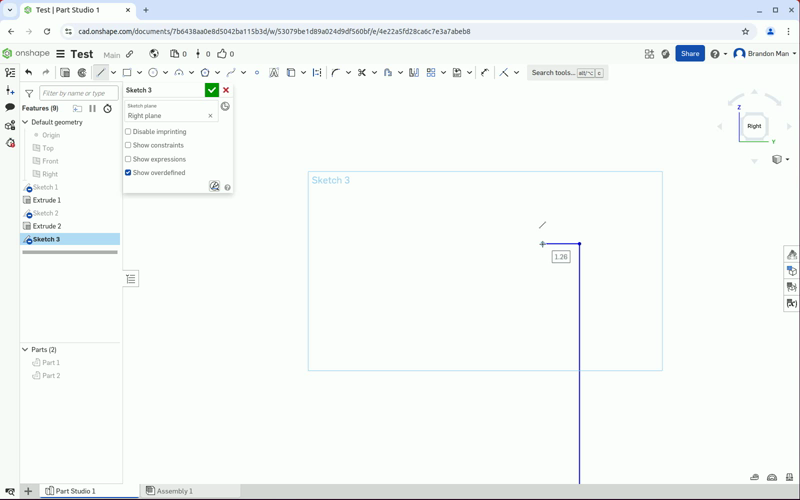
scroll(-6)
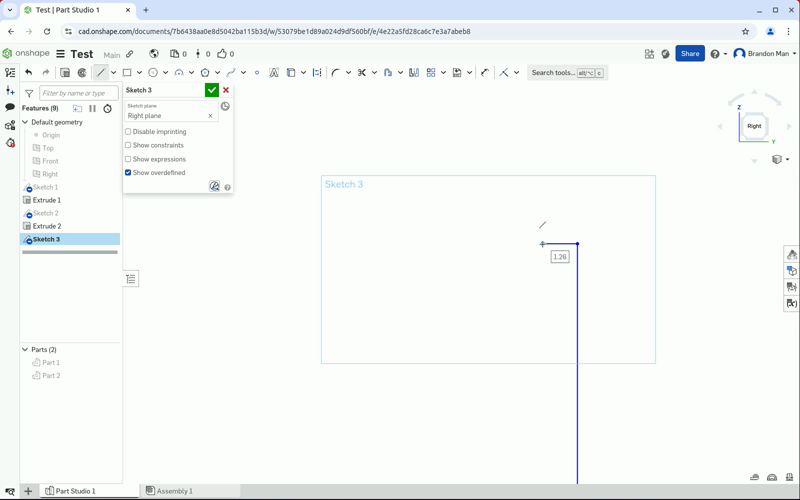
scroll(-6)
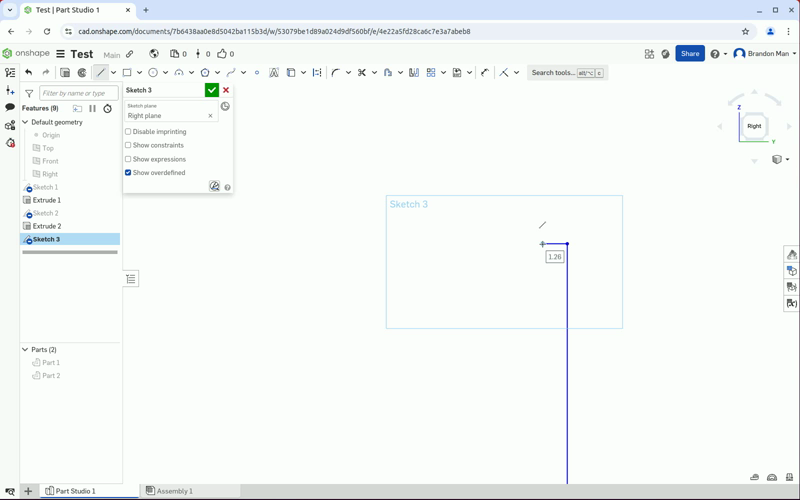
scroll(-6)
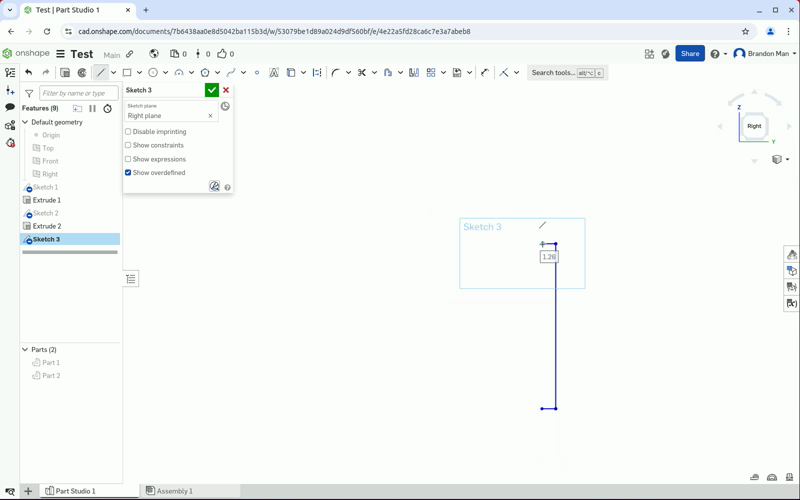
scroll(-6)
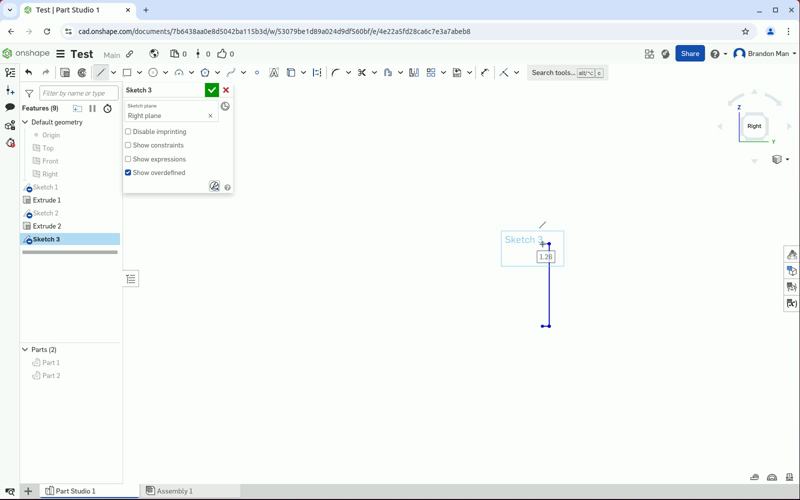
key_up(shift)
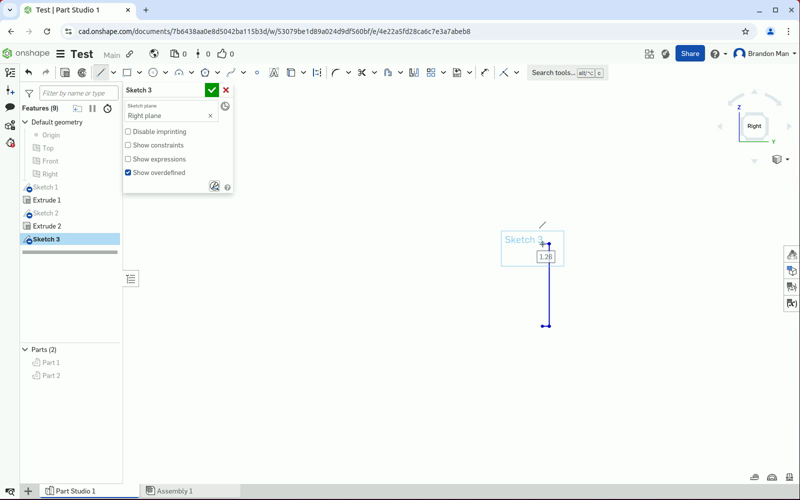
key_down(shift)
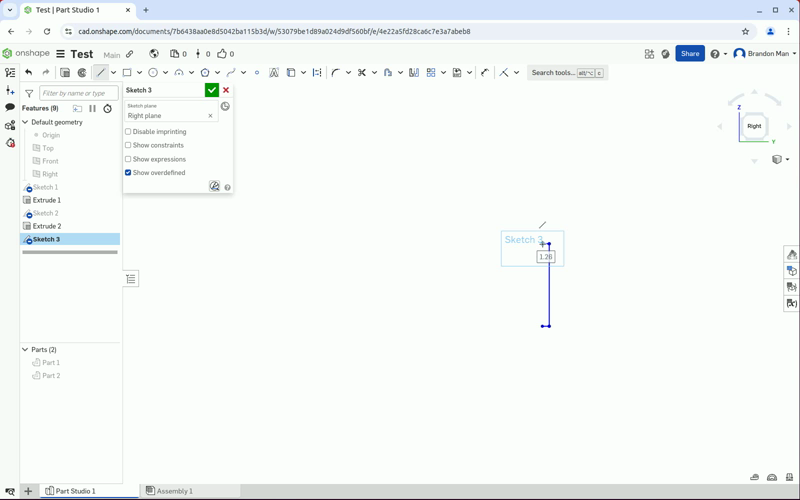
mouse_move(542, 326)
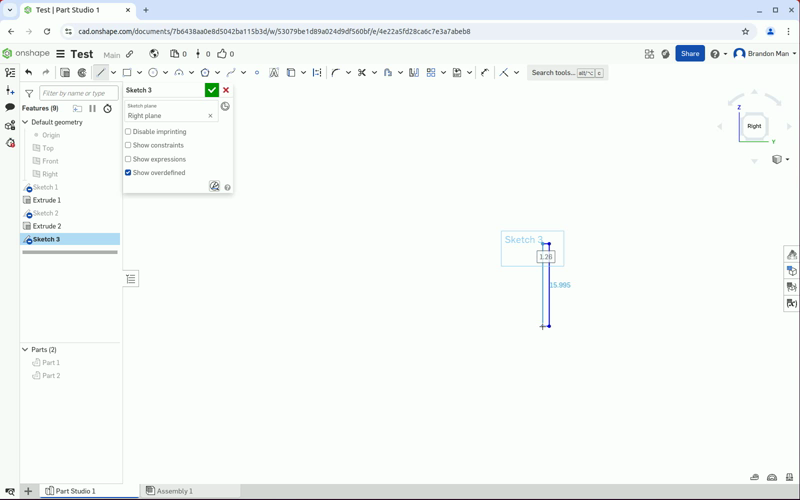
key_up(shift)
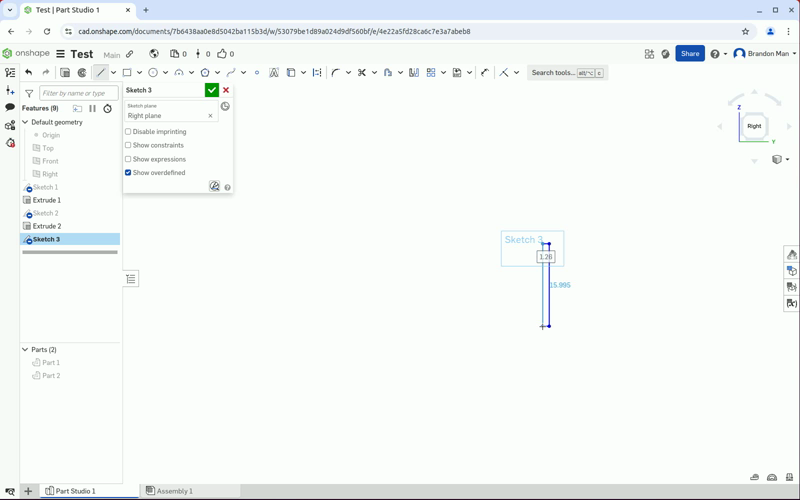
click(542, 326)
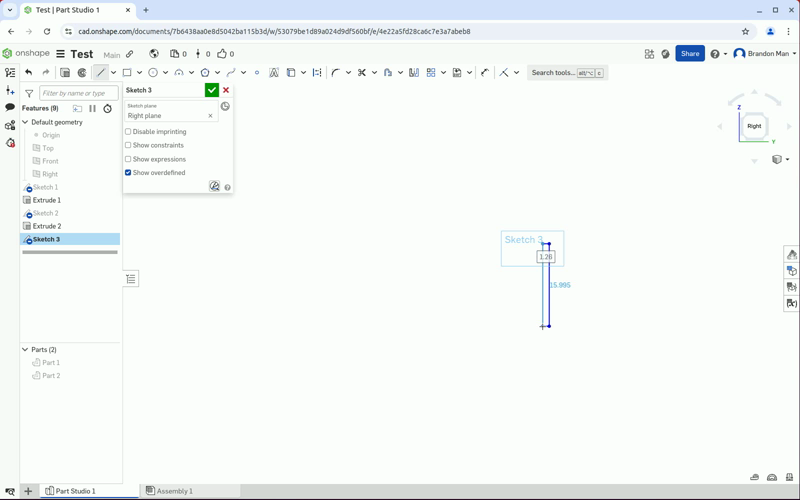
key(esc)
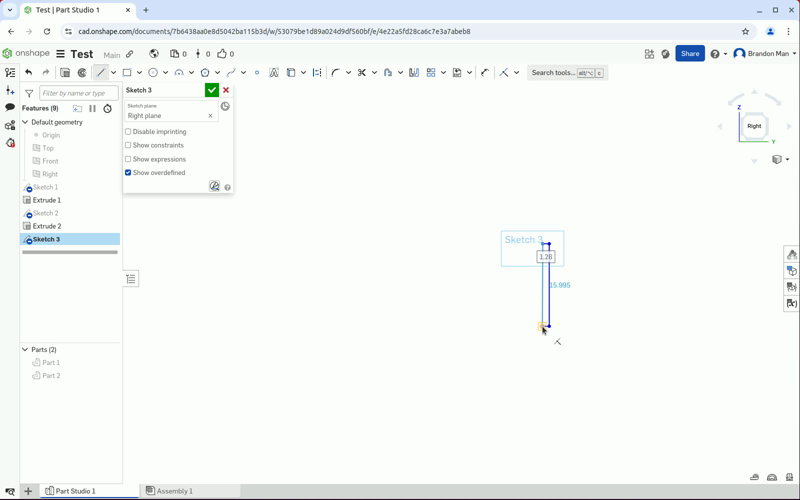
mouse_move(548, 273)
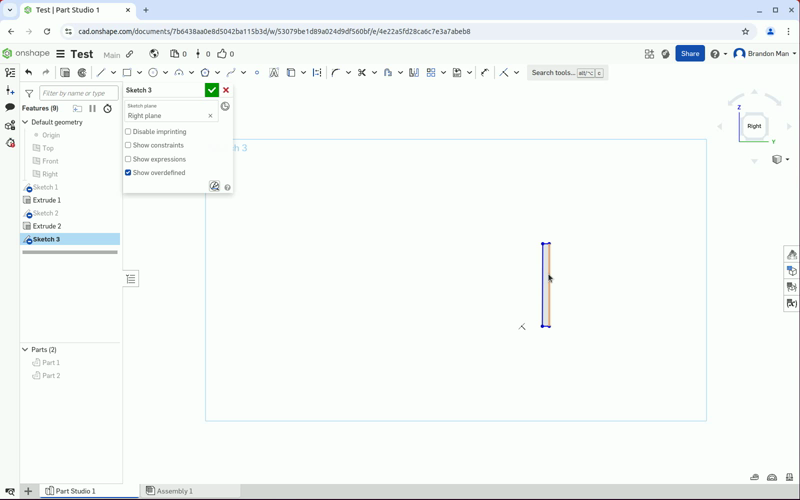
scroll(6)
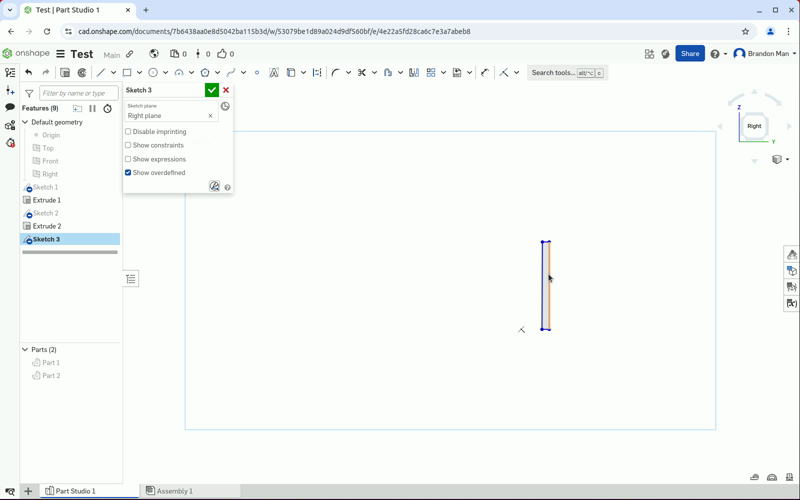
scroll(6)
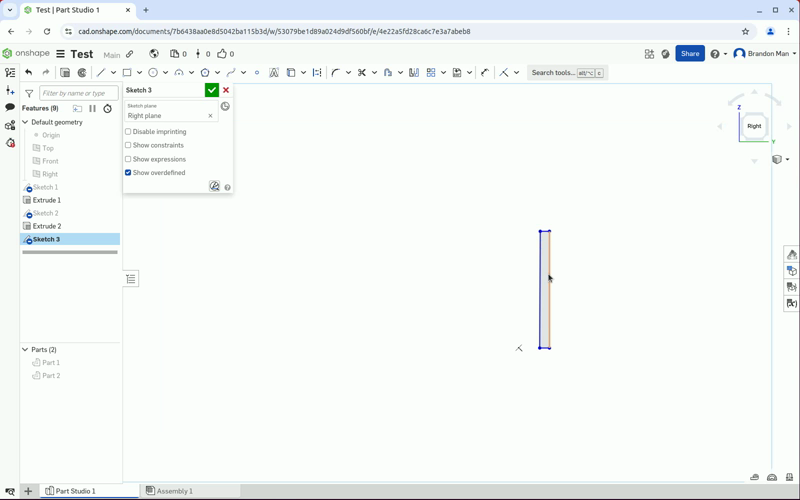
scroll(6)
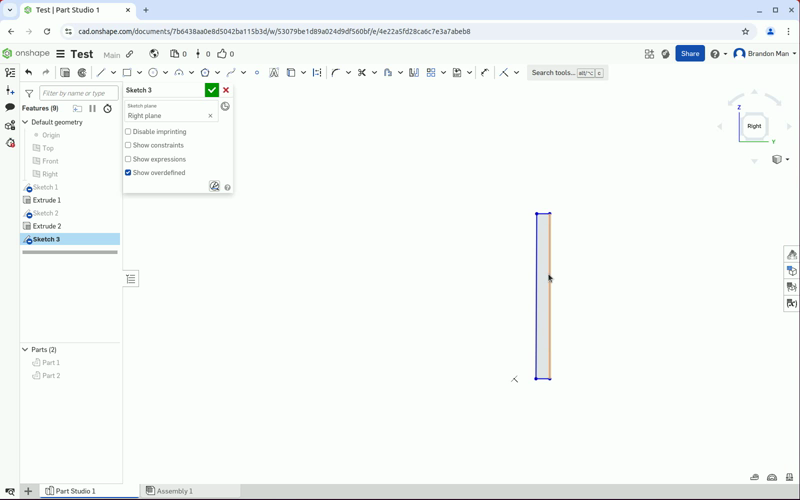
scroll(6)
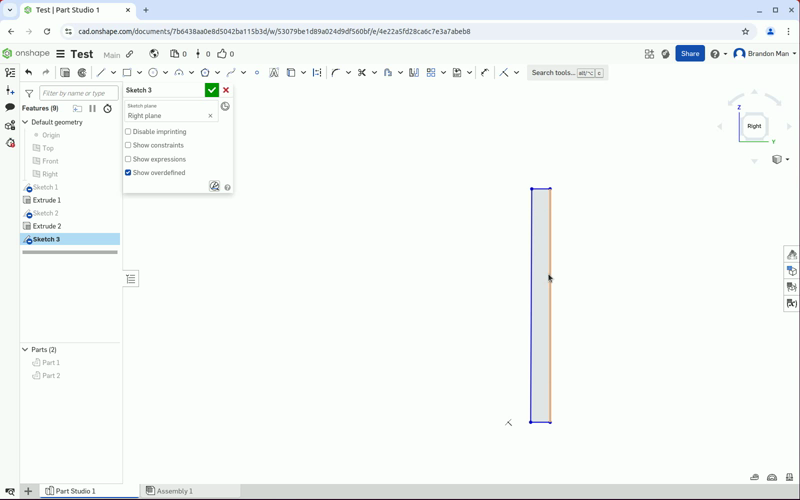
scroll(6)
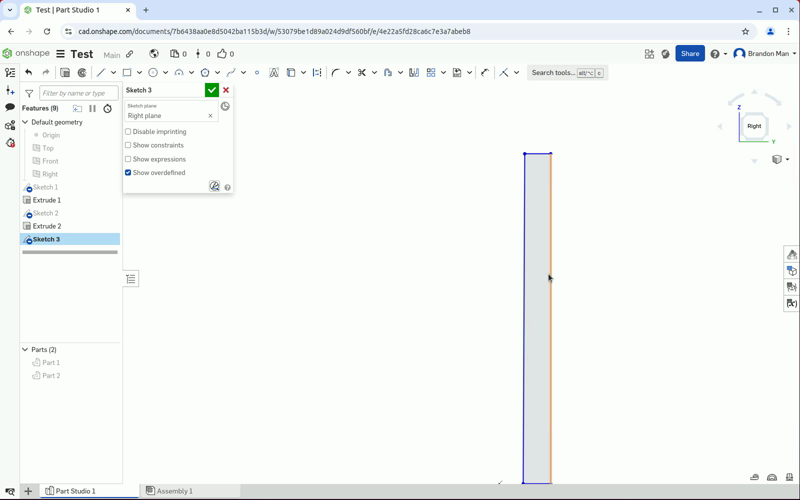
scroll(6)
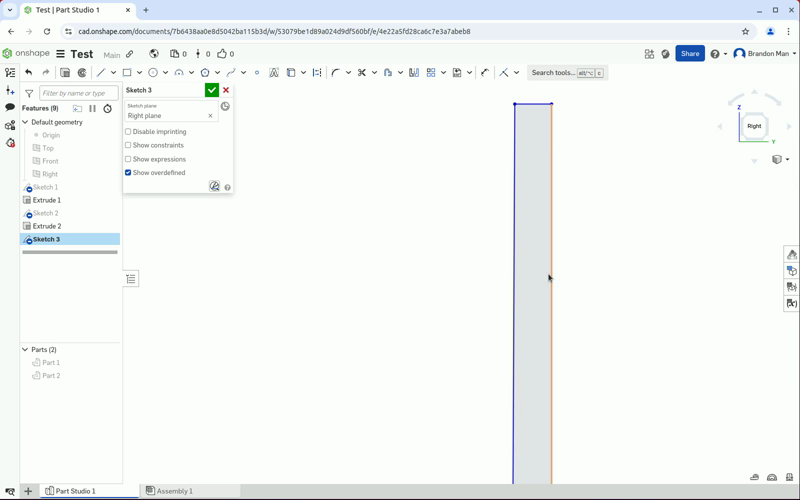
scroll(6)
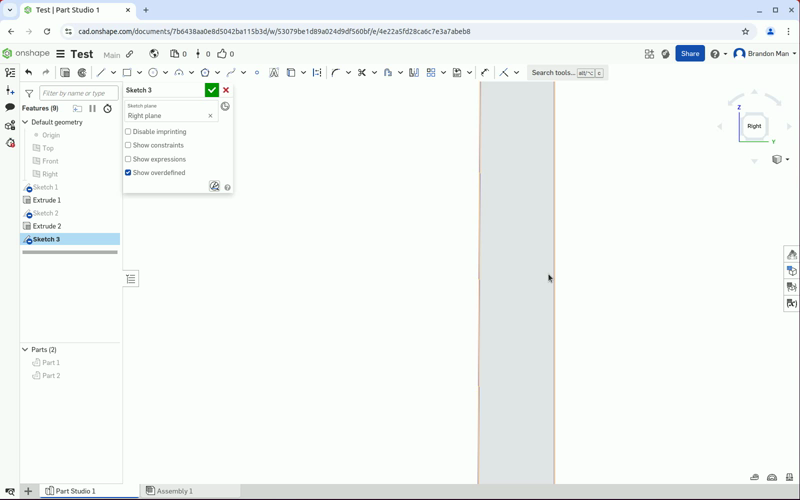
click(548, 273)
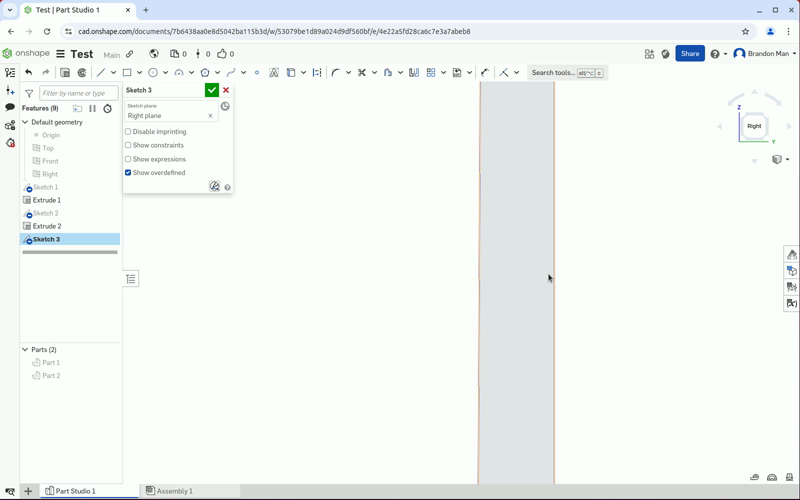
scroll(-6)
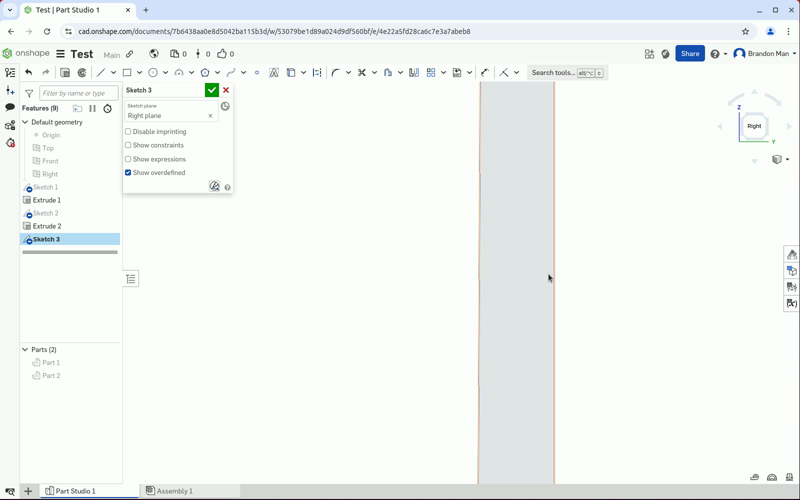
scroll(-6)
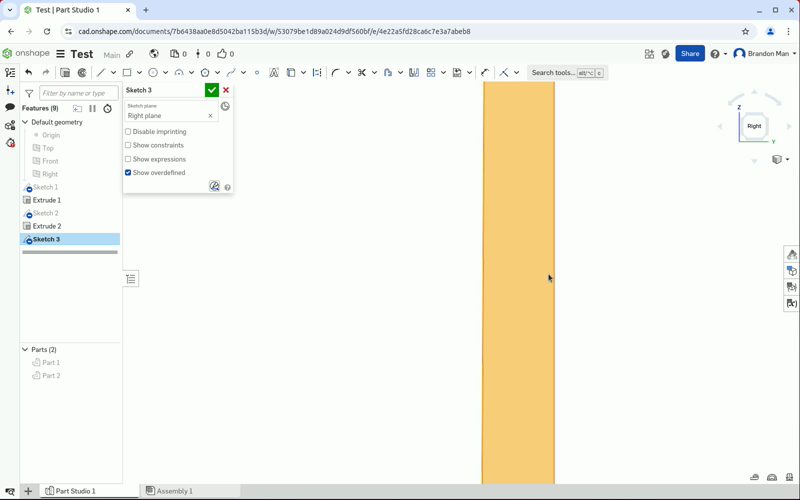
scroll(-6)
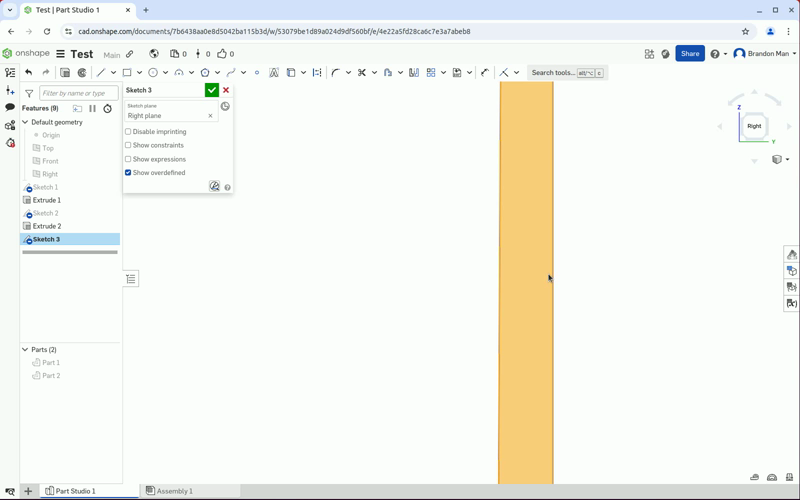
scroll(-6)
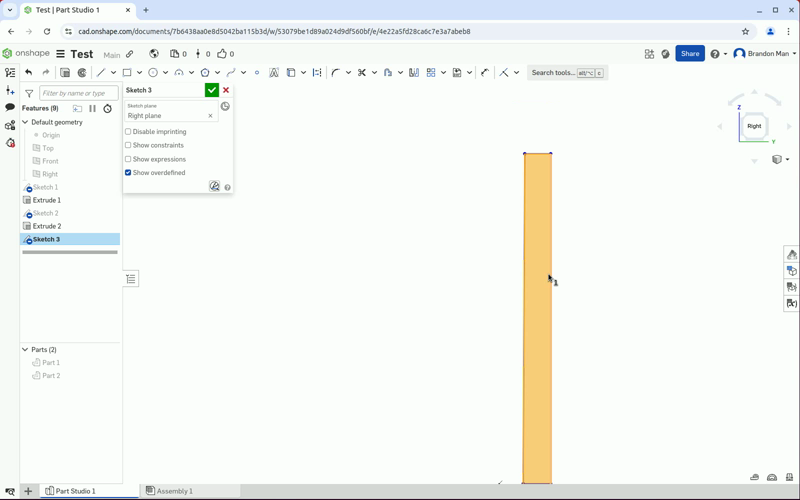
scroll(-6)
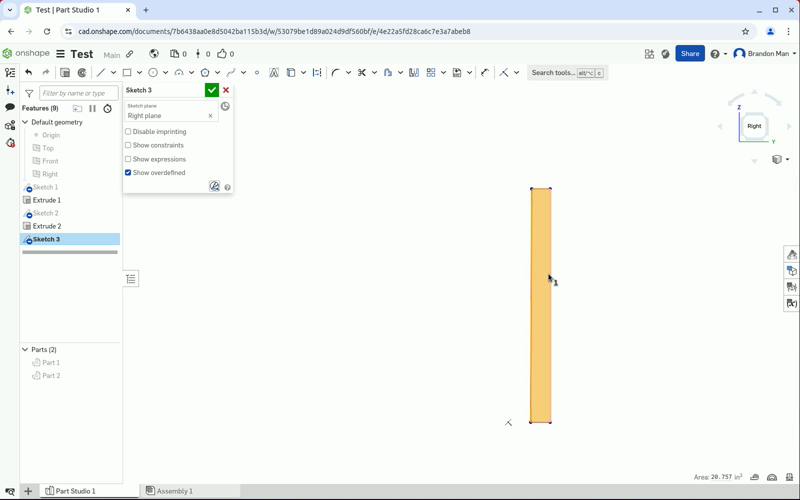
scroll(-6)
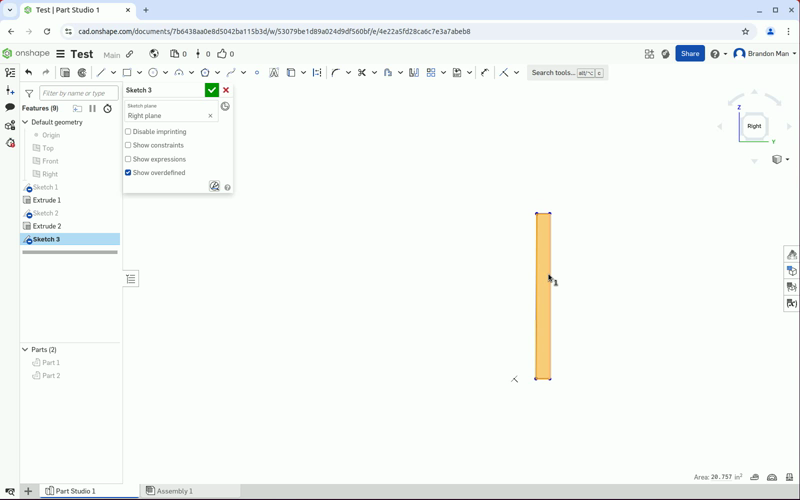
scroll(-6)
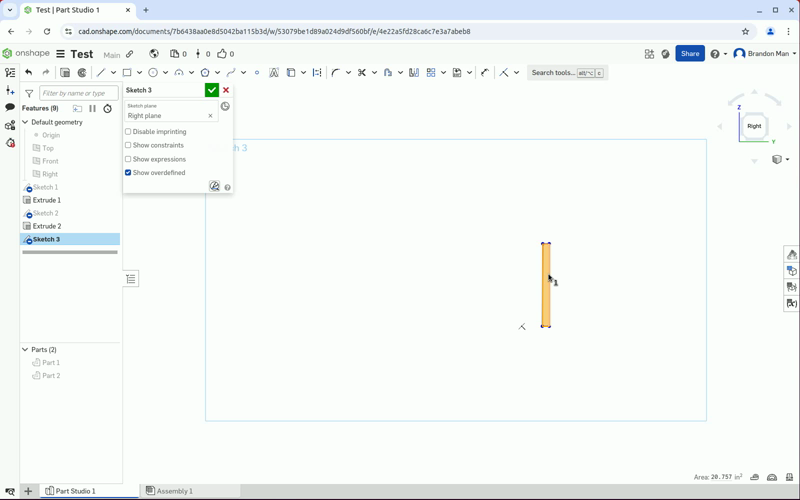
mouse_move(73, 352)
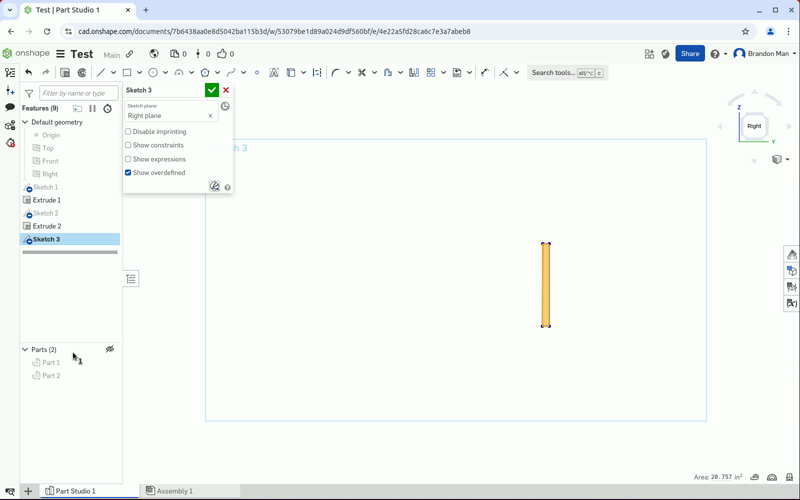
key(shift+y)
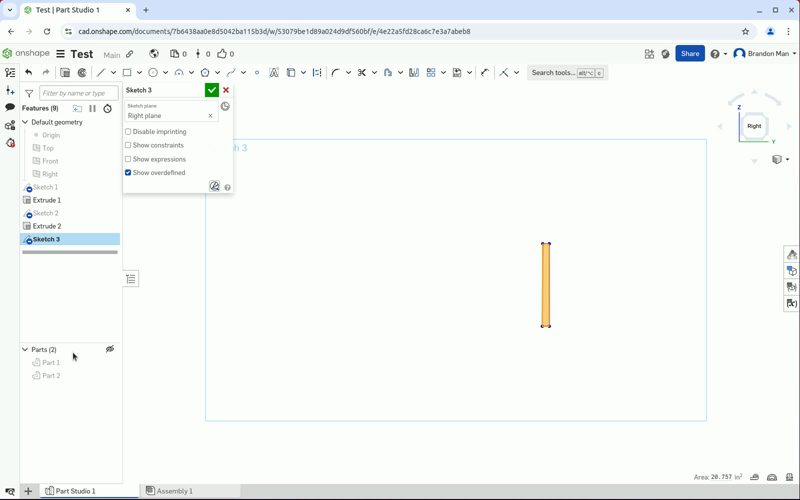
key(shift+e)
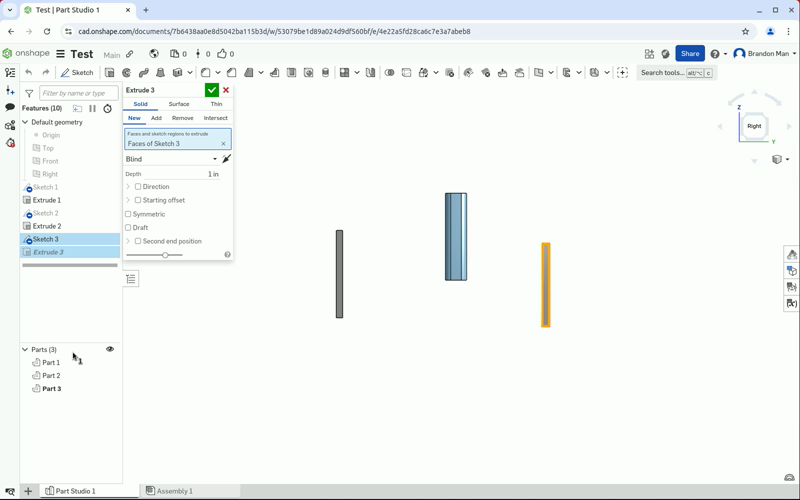
mouse_move(143, 106)
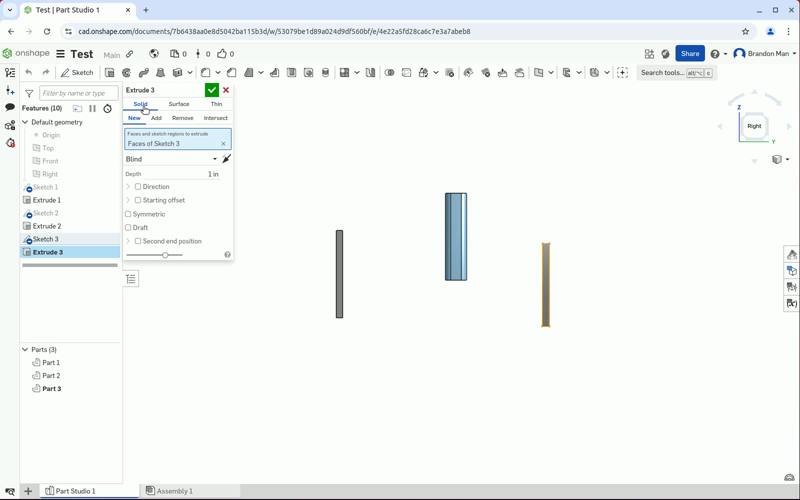
click(143, 106)
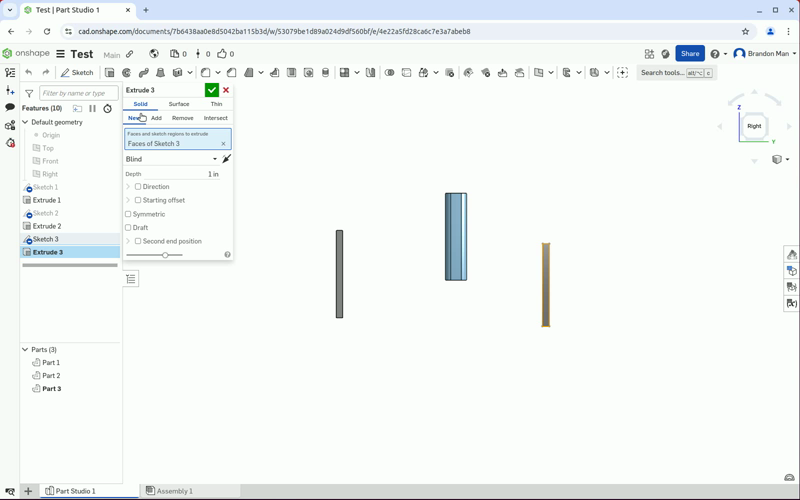
mouse_move(137, 120)
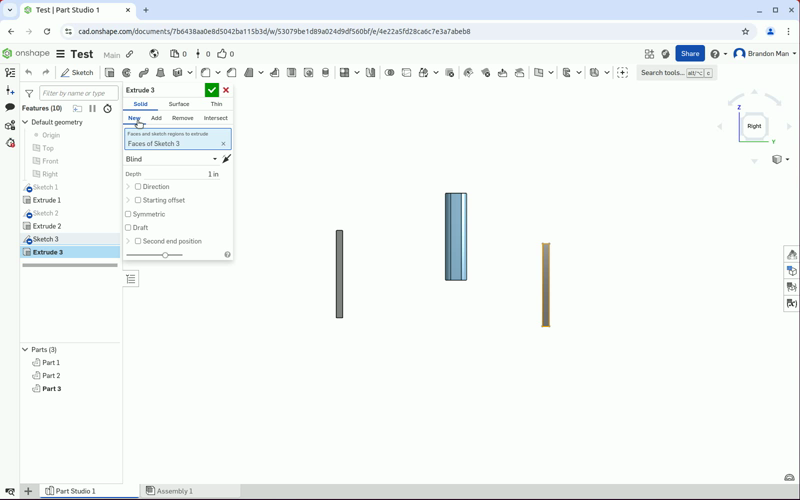
click(137, 120)
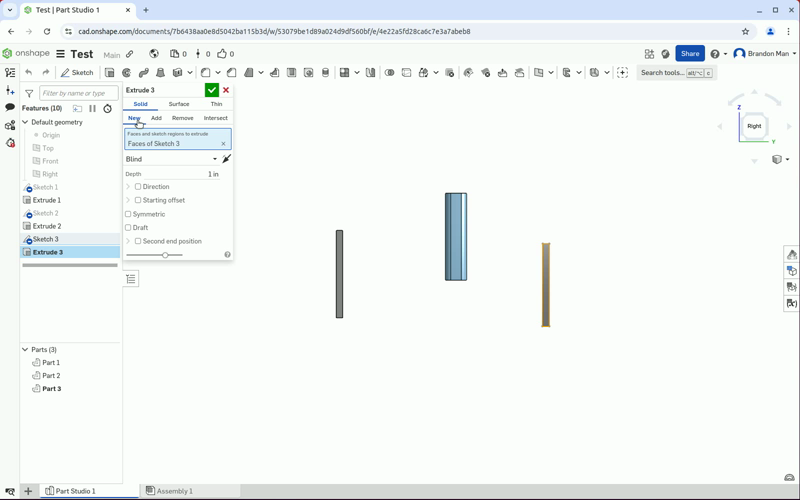
key(tab, 4)
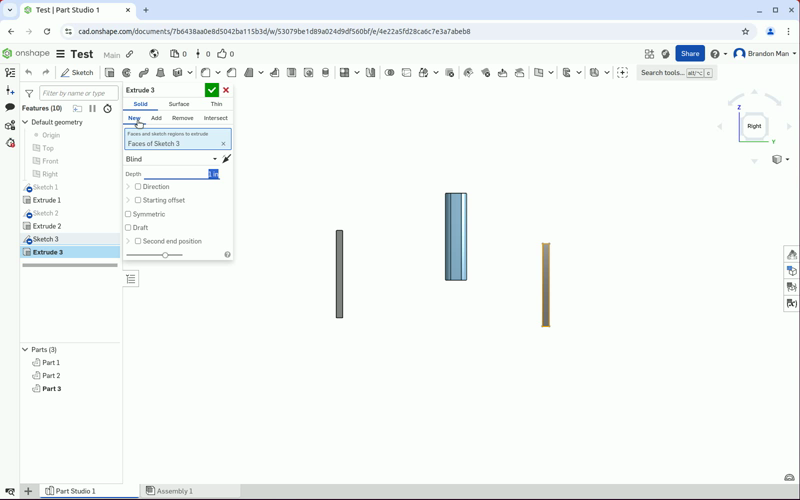
text(0.241)
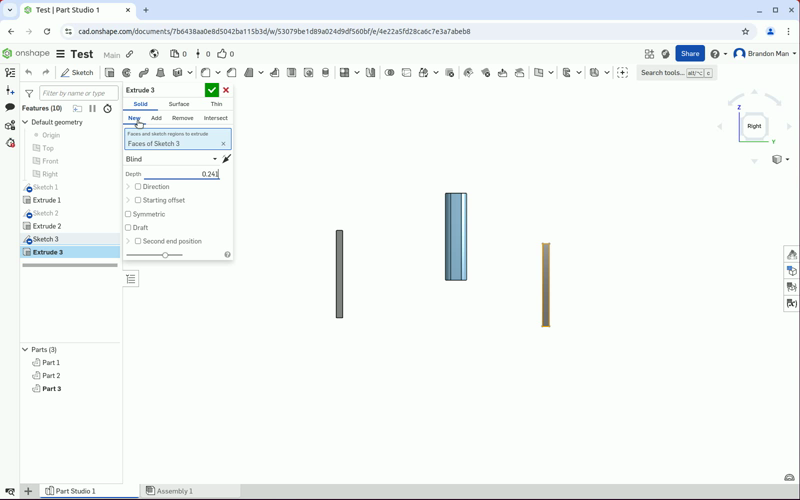
key(enter)
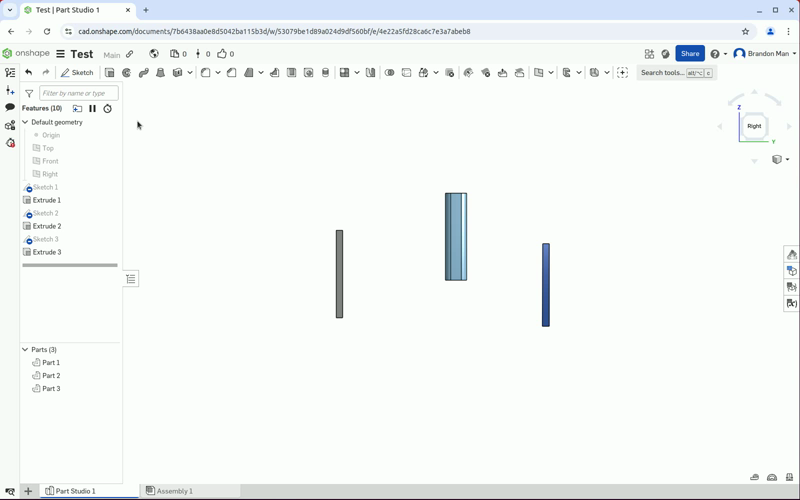
key(shift+h)
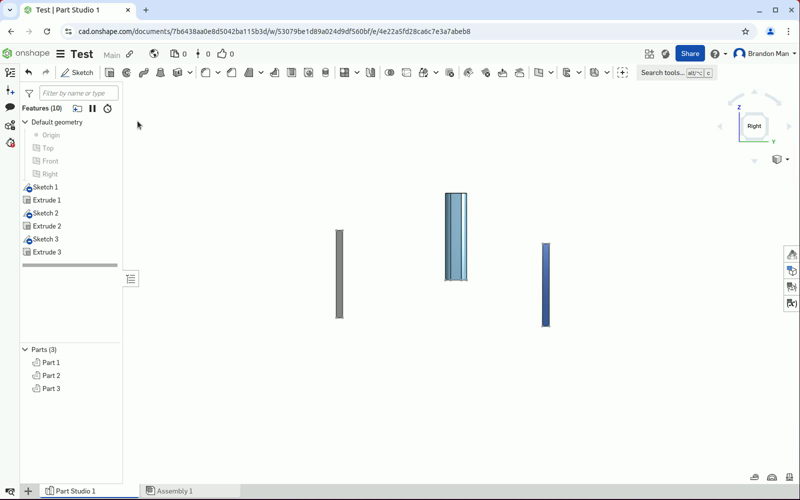
key(shift+h)
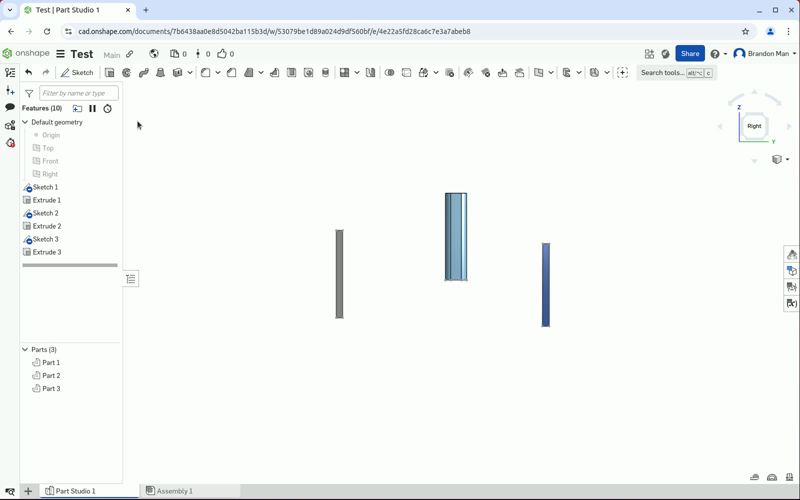
key(shift+7)
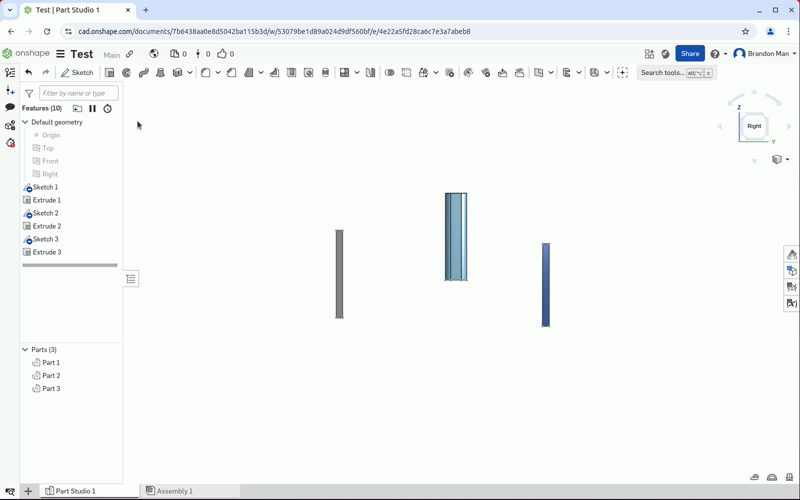
key(right, 2)
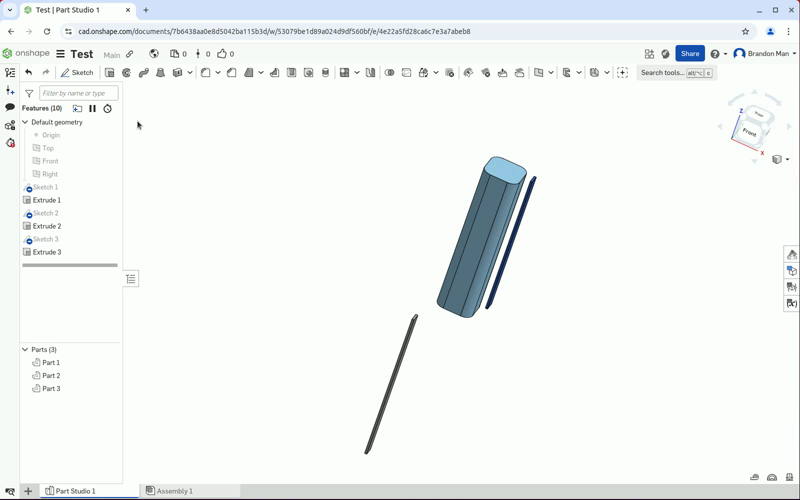
key(down, 2)
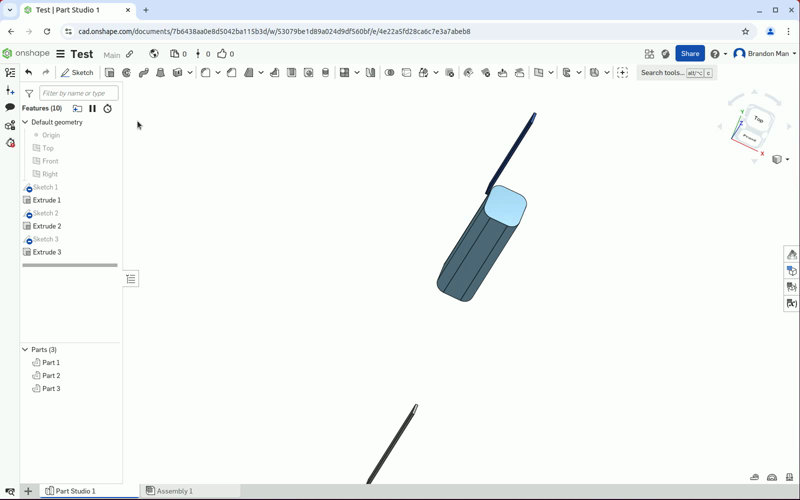
key(up, 2)
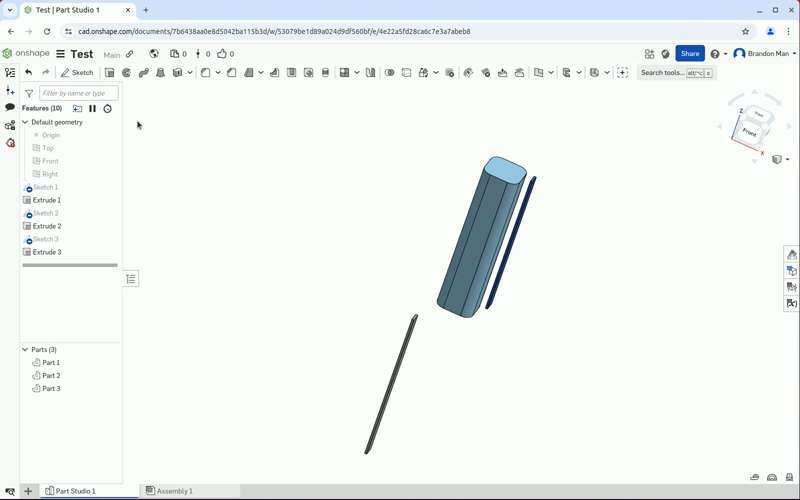
key(left, 2)
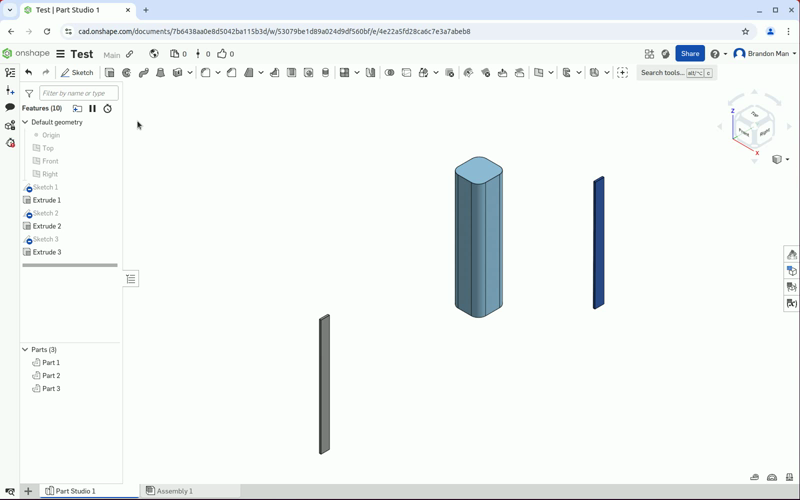
mouse_move(73, 189)
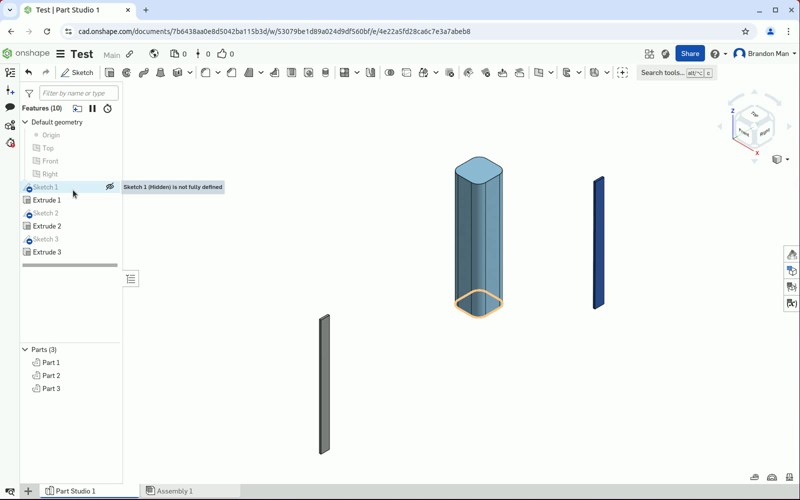
click(73, 189)